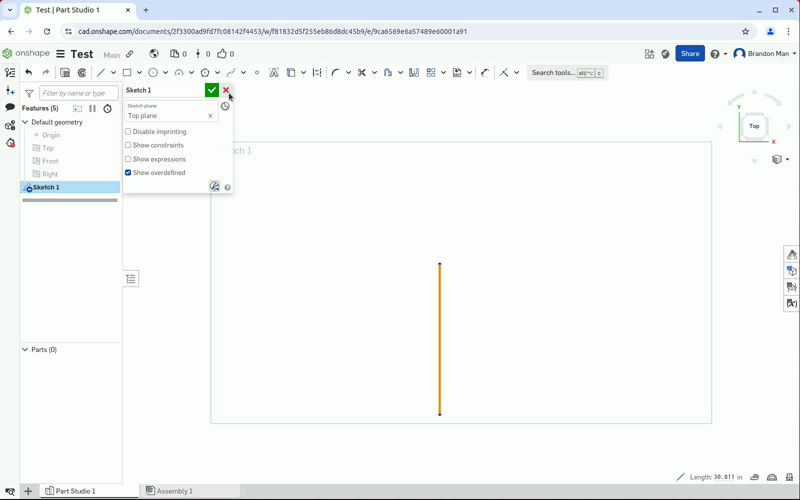
key(shift+h)
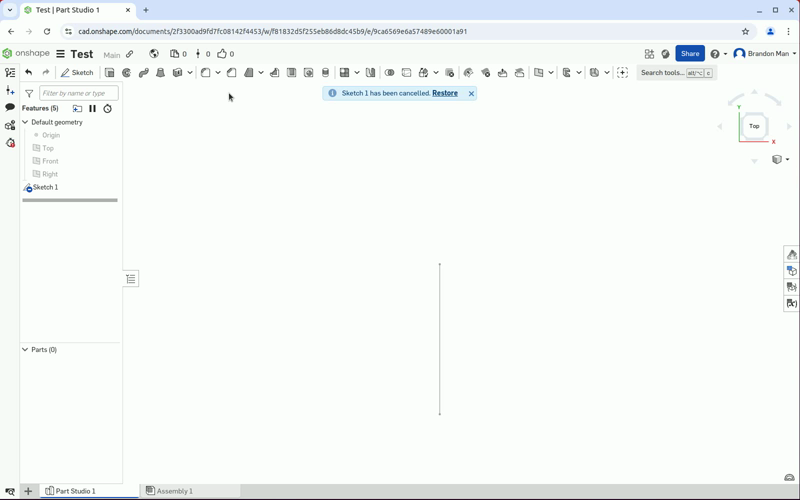
mouse_move(73, 352)
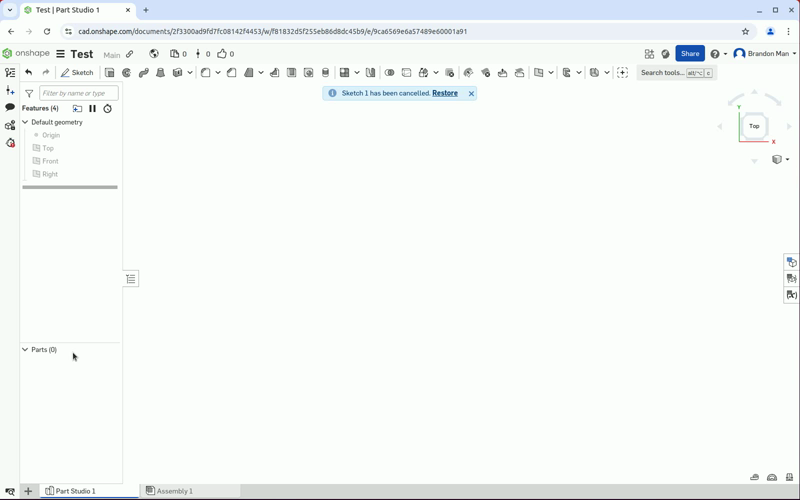
key(y)
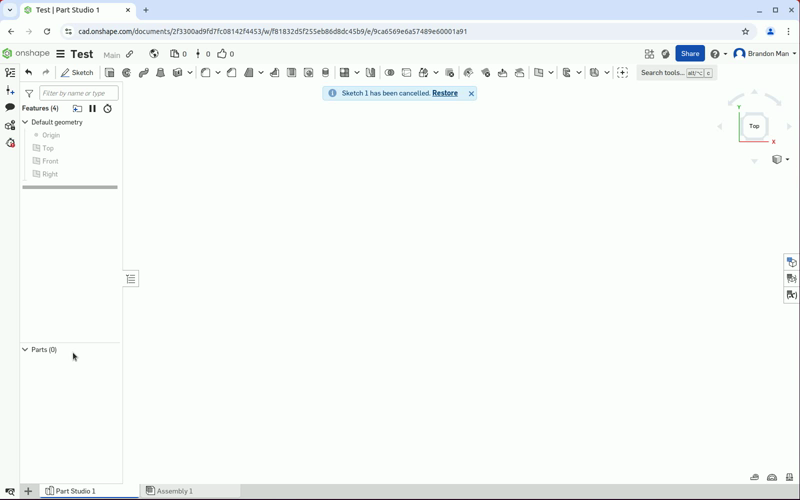
key(shift+p)
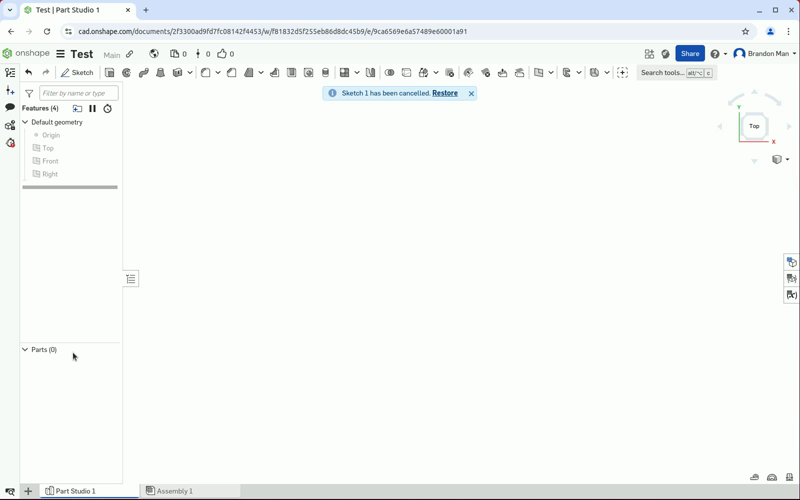
key(space)
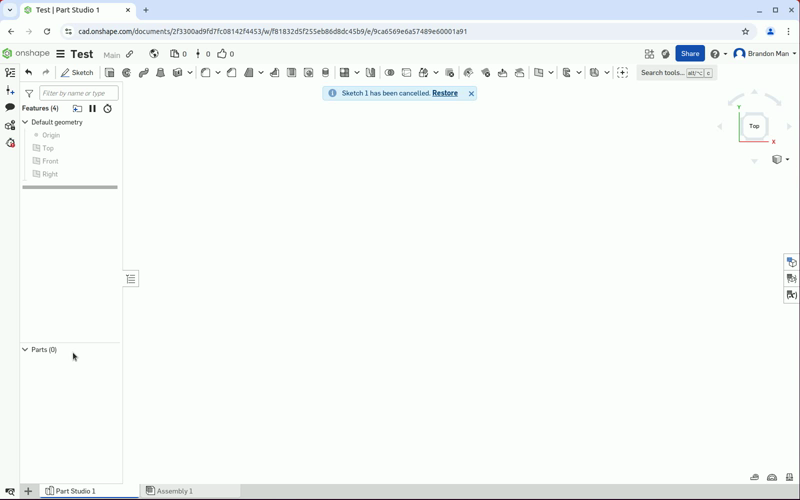
key_down(shift)
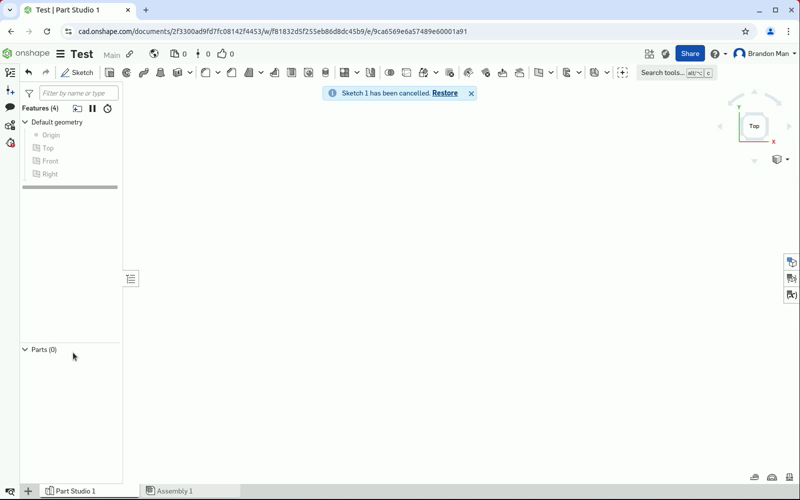
key(up)
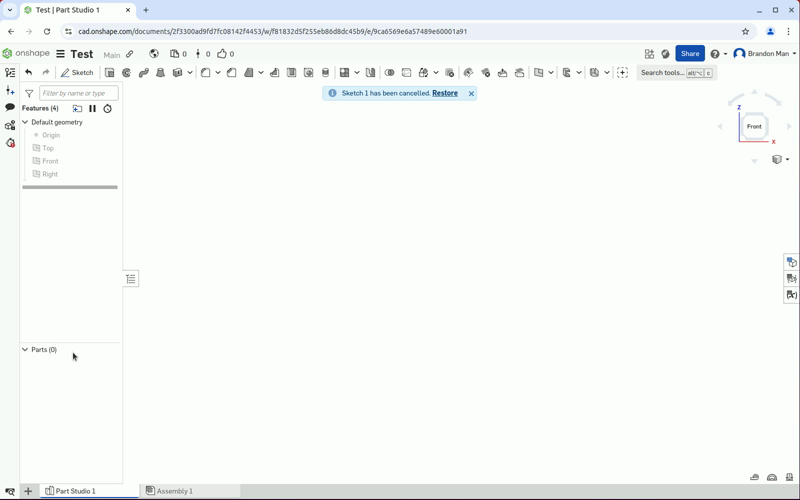
key_up(shift)
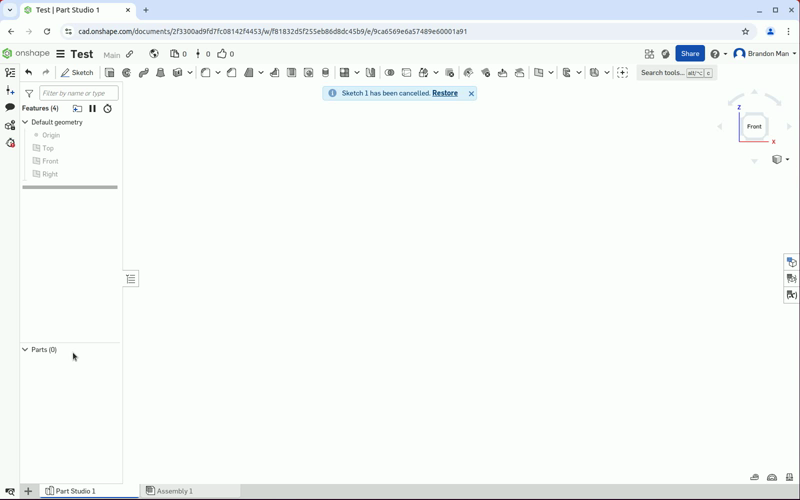
key(space)
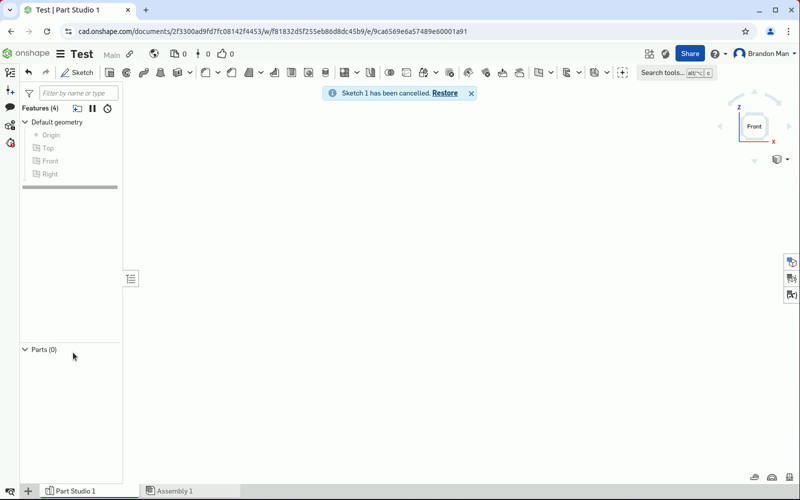
key_down(shift)
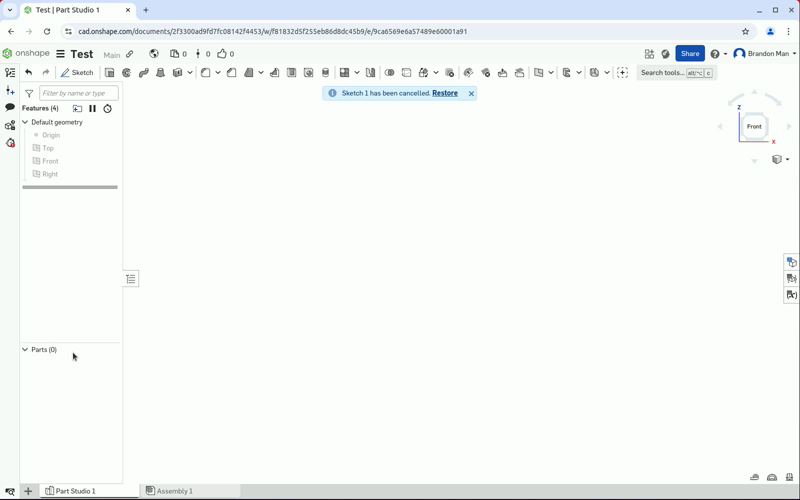
key(left)
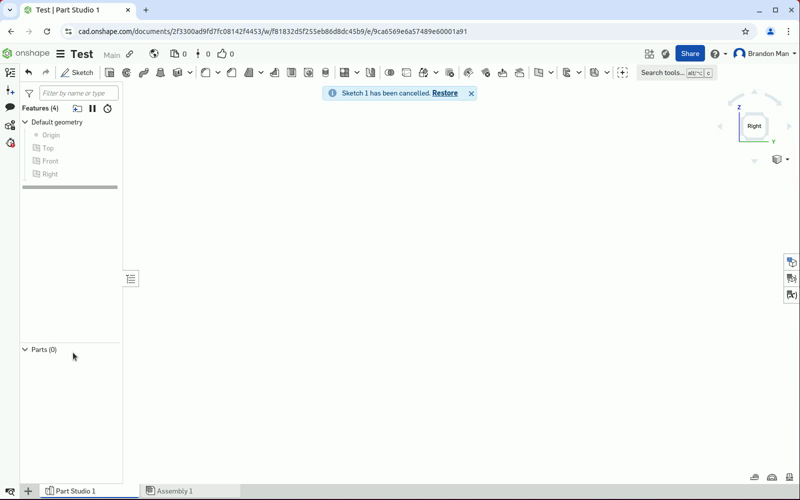
key_up(shift)
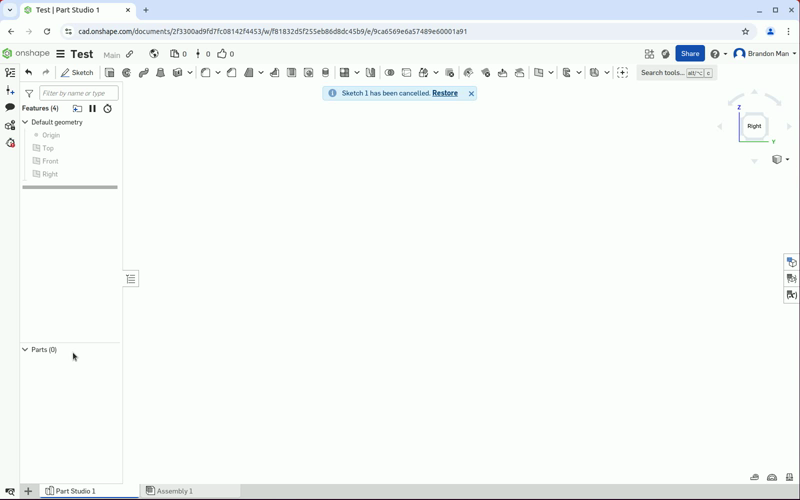
mouse_move(73, 352)
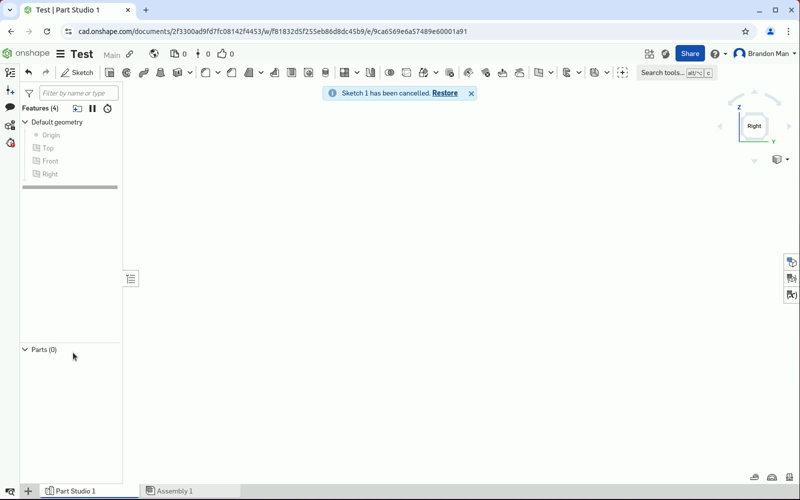
key(shift+y)
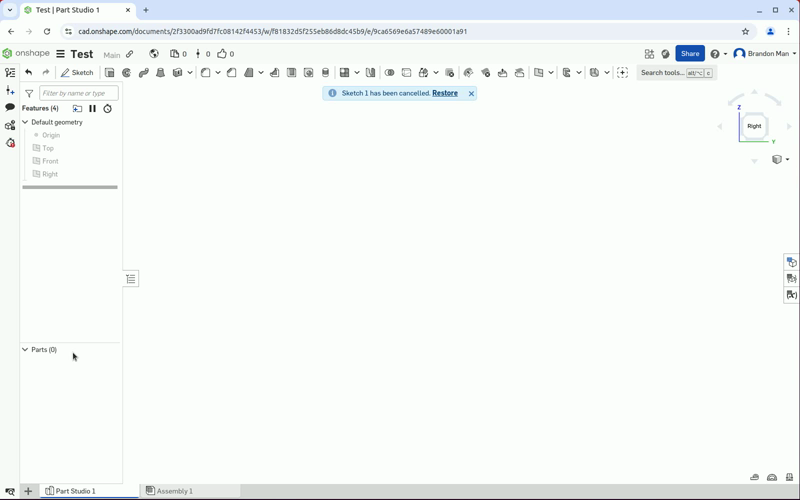
key(shift+s)
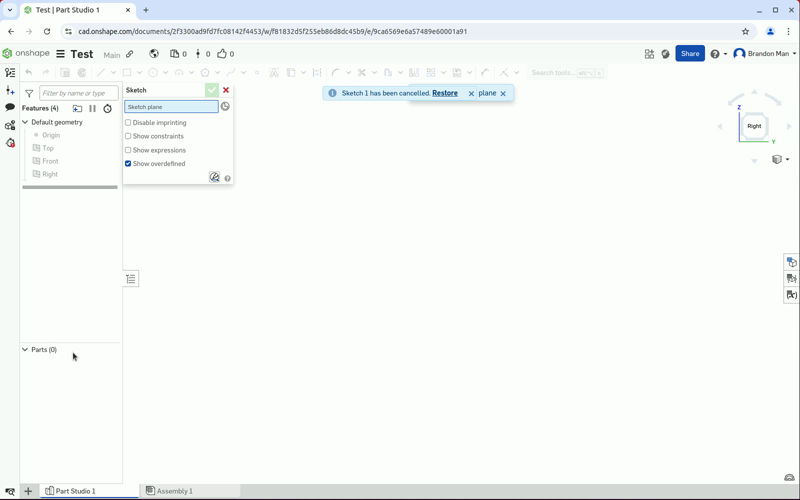
mouse_move(73, 176)
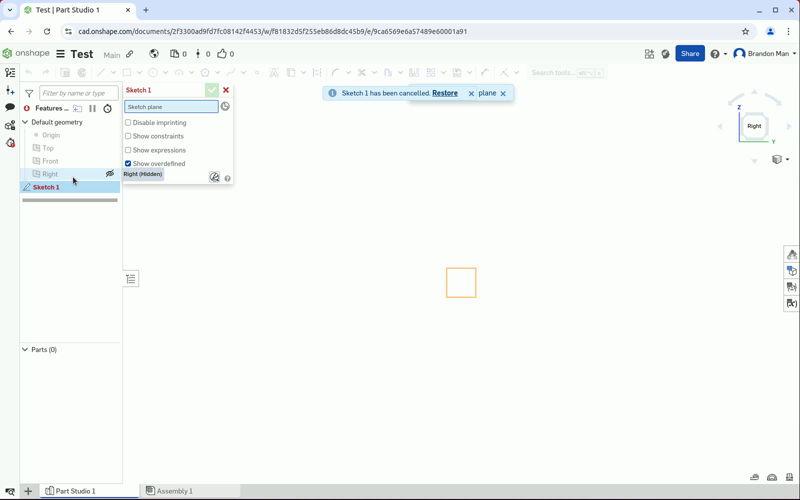
click(73, 176)
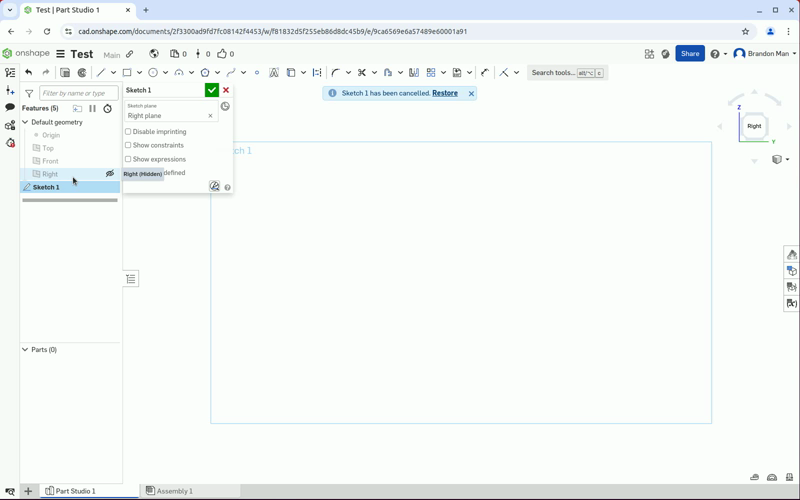
mouse_move(73, 352)
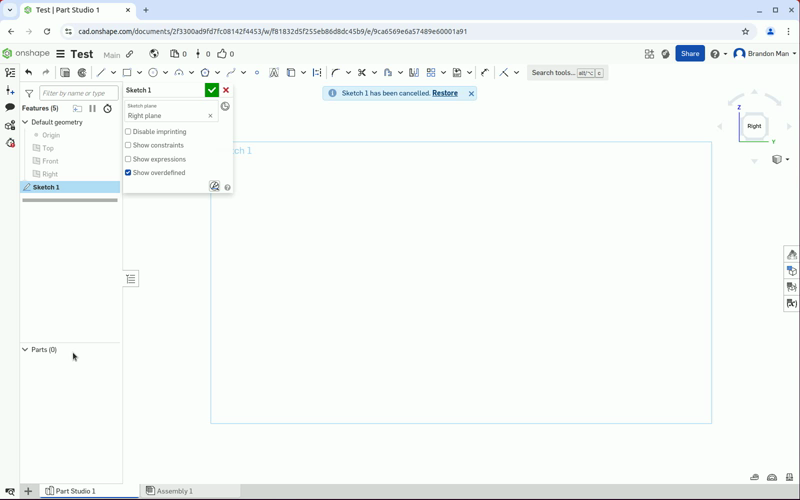
key(y)
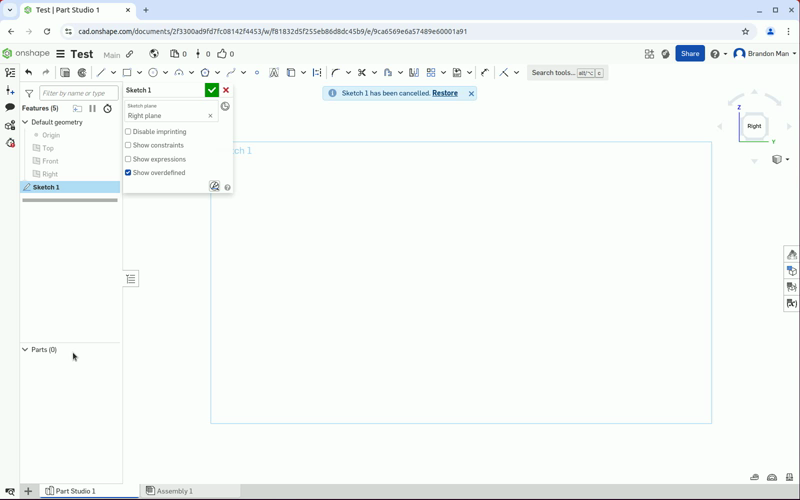
key(l)
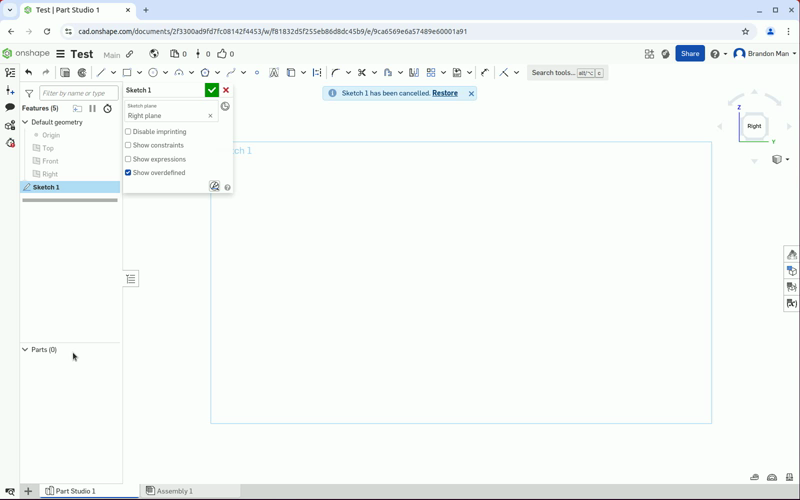
key_down(shift)
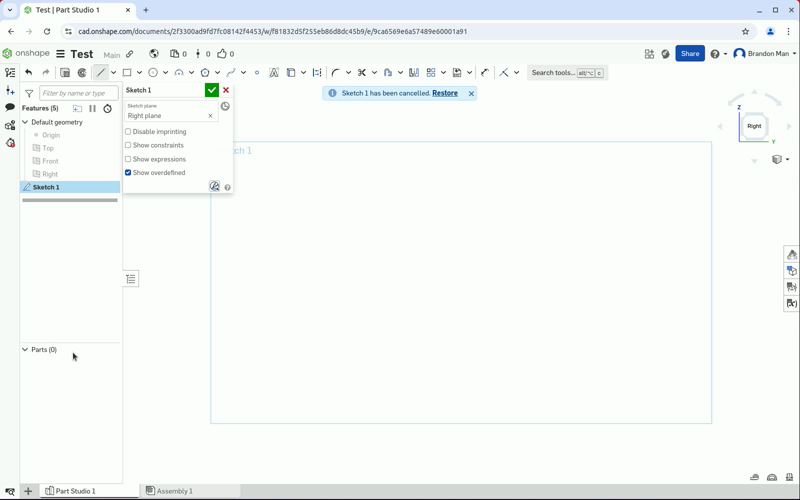
mouse_move(460, 320)
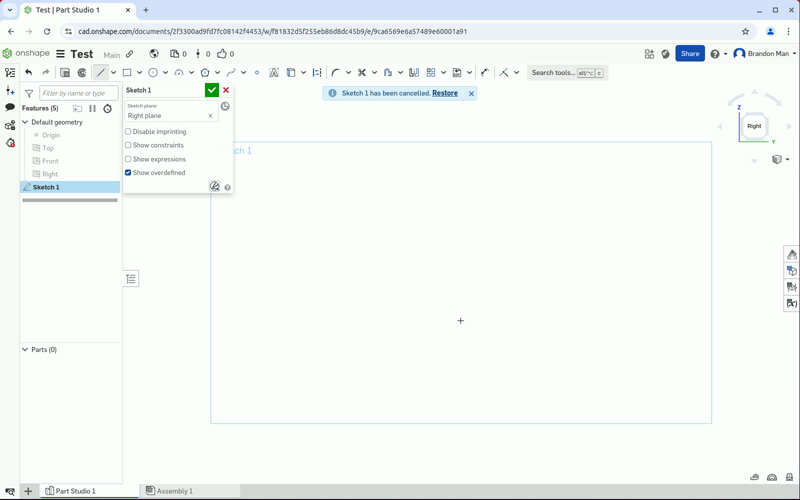
click(460, 320)
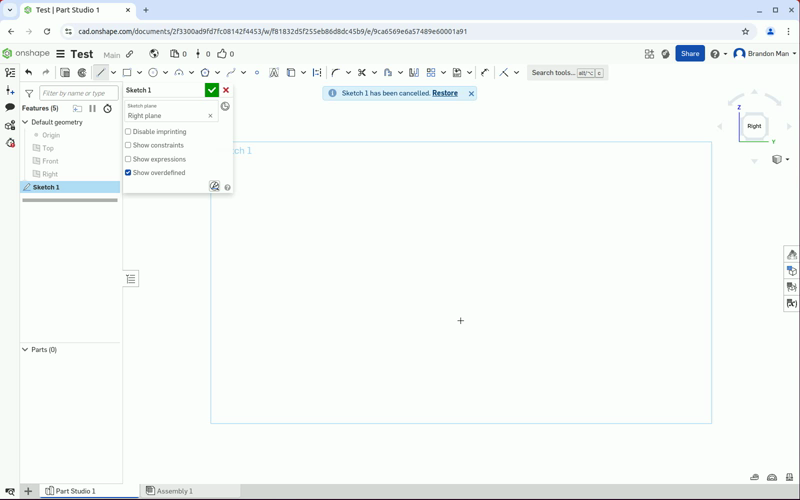
key_up(shift)
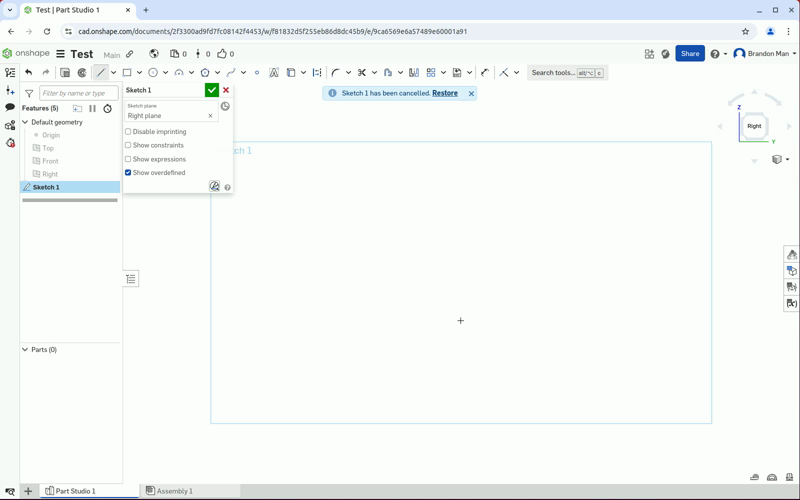
key_down(shift)
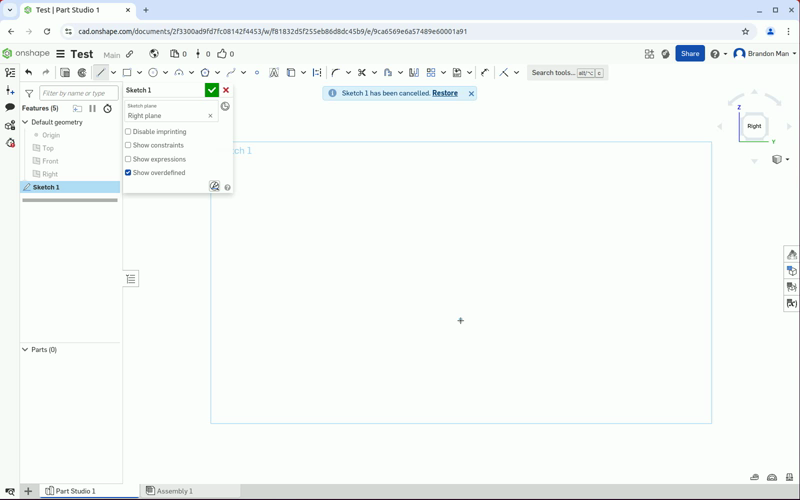
mouse_move(543, 320)
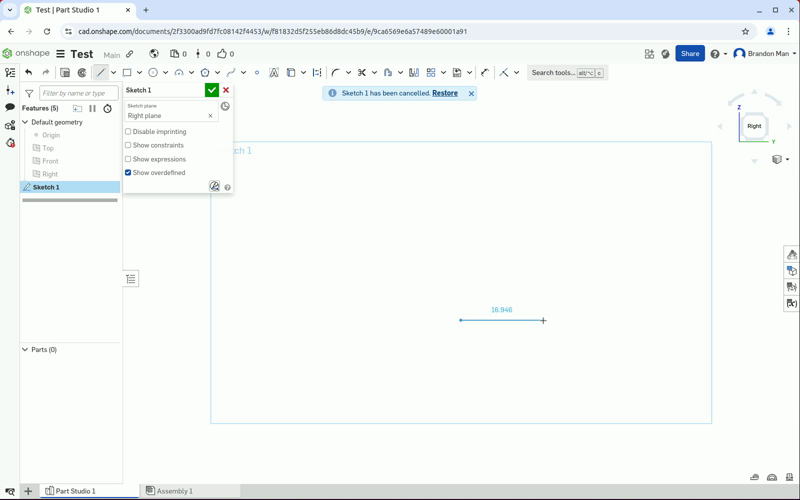
click(543, 320)
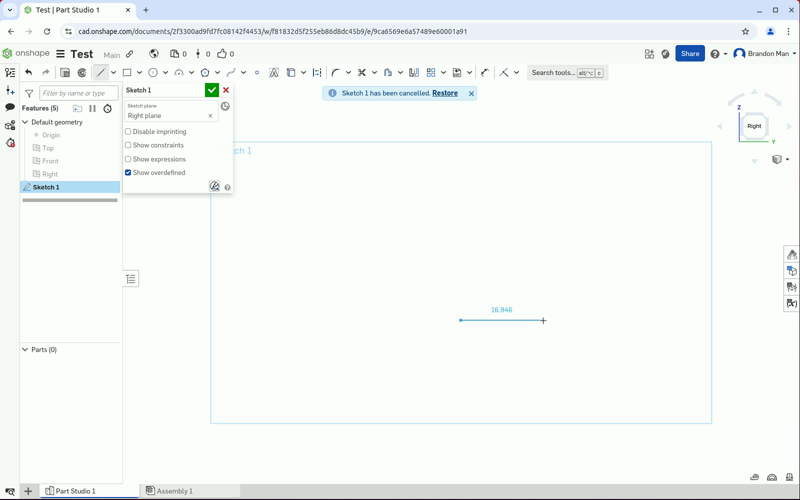
key_up(shift)
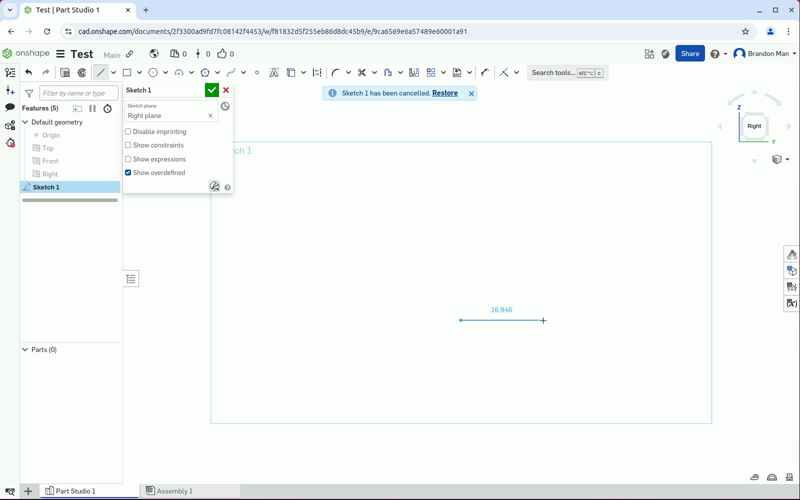
key_down(shift)
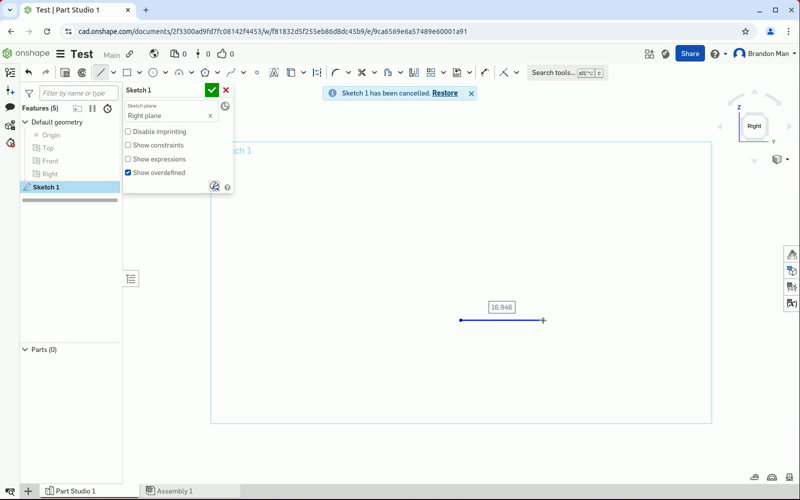
mouse_move(573, 320)
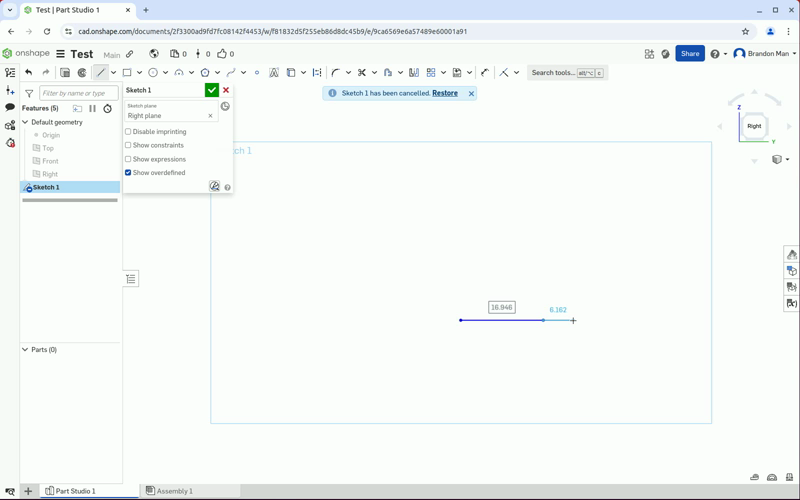
mouse_move(543, 282)
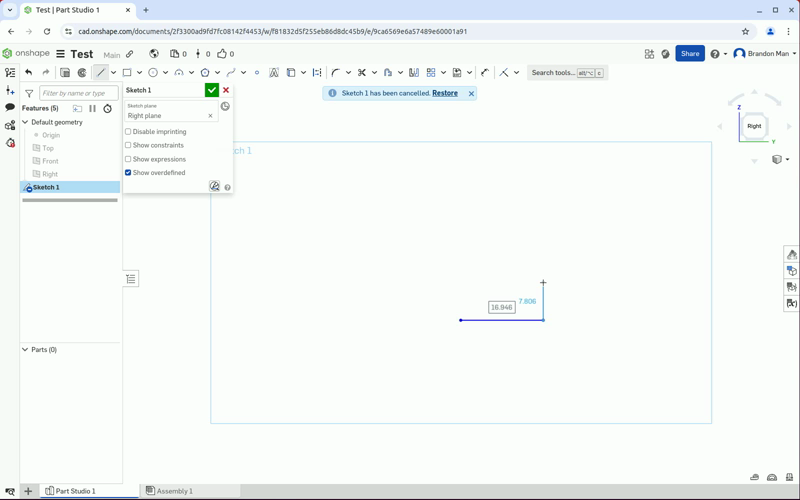
click(543, 282)
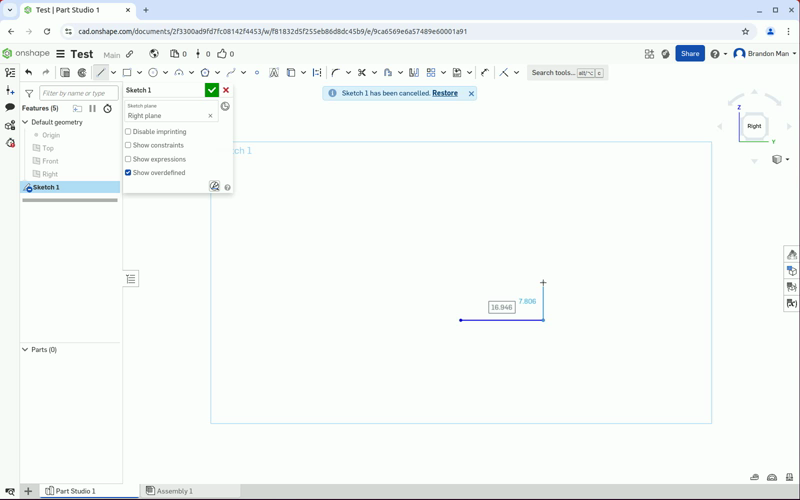
key_up(shift)
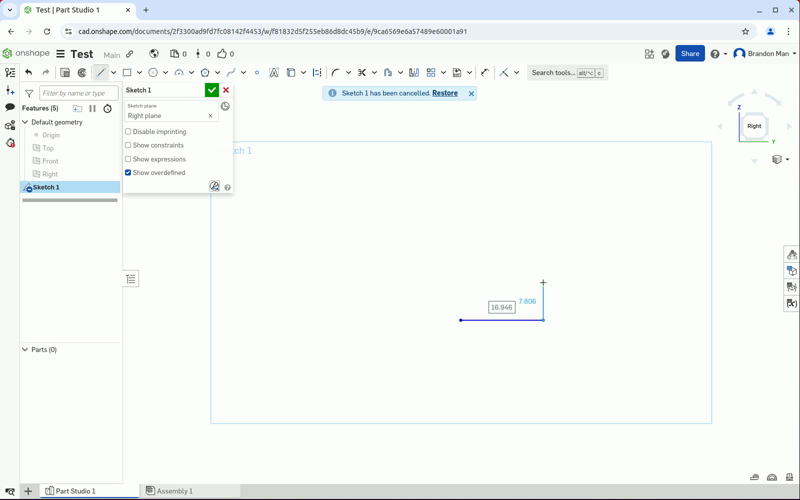
key_down(shift)
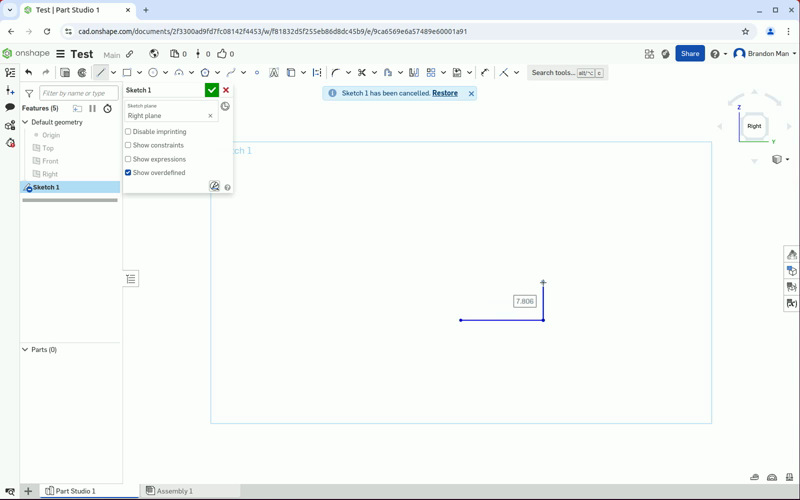
mouse_move(460, 282)
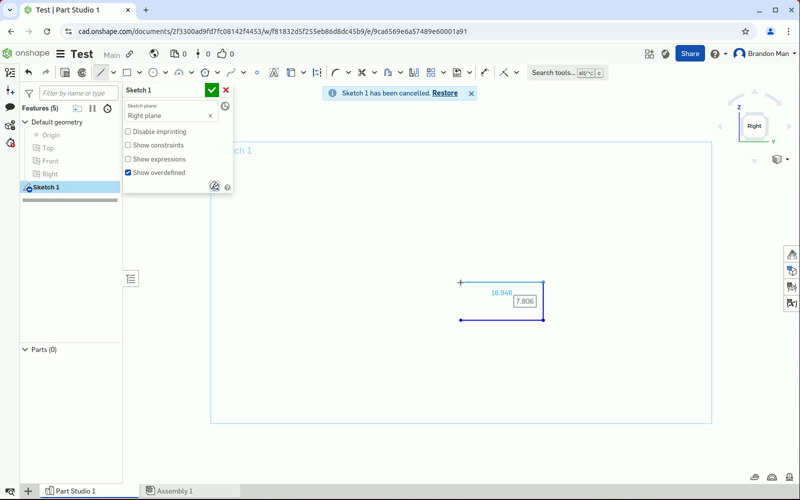
click(460, 282)
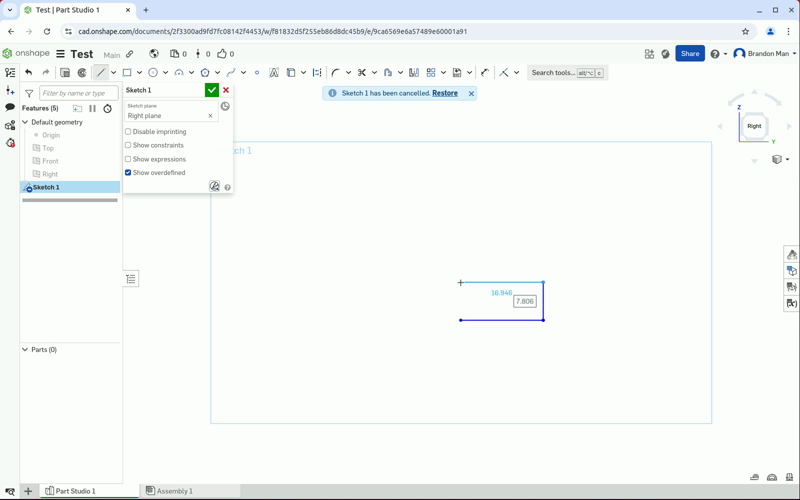
key_up(shift)
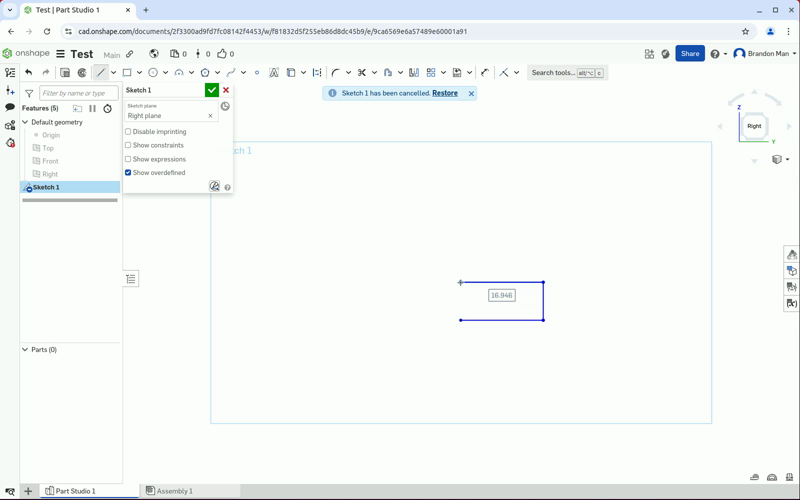
mouse_move(490, 282)
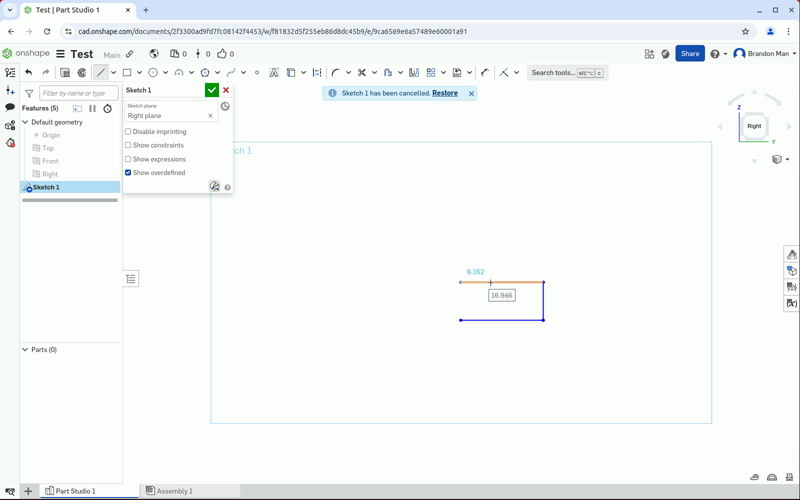
key_down(shift)
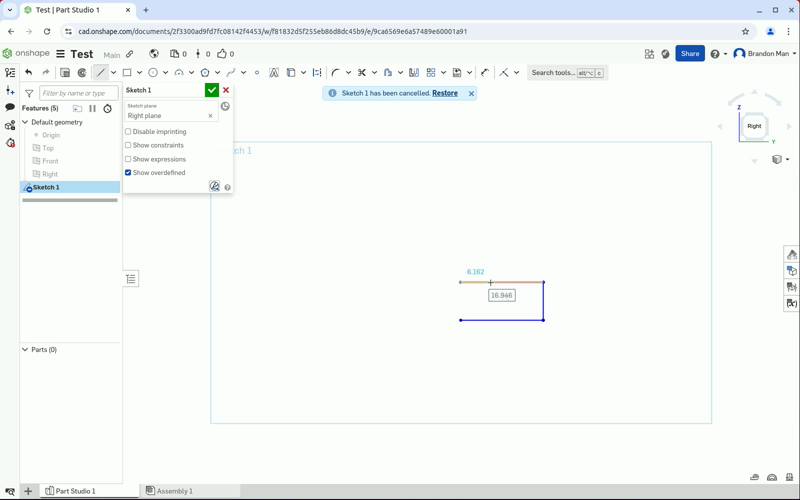
mouse_move(460, 320)
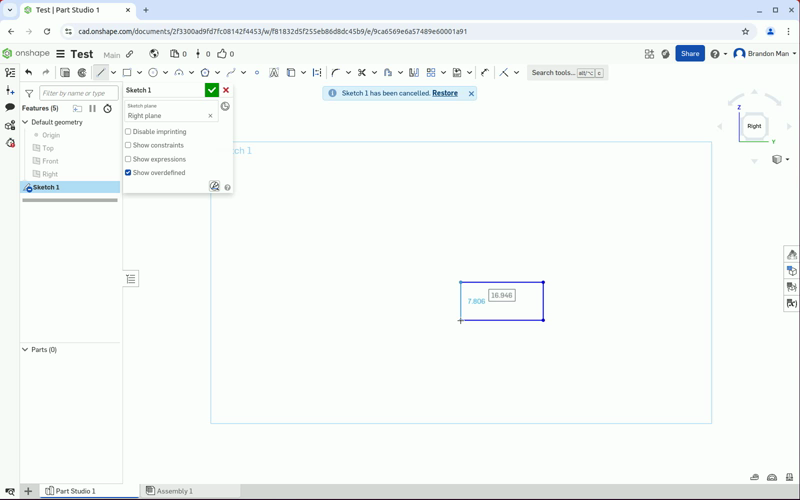
key_up(shift)
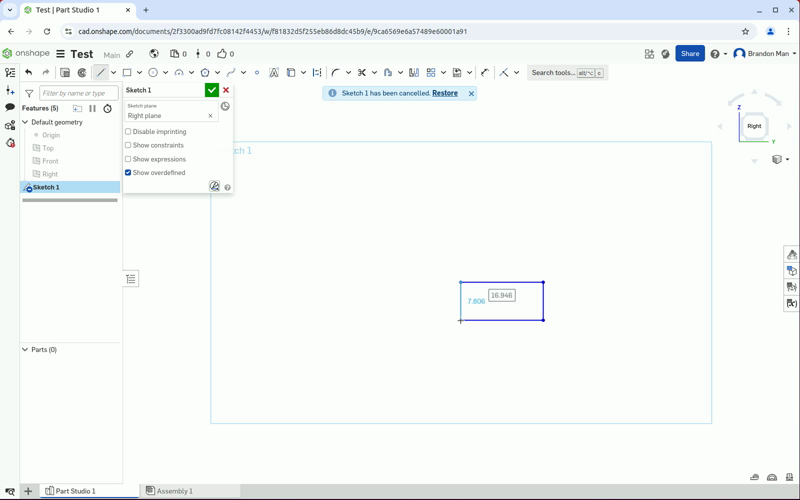
click(460, 320)
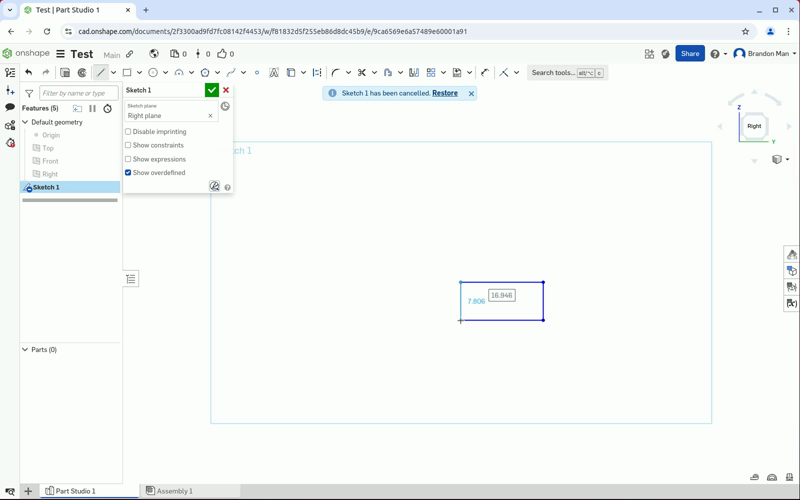
key(esc)
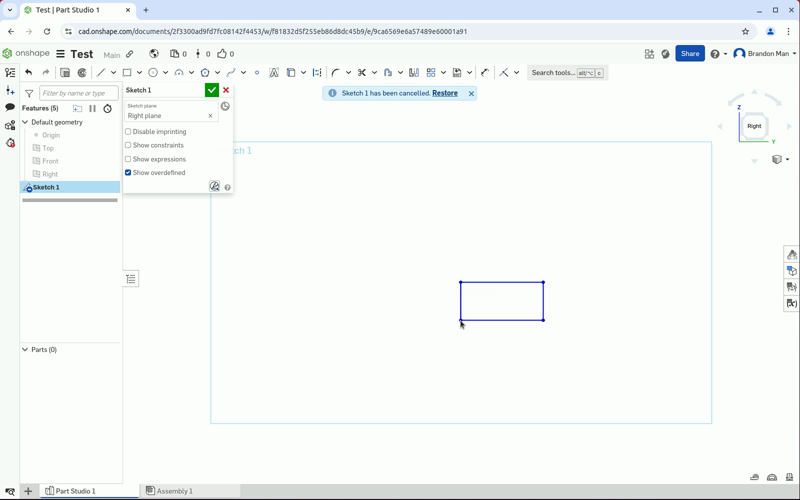
mouse_move(524, 314)
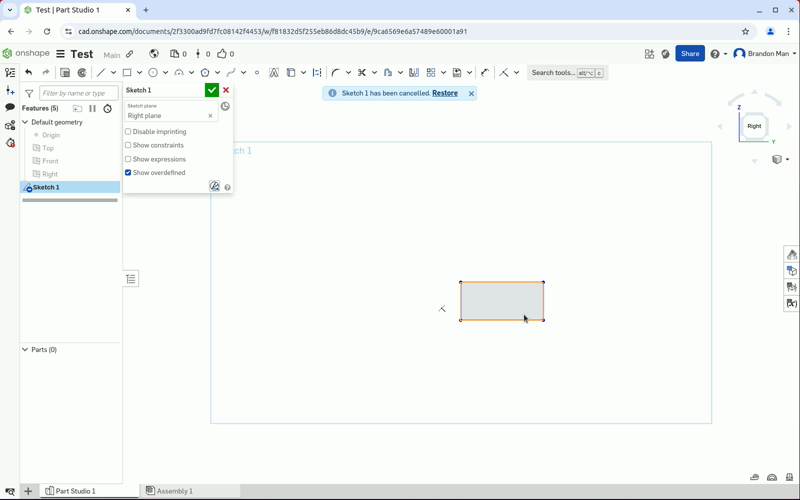
click(524, 314)
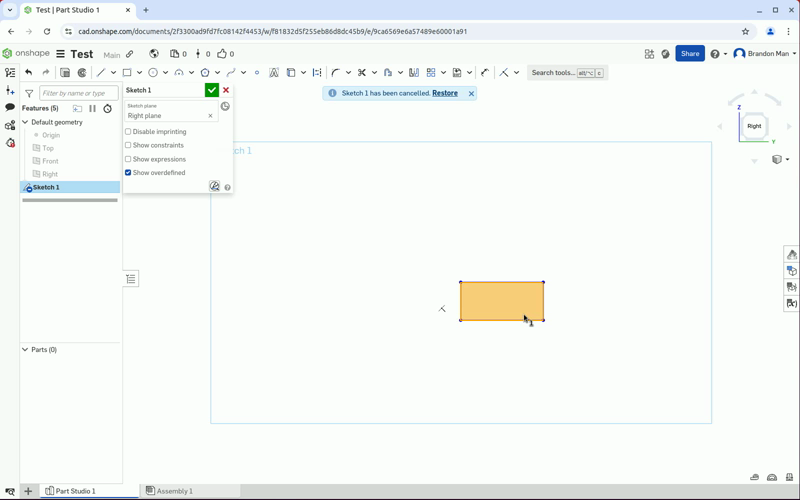
mouse_move(73, 352)
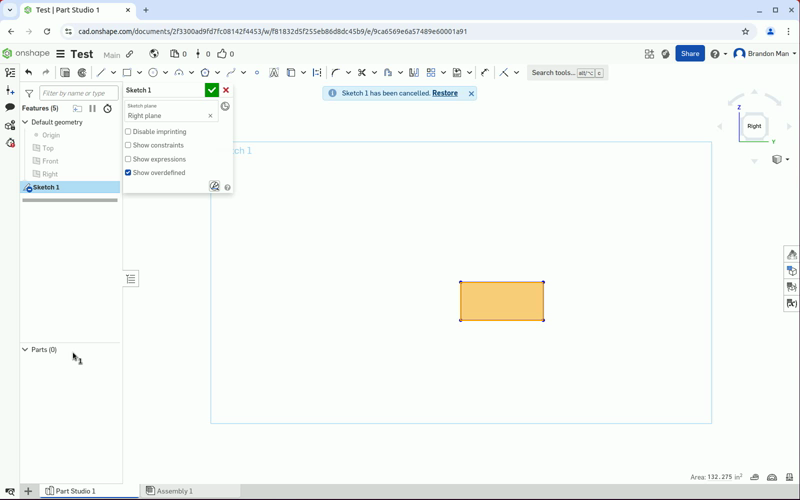
key(shift+y)
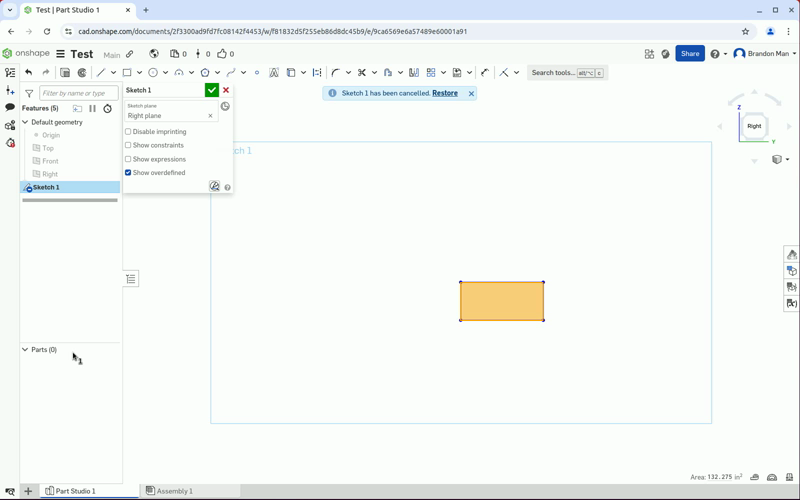
key(shift+e)
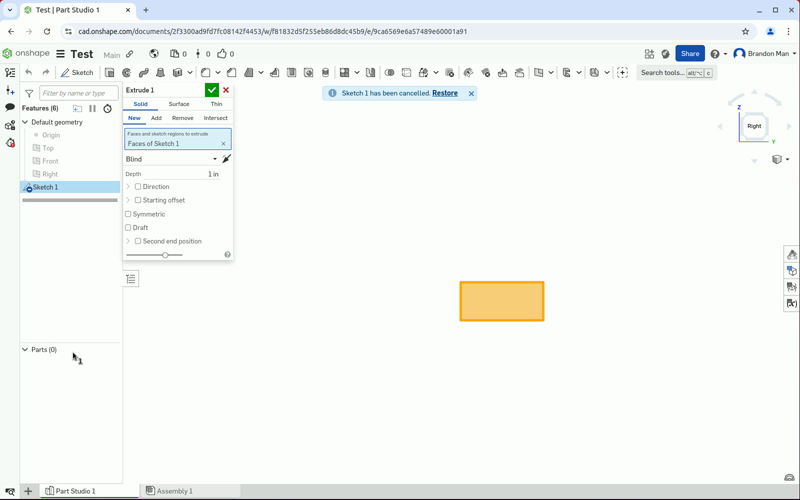
mouse_move(143, 106)
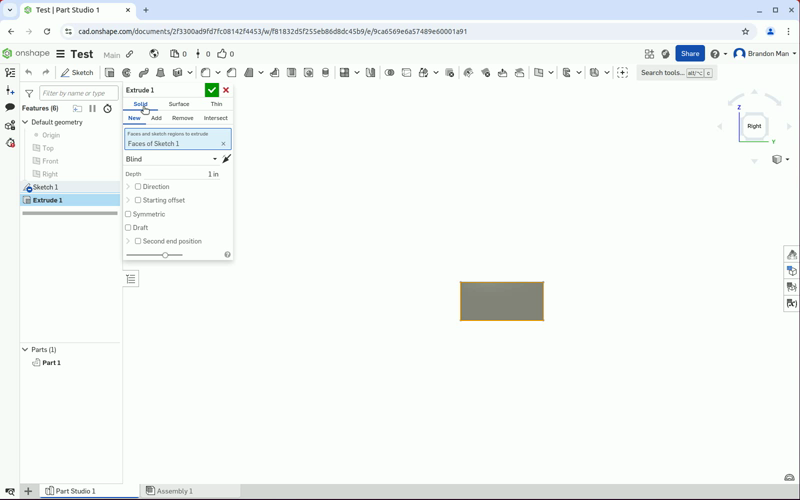
click(143, 106)
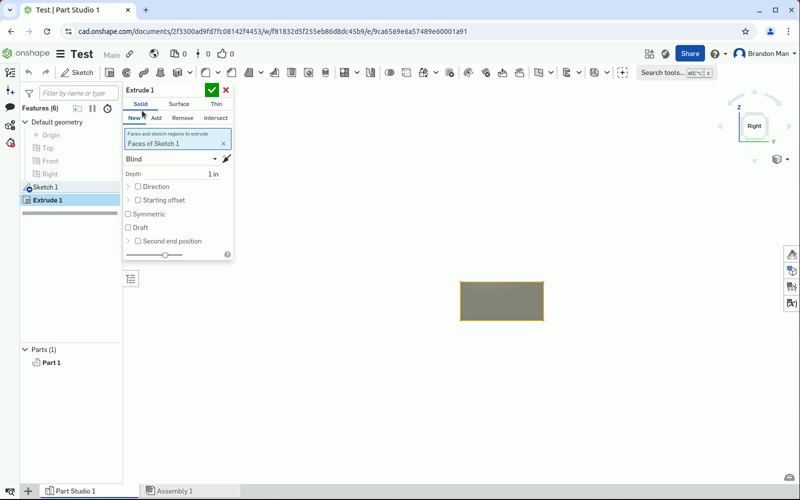
mouse_move(137, 120)
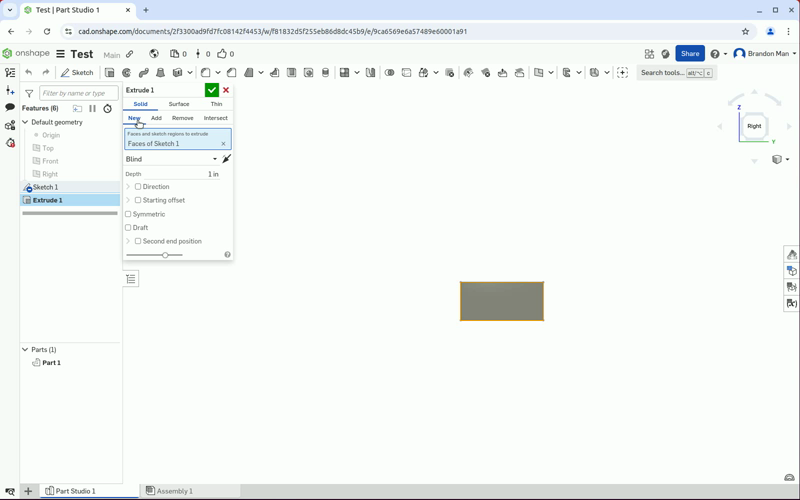
click(137, 120)
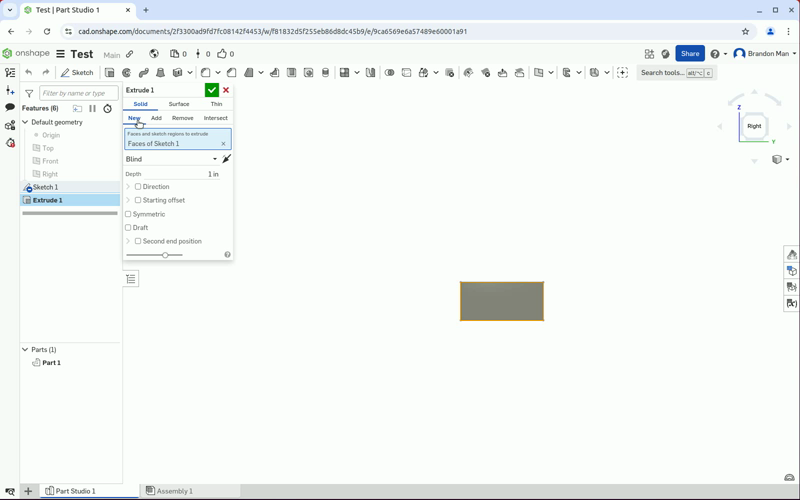
key(tab, 4)
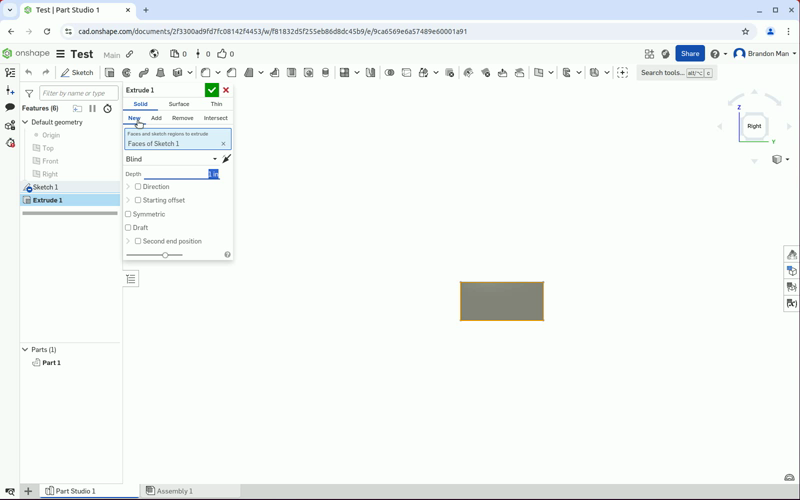
text(7.702)
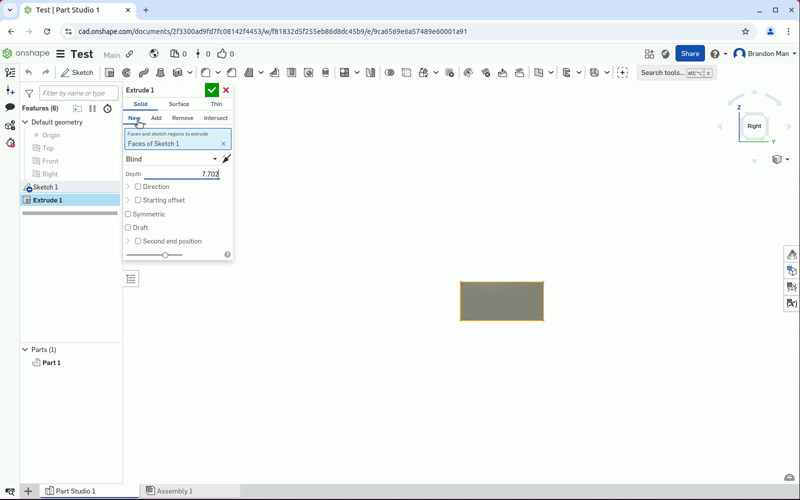
key(tab, 3)
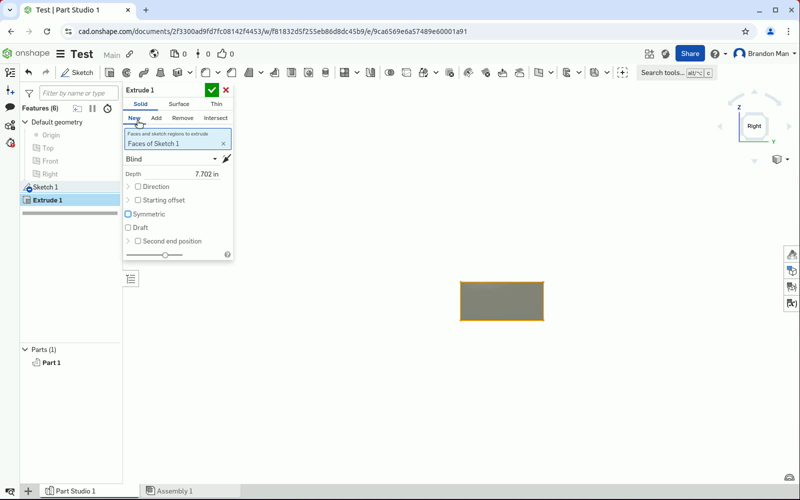
key(space)
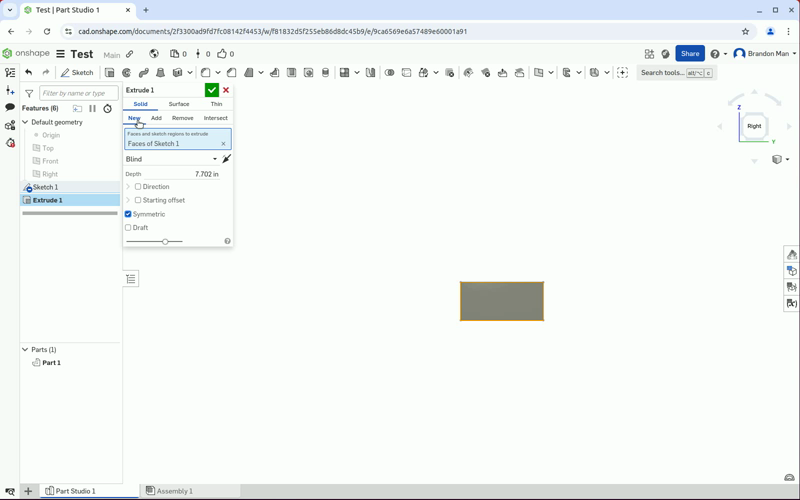
key(enter)
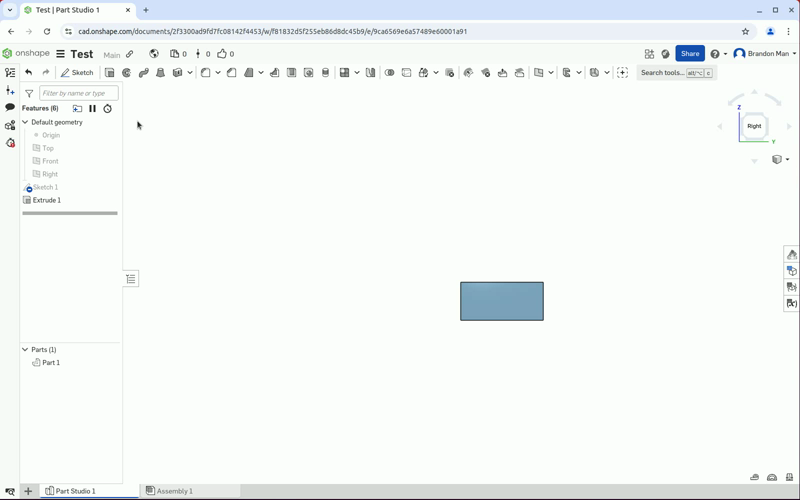
key(shift+h)
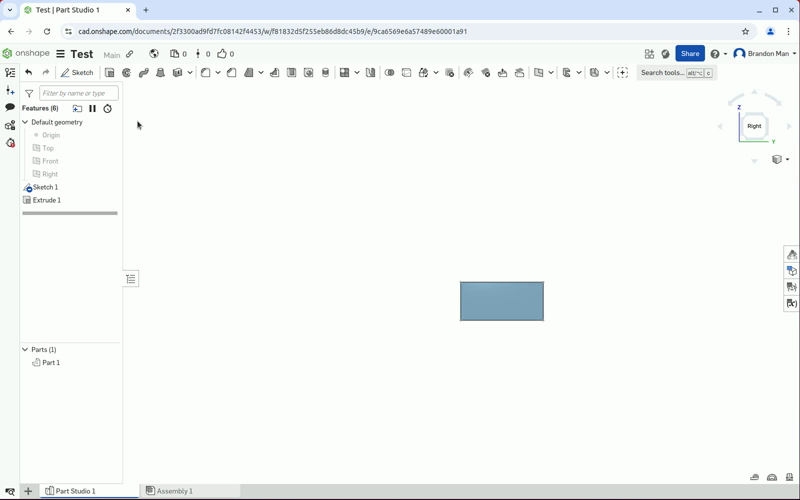
key(shift+h)
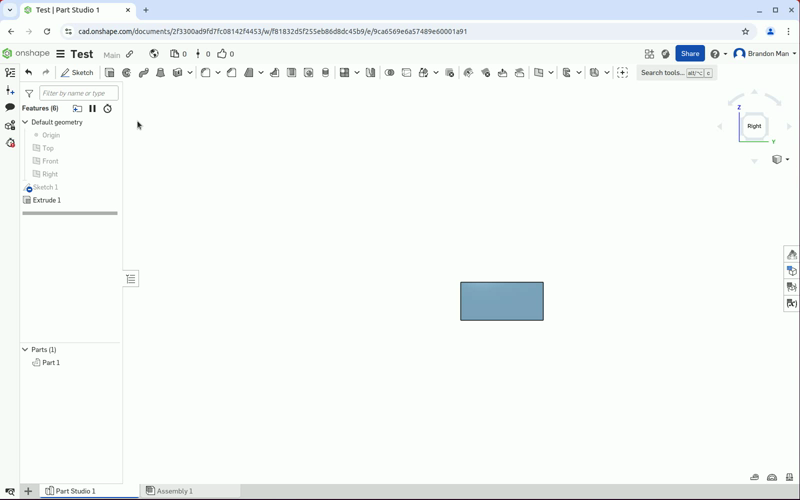
mouse_move(73, 189)
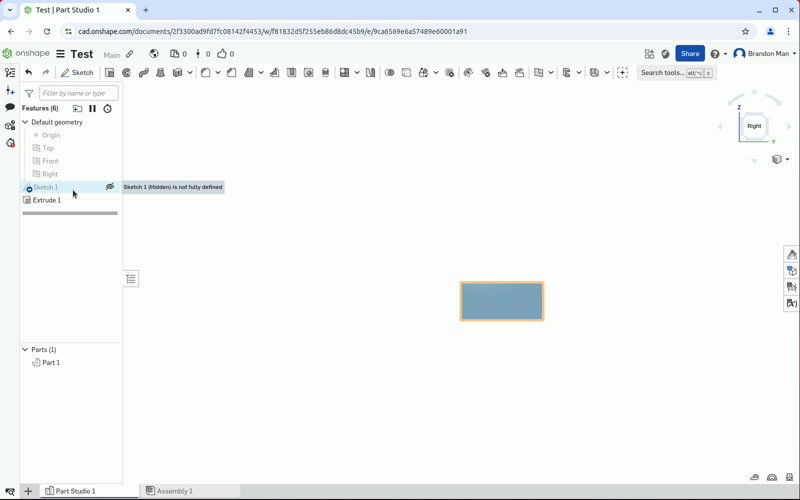
click(73, 189)
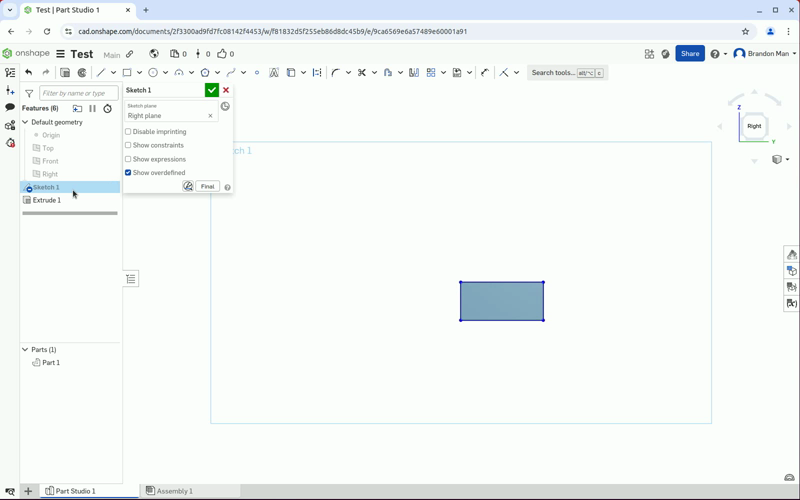
mouse_move(229, 92)
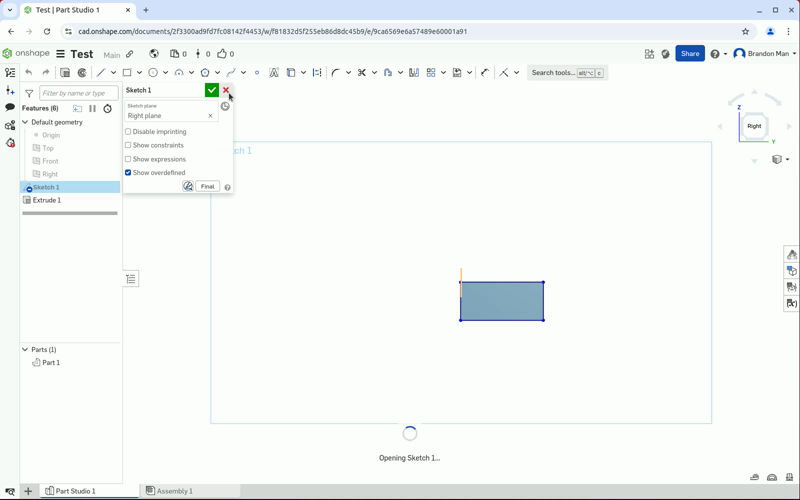
click(229, 92)
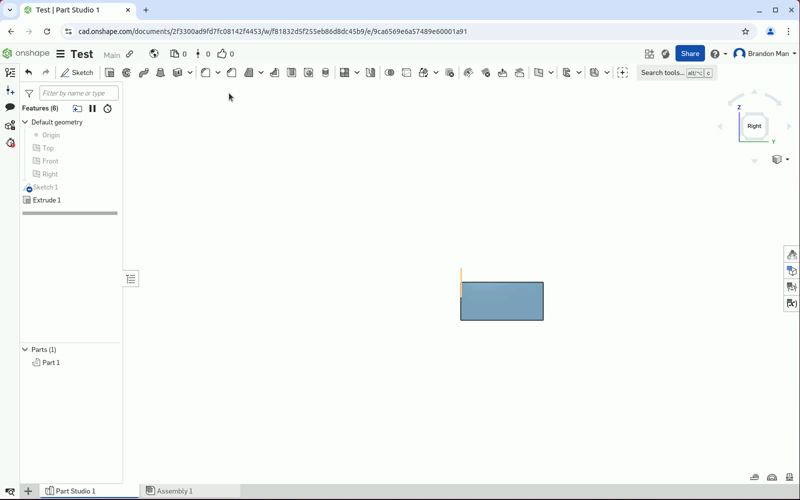
mouse_move(541, 75)
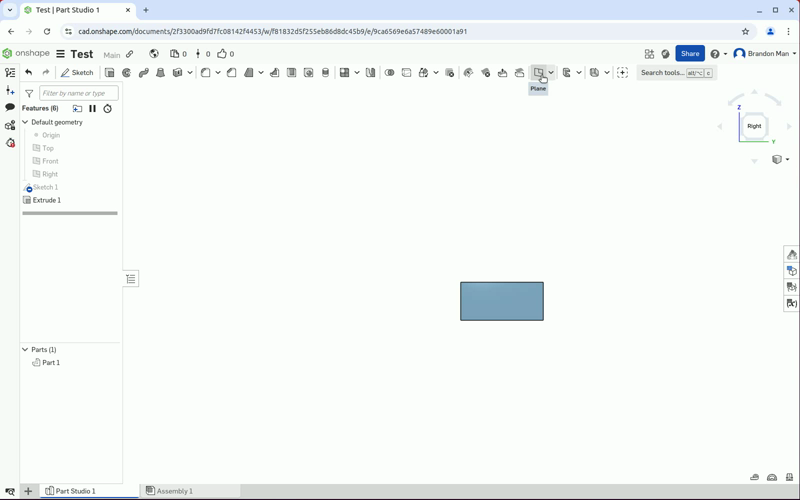
click(541, 75)
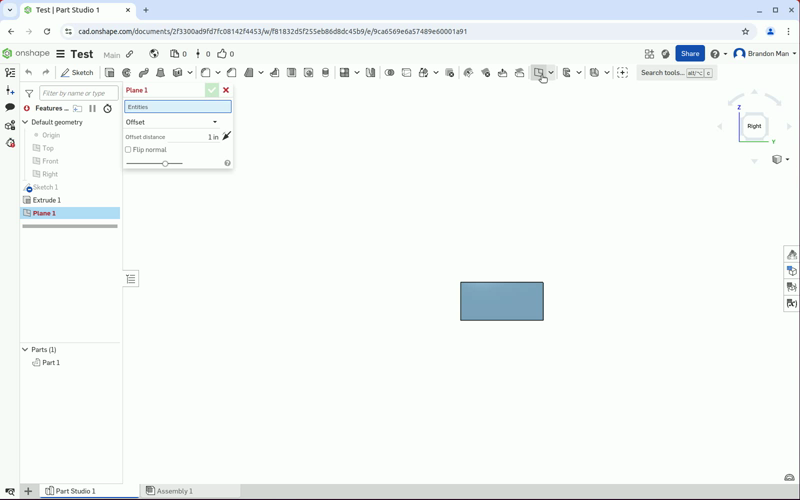
mouse_move(73, 176)
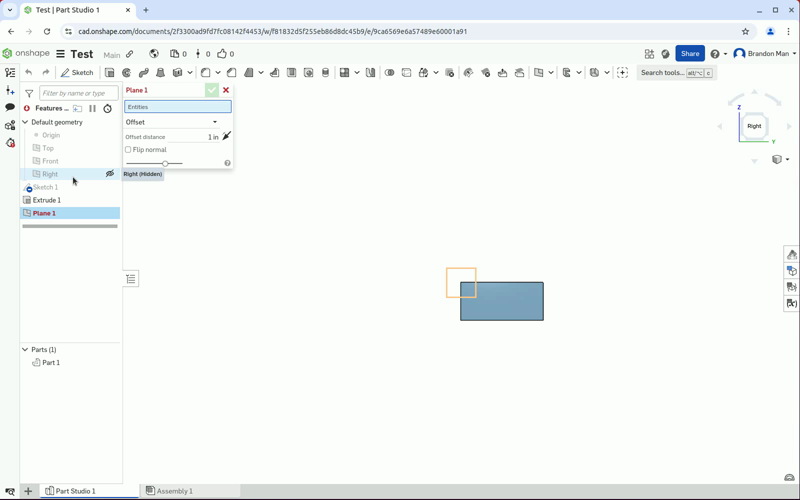
click(73, 176)
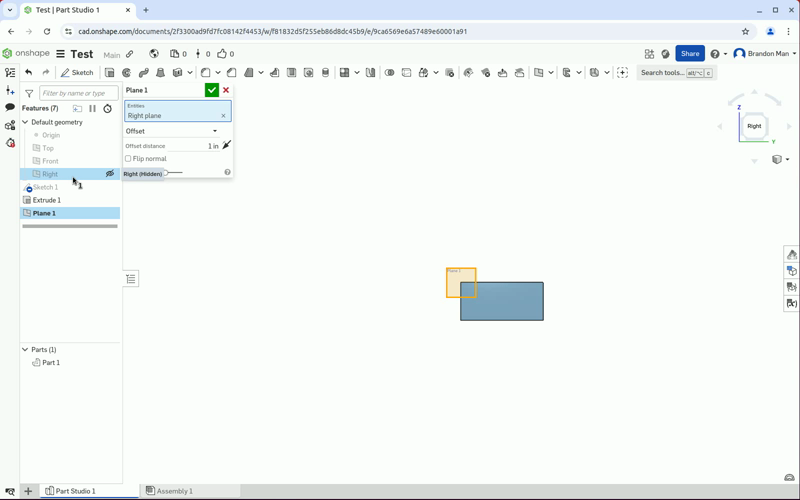
key(tab, 2)
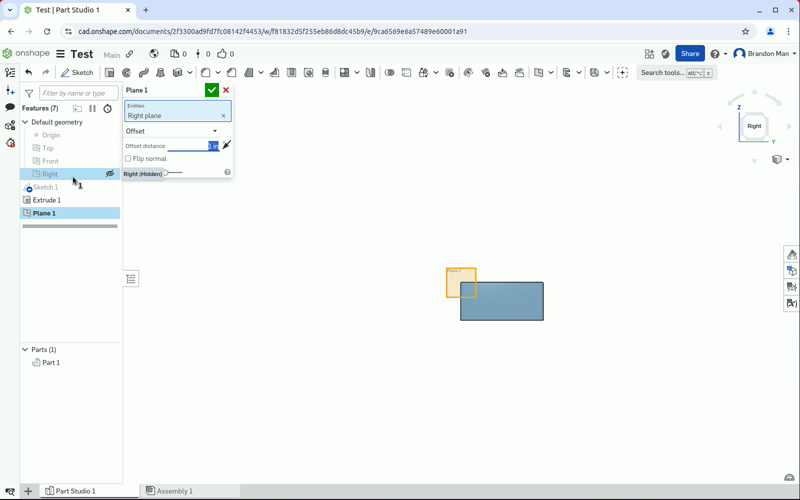
text(3.851)
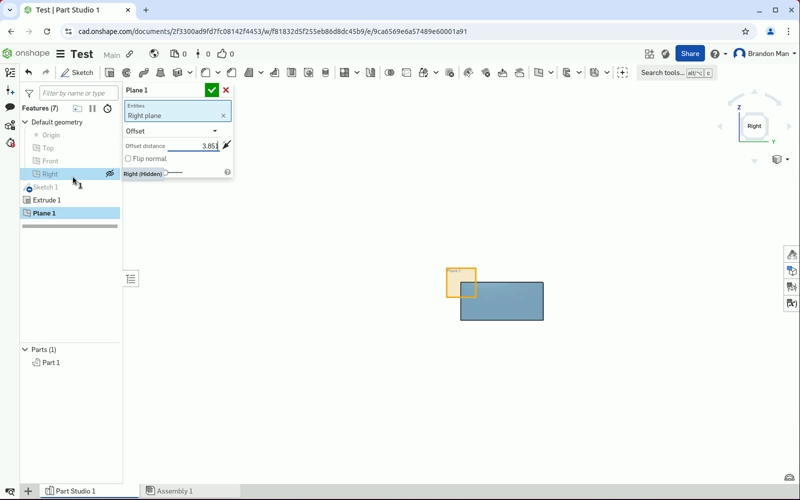
key(enter, 2)
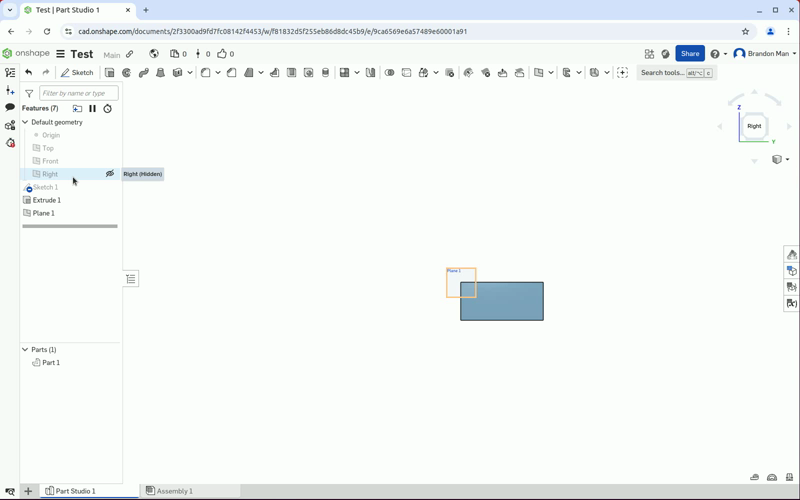
key(shift+s)
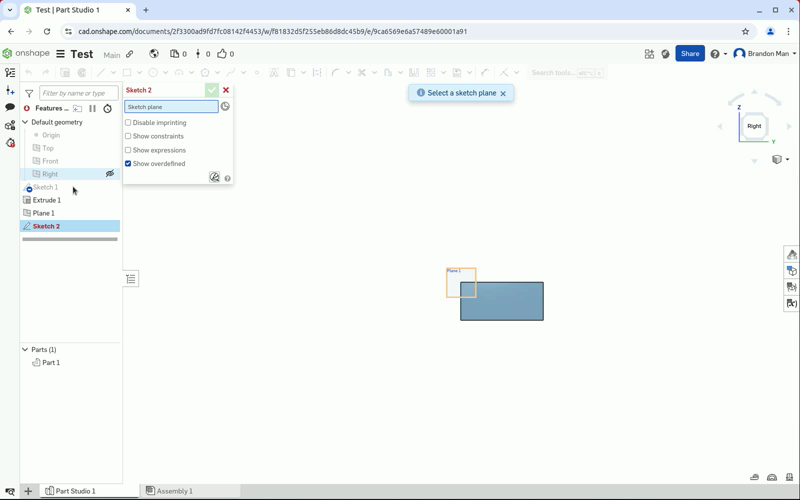
mouse_move(73, 215)
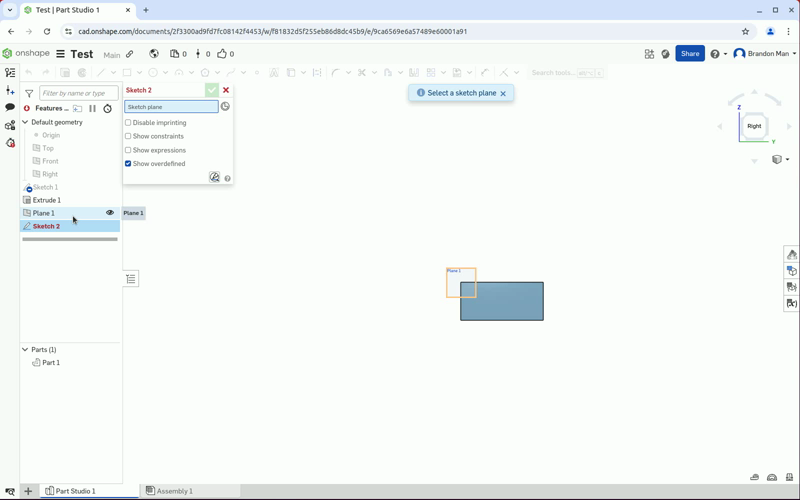
click(73, 215)
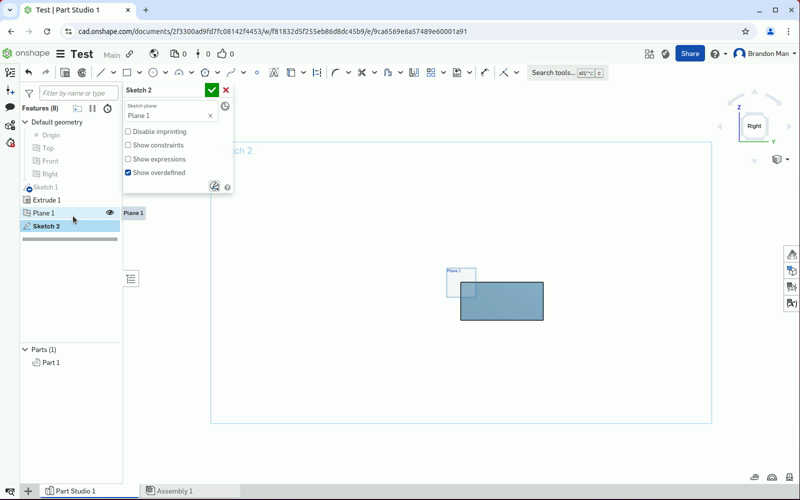
mouse_move(73, 352)
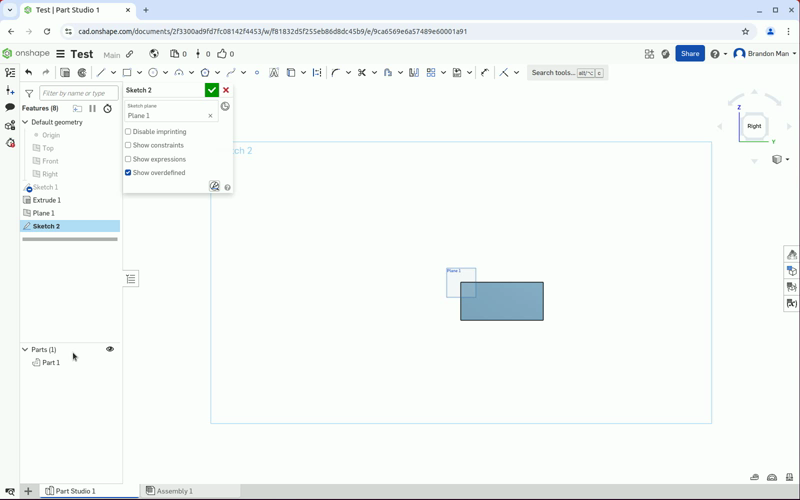
key(y)
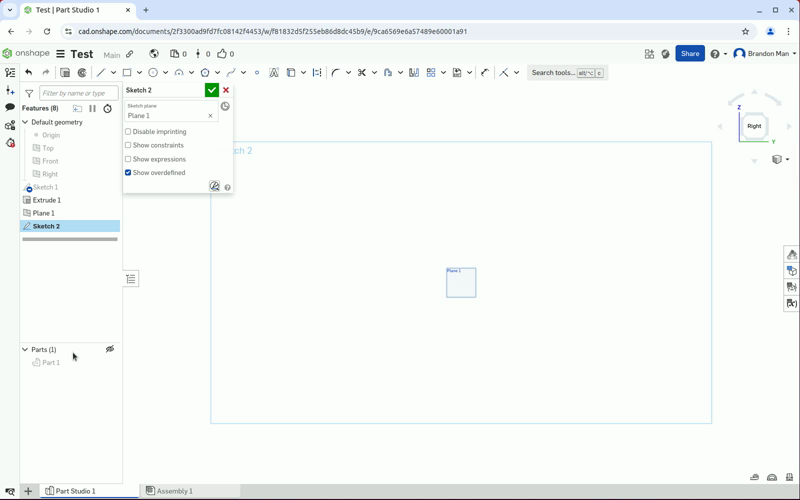
key(c)
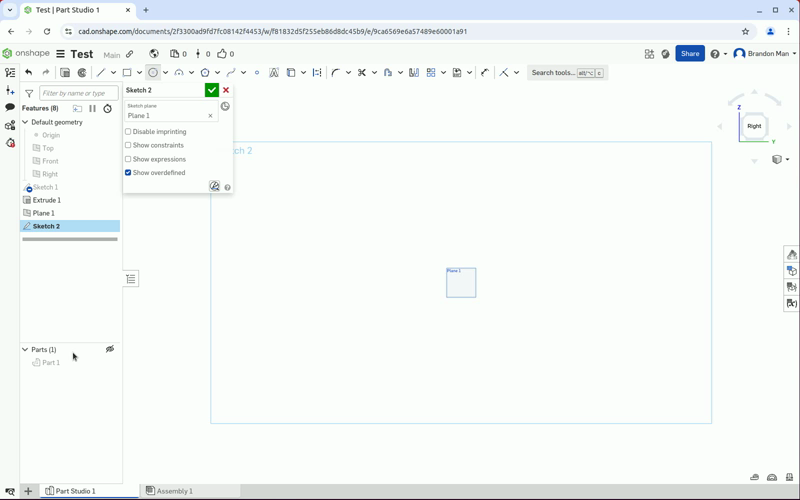
key_down(shift)
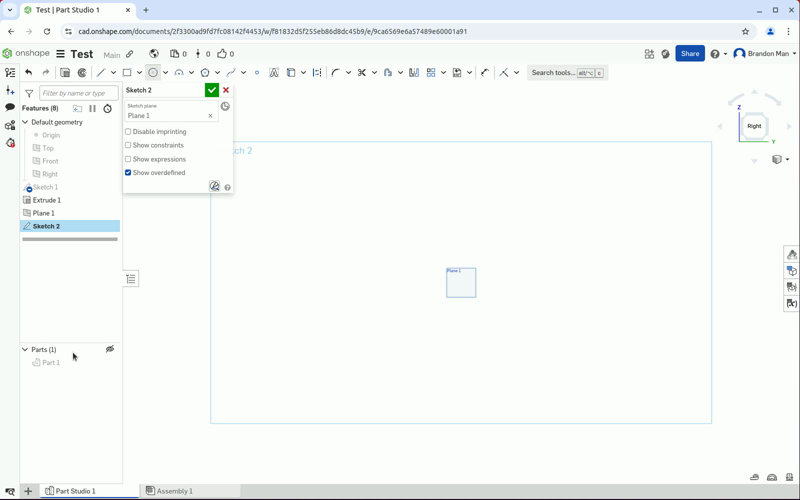
mouse_move(481, 313)
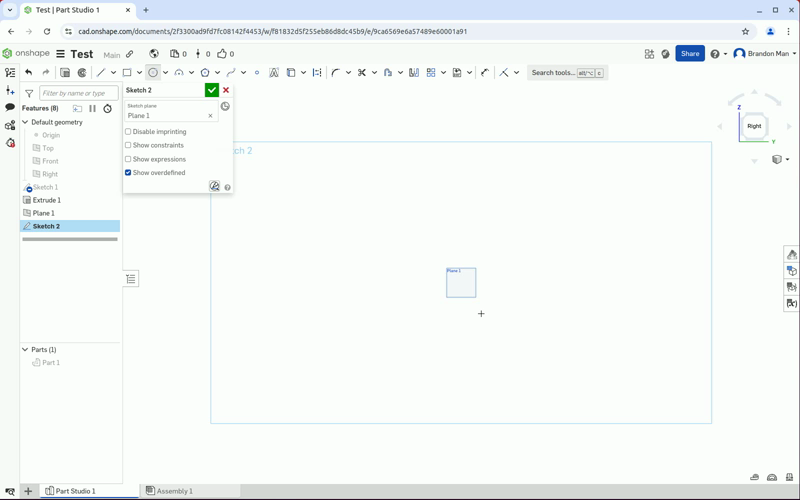
click(481, 313)
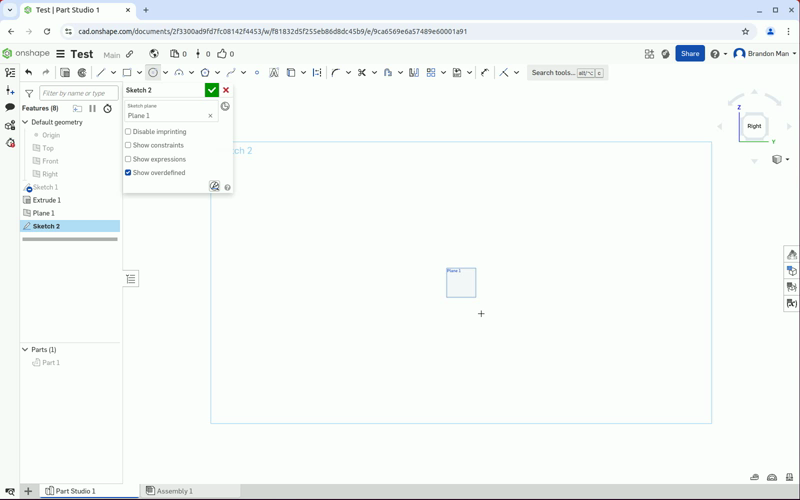
key_up(shift)
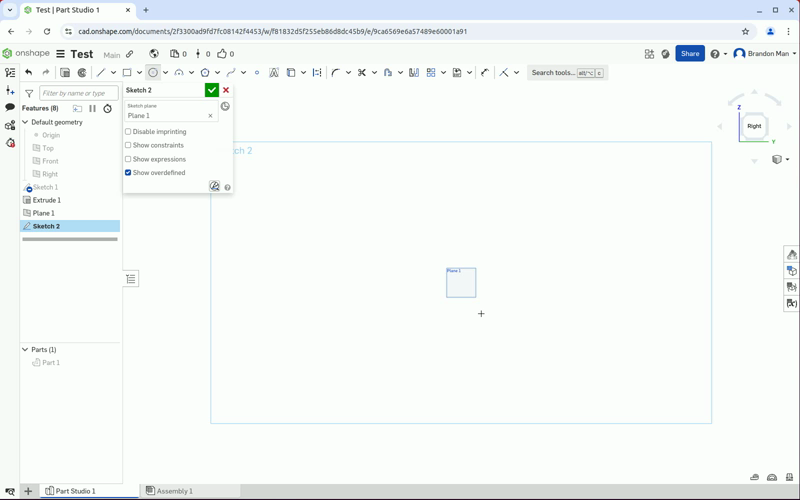
mouse_move(488, 313)
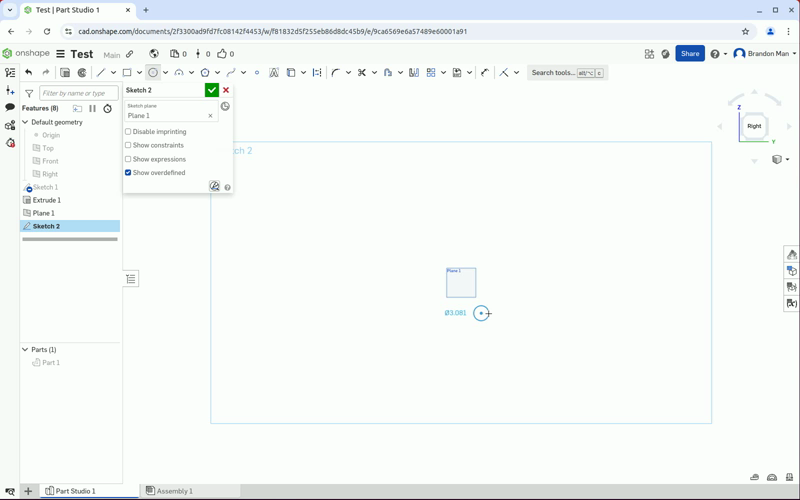
click(488, 313)
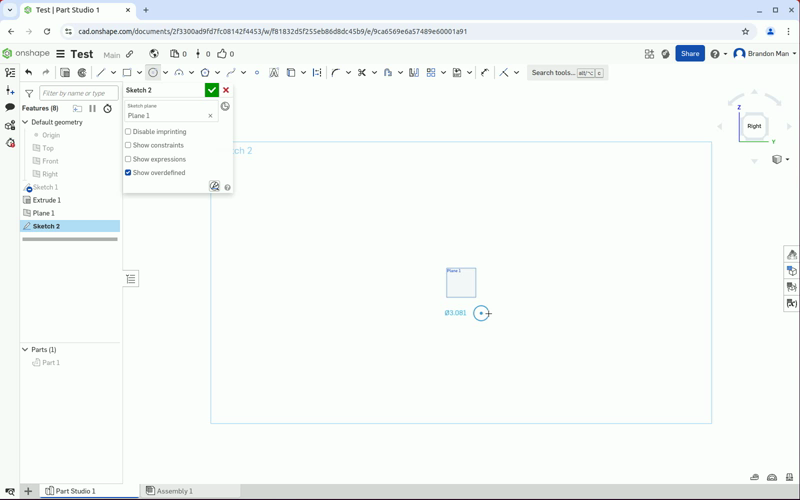
key(esc)
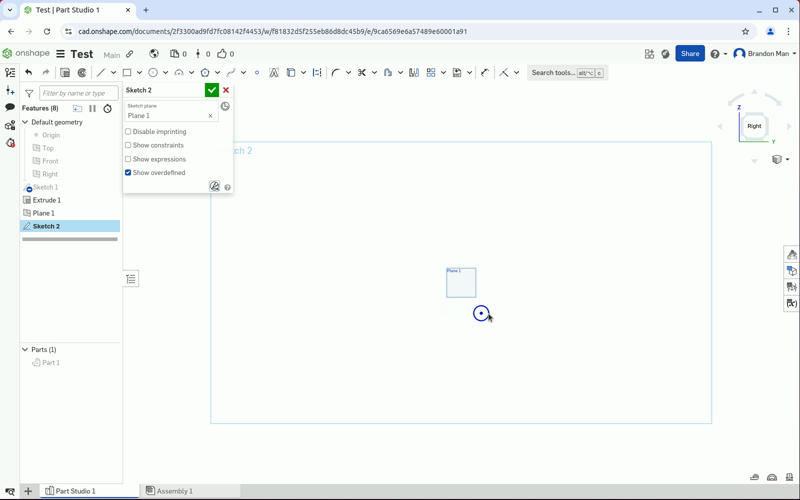
mouse_move(479, 315)
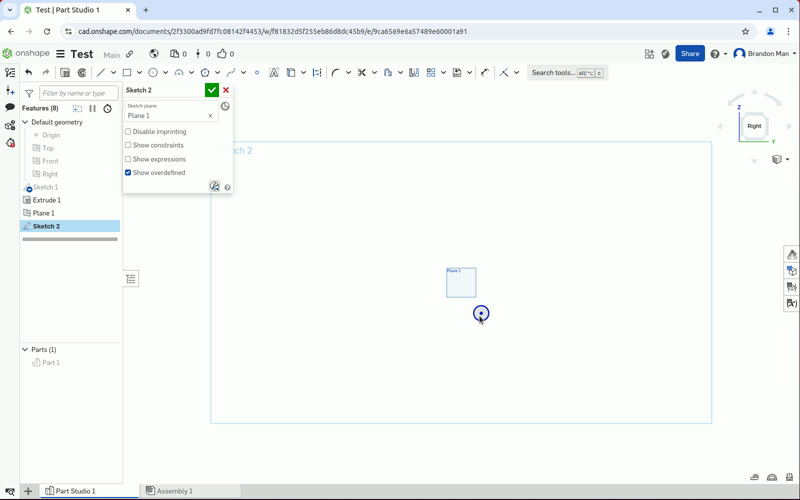
scroll(6)
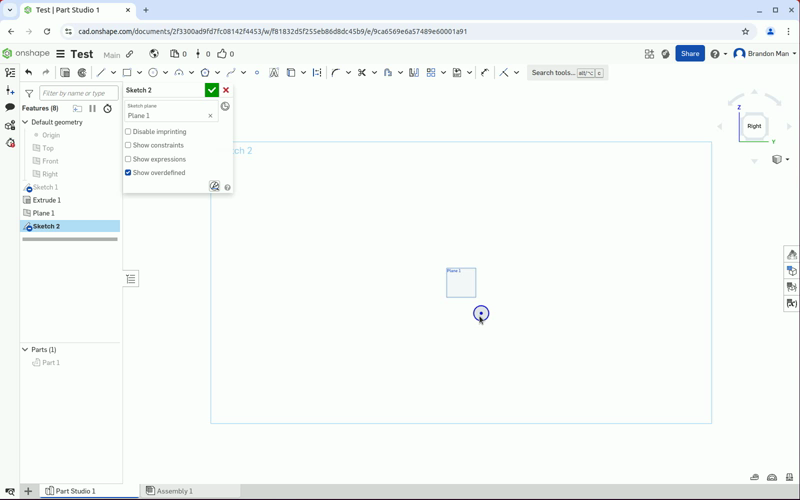
scroll(6)
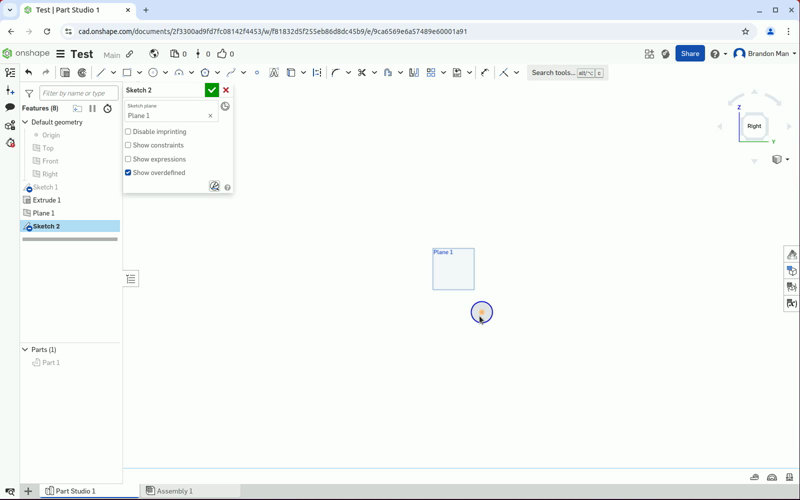
scroll(6)
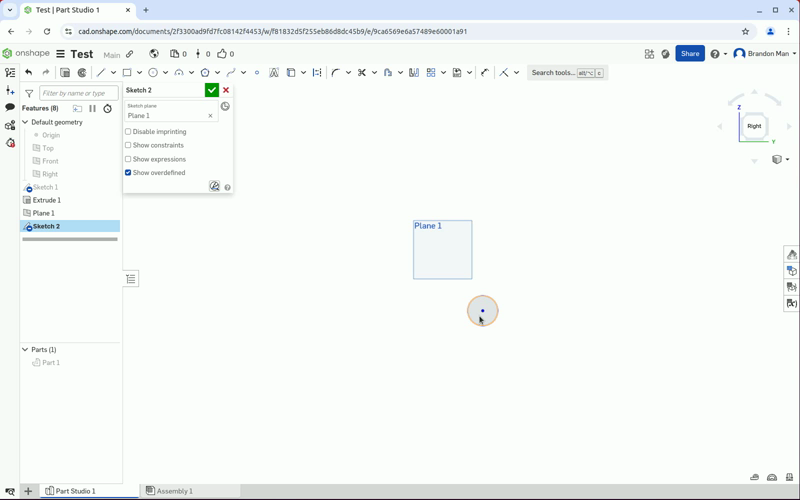
scroll(6)
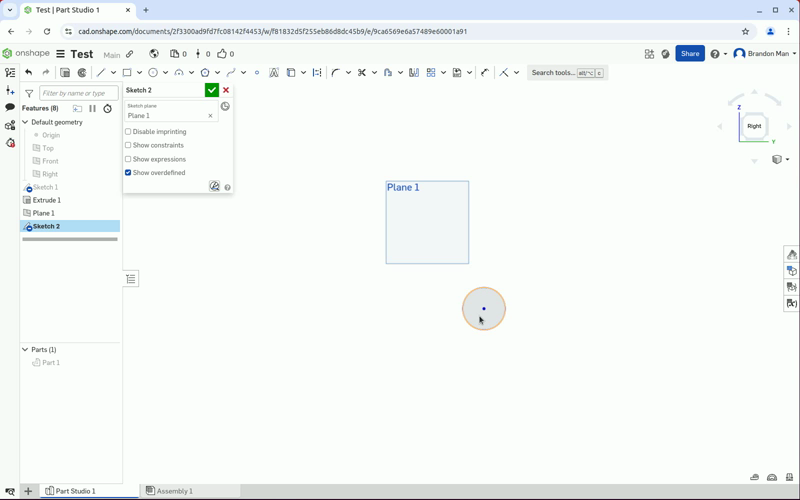
scroll(6)
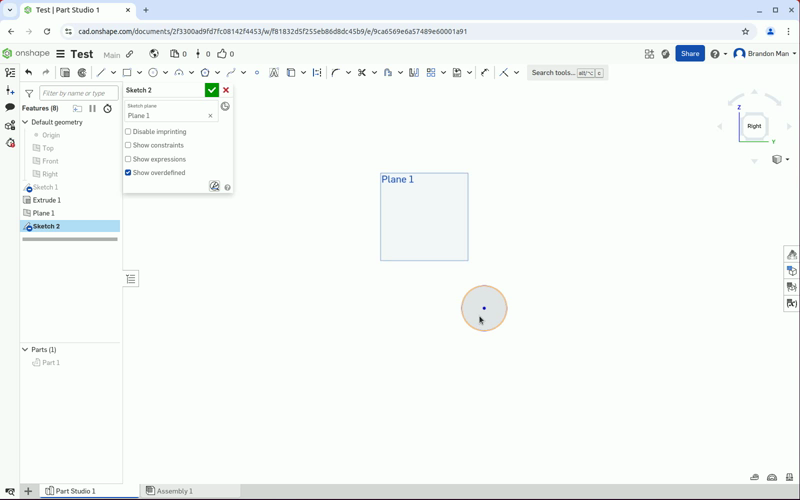
scroll(6)
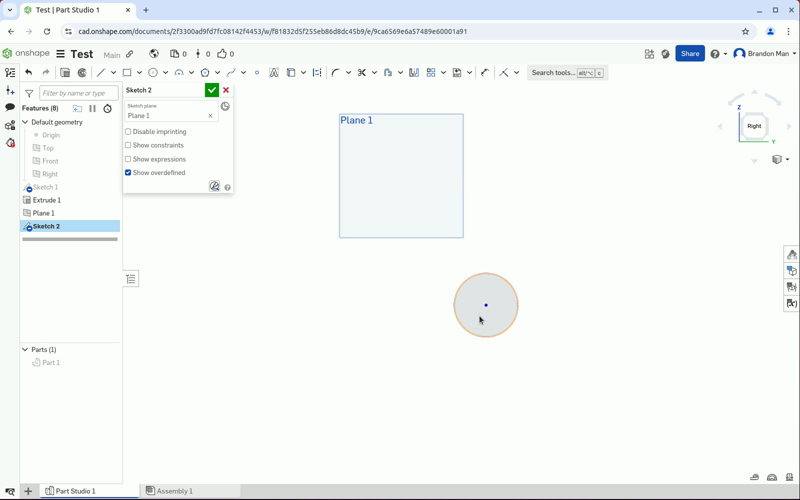
scroll(6)
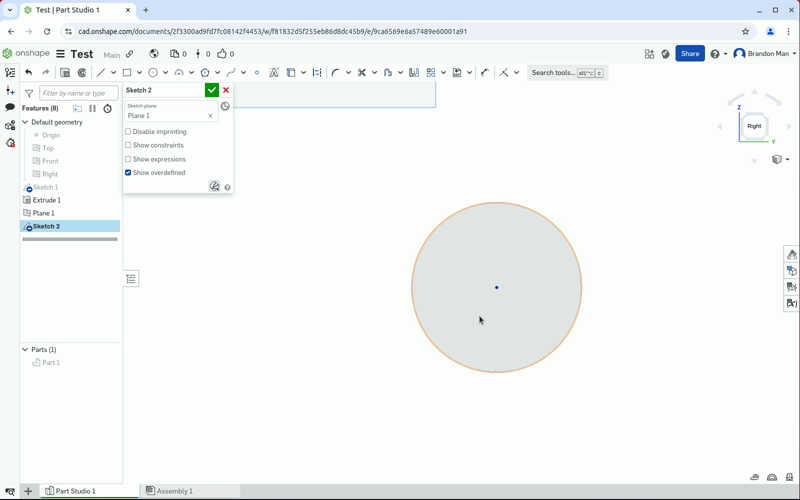
click(479, 315)
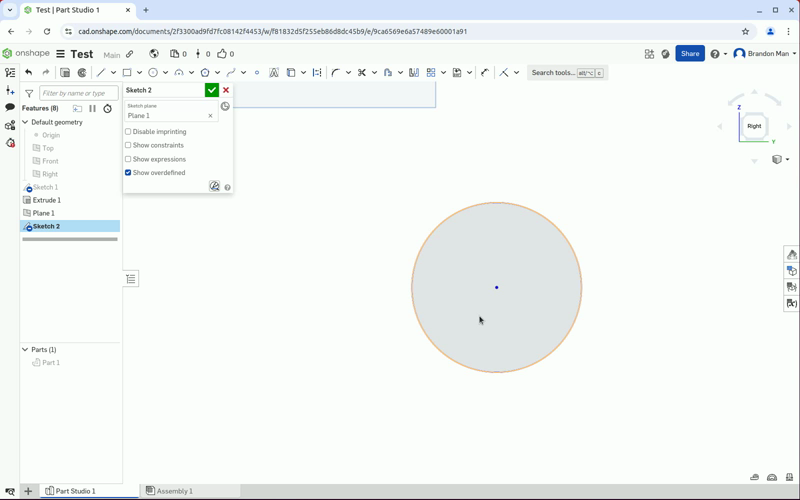
scroll(-6)
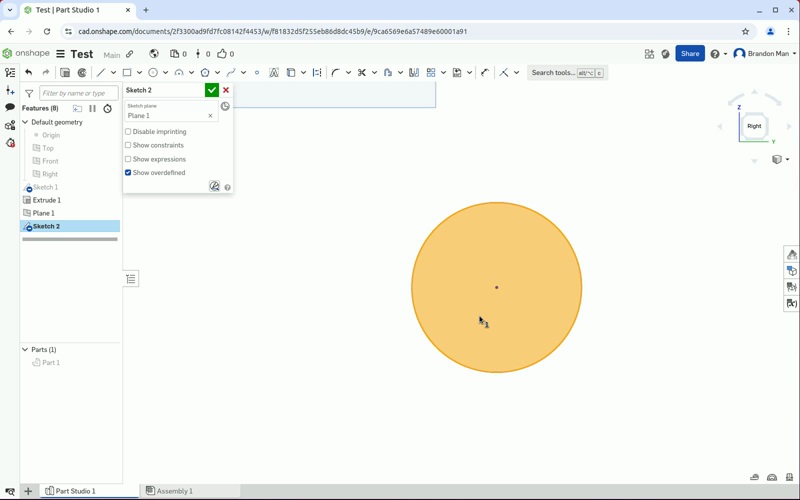
scroll(-6)
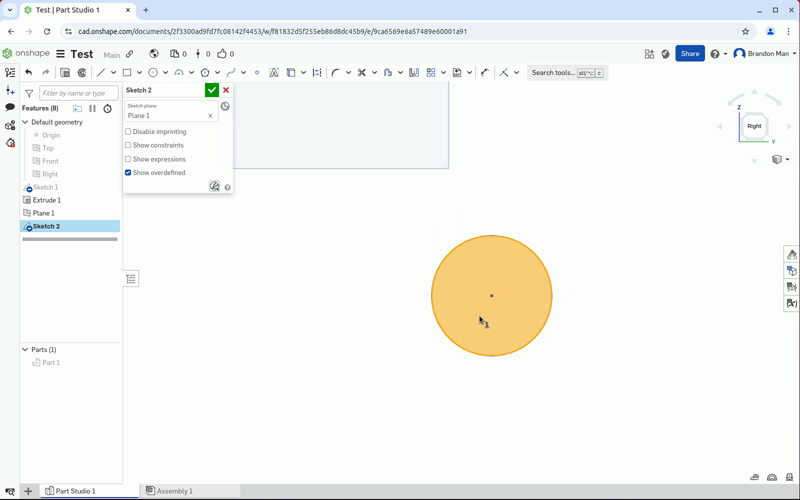
scroll(-6)
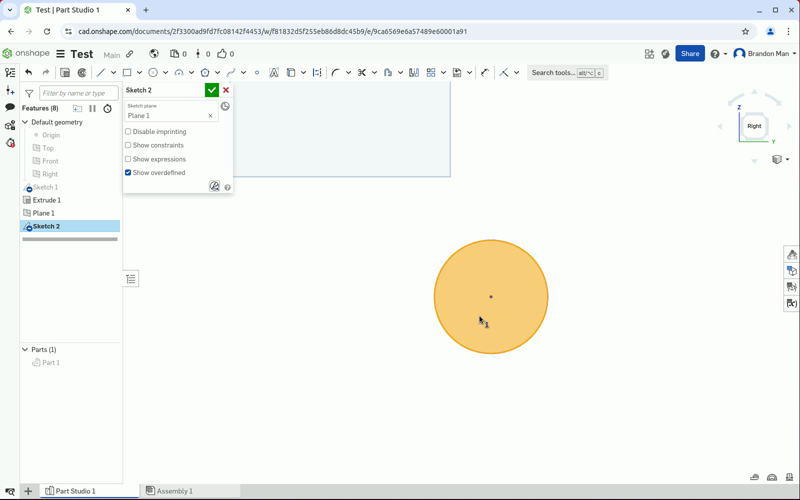
scroll(-6)
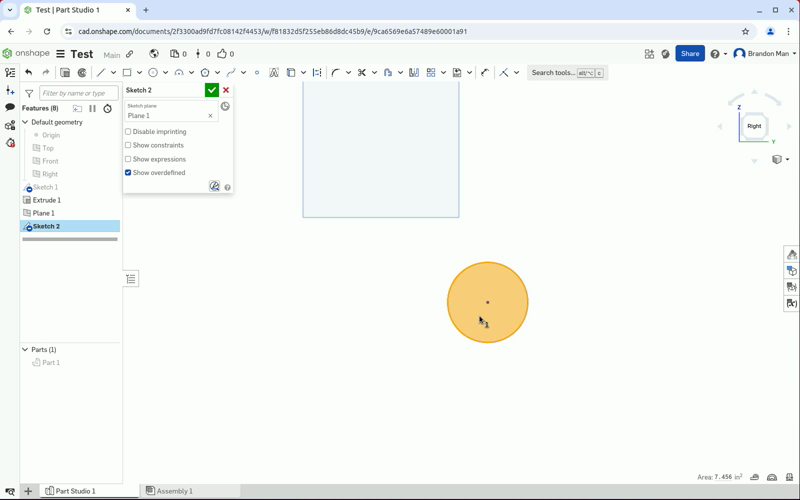
scroll(-6)
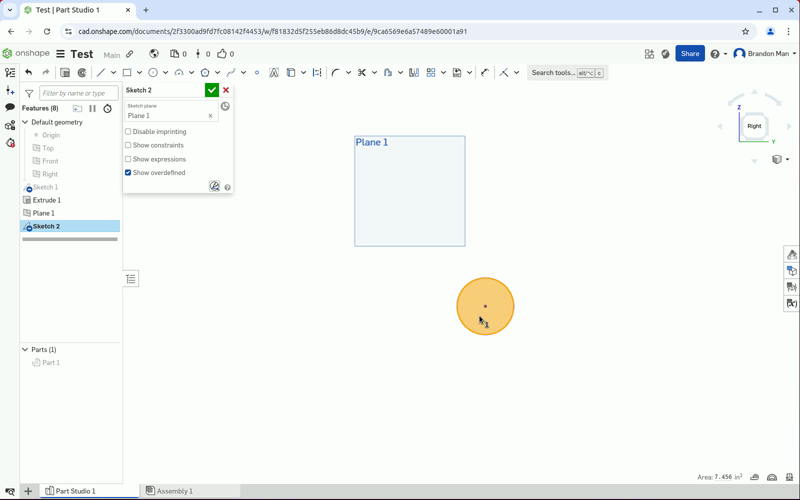
scroll(-6)
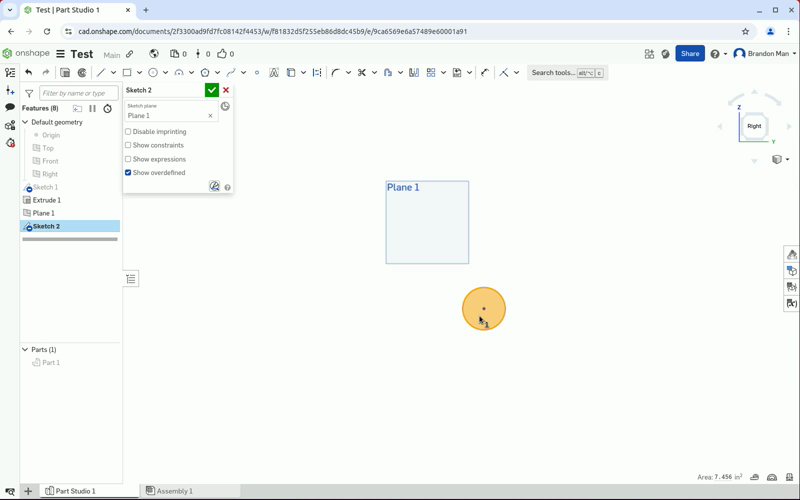
scroll(-6)
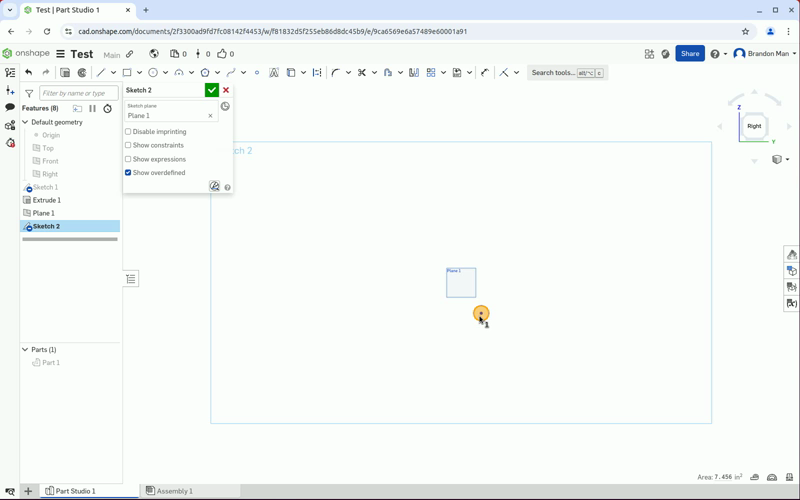
mouse_move(73, 352)
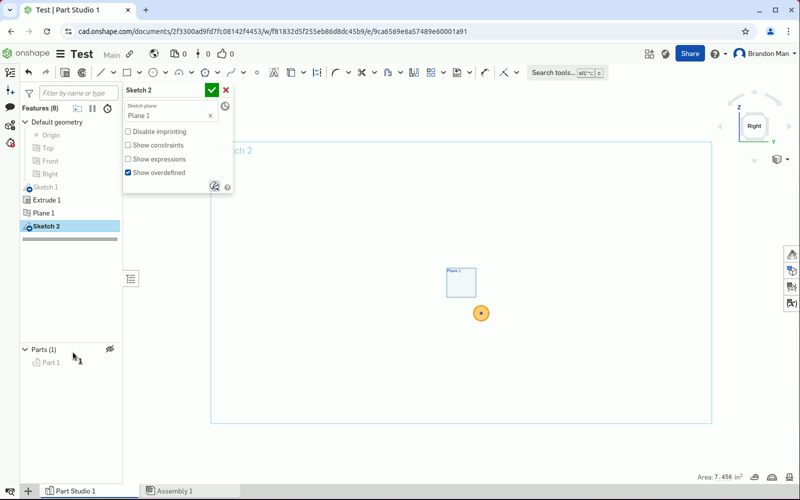
key(shift+y)
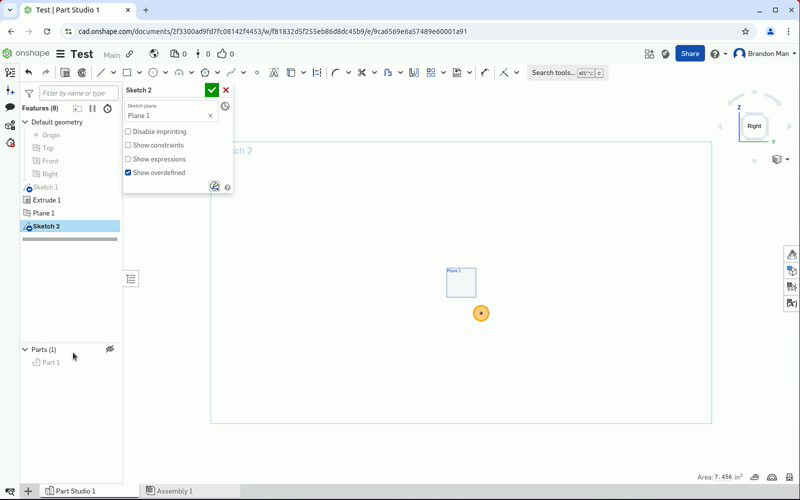
key(shift+e)
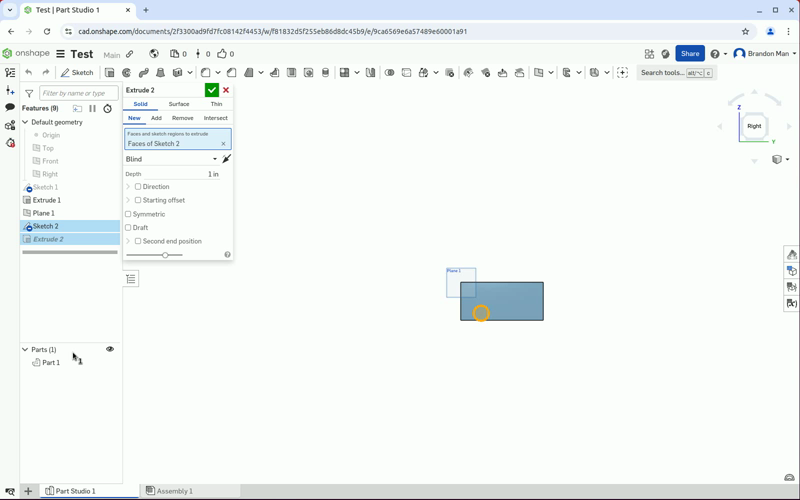
mouse_move(143, 106)
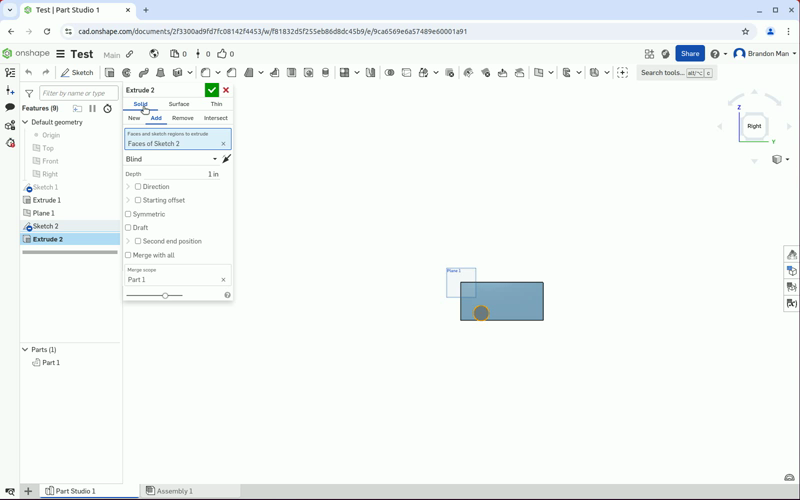
click(143, 106)
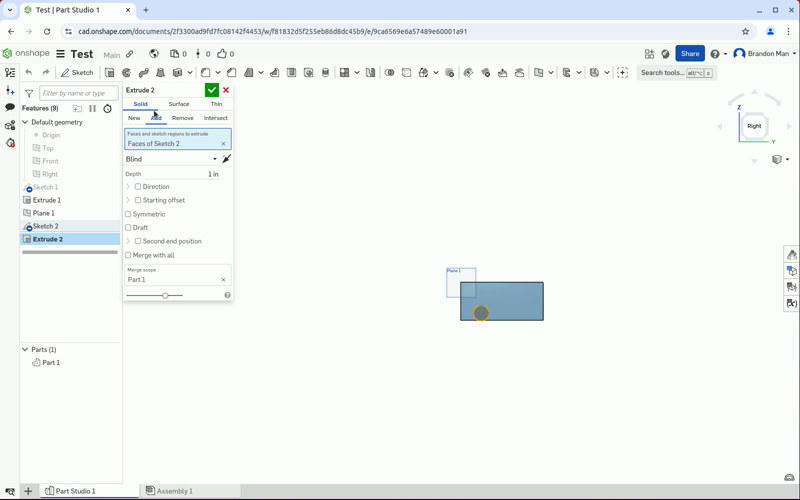
mouse_move(186, 120)
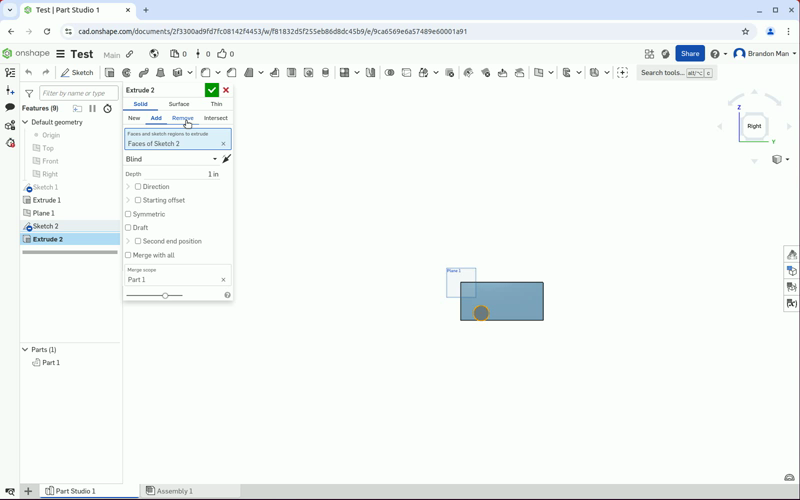
click(186, 120)
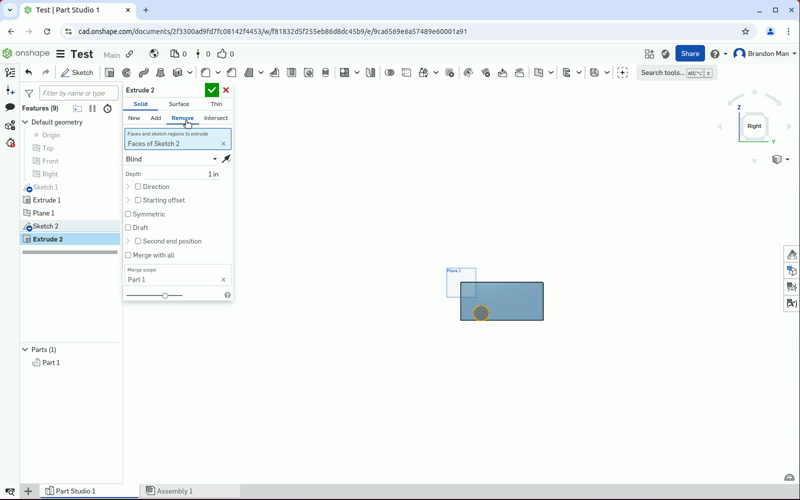
key(tab, 4)
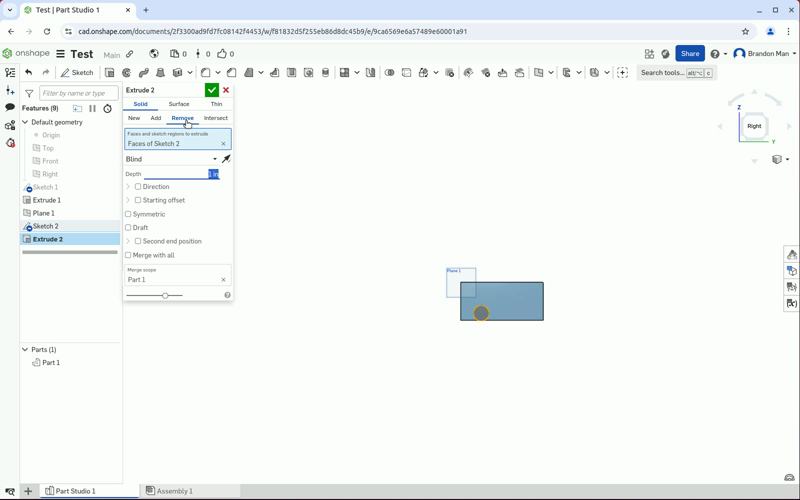
text(30.811)
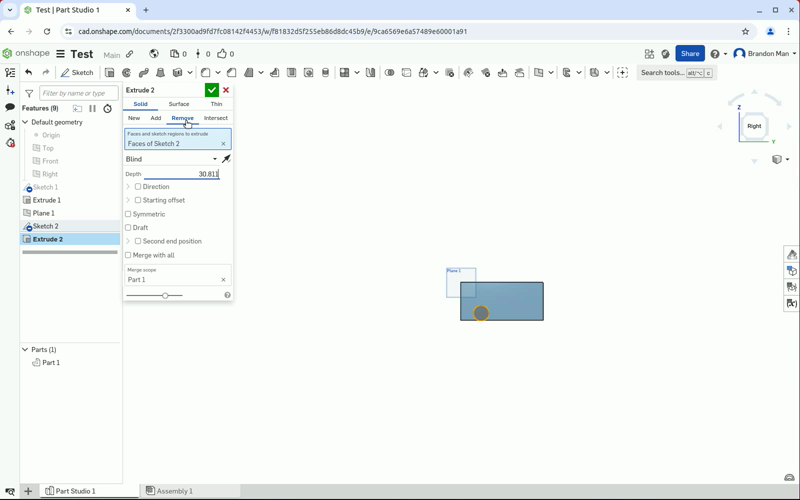
key(tab, 6)
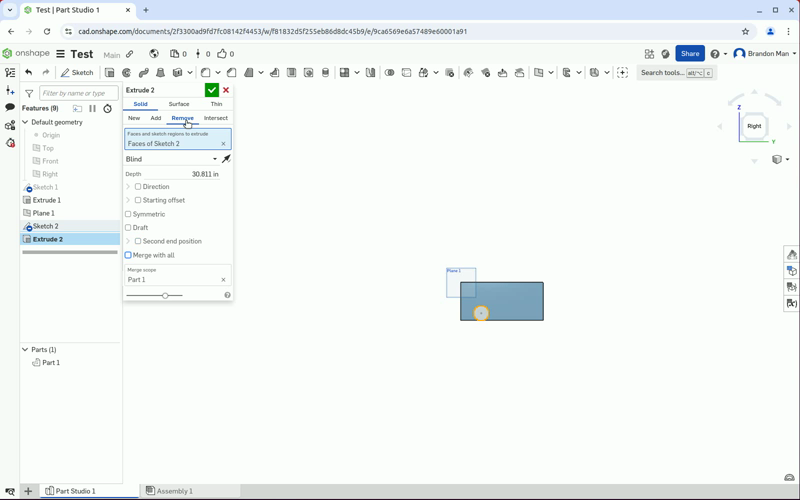
key(space)
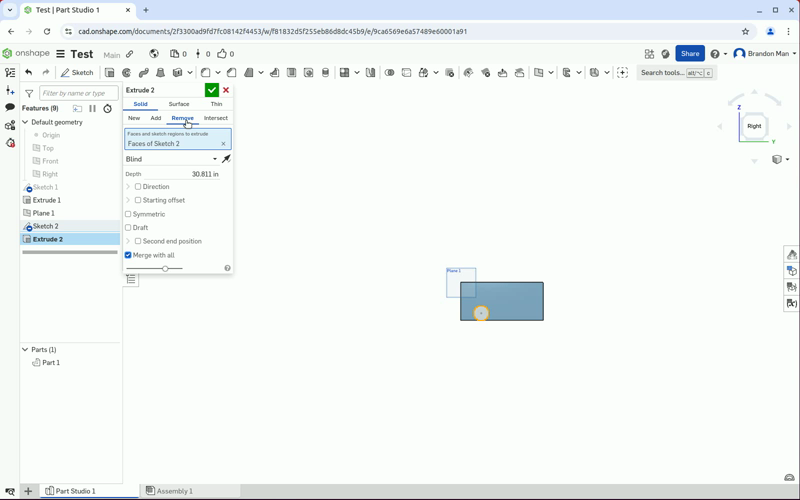
key(enter)
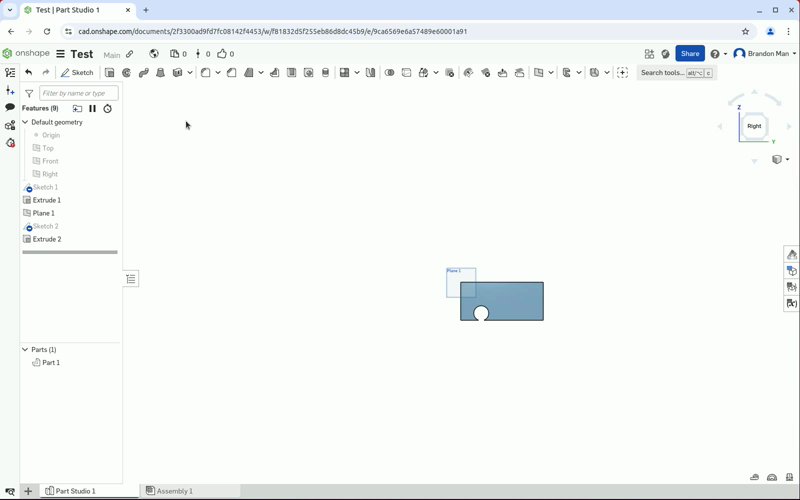
key(shift+h)
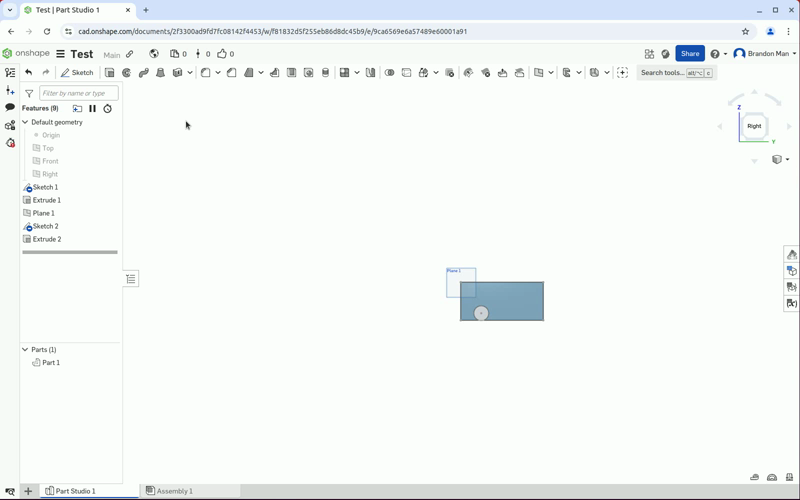
key(shift+h)
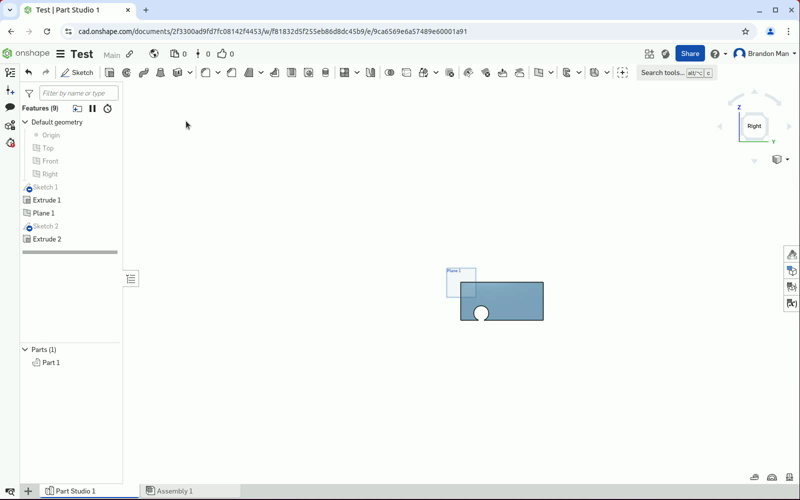
mouse_move(73, 189)
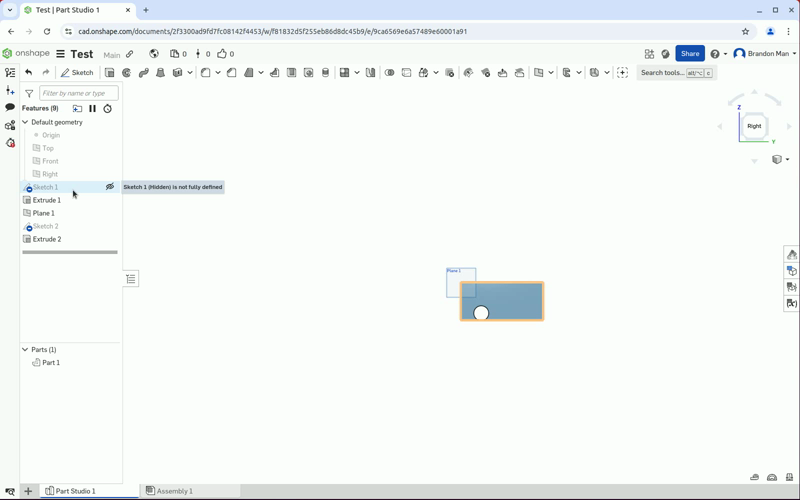
click(73, 189)
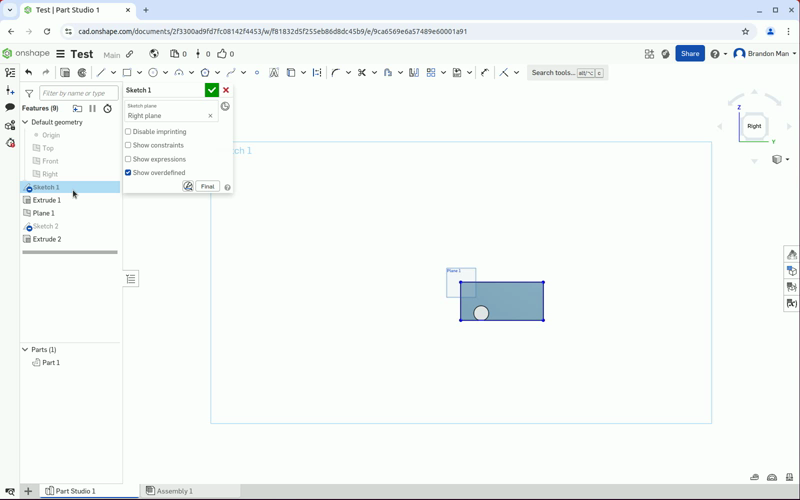
mouse_move(229, 92)
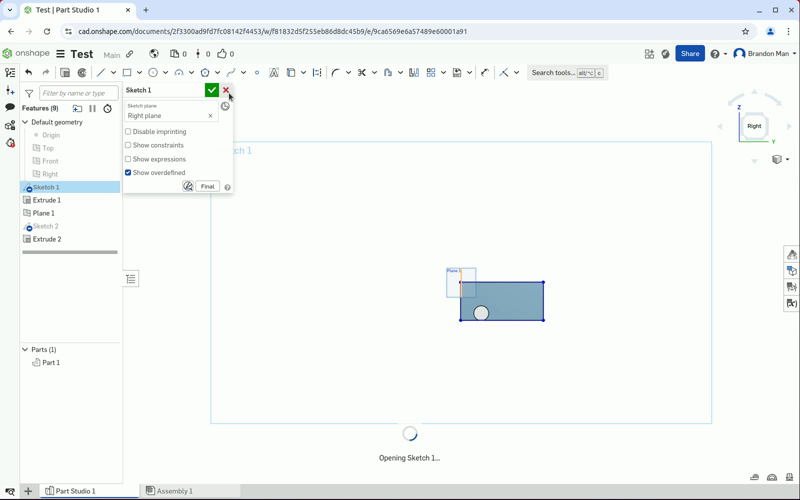
click(229, 92)
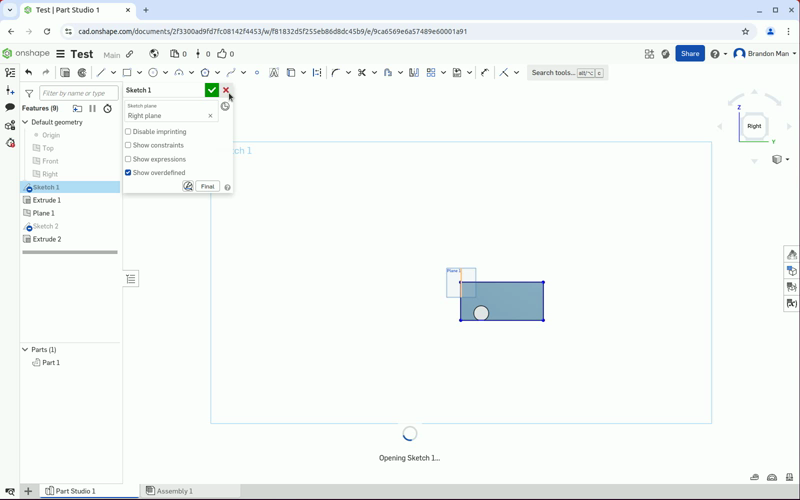
key(shift+s)
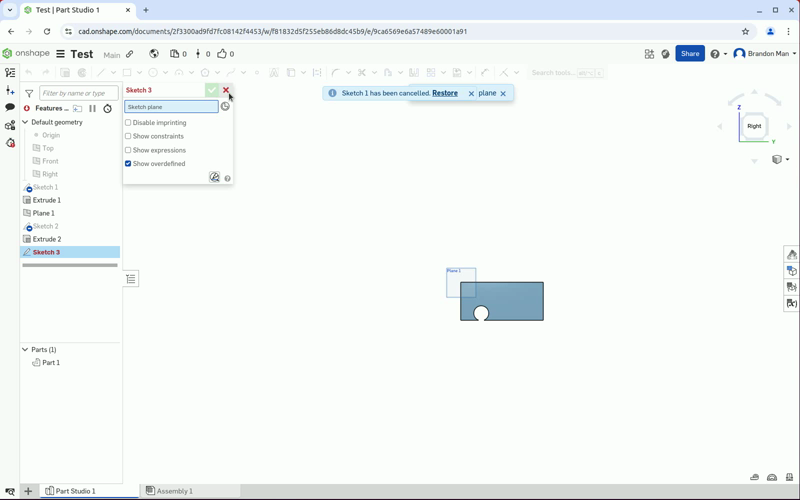
mouse_move(73, 215)
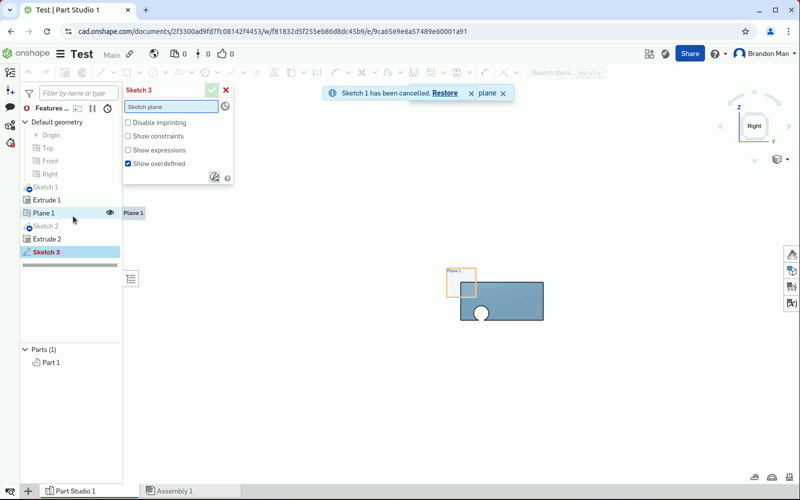
click(73, 215)
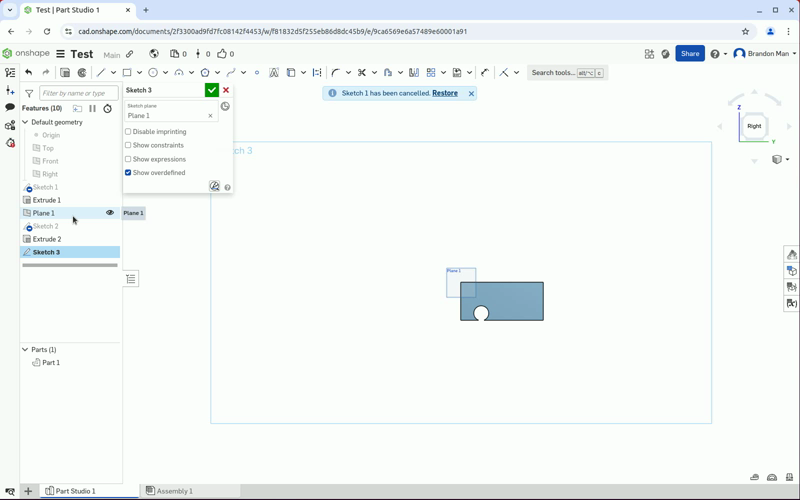
mouse_move(73, 352)
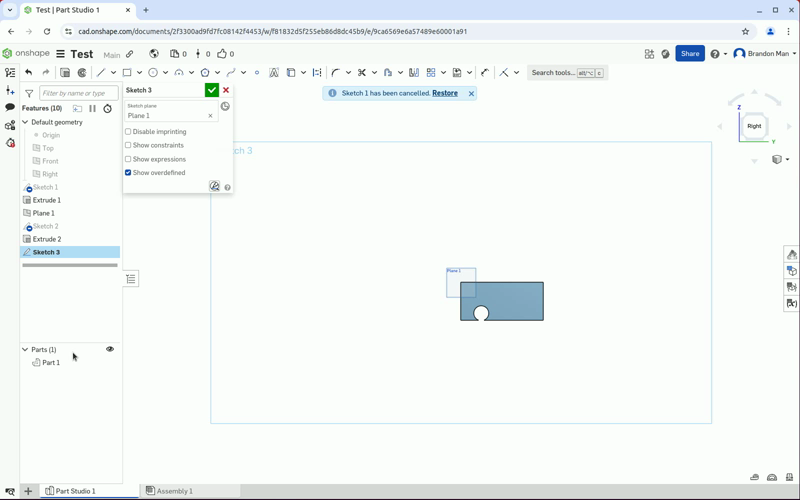
key(y)
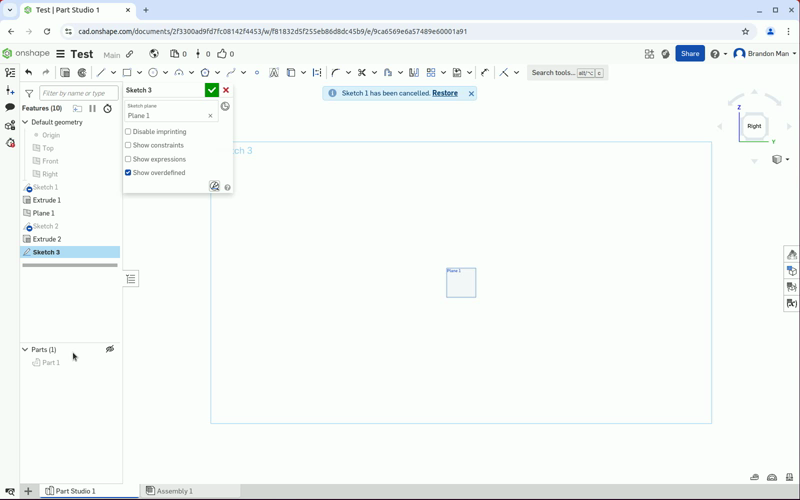
key(c)
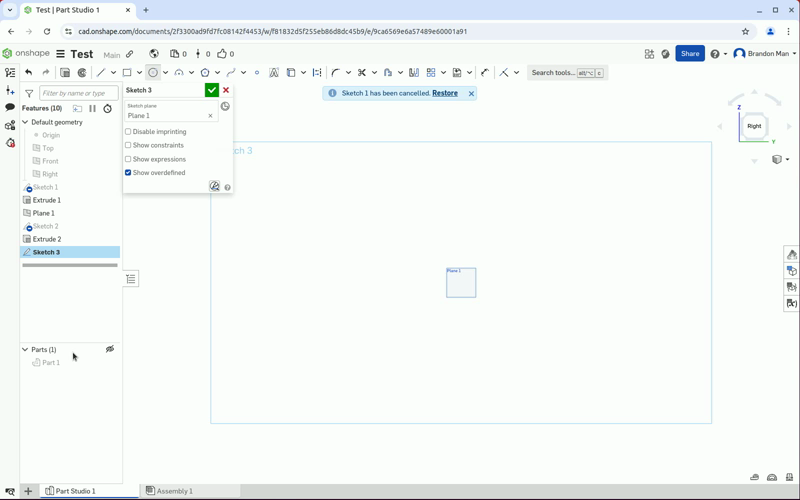
key_down(shift)
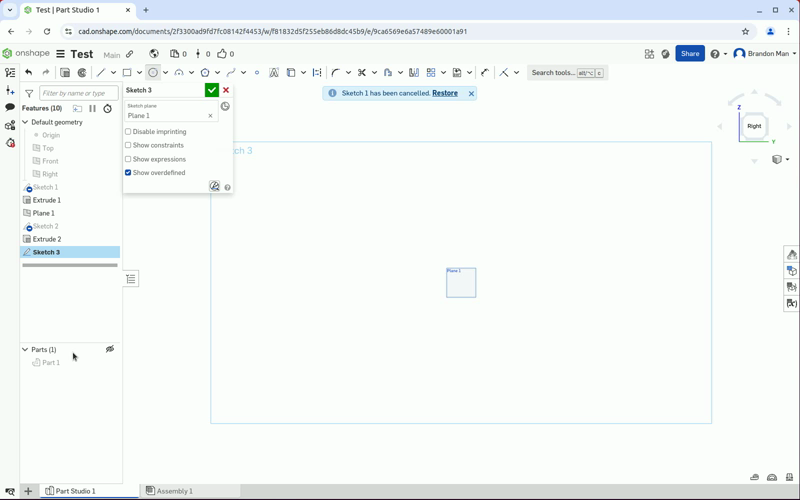
mouse_move(523, 313)
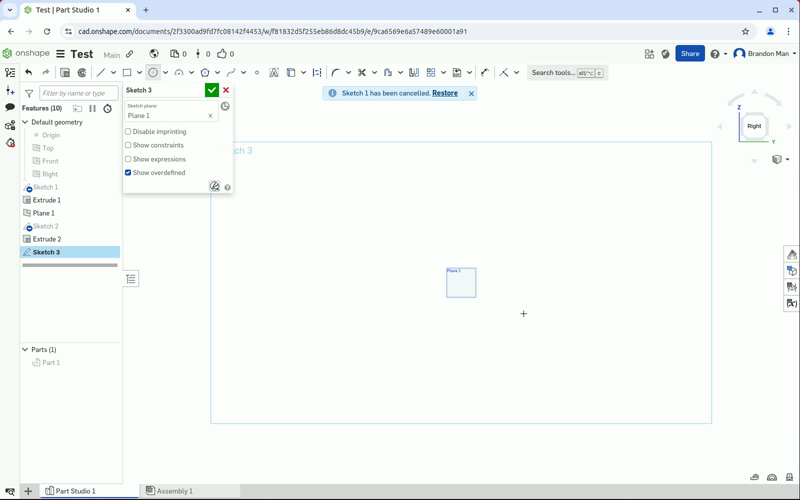
click(523, 313)
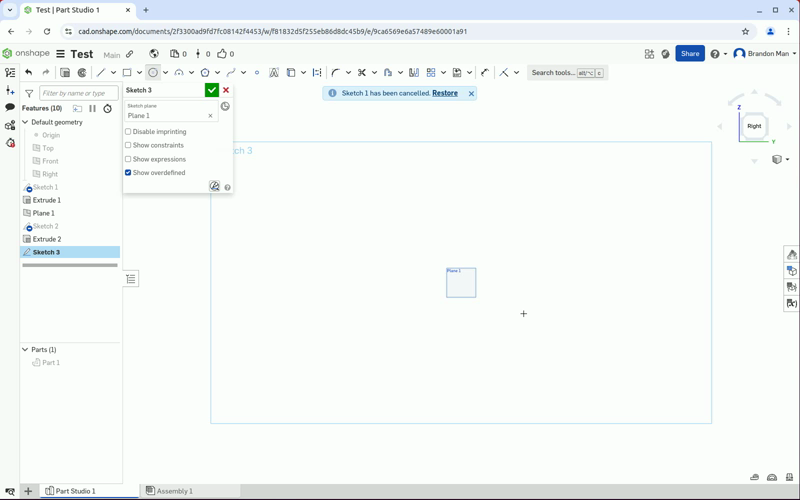
key_up(shift)
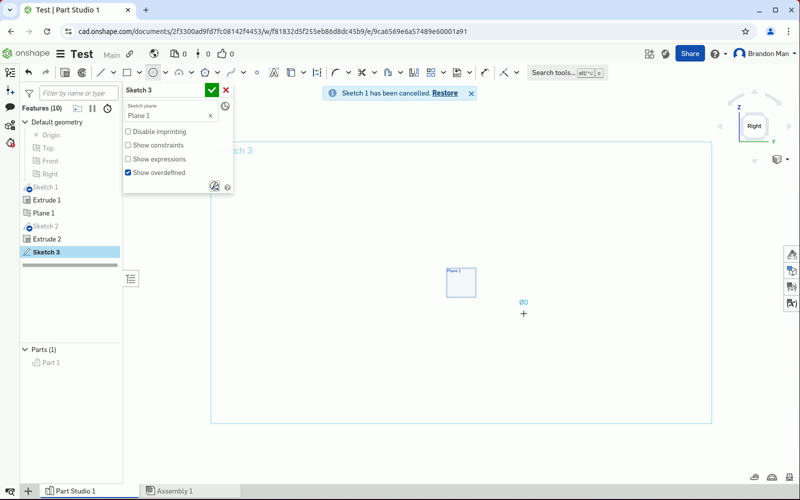
mouse_move(531, 313)
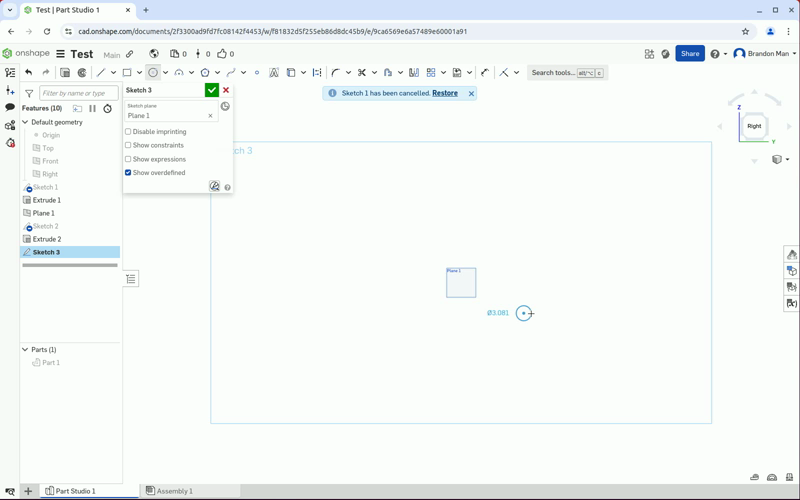
click(531, 313)
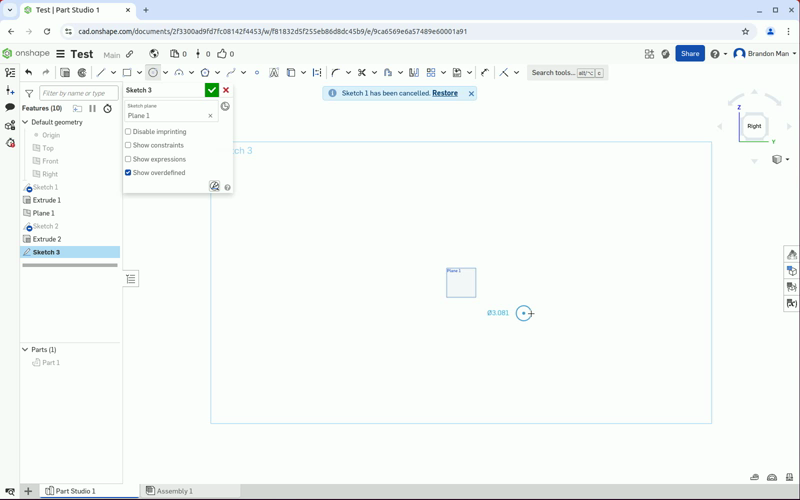
key(esc)
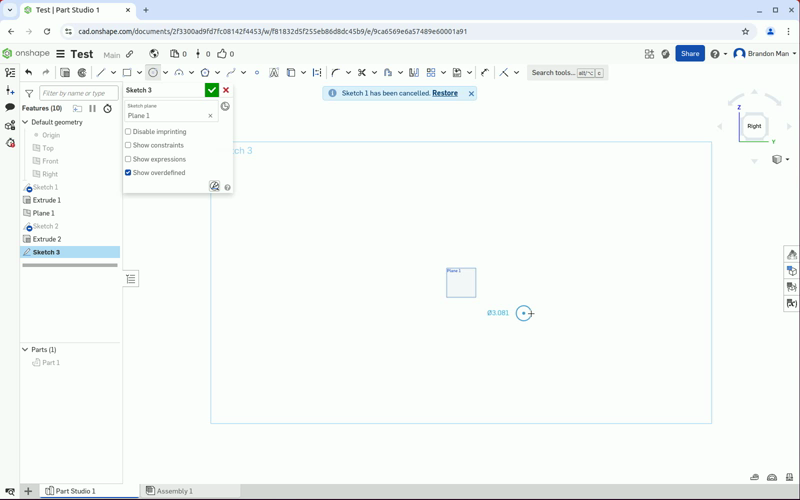
mouse_move(518, 318)
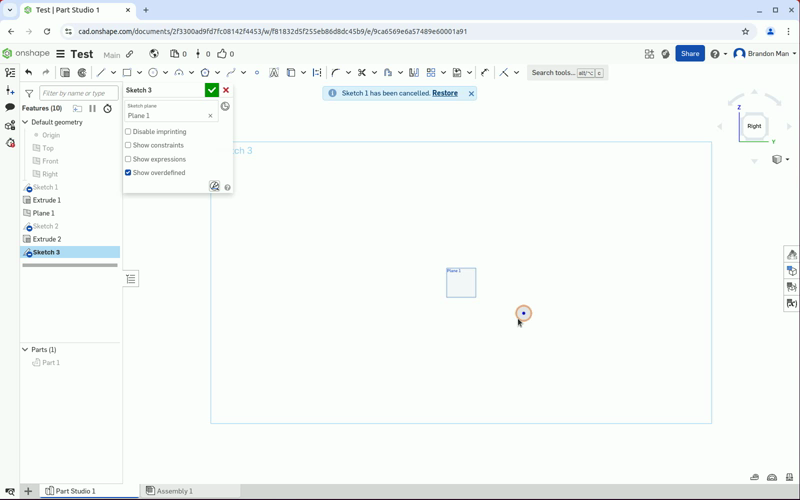
scroll(6)
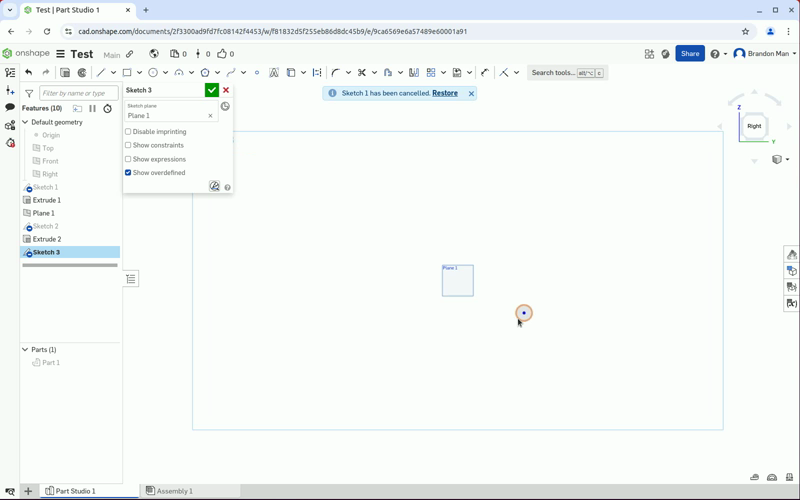
scroll(6)
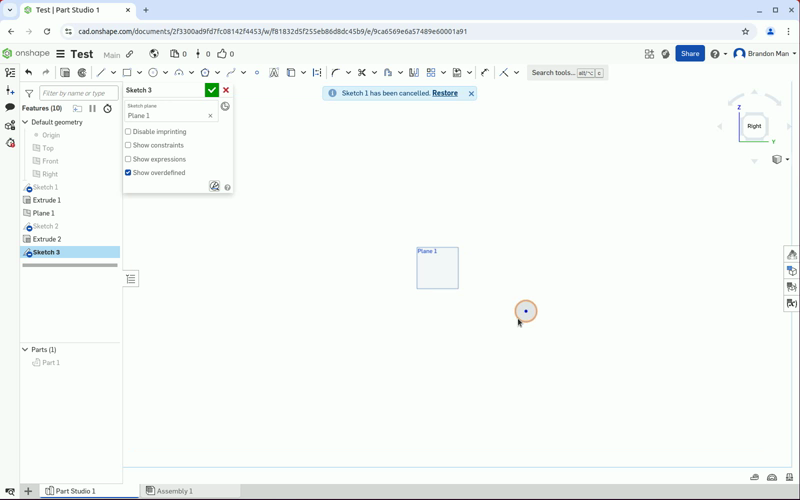
scroll(6)
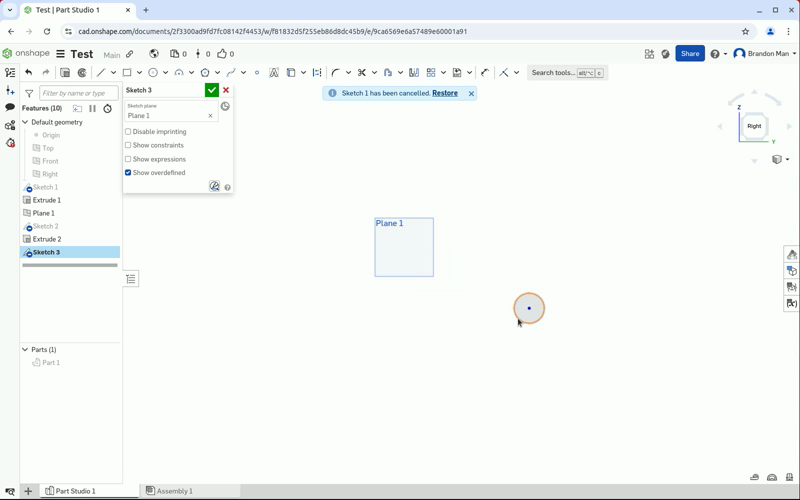
scroll(6)
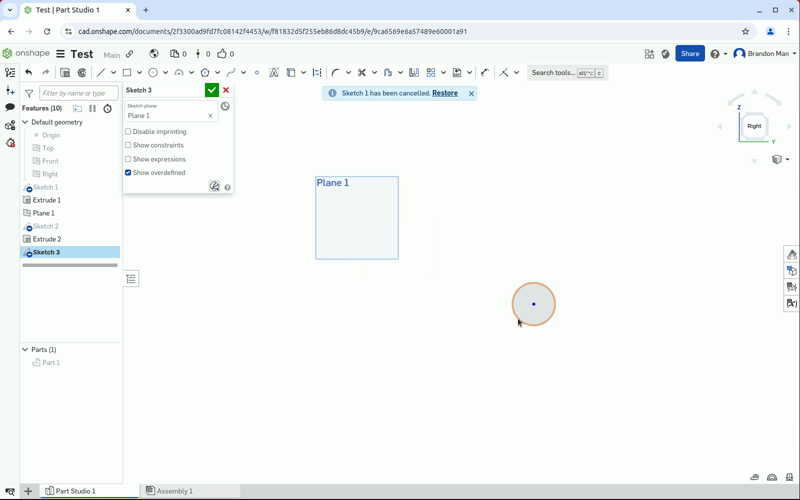
scroll(6)
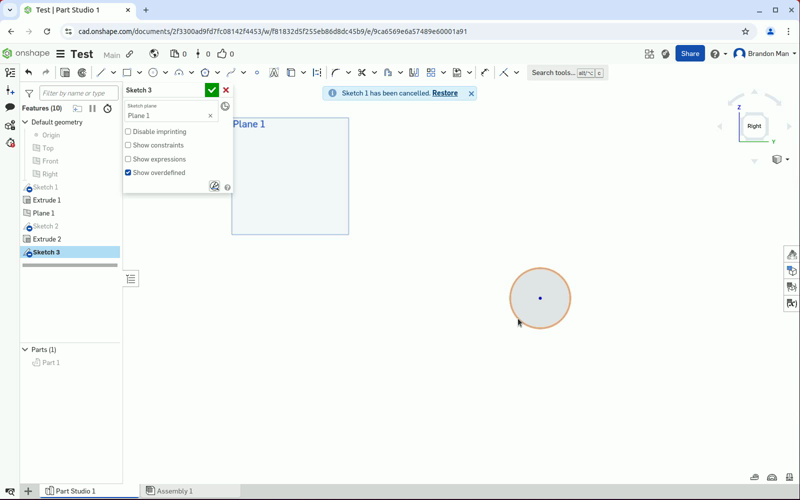
scroll(6)
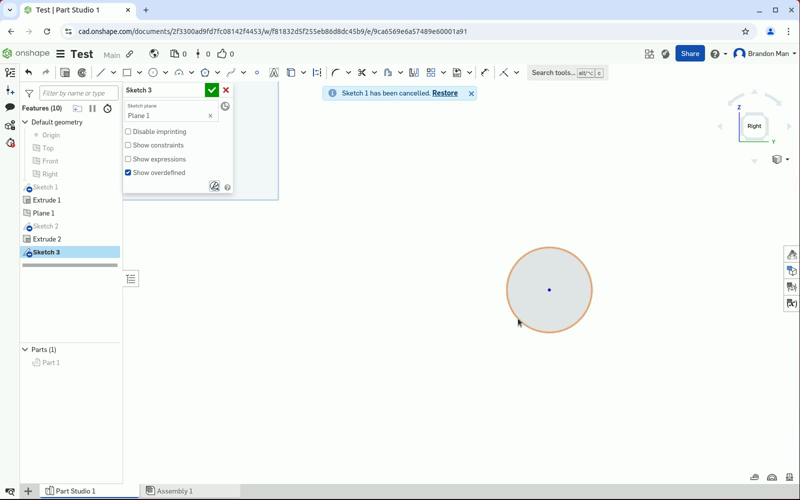
scroll(6)
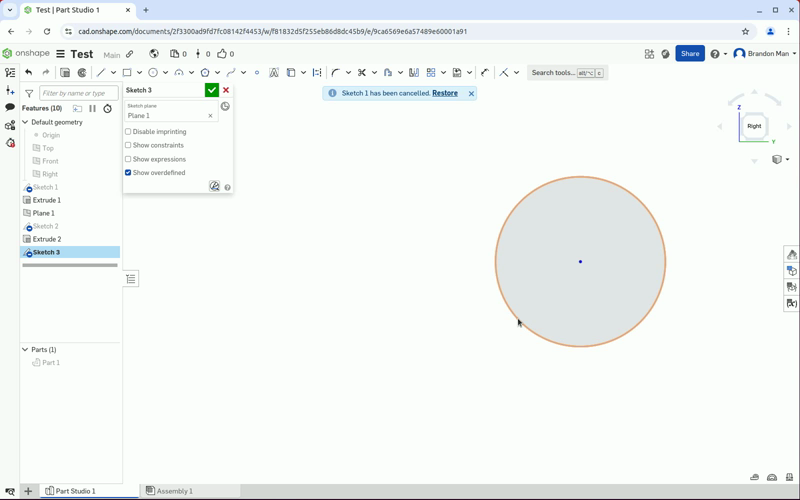
click(518, 318)
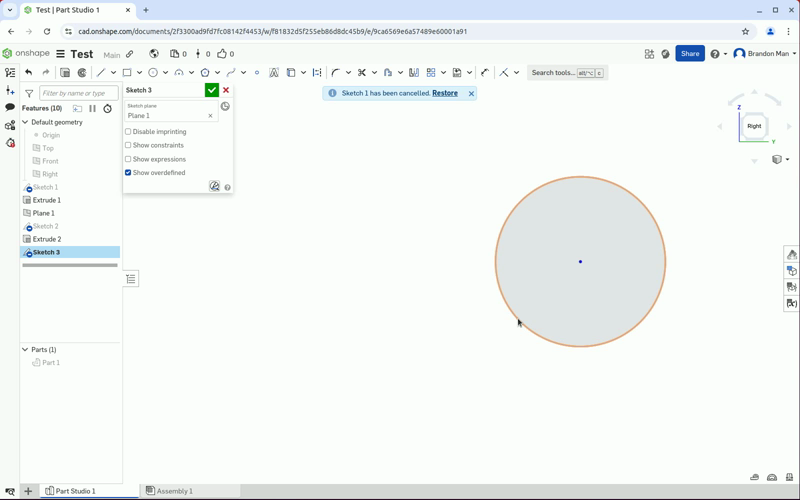
scroll(-6)
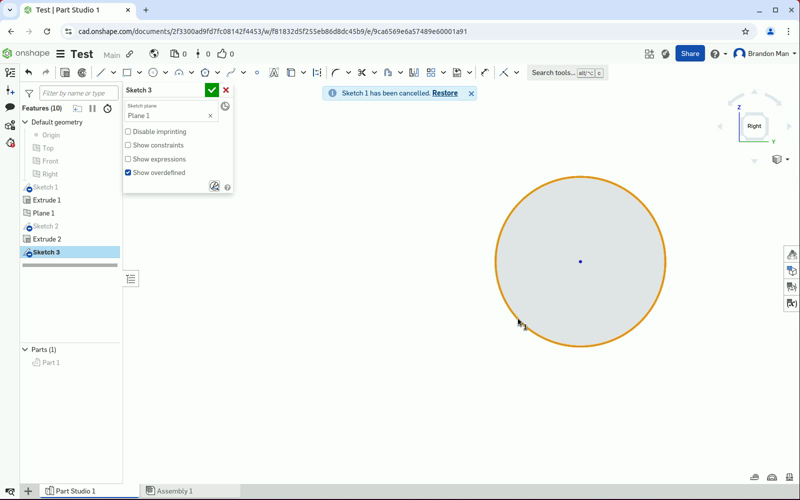
scroll(-6)
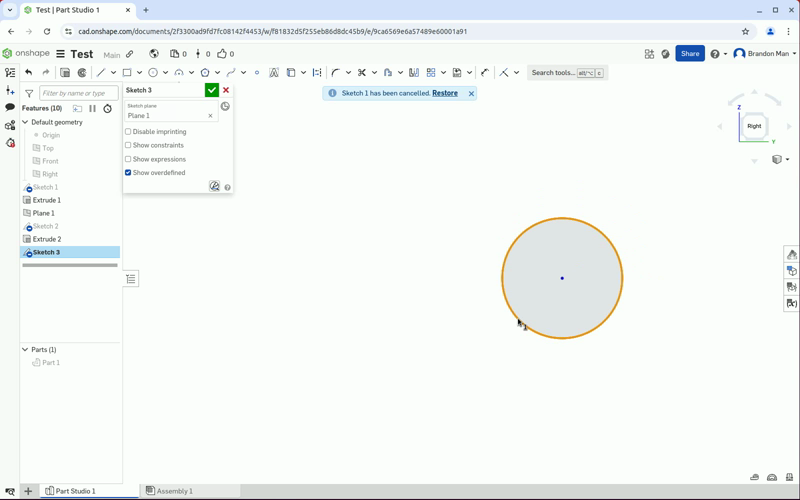
scroll(-6)
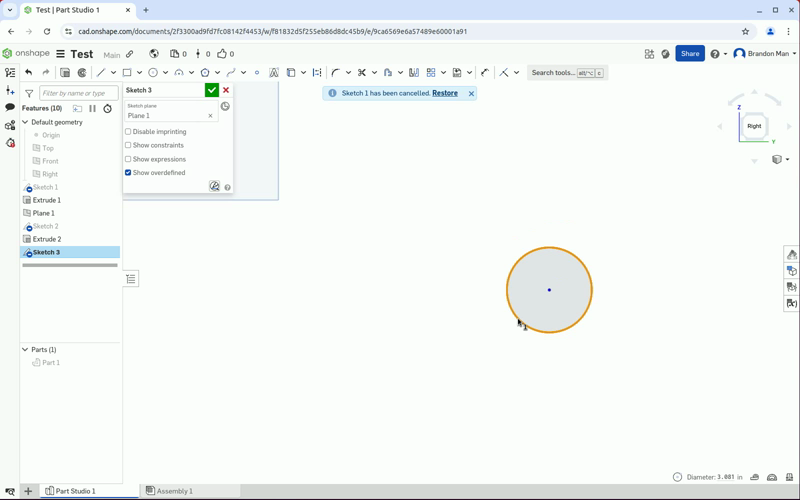
scroll(-6)
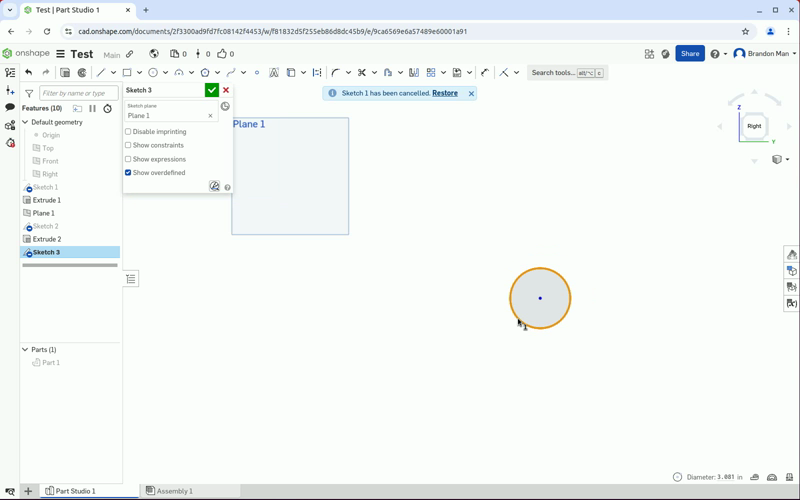
scroll(-6)
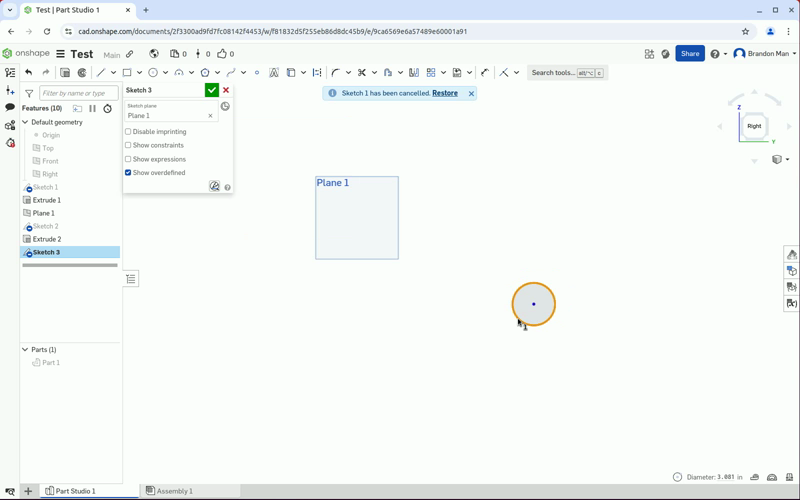
scroll(-6)
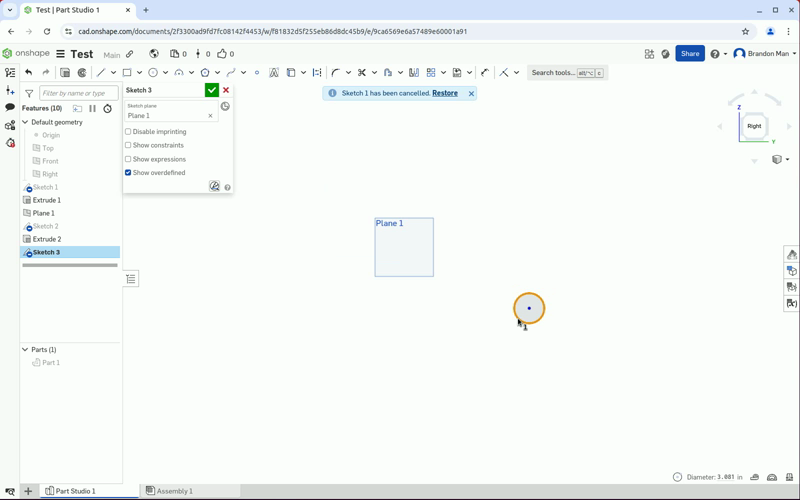
scroll(-6)
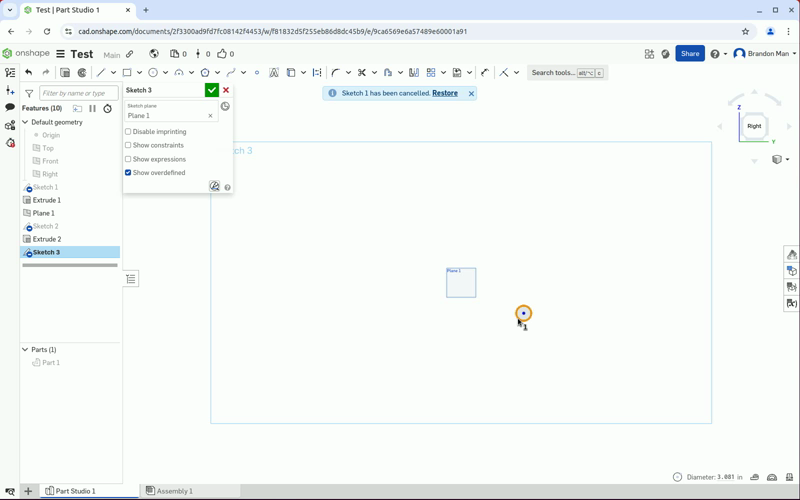
mouse_move(73, 352)
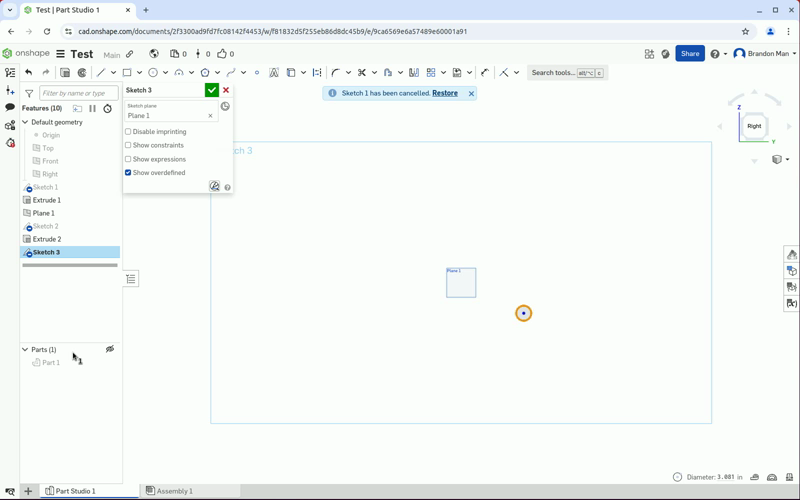
key(shift+y)
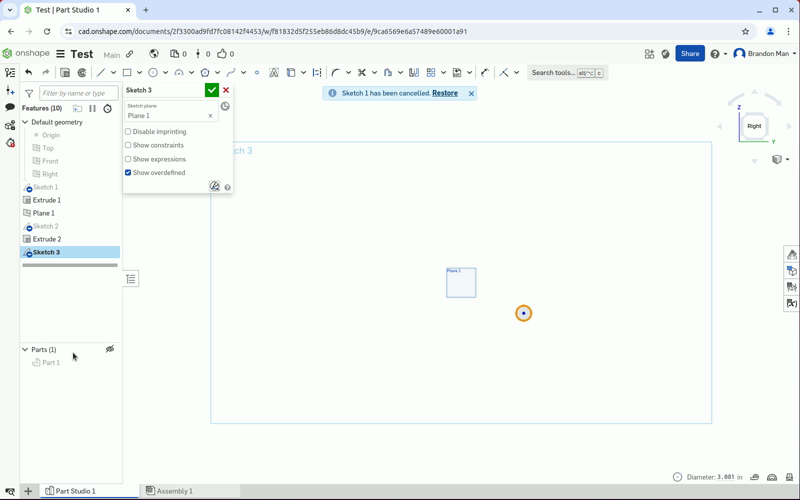
key(shift+e)
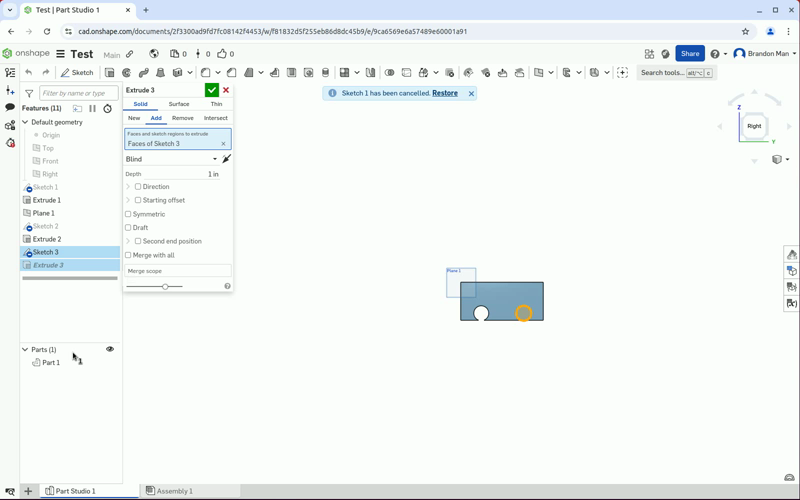
mouse_move(143, 106)
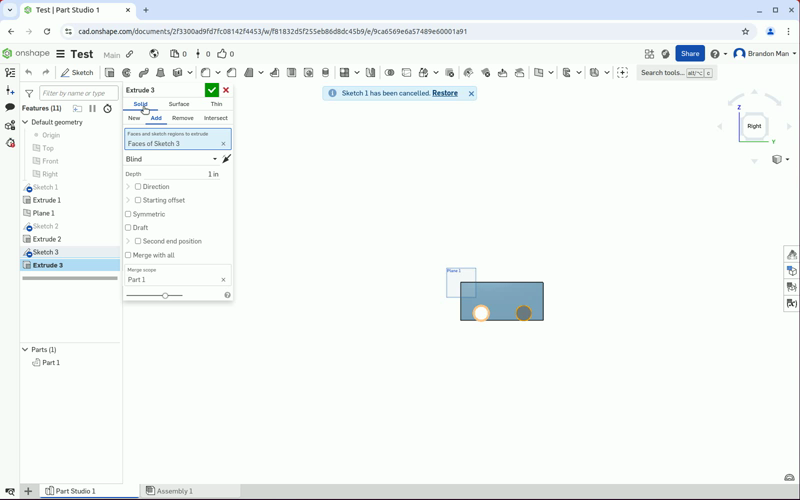
click(143, 106)
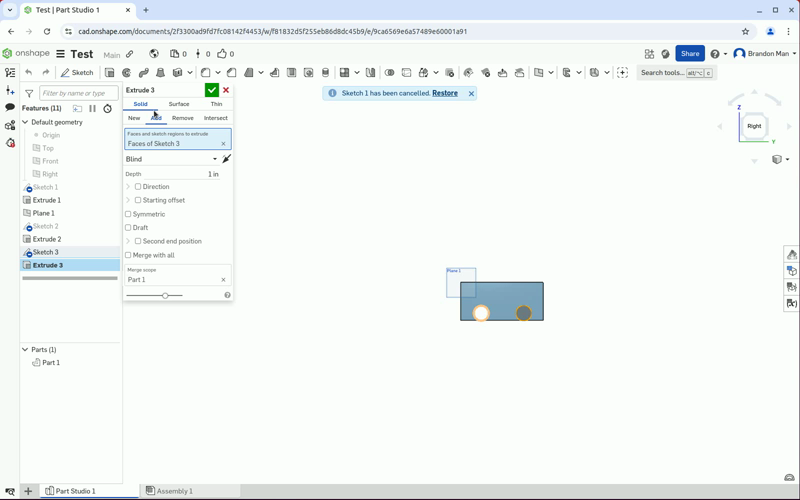
mouse_move(186, 120)
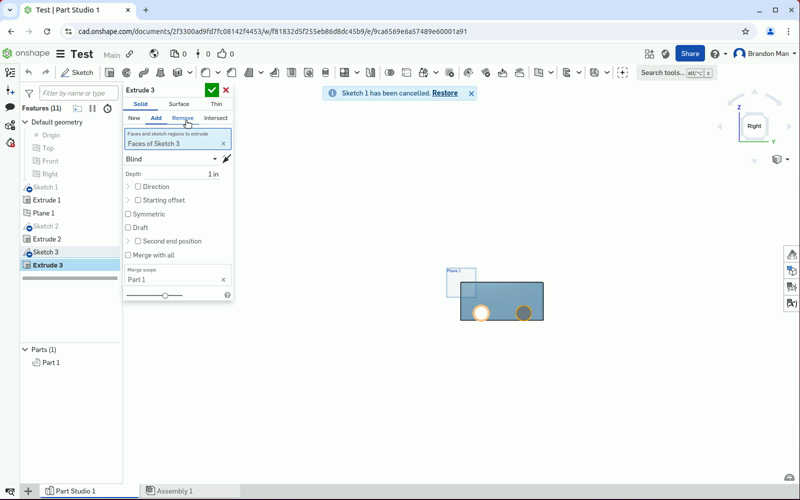
click(186, 120)
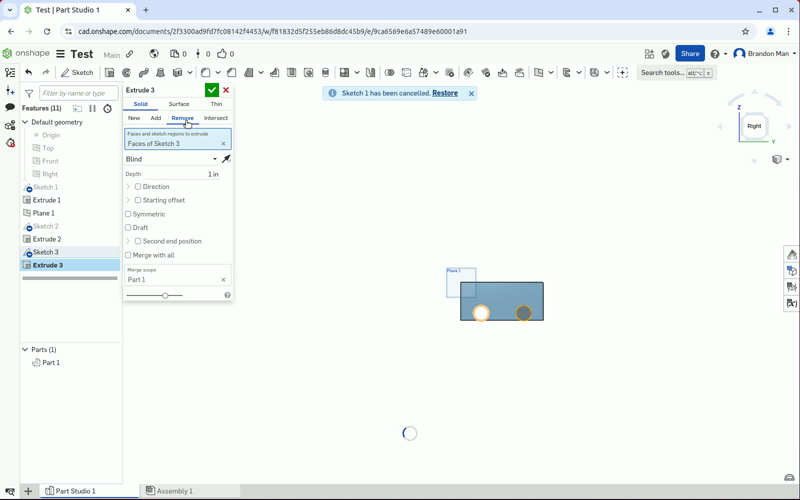
key(tab, 4)
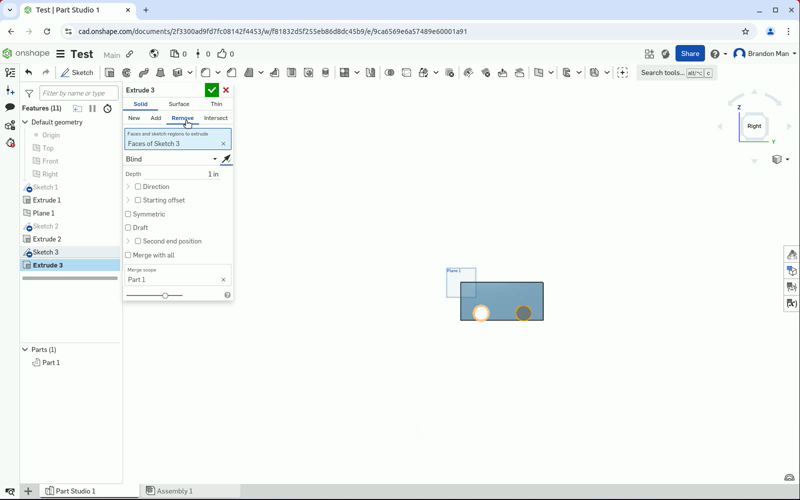
text(30.811)
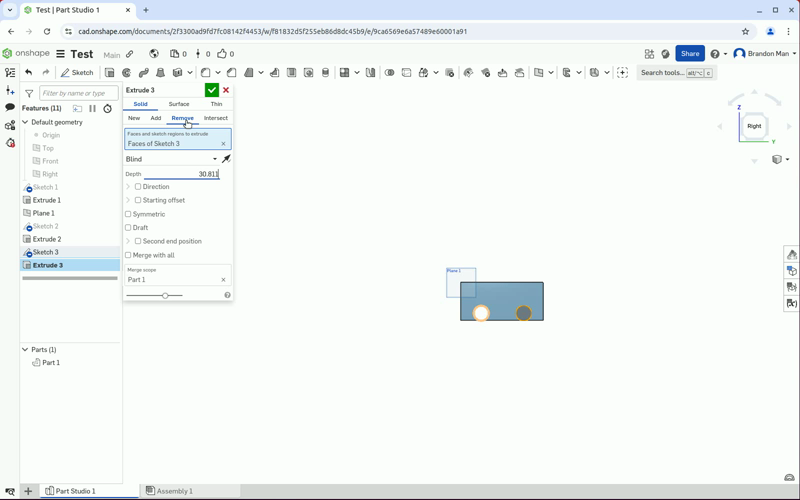
key(tab, 6)
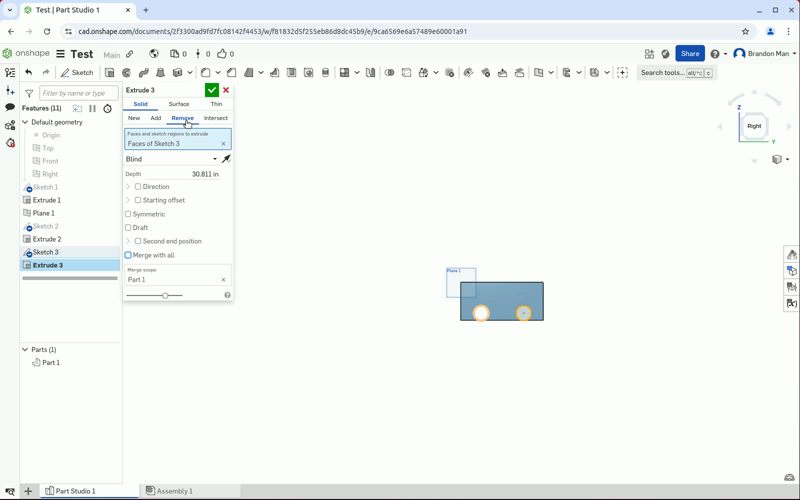
key(space)
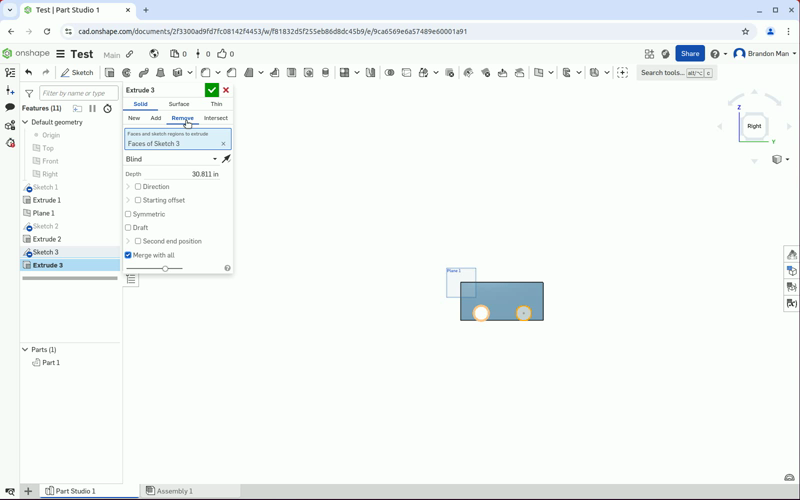
key(enter)
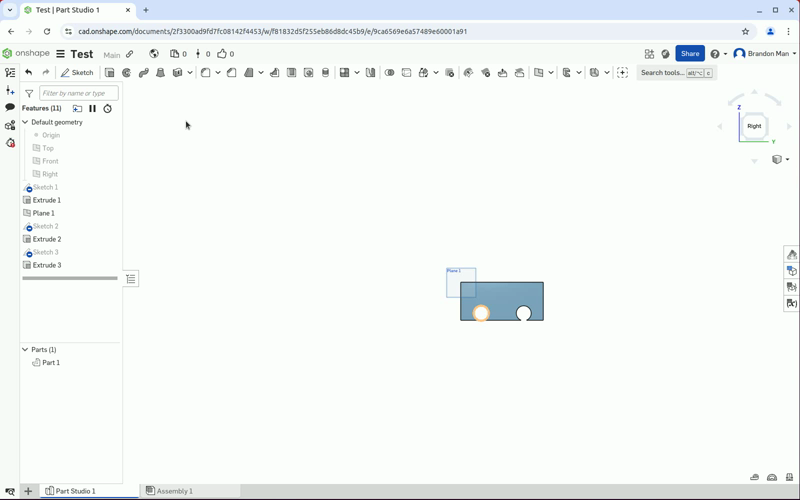
key(shift+h)
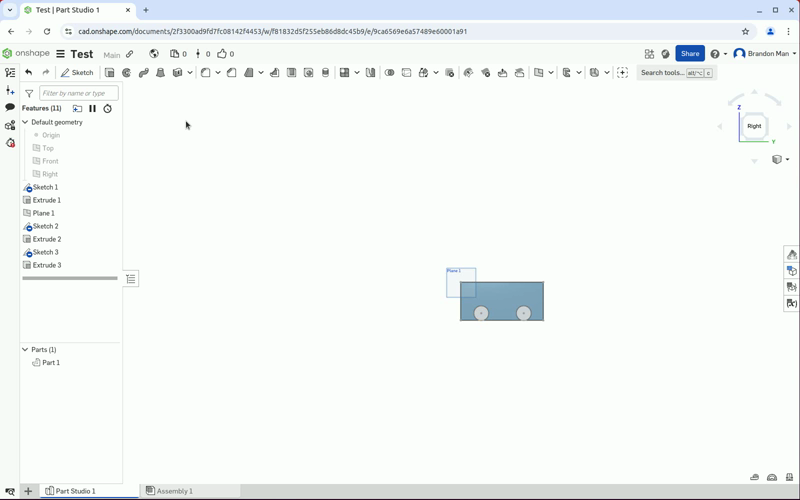
key(shift+h)
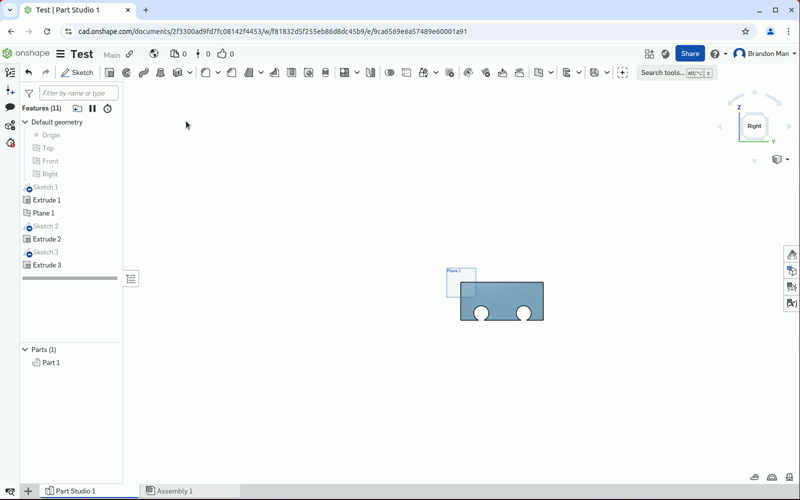
mouse_move(73, 189)
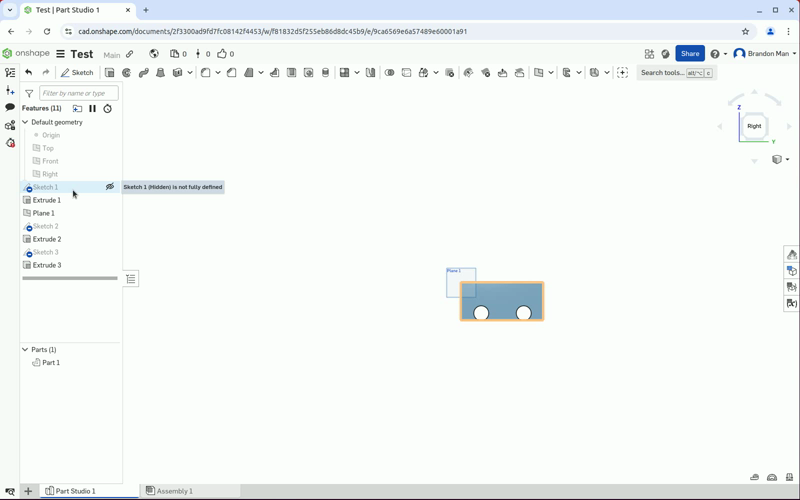
click(73, 189)
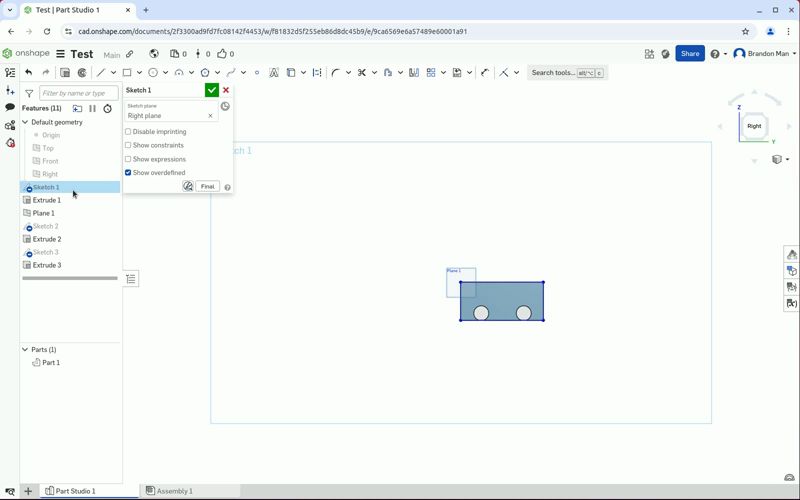
mouse_move(229, 92)
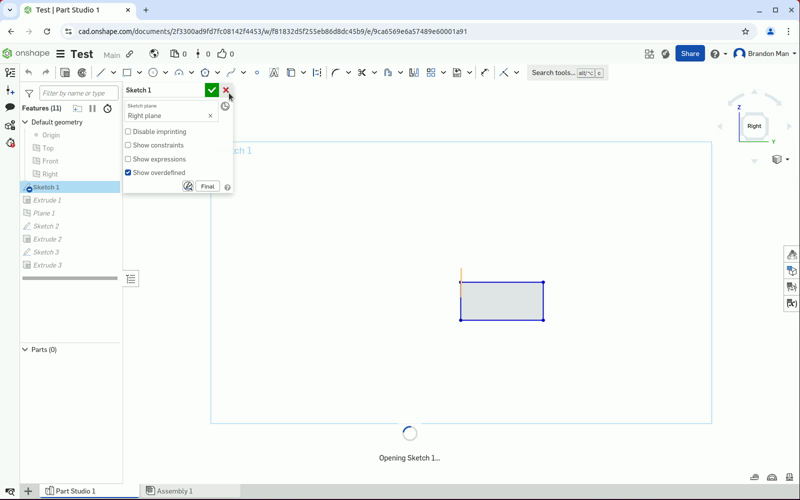
click(229, 92)
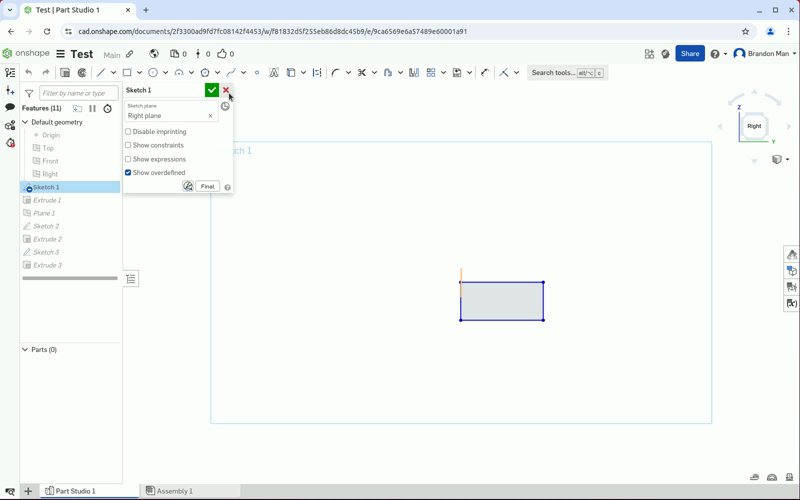
key(shift+s)
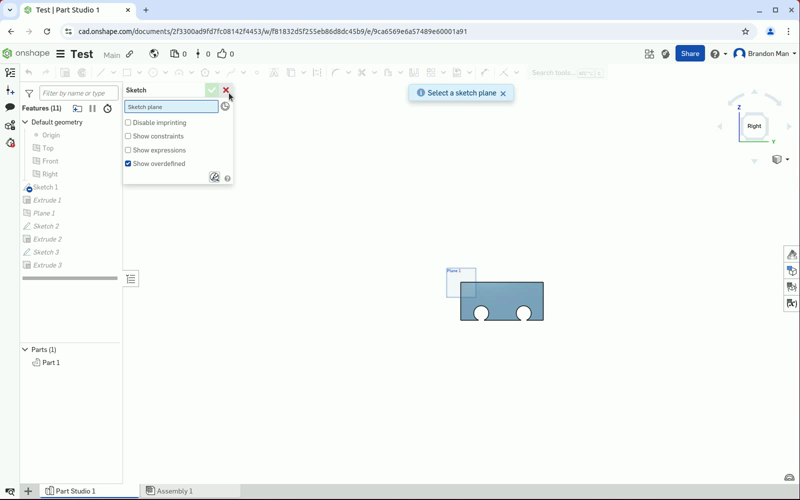
mouse_move(73, 215)
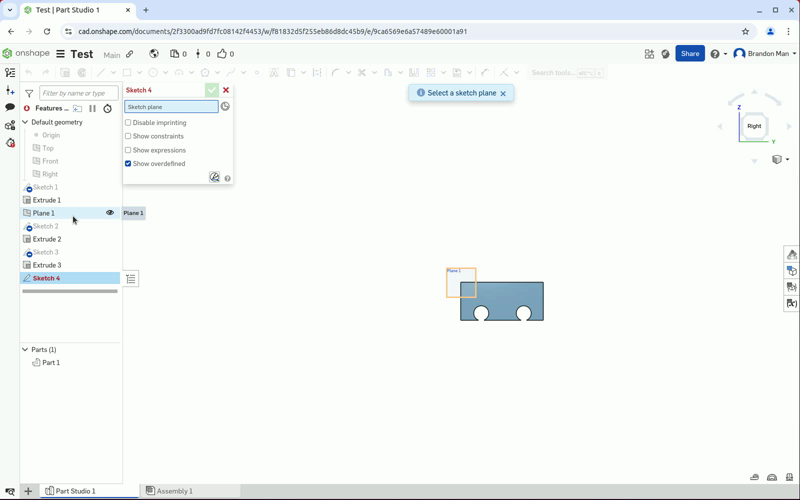
click(73, 215)
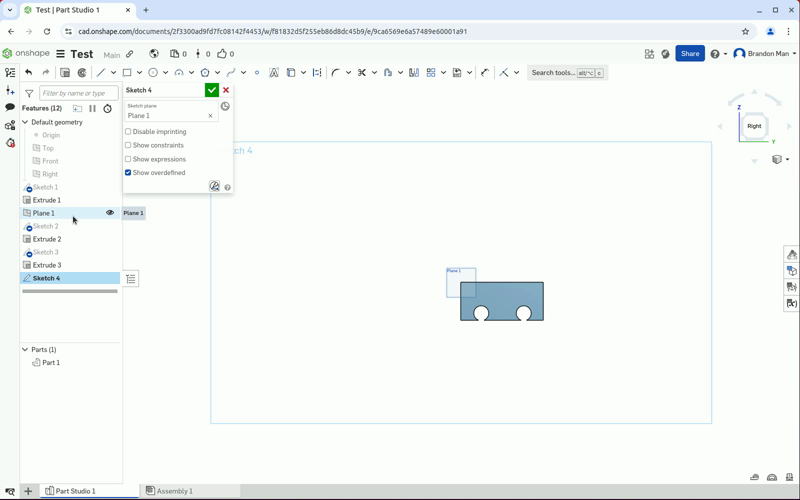
mouse_move(73, 352)
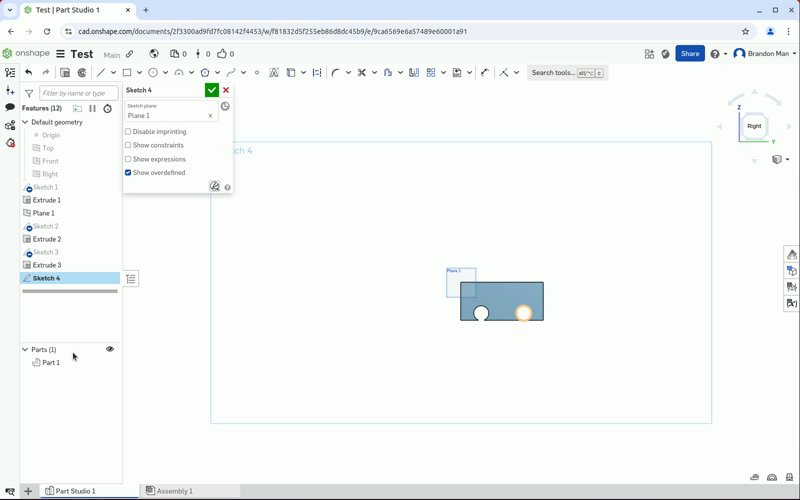
key(y)
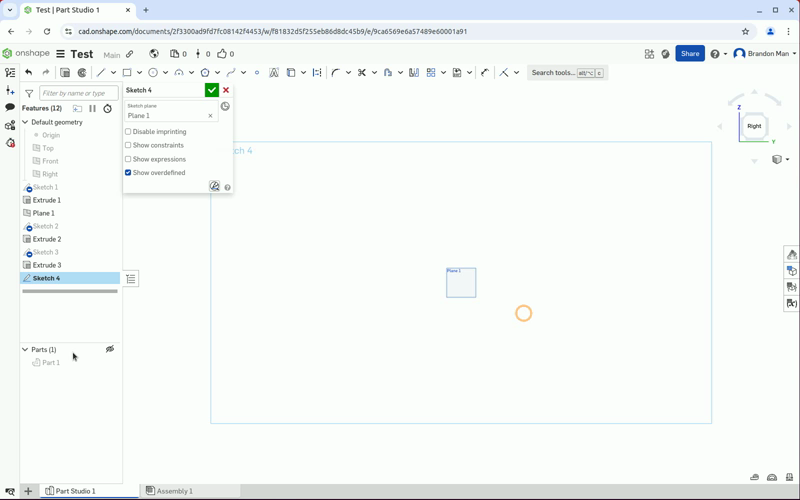
key(a)
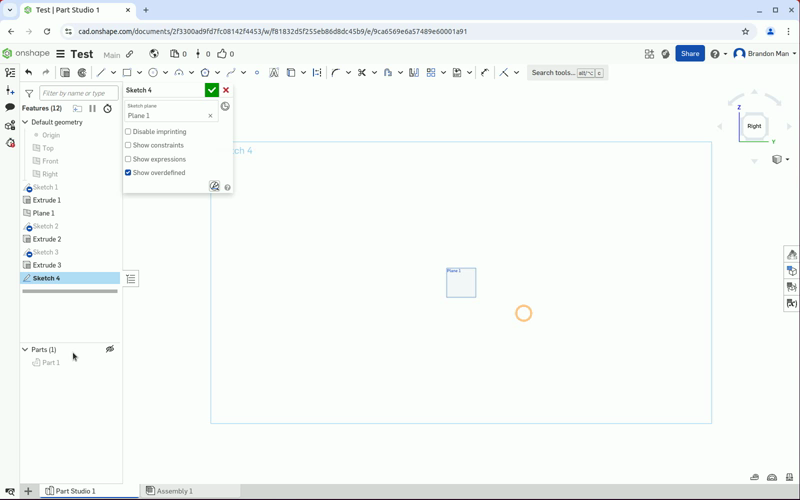
key_down(shift)
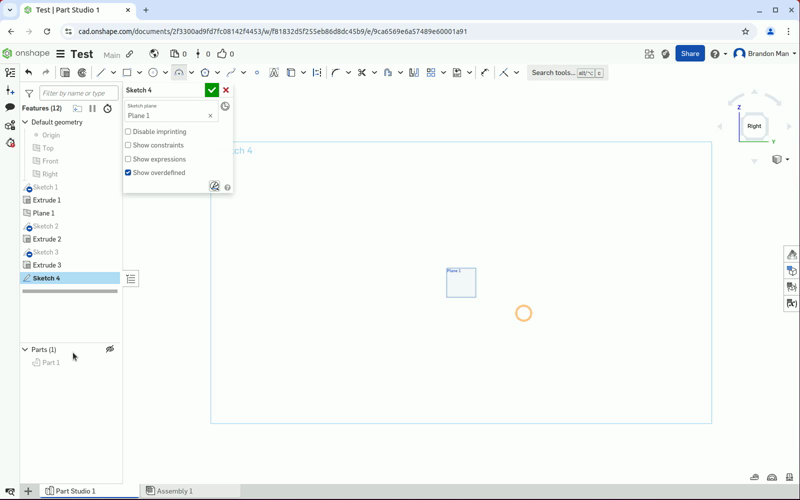
mouse_move(470, 320)
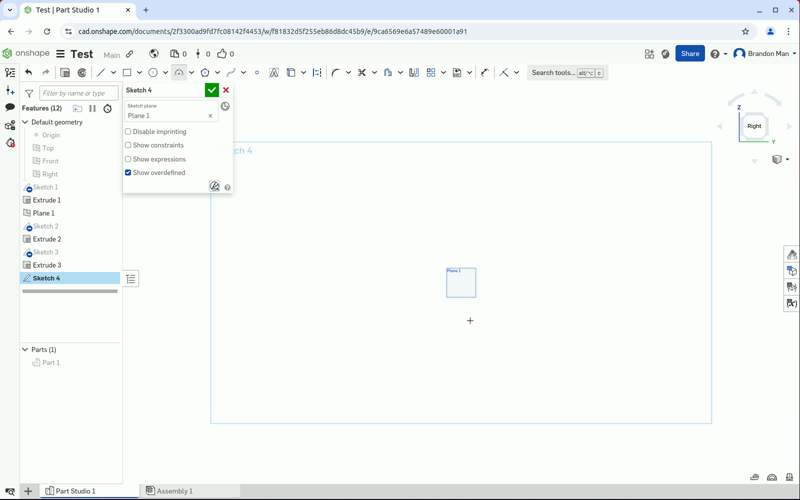
click(470, 320)
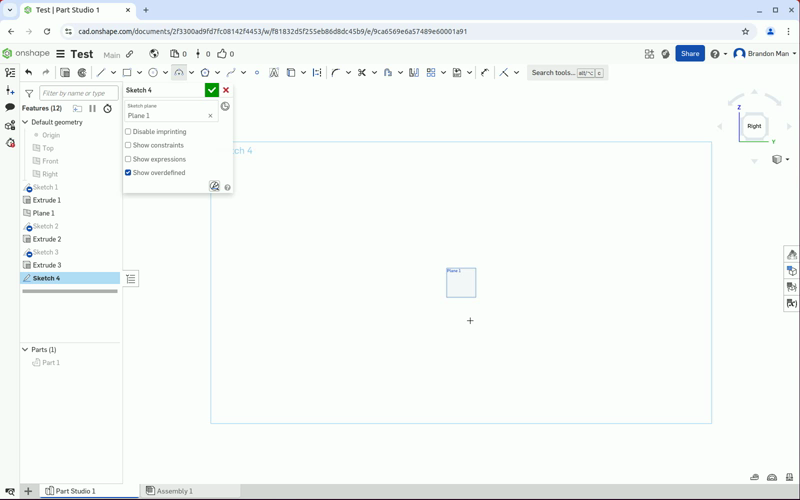
key_up(shift)
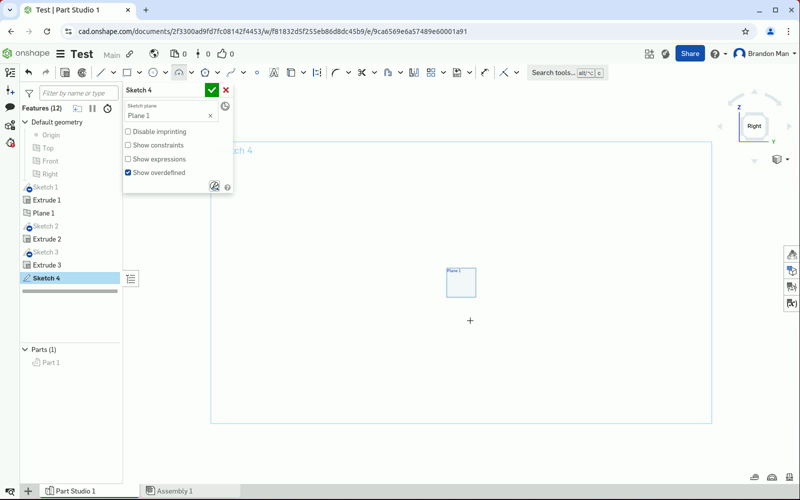
key_down(shift)
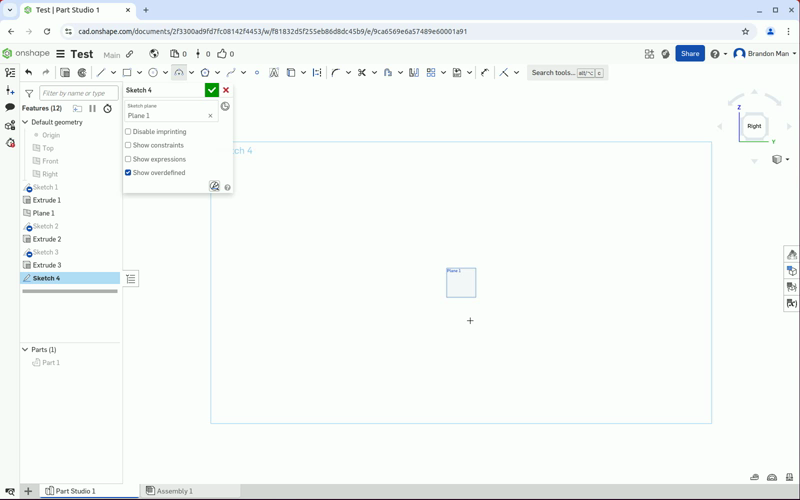
mouse_move(491, 320)
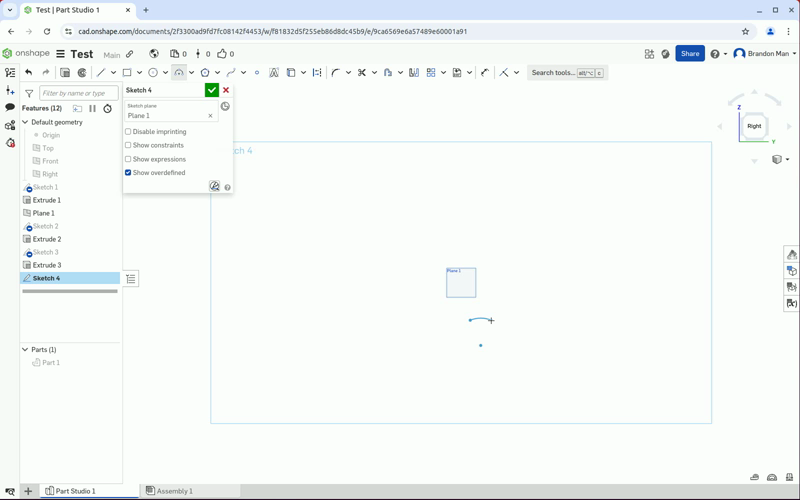
click(491, 320)
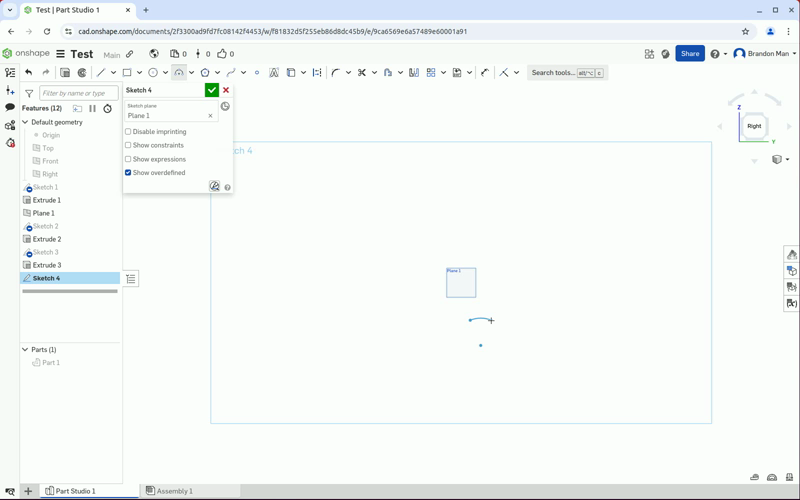
mouse_move(480, 325)
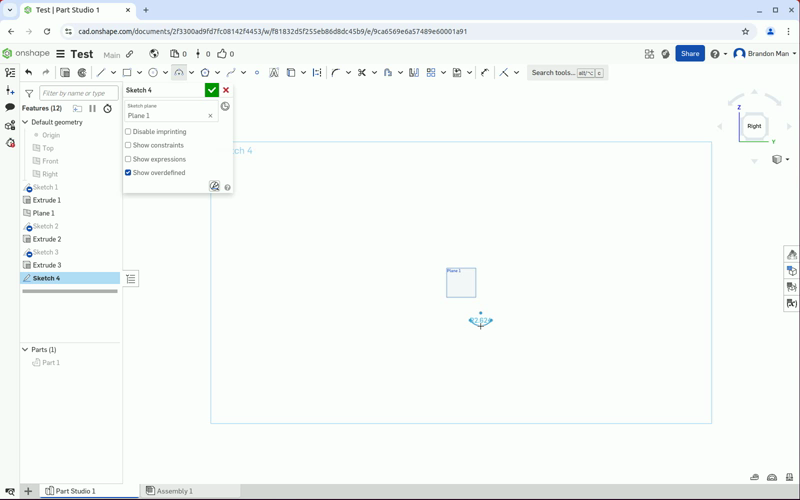
click(480, 325)
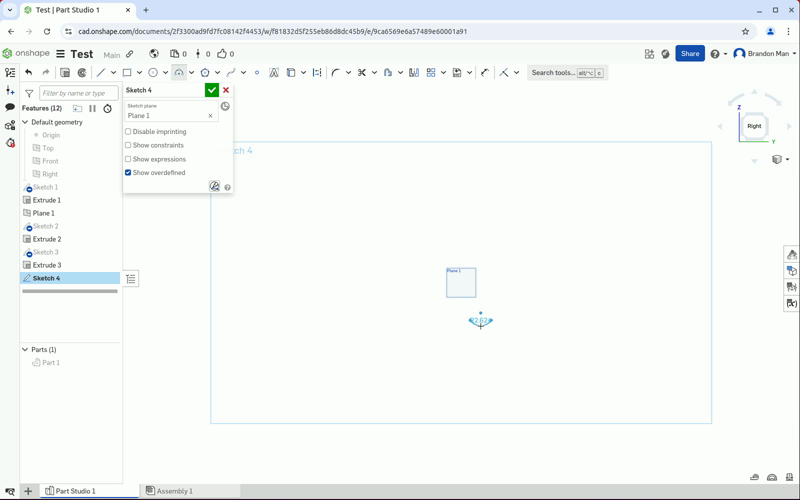
key_up(shift)
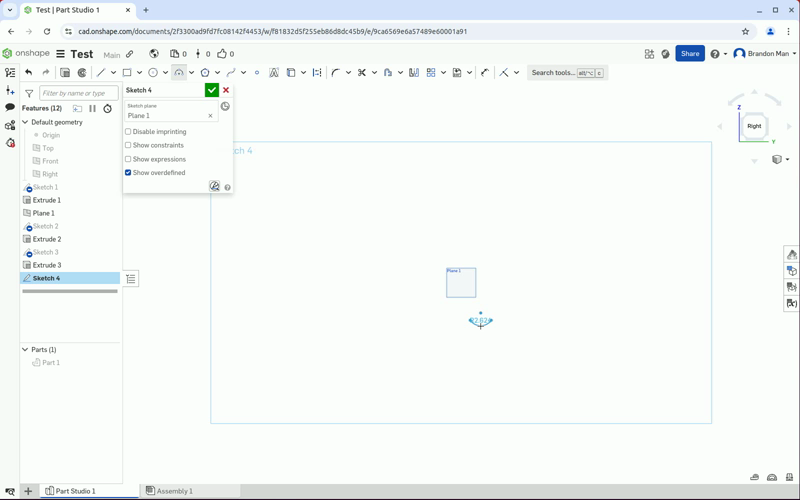
key(esc)
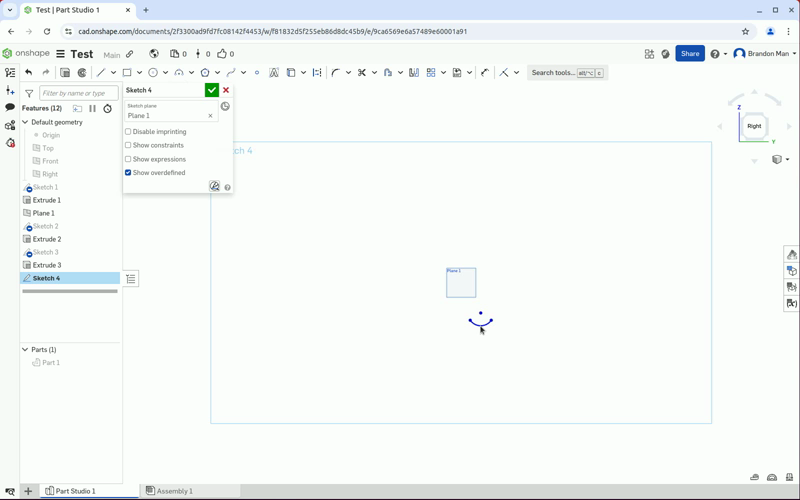
key(l)
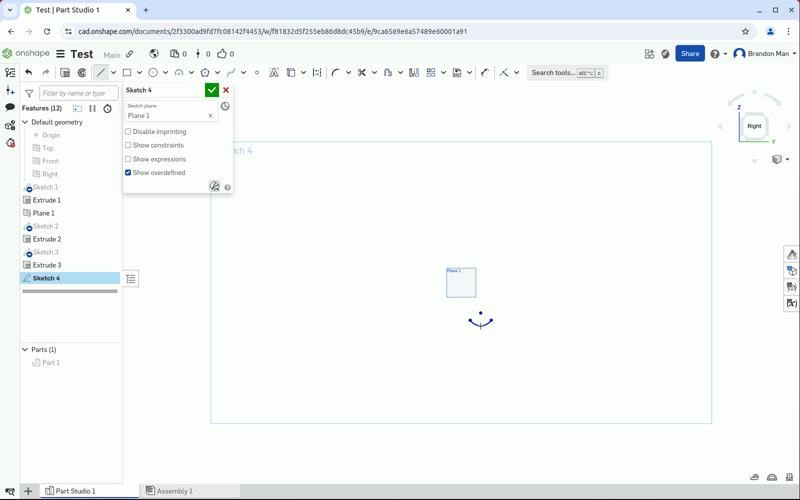
mouse_move(491, 320)
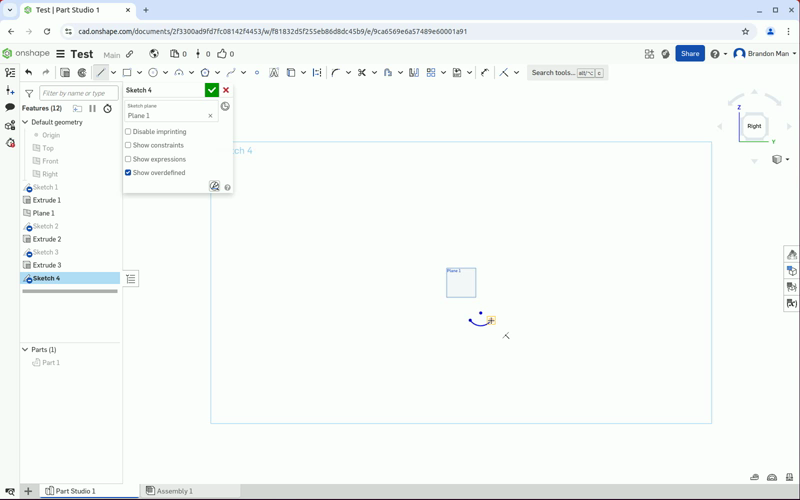
click(491, 320)
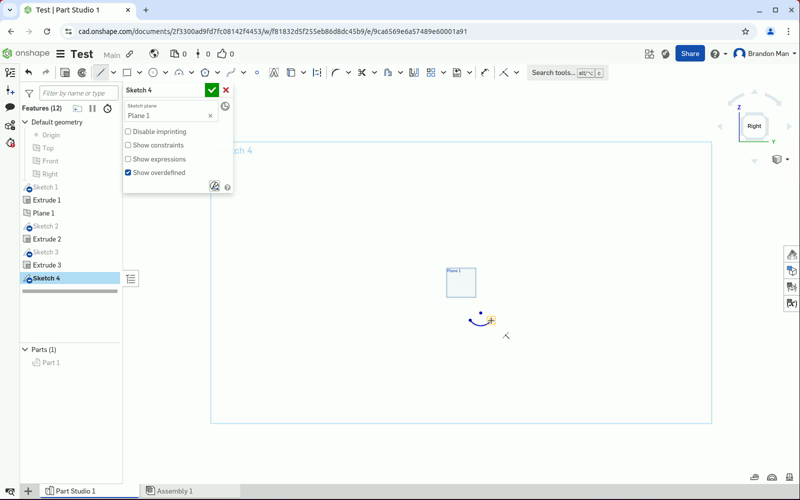
mouse_move(521, 320)
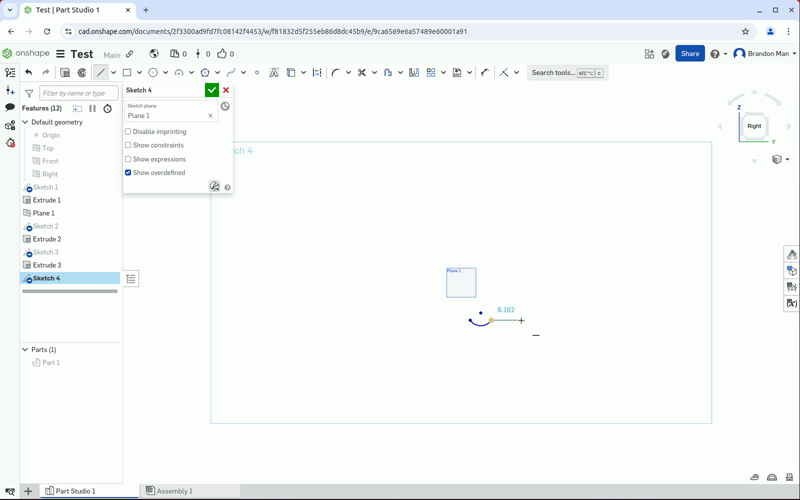
key_down(shift)
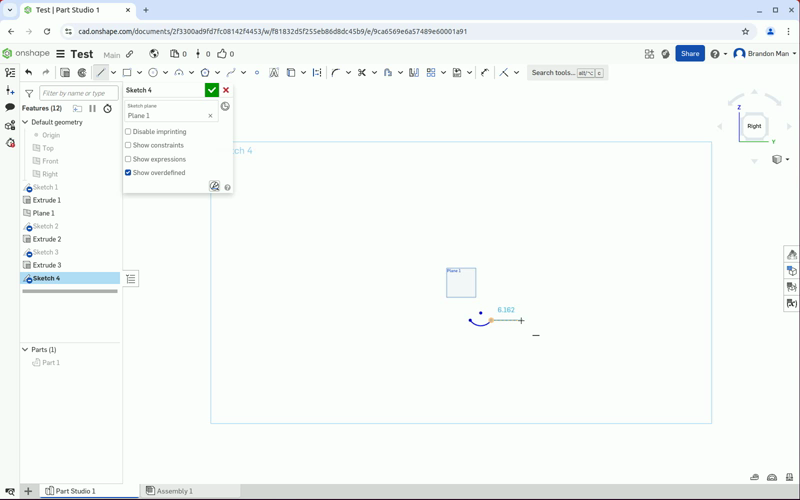
mouse_move(470, 320)
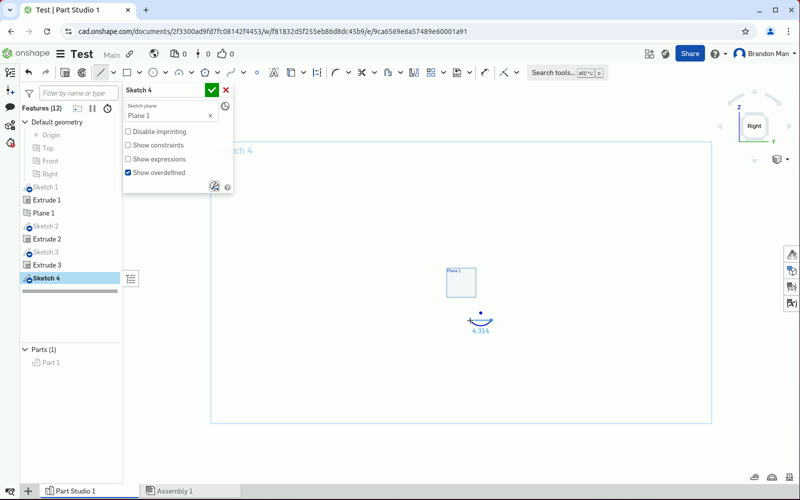
key_up(shift)
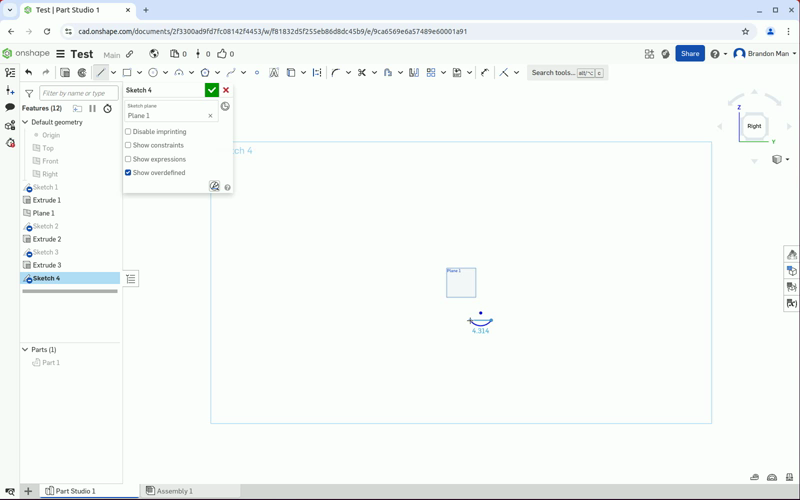
click(470, 320)
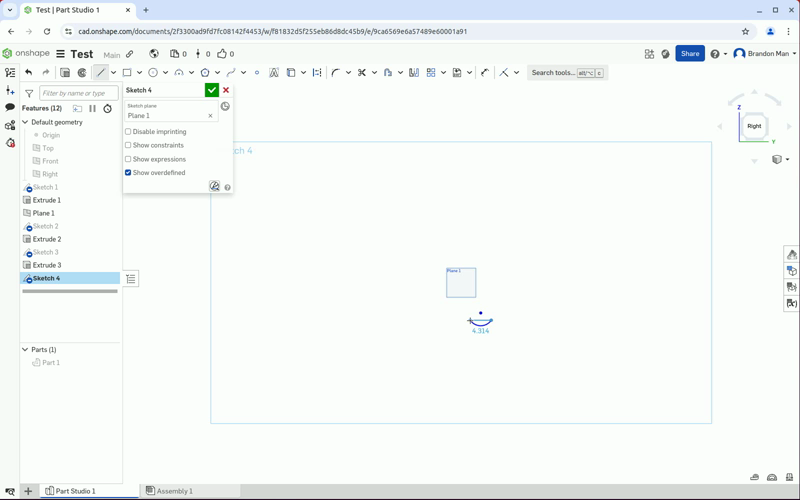
key(esc)
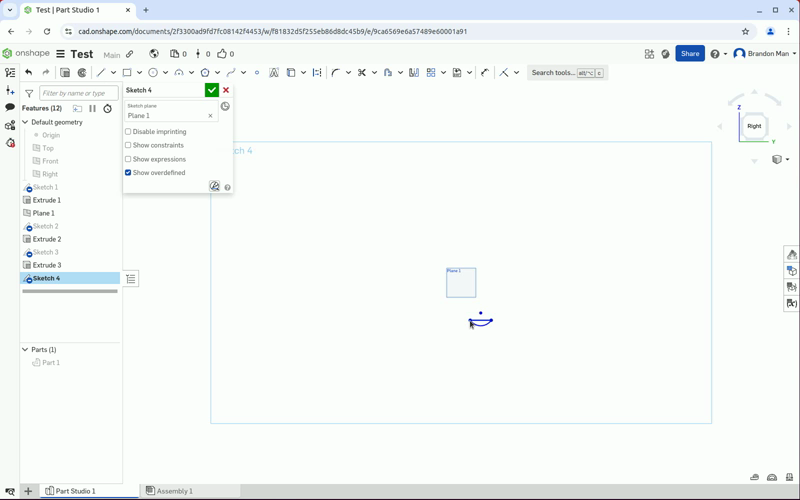
mouse_move(473, 321)
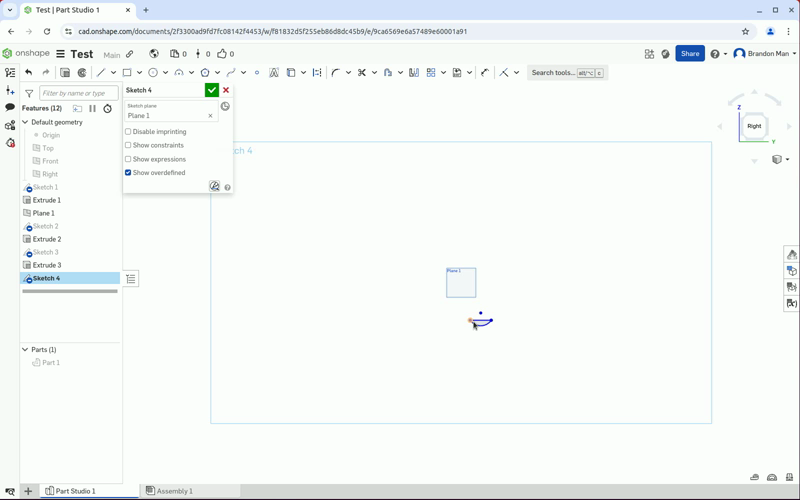
scroll(6)
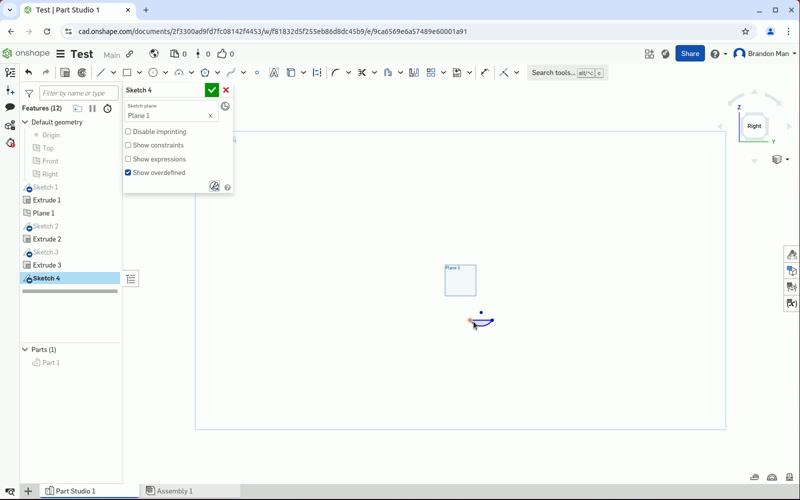
scroll(6)
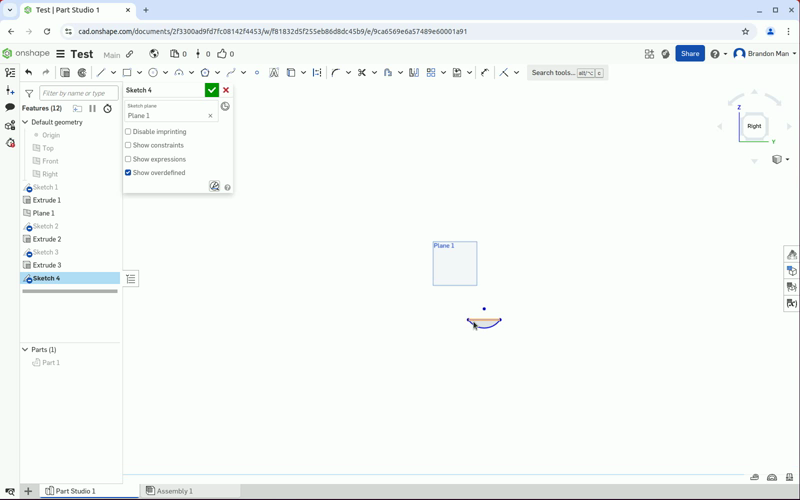
scroll(6)
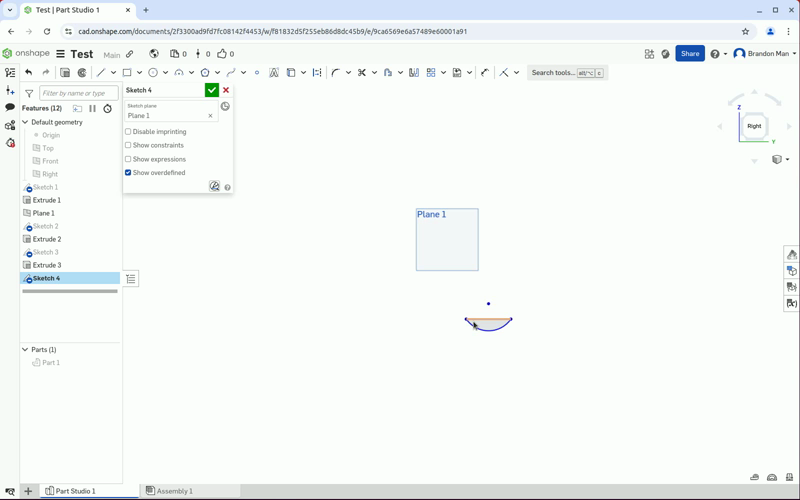
scroll(6)
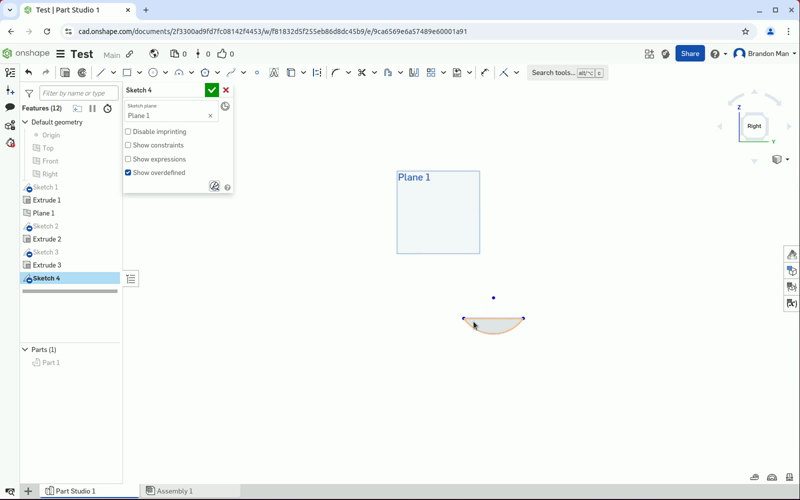
scroll(6)
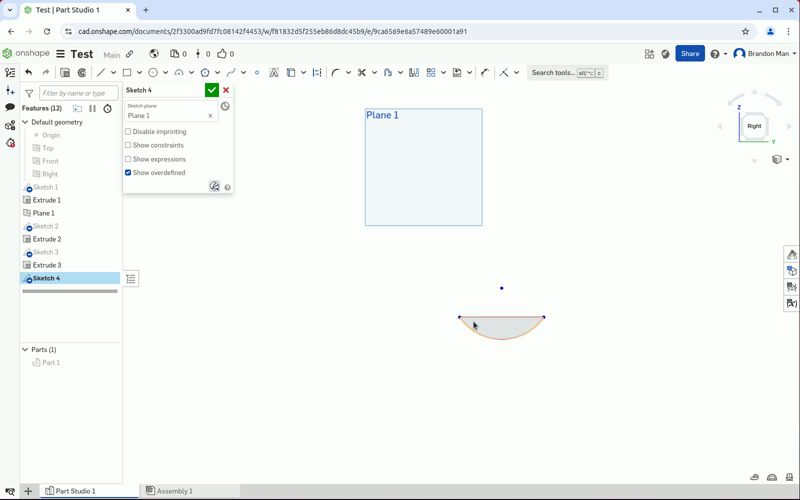
scroll(6)
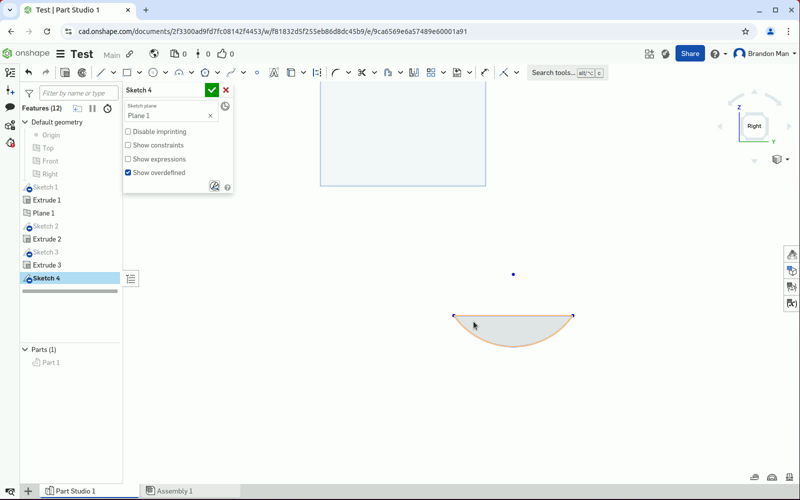
scroll(6)
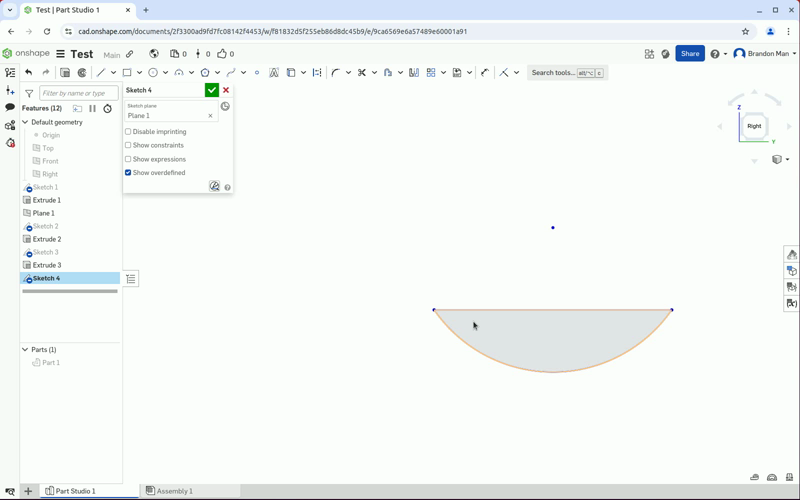
click(473, 321)
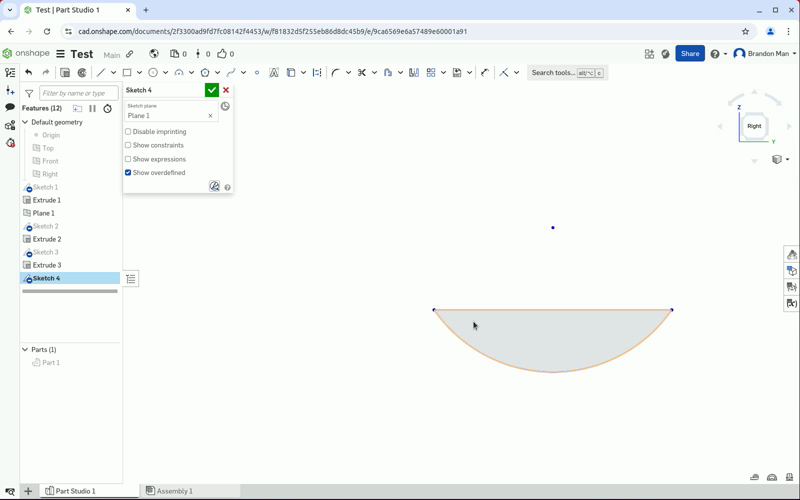
scroll(-6)
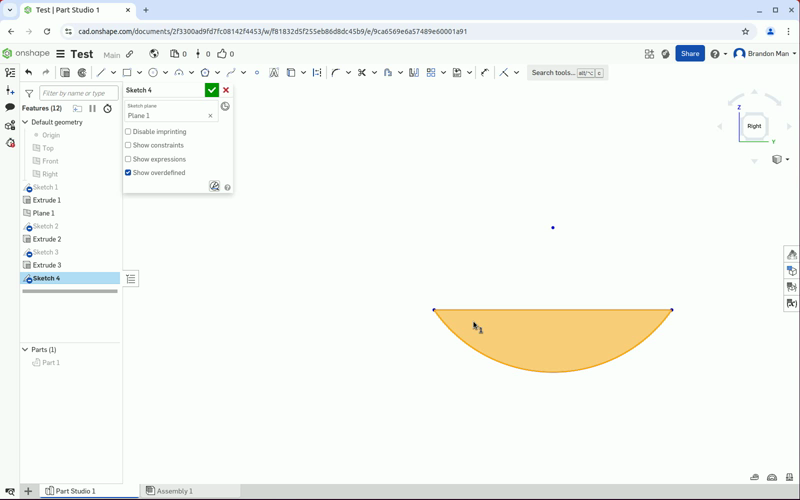
scroll(-6)
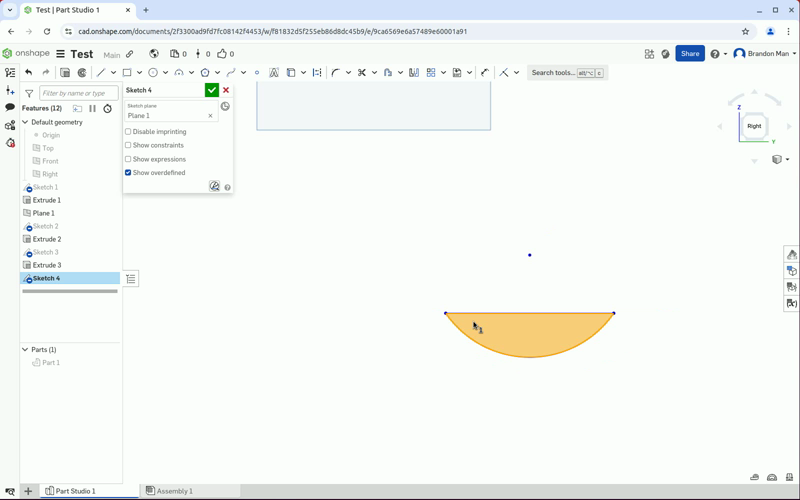
scroll(-6)
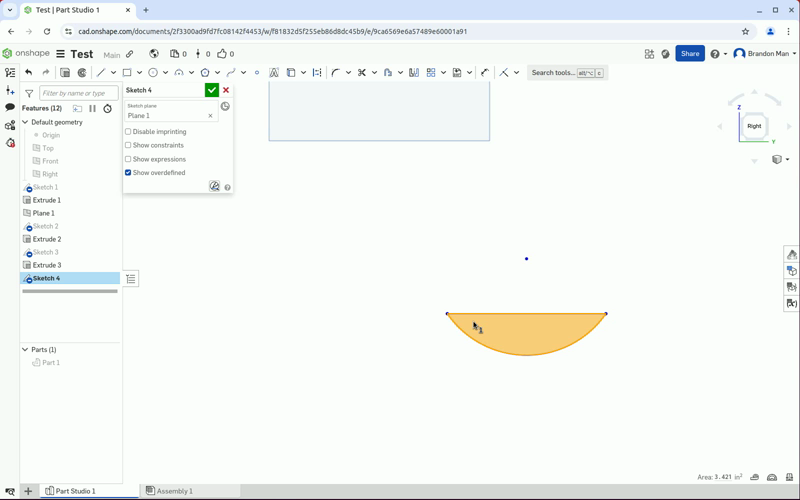
scroll(-6)
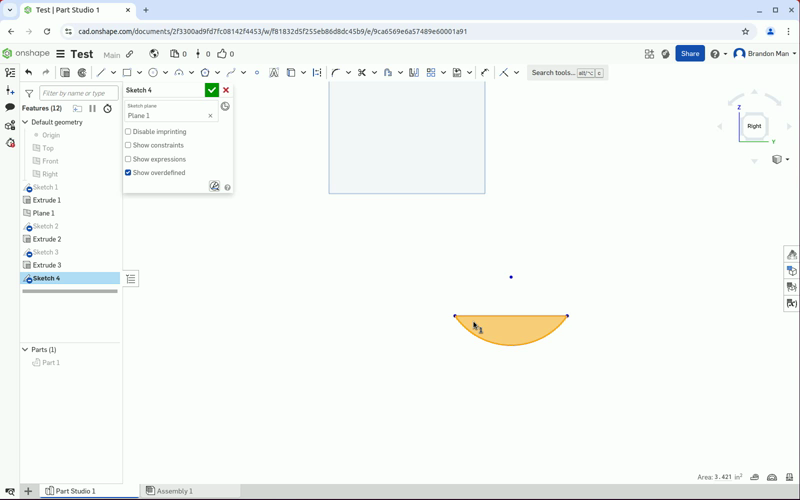
scroll(-6)
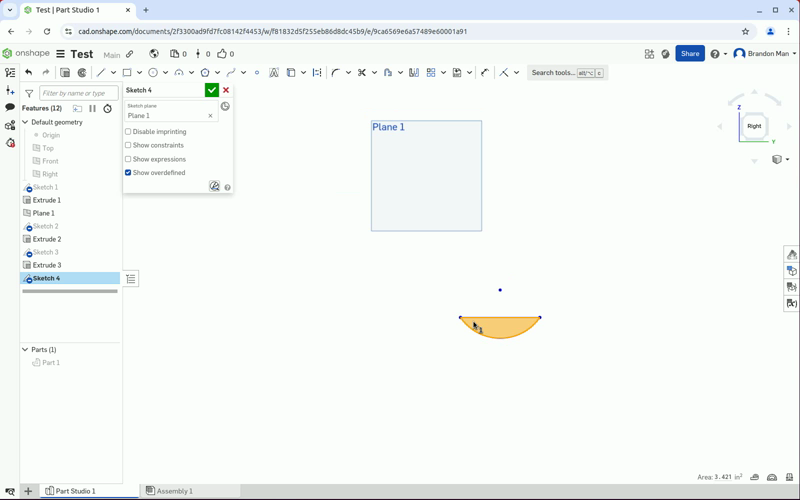
scroll(-6)
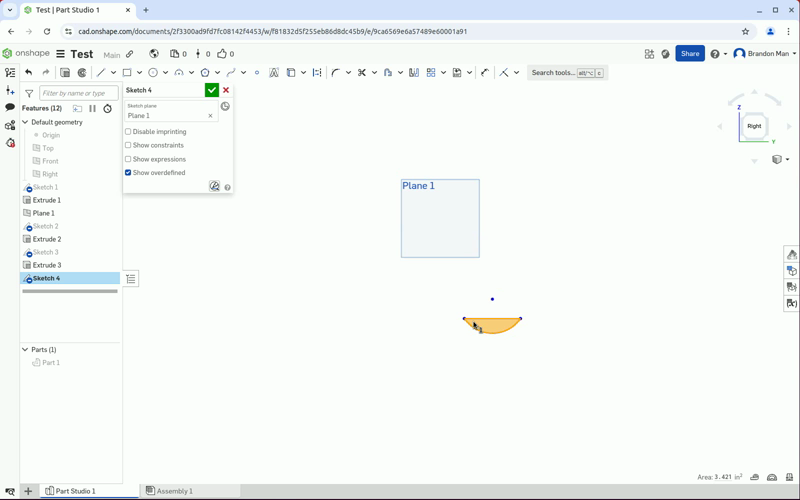
scroll(-6)
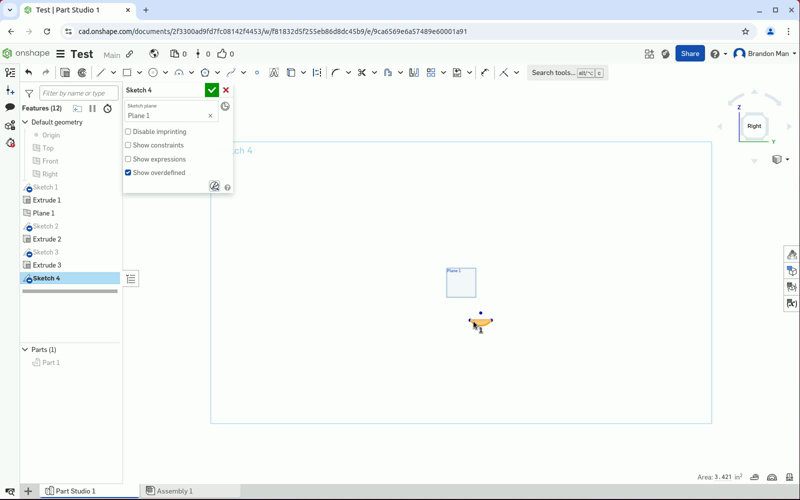
mouse_move(73, 352)
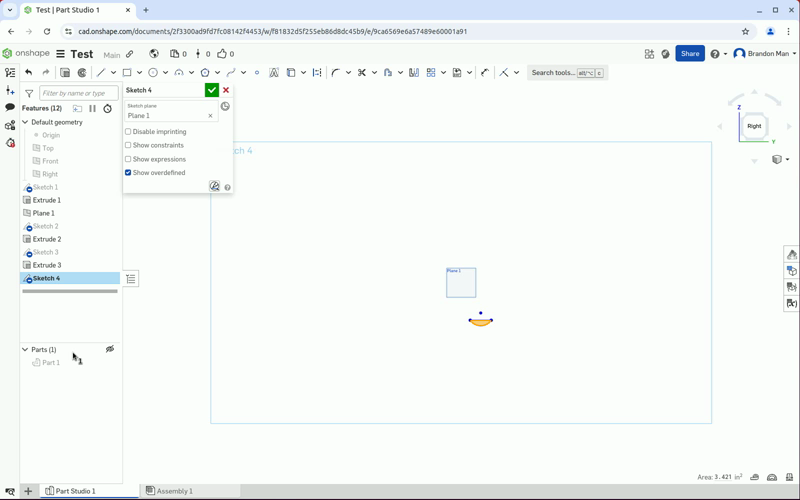
key(shift+y)
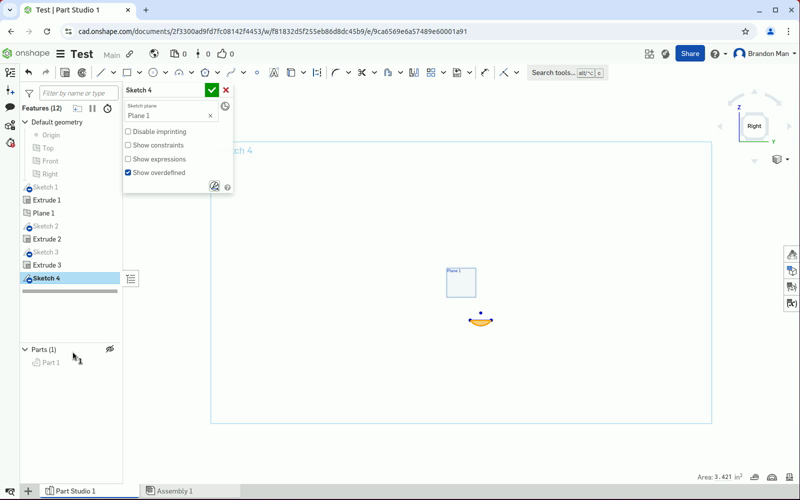
key(shift+e)
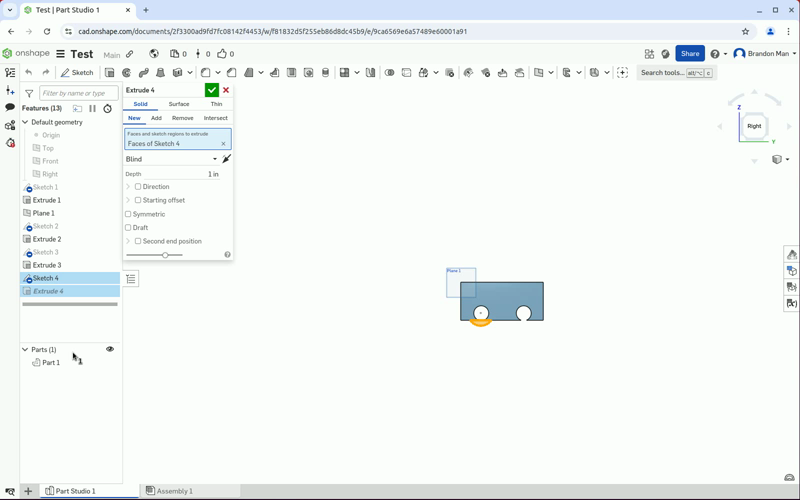
mouse_move(143, 106)
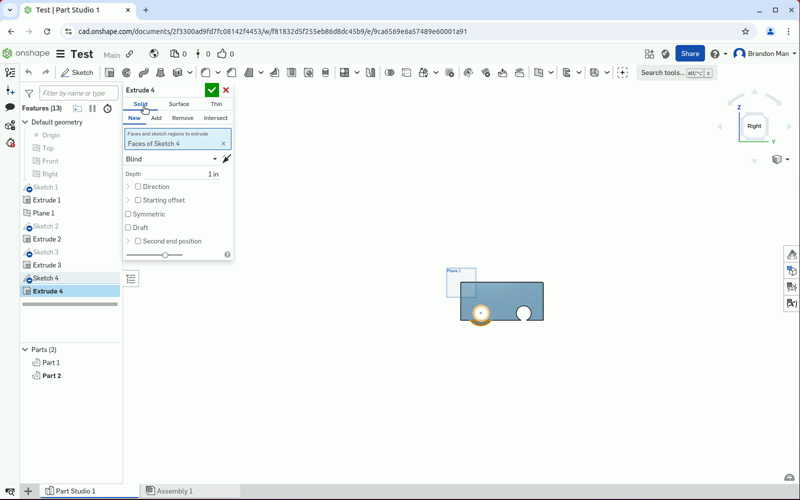
click(143, 106)
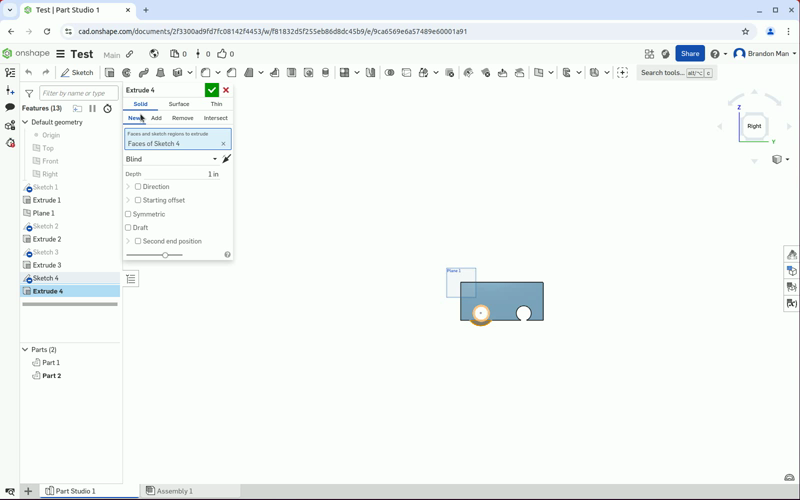
mouse_move(137, 120)
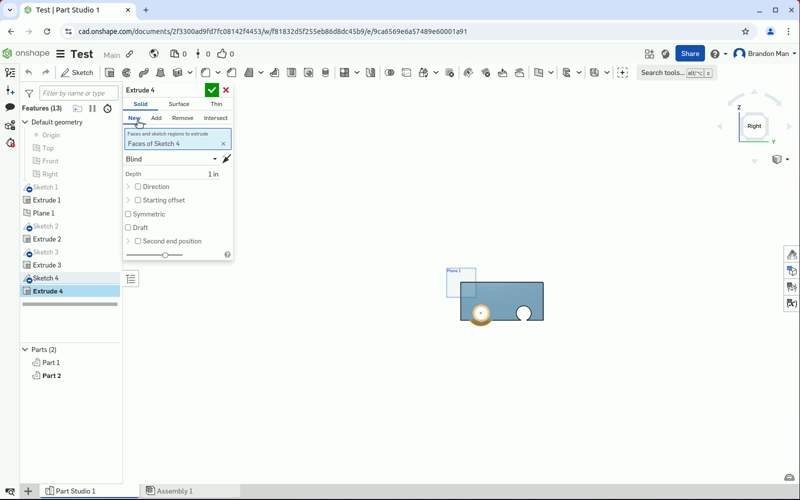
click(137, 120)
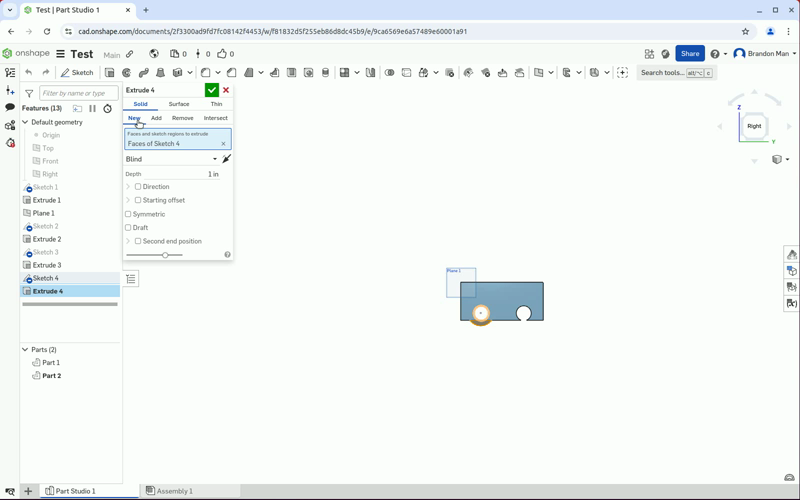
key(tab, 4)
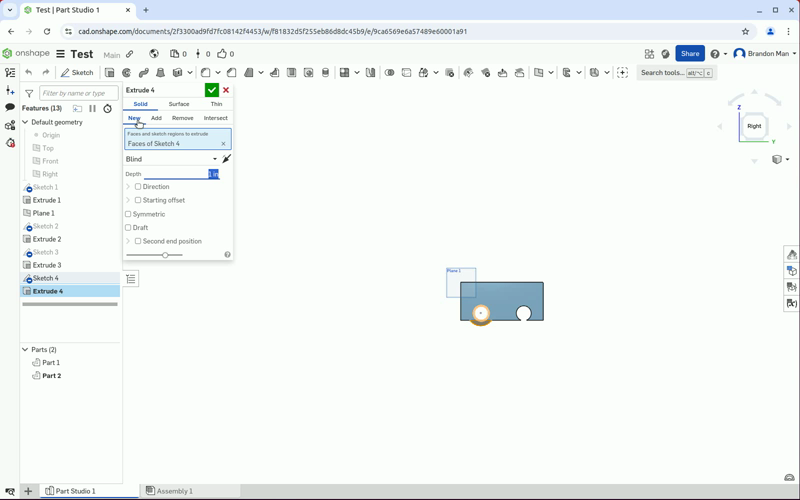
text(-7.462)
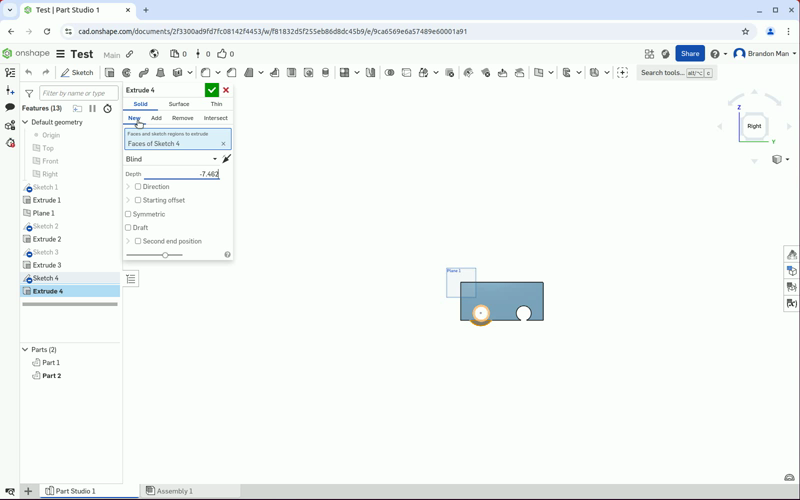
key(enter)
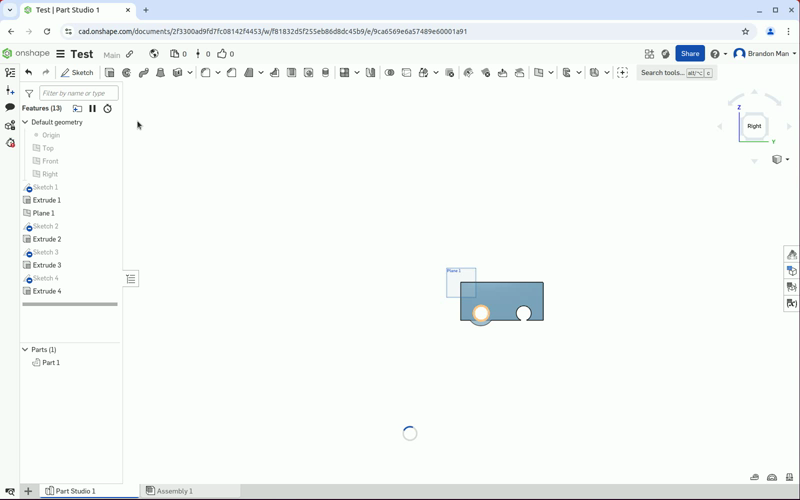
key(shift+h)
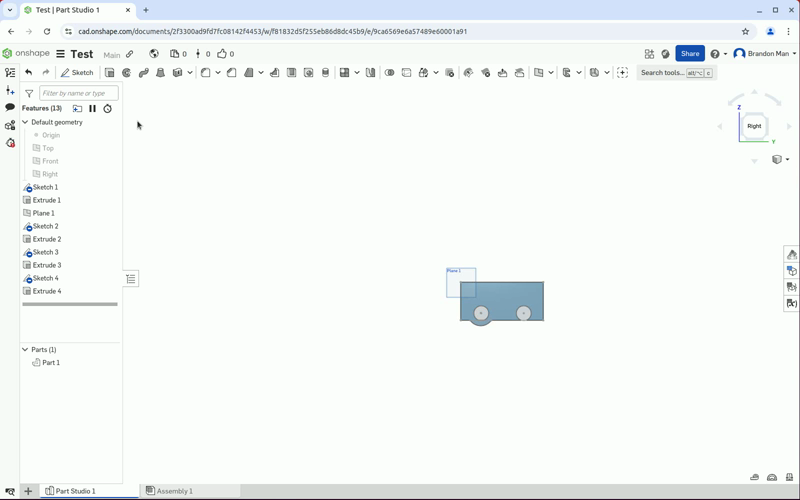
key(shift+h)
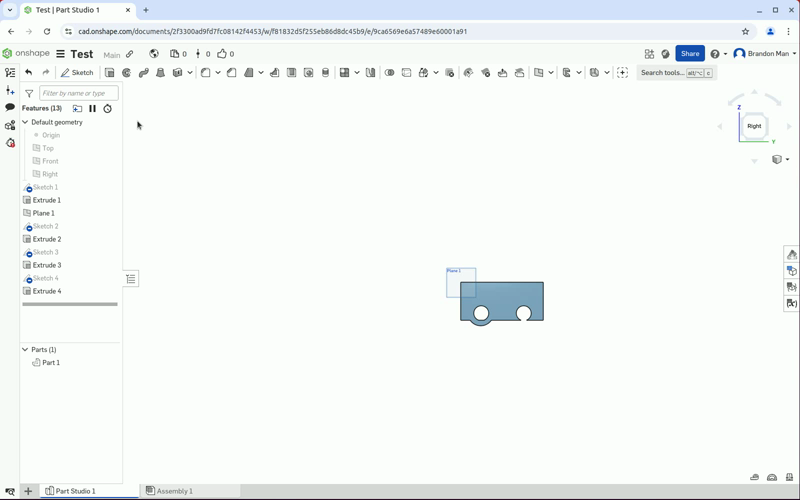
mouse_move(73, 189)
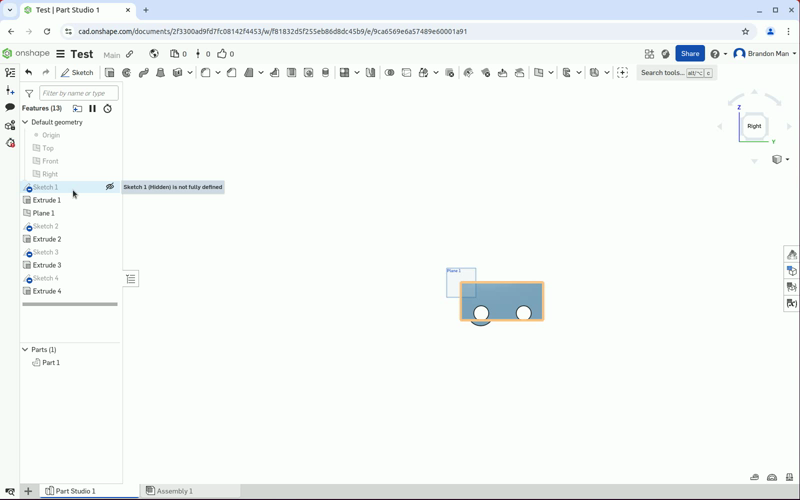
click(73, 189)
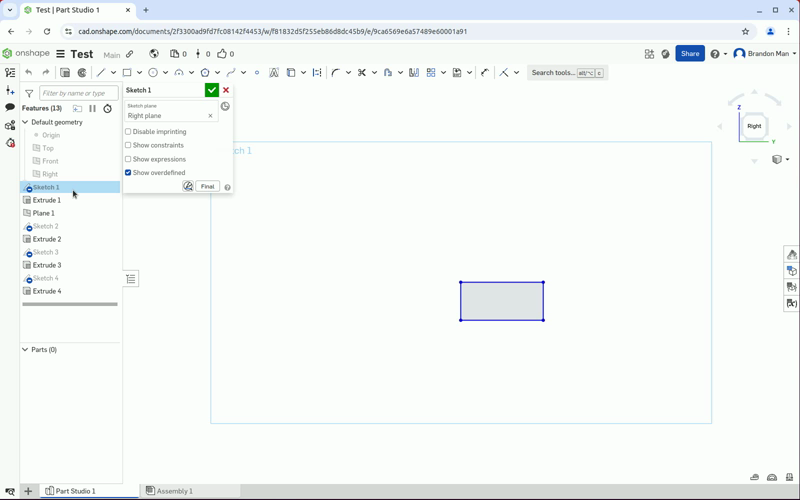
mouse_move(229, 92)
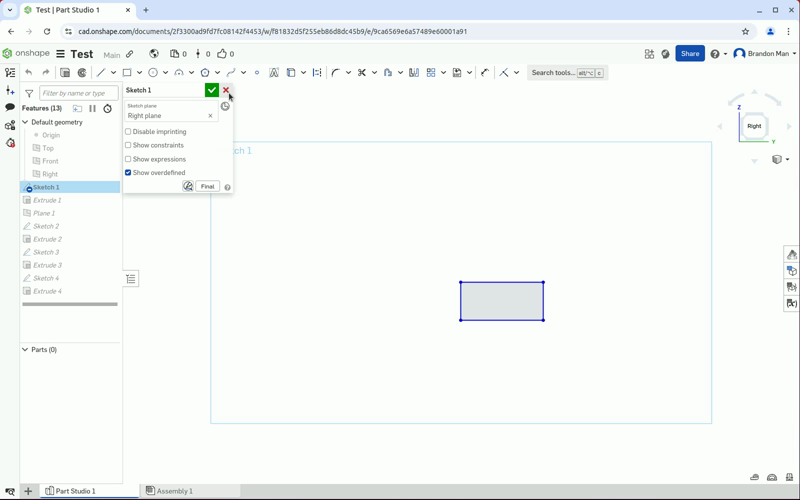
click(229, 92)
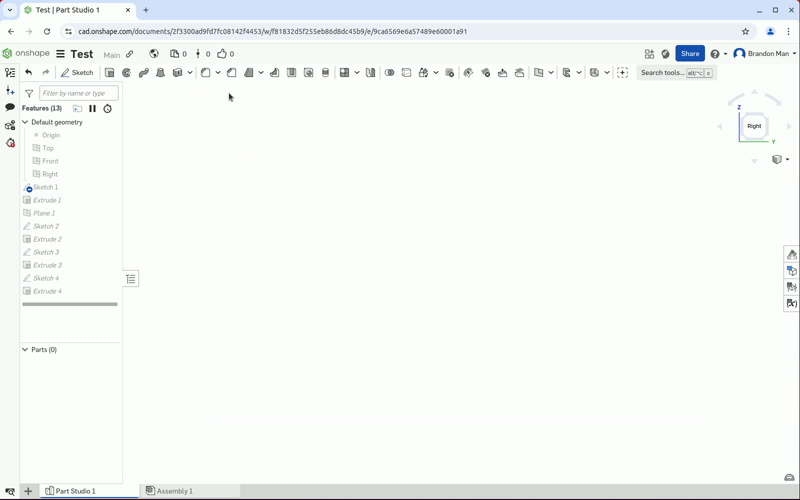
key(shift+s)
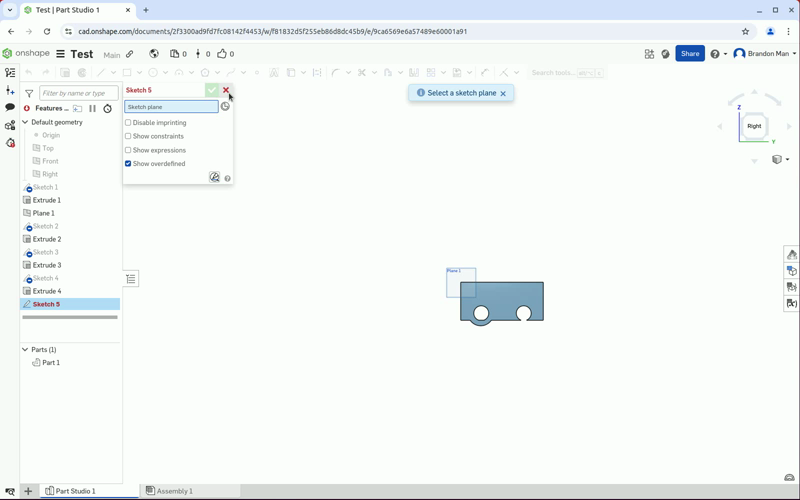
mouse_move(73, 215)
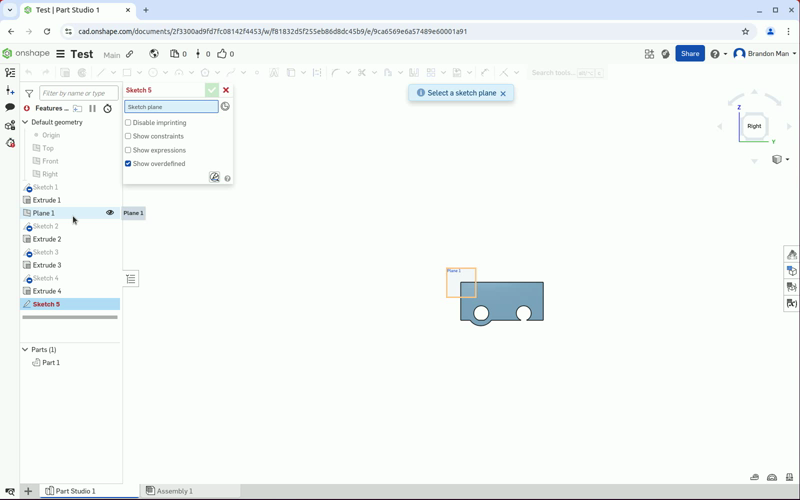
click(73, 215)
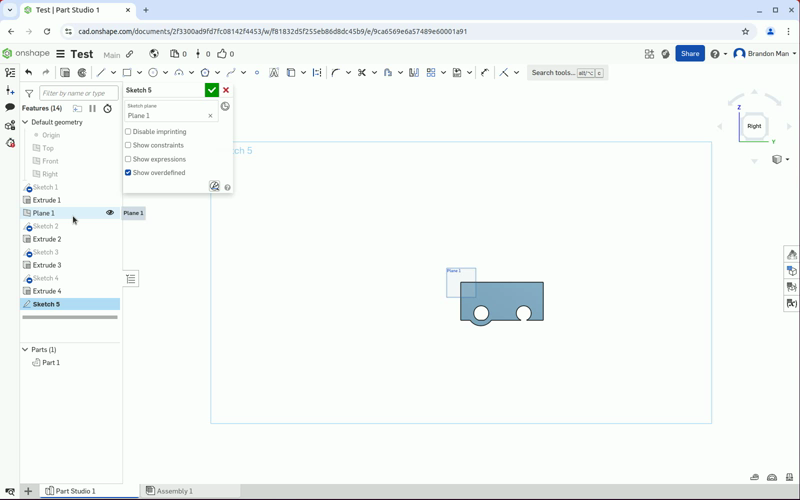
mouse_move(73, 352)
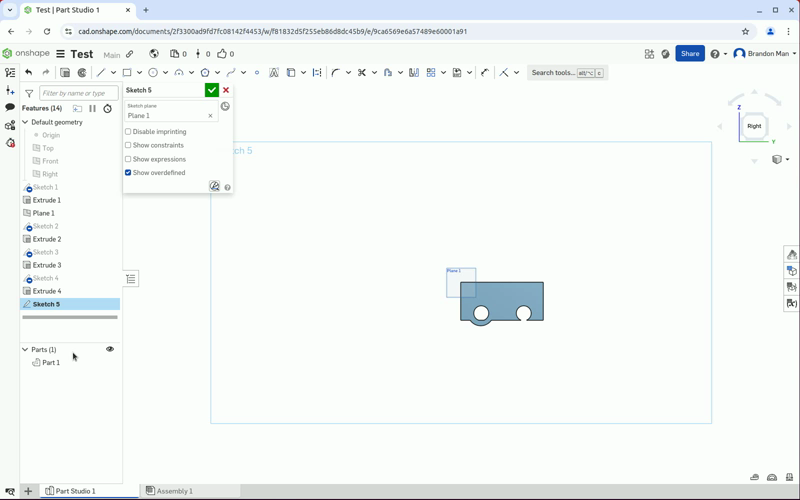
key(y)
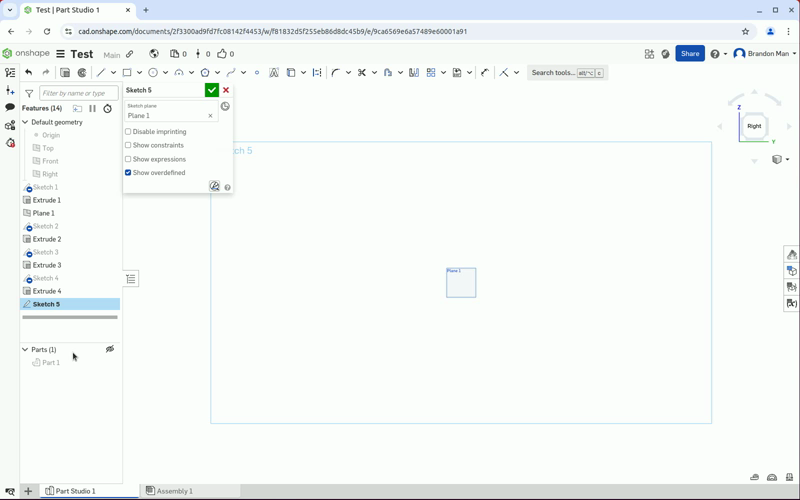
key(a)
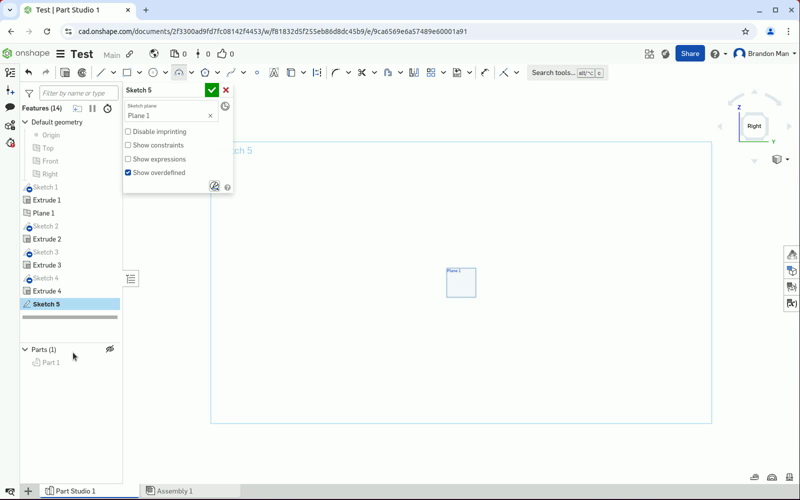
key_down(shift)
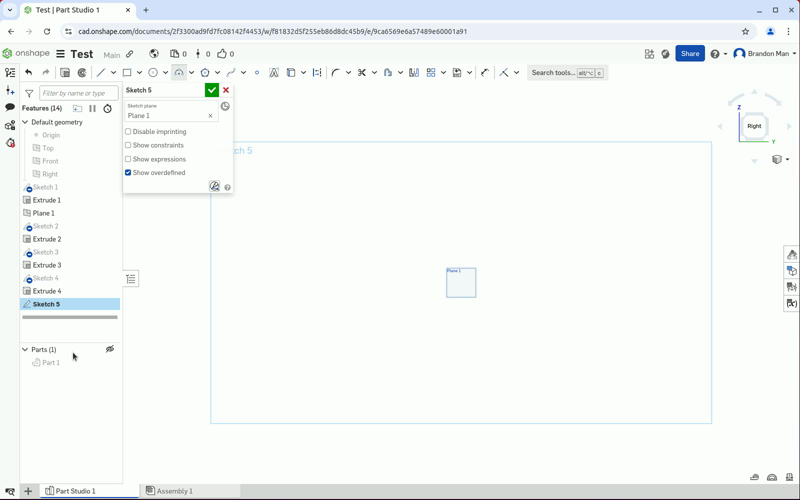
mouse_move(512, 320)
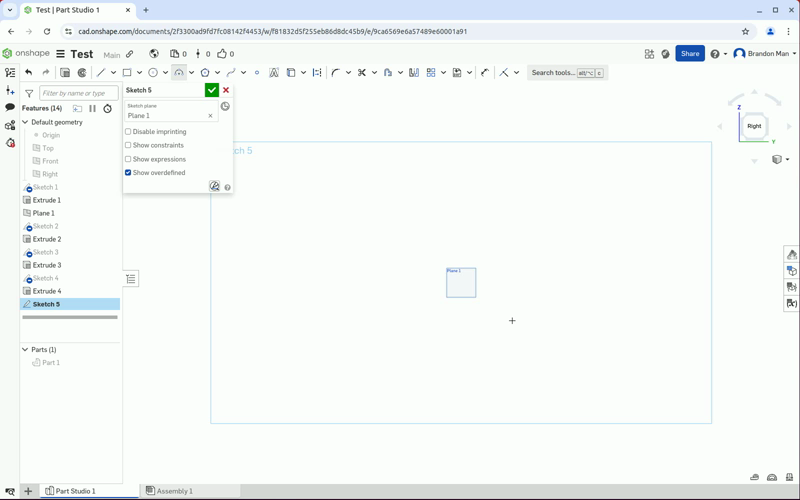
click(512, 320)
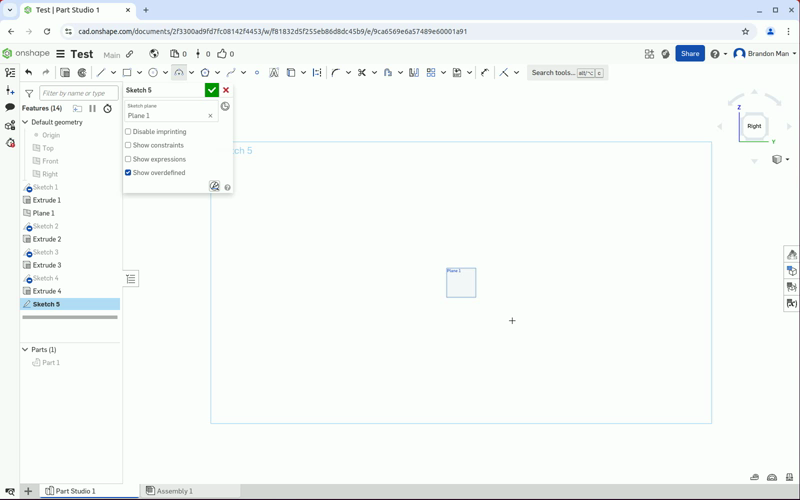
key_up(shift)
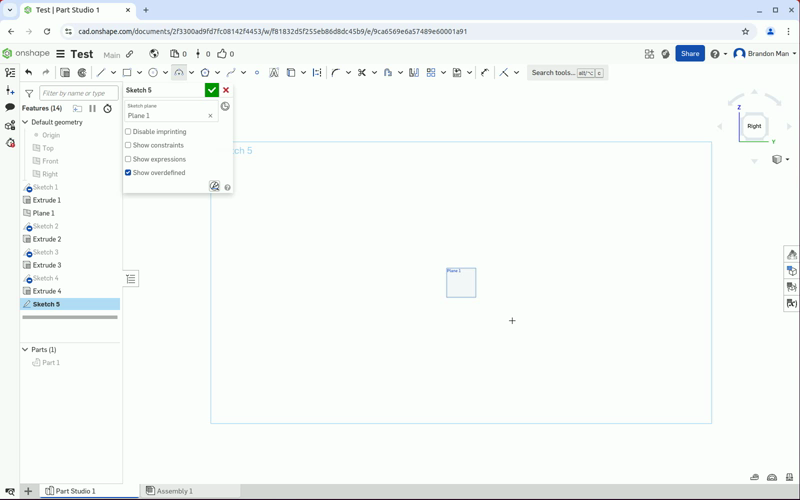
key_down(shift)
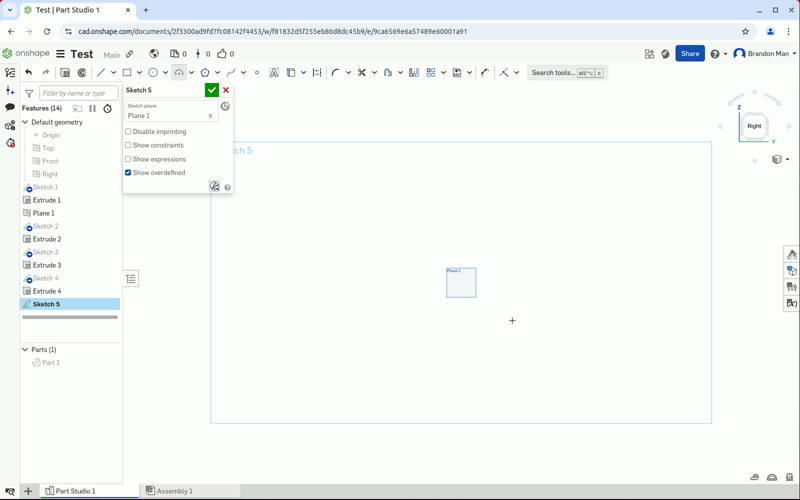
mouse_move(533, 320)
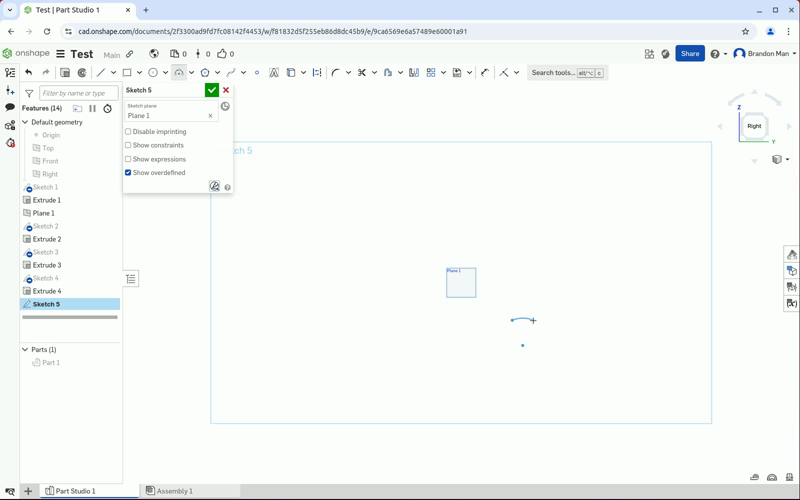
click(533, 320)
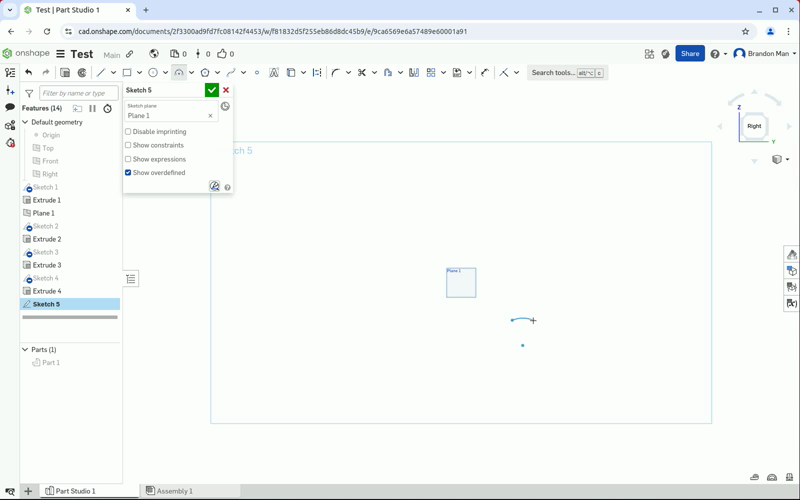
mouse_move(522, 325)
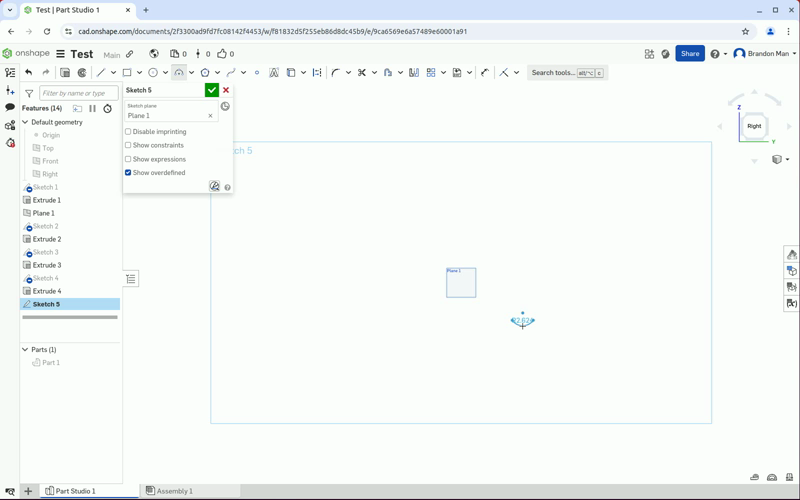
click(522, 325)
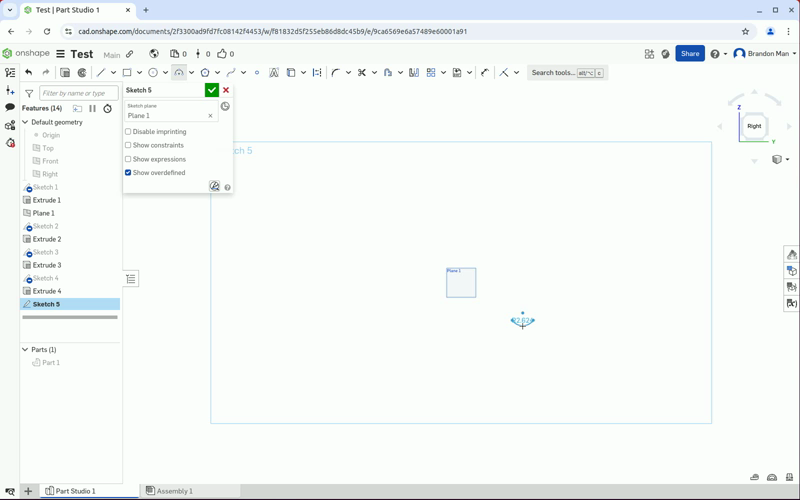
key_up(shift)
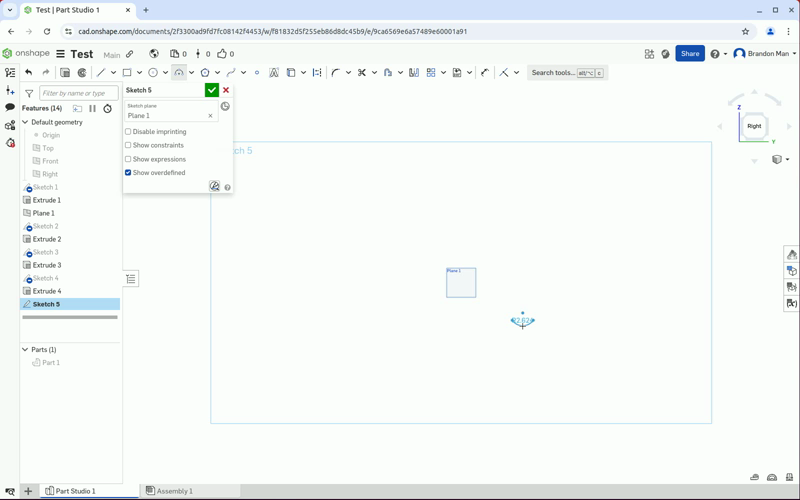
key(esc)
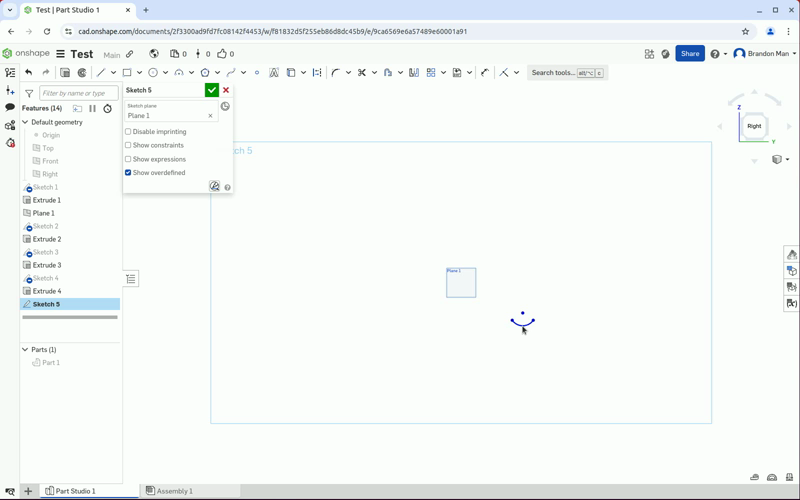
key(l)
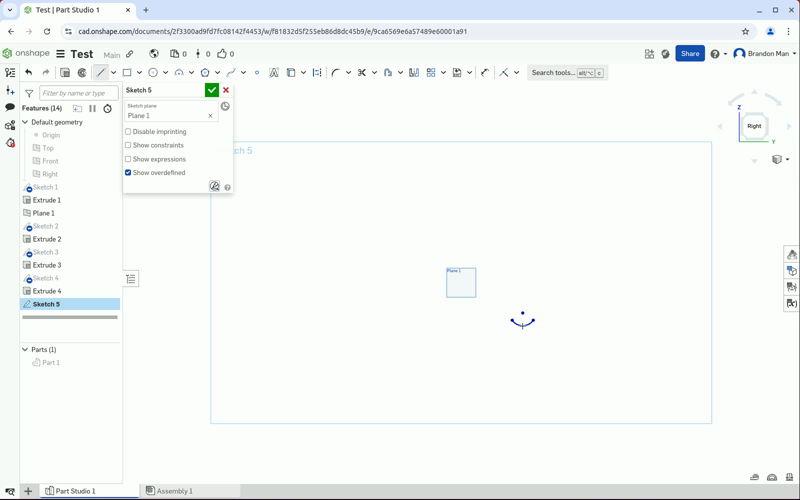
mouse_move(533, 320)
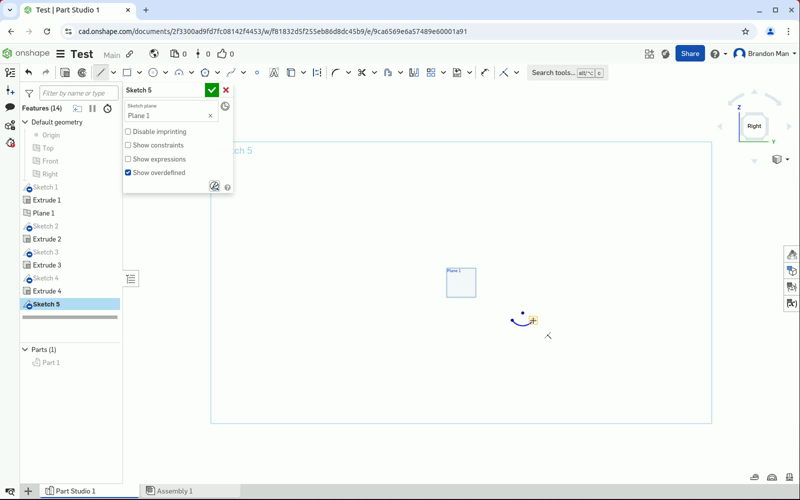
click(533, 320)
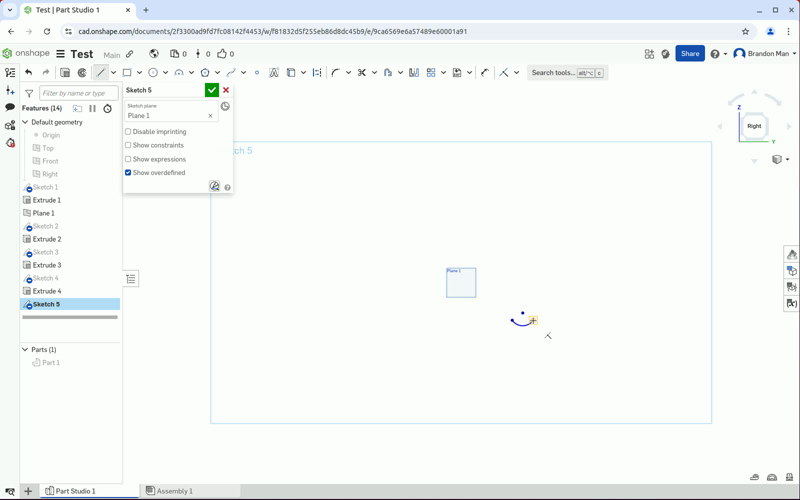
mouse_move(563, 320)
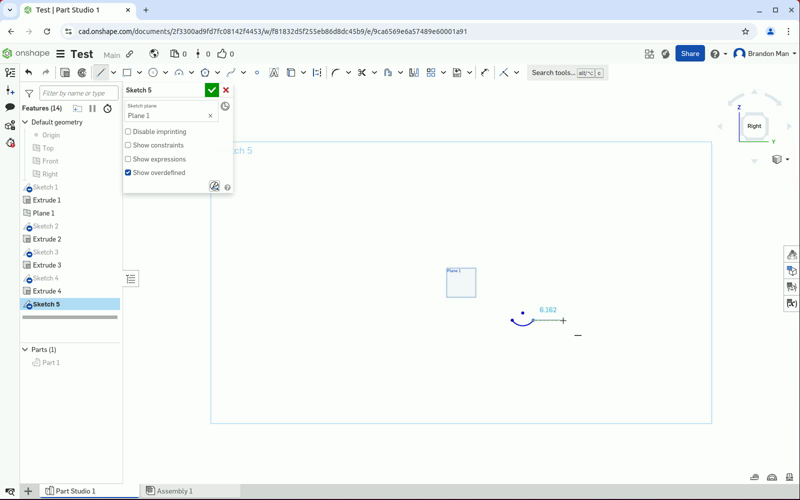
key_down(shift)
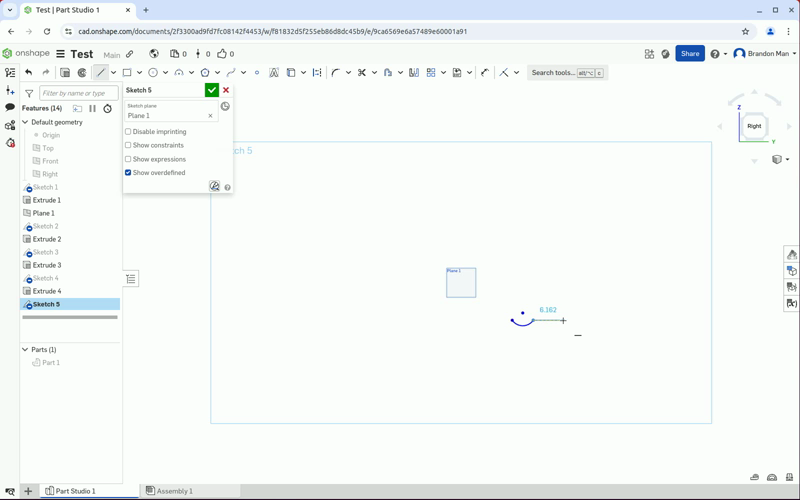
mouse_move(512, 320)
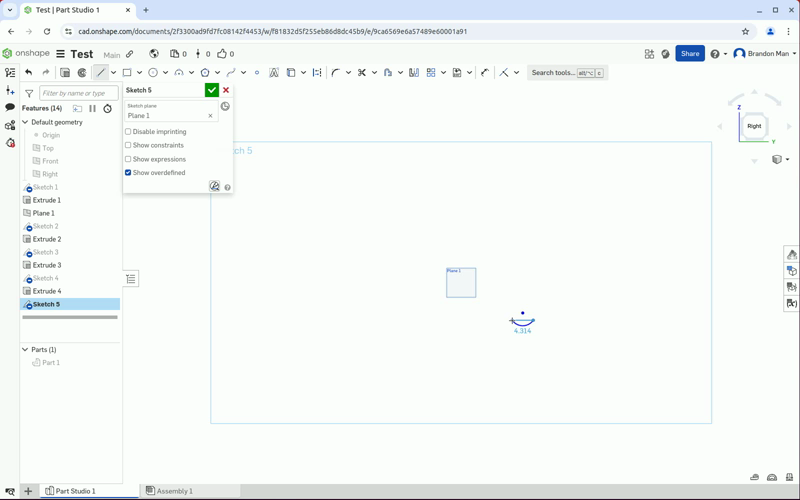
key_up(shift)
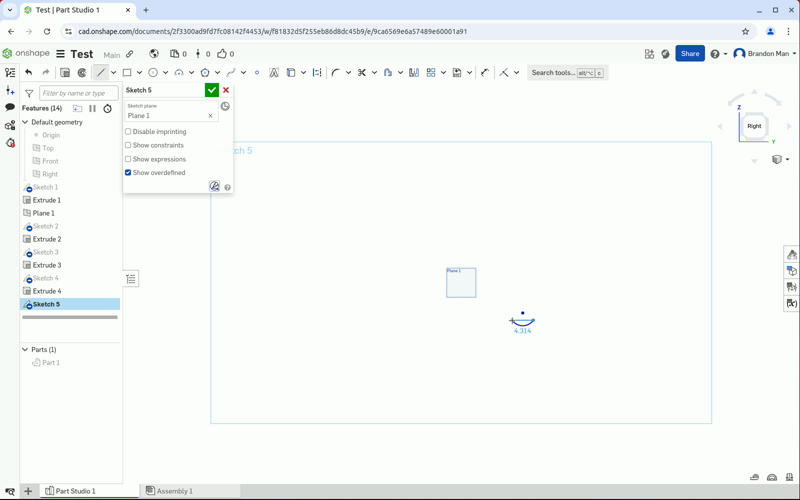
click(512, 320)
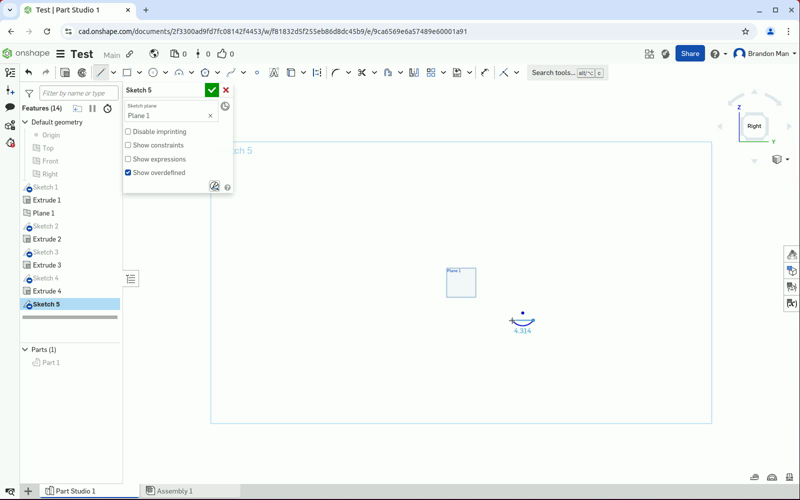
key(esc)
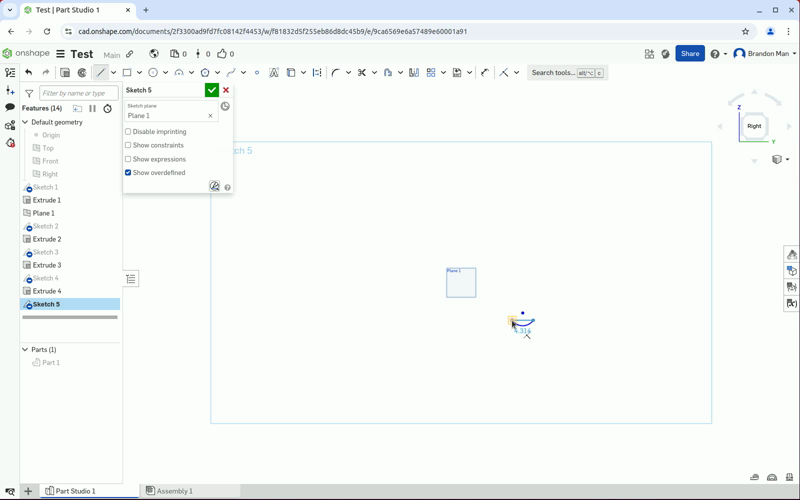
mouse_move(519, 320)
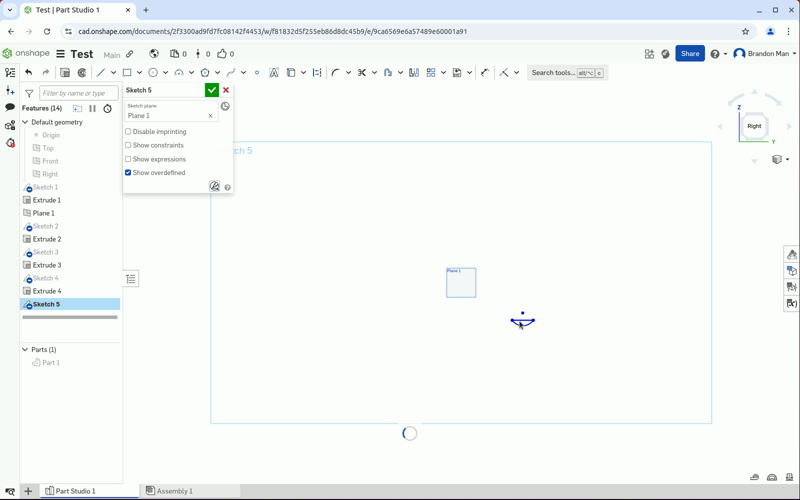
scroll(6)
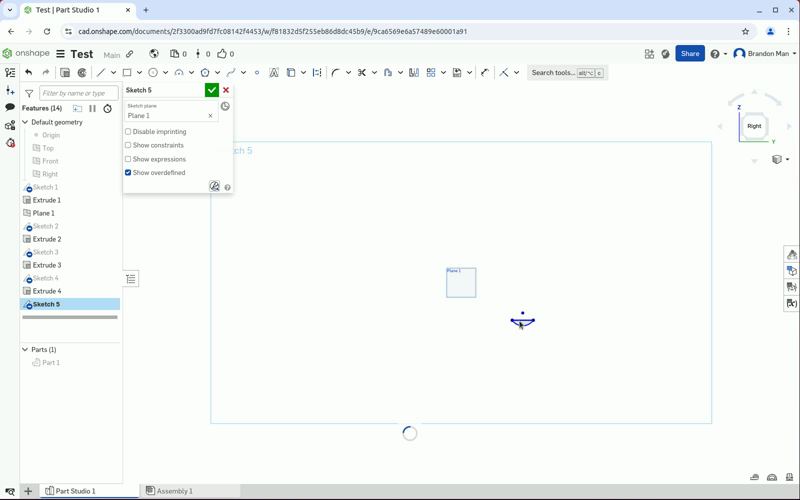
scroll(6)
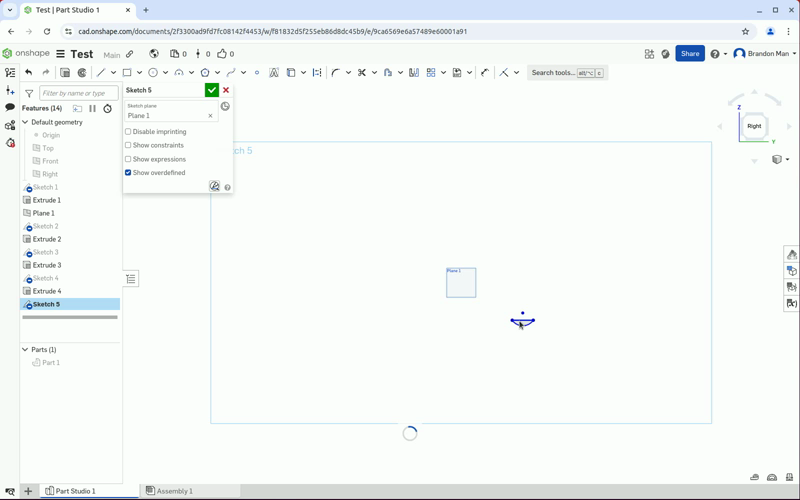
scroll(6)
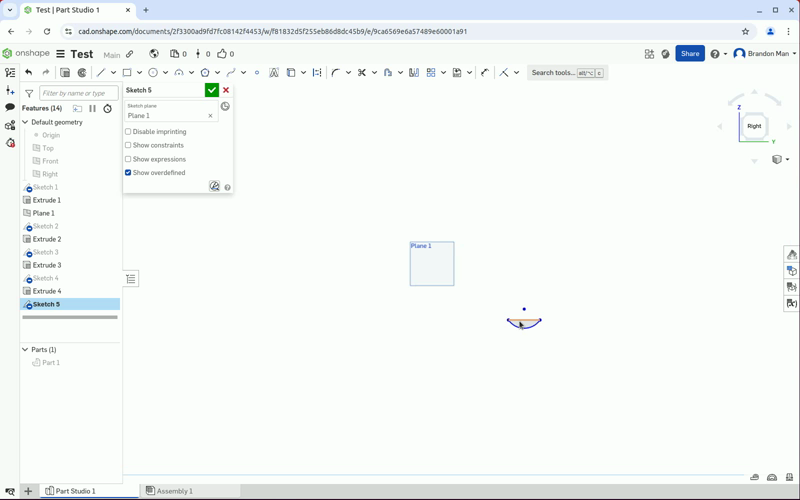
scroll(6)
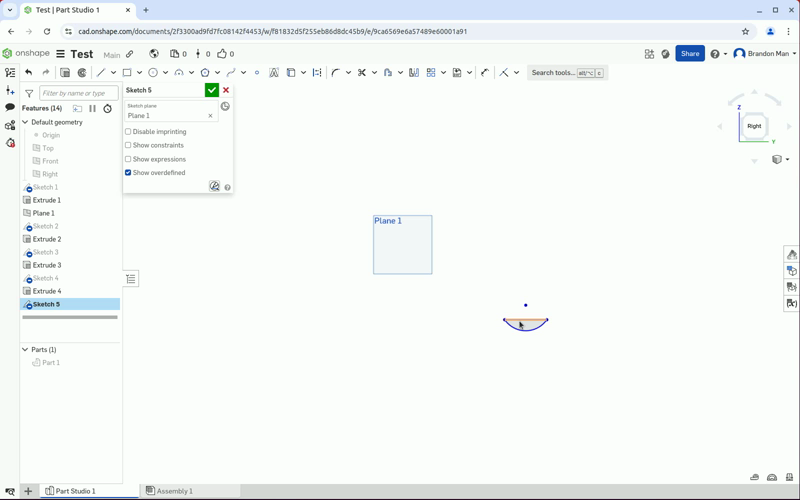
scroll(6)
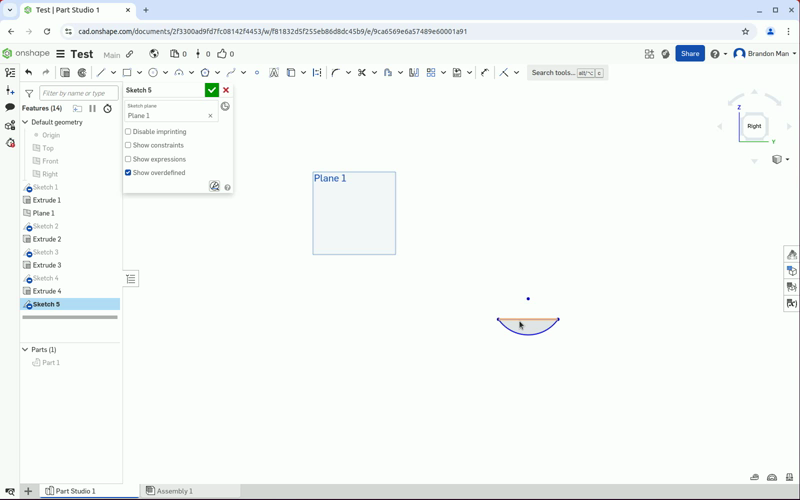
scroll(6)
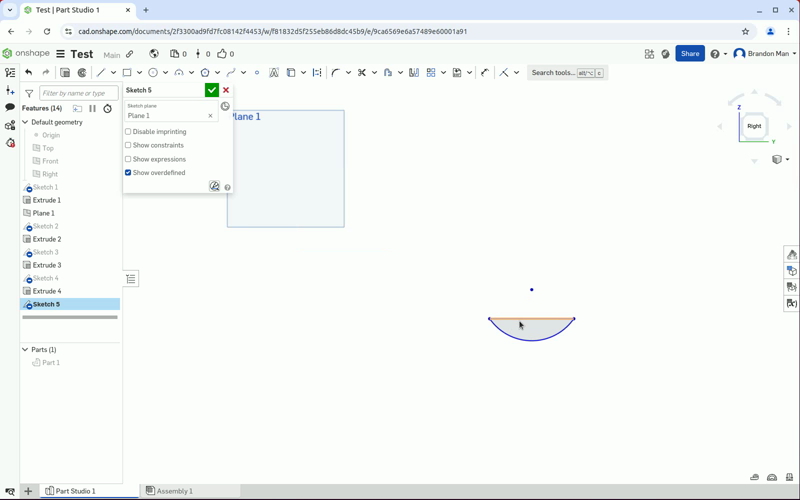
scroll(6)
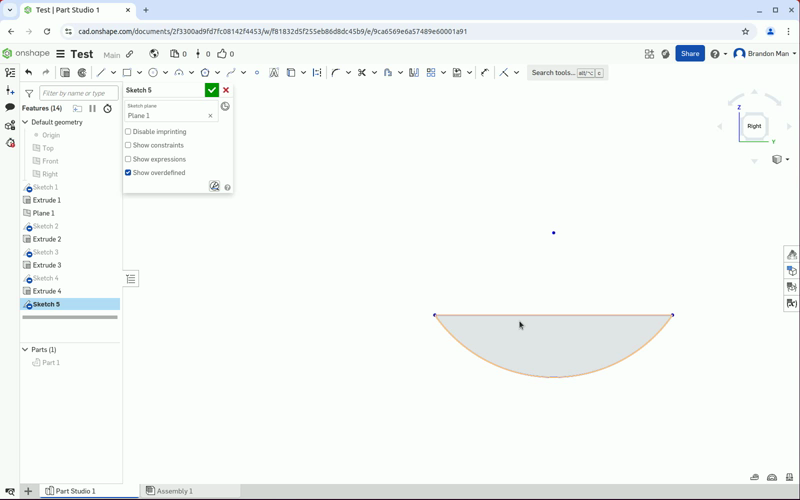
click(519, 320)
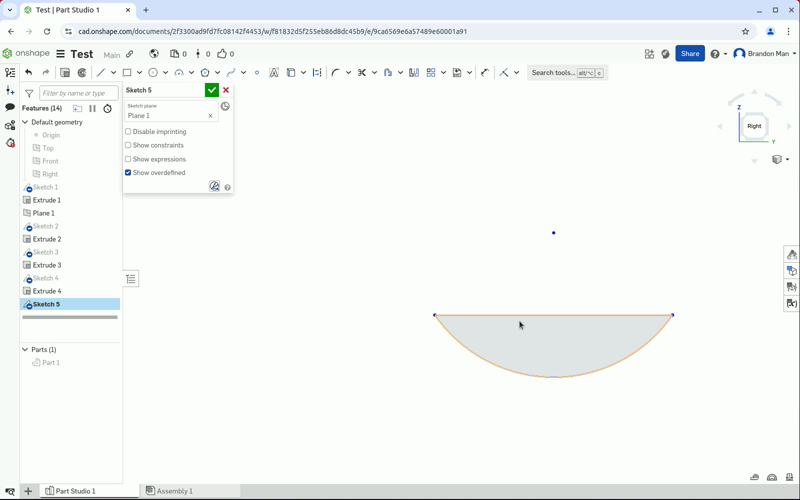
scroll(-6)
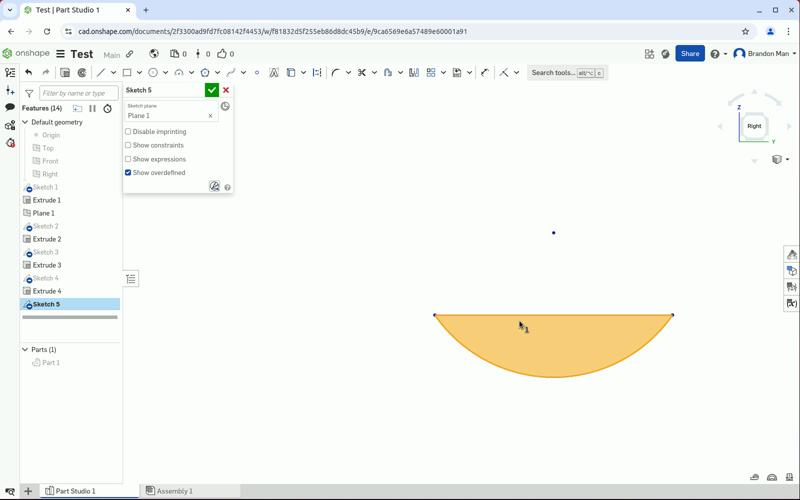
scroll(-6)
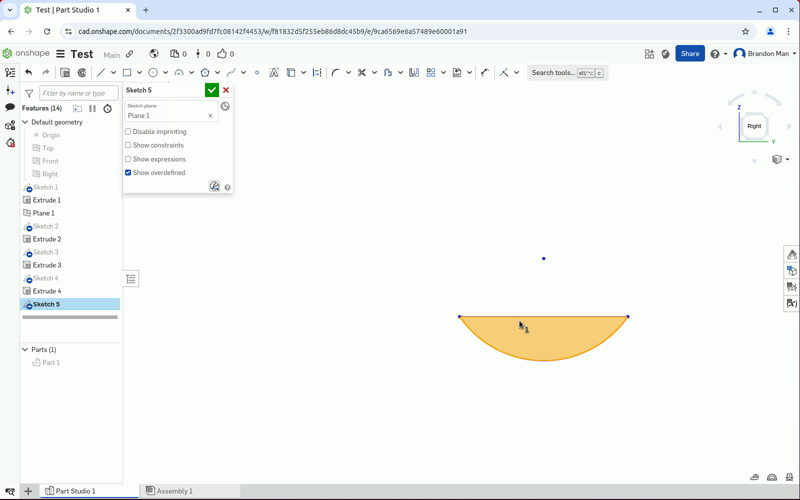
scroll(-6)
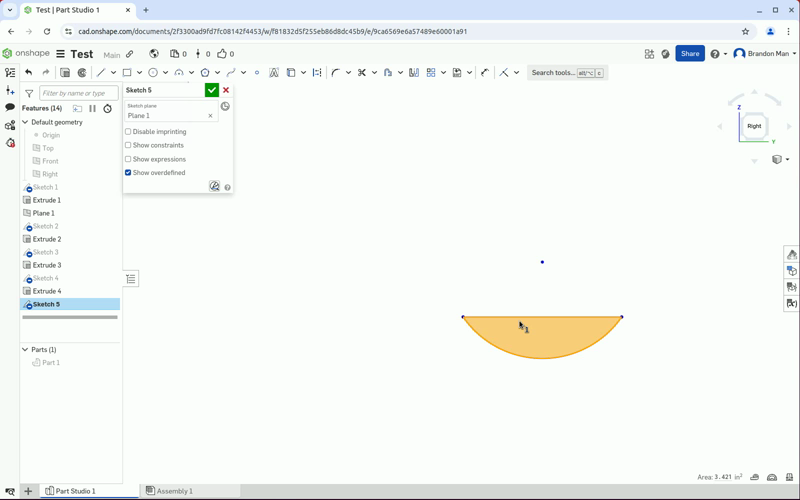
scroll(-6)
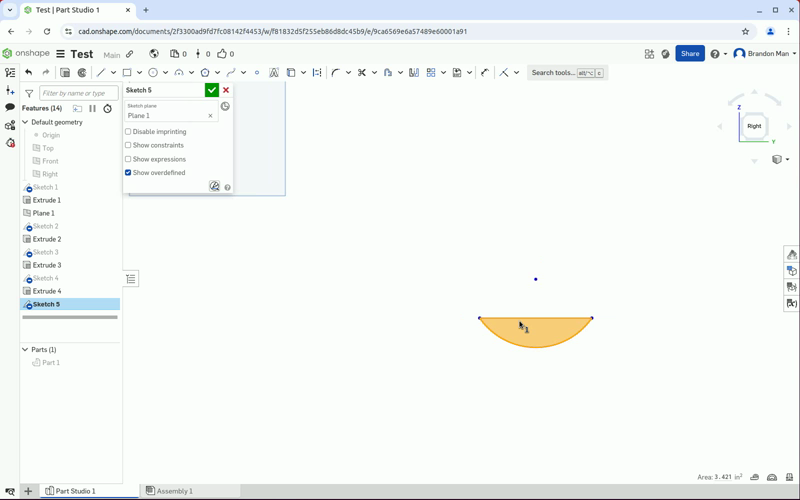
scroll(-6)
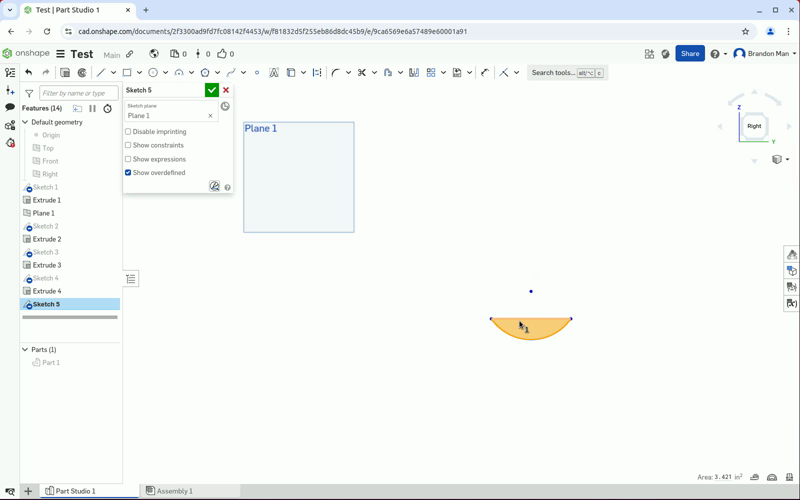
scroll(-6)
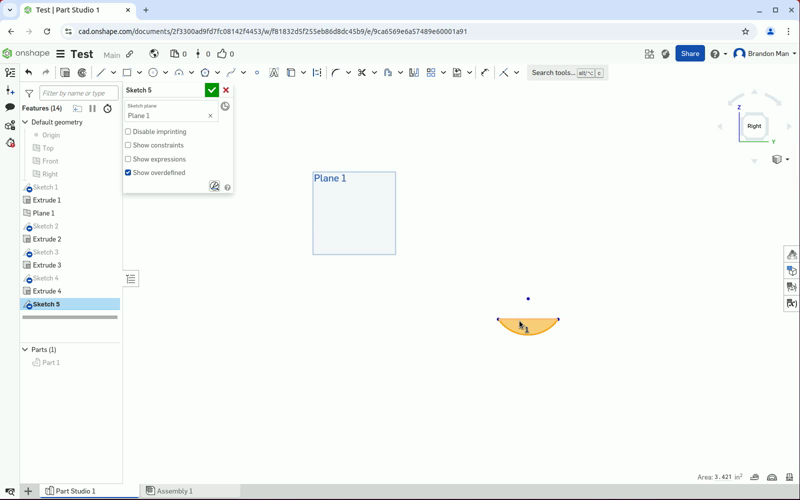
scroll(-6)
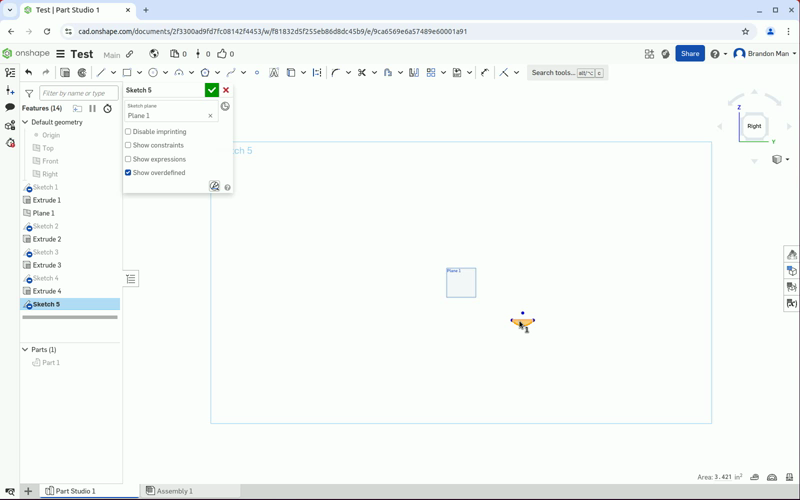
mouse_move(73, 352)
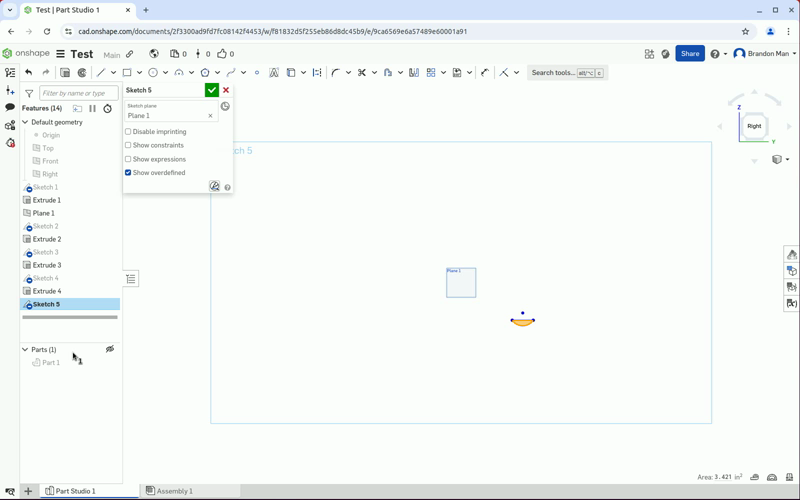
key(shift+y)
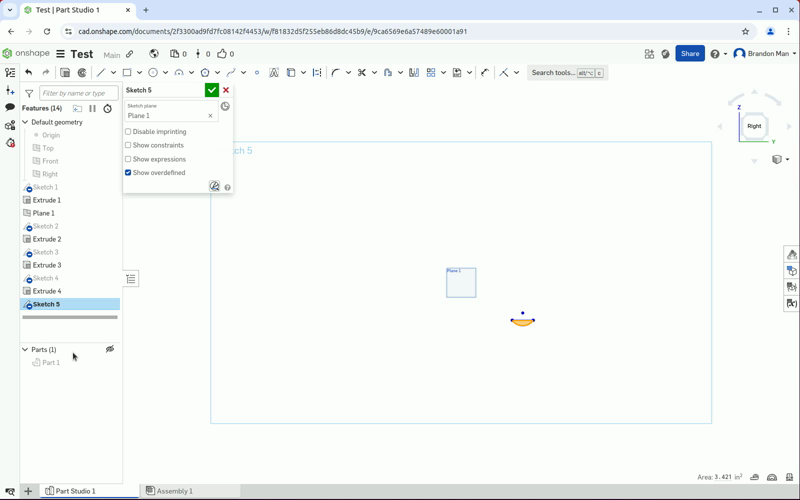
key(shift+e)
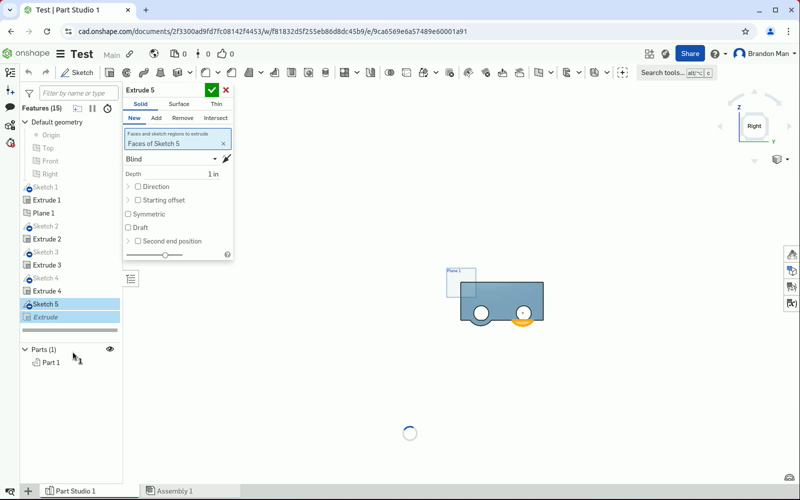
mouse_move(143, 106)
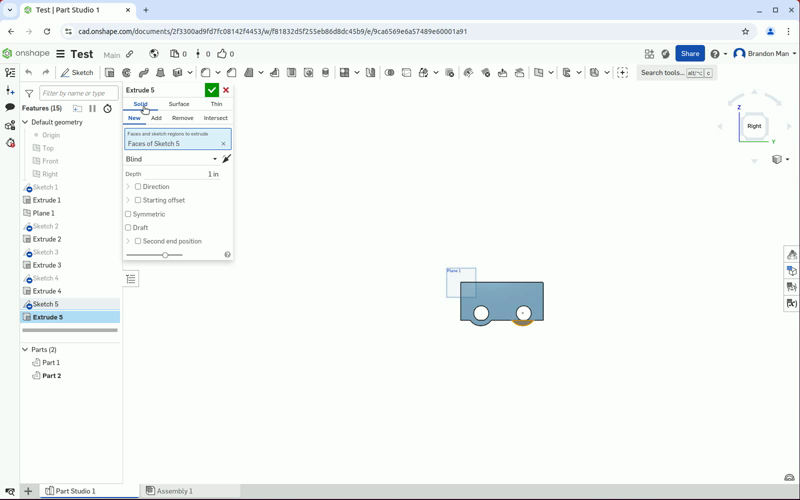
click(143, 106)
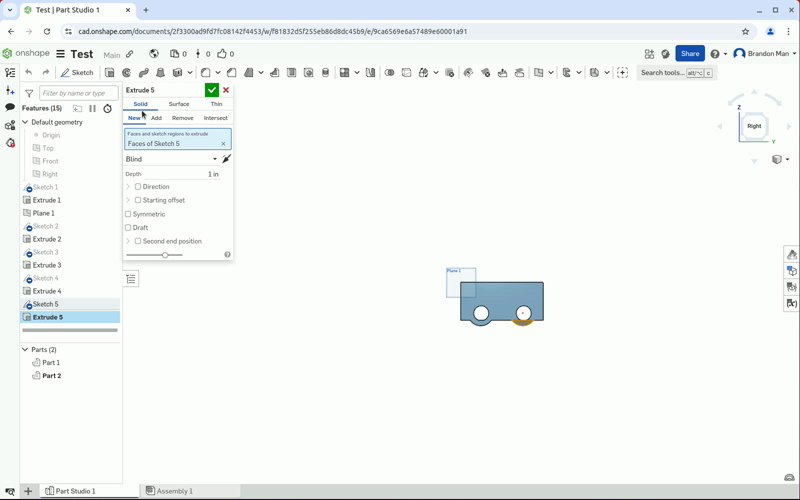
mouse_move(137, 120)
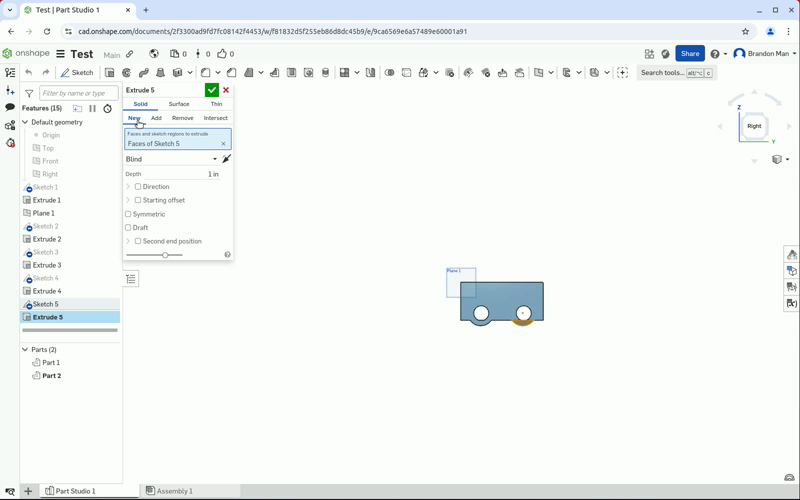
click(137, 120)
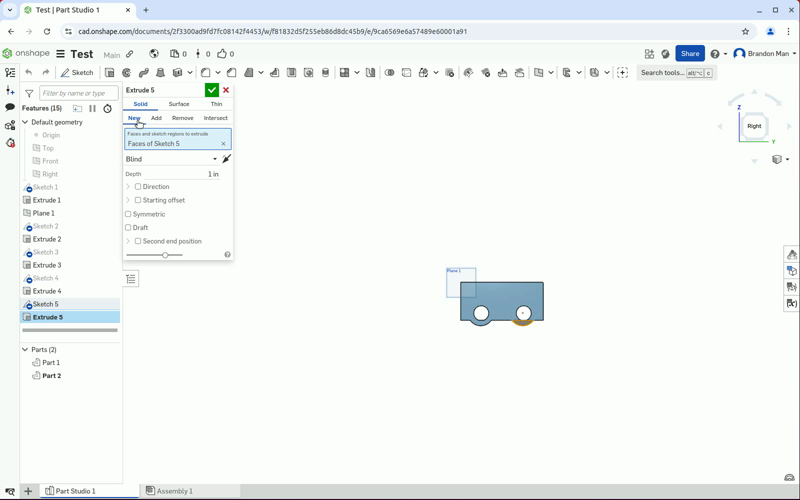
key(tab, 4)
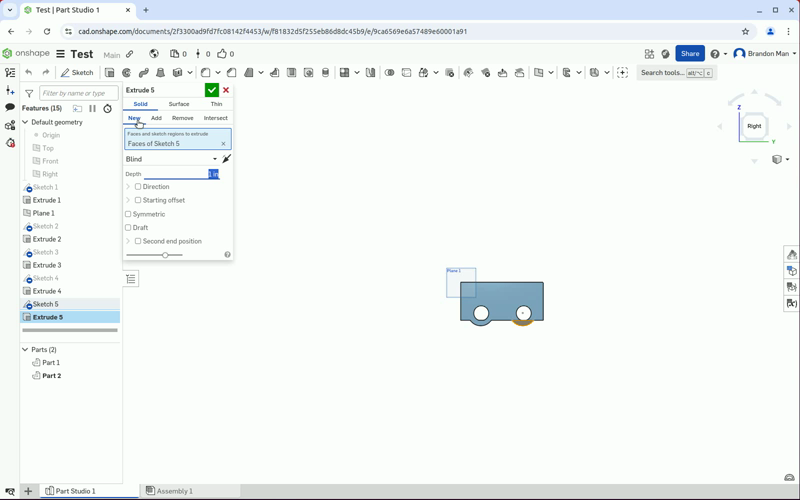
text(-7.462)
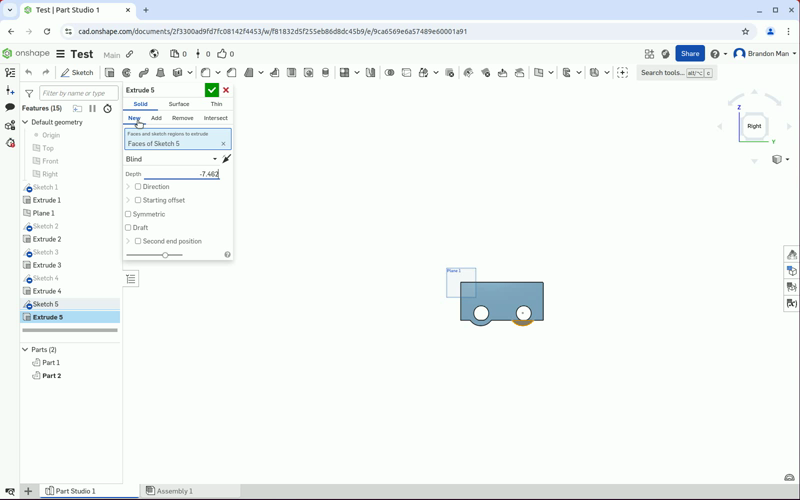
key(enter)
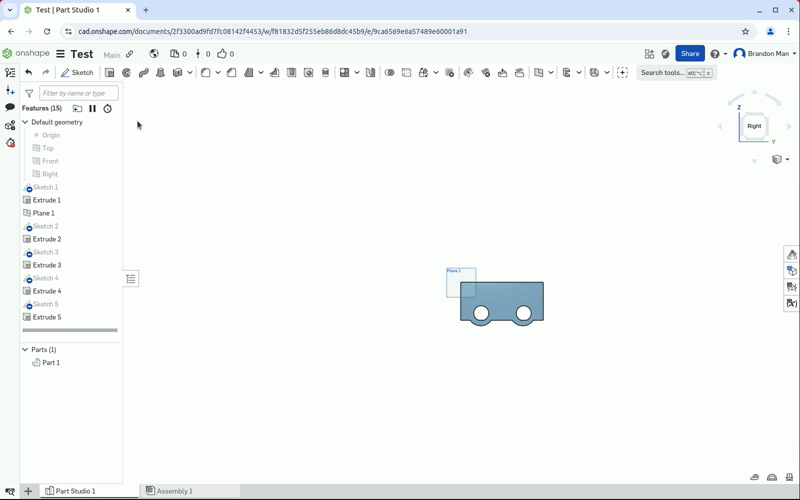
key(shift+h)
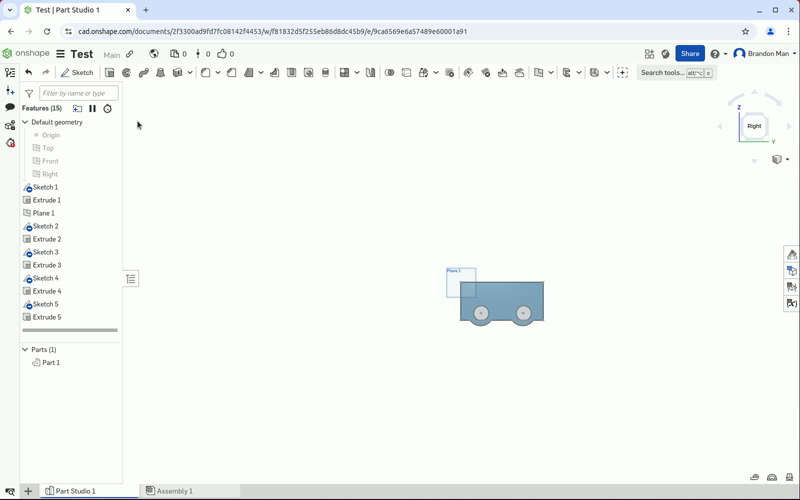
key(shift+h)
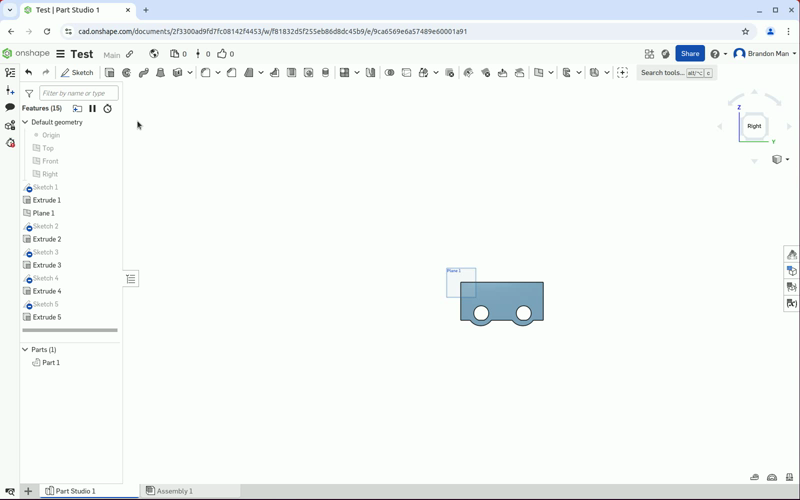
mouse_move(73, 189)
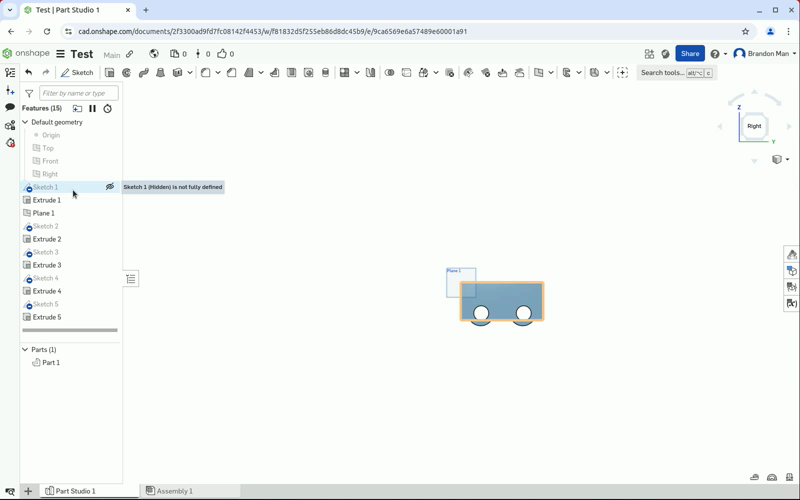
click(73, 189)
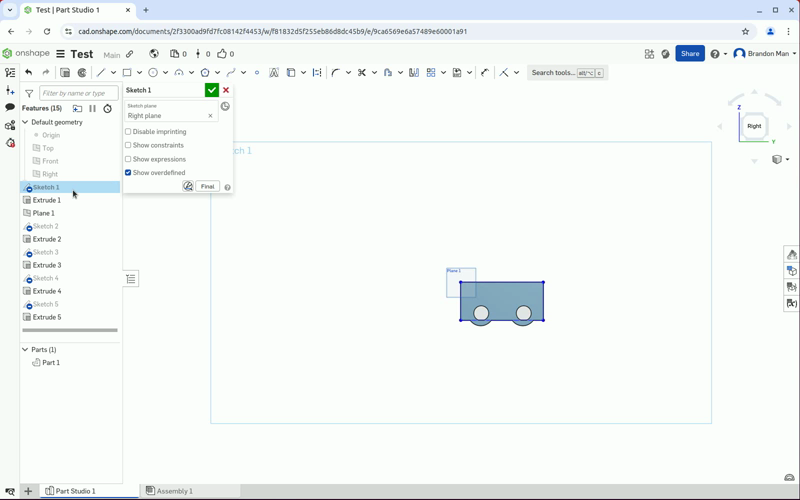
mouse_move(229, 92)
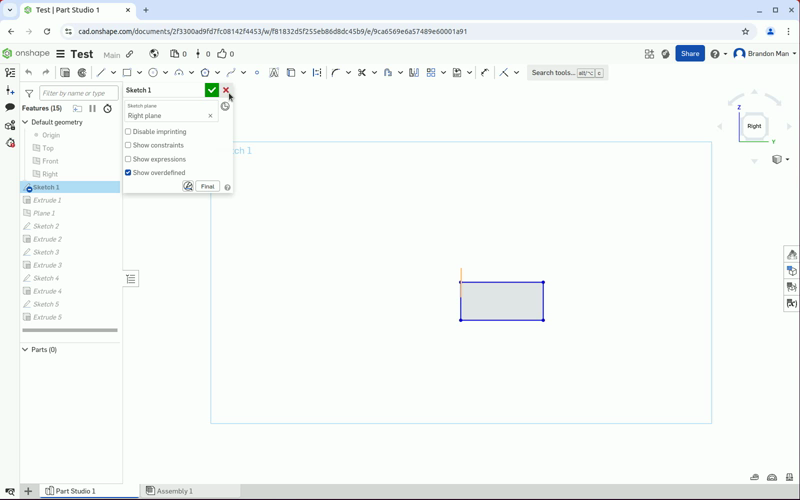
click(229, 92)
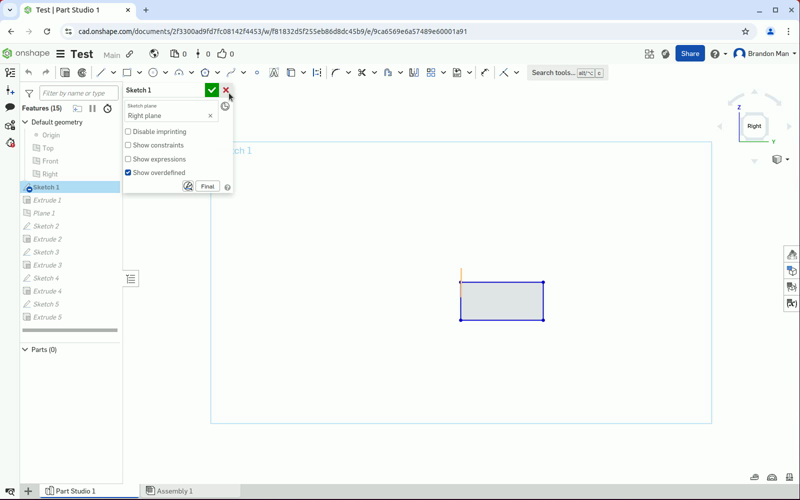
key(shift+s)
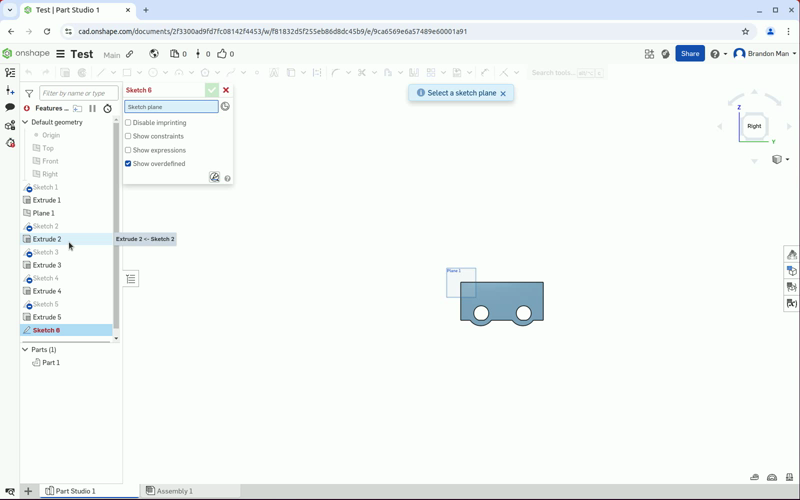
scroll(3)
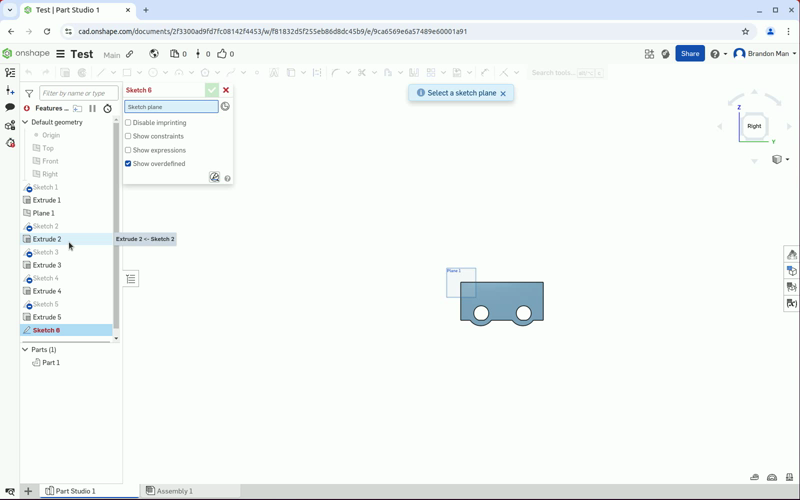
mouse_move(69, 176)
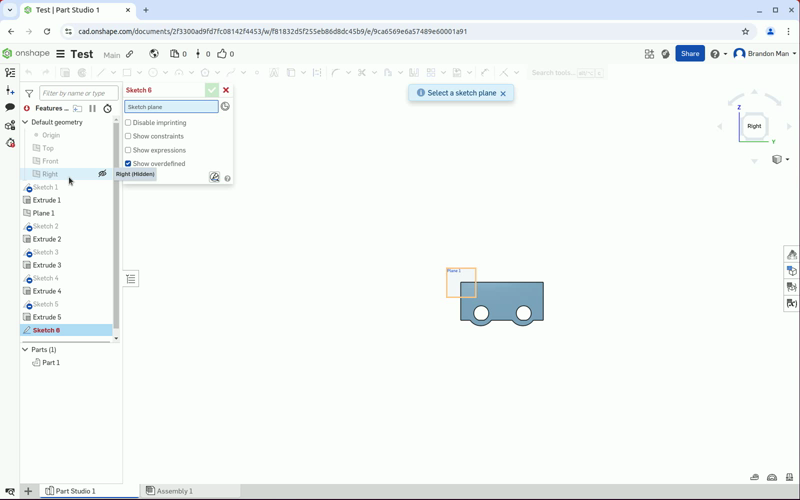
click(69, 176)
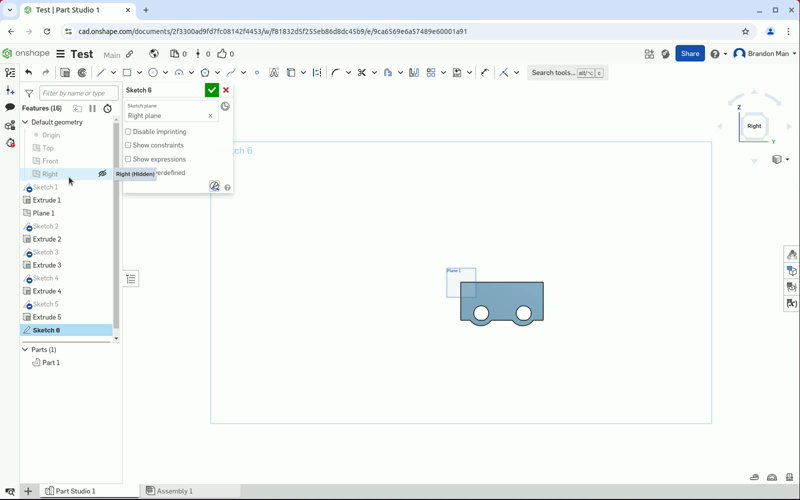
mouse_move(73, 352)
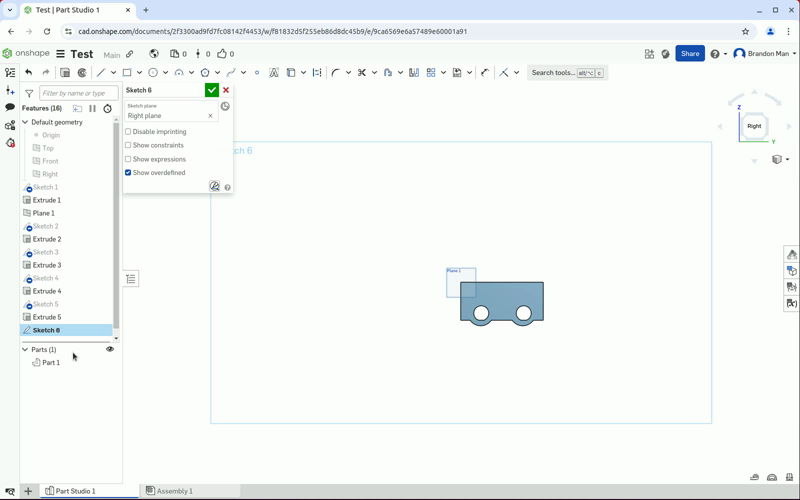
key(y)
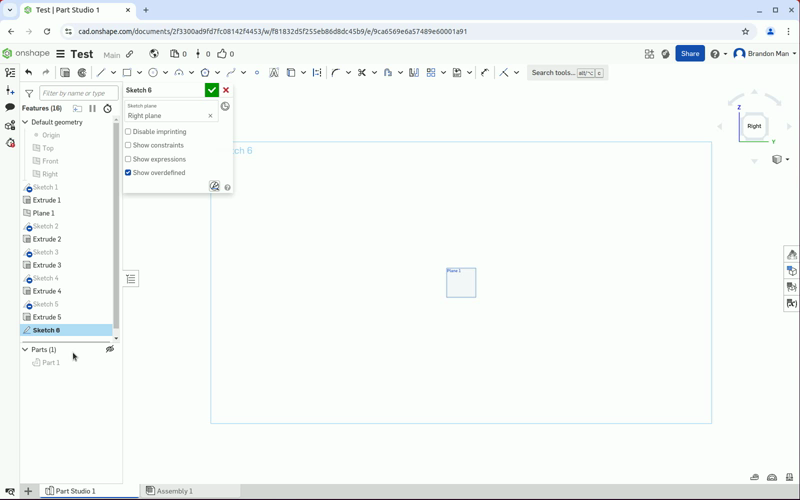
key(l)
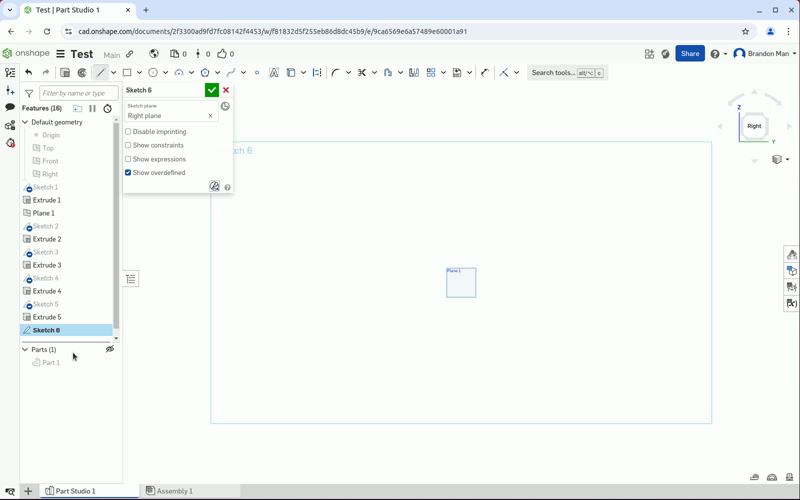
key_down(shift)
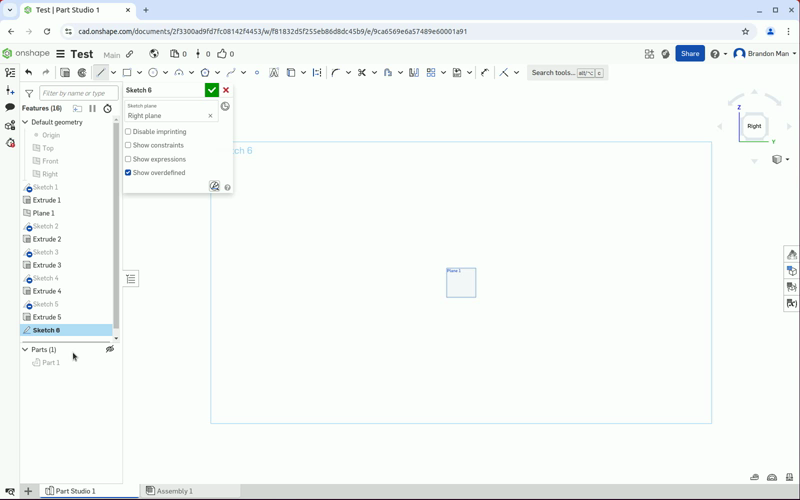
mouse_move(466, 282)
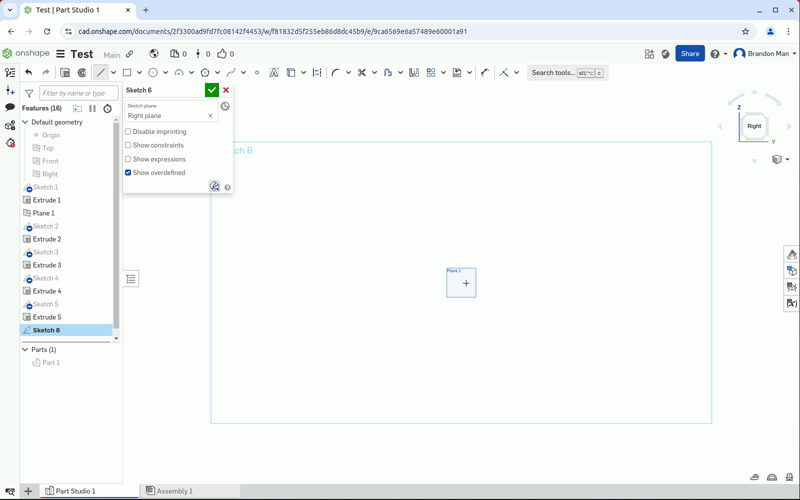
click(466, 282)
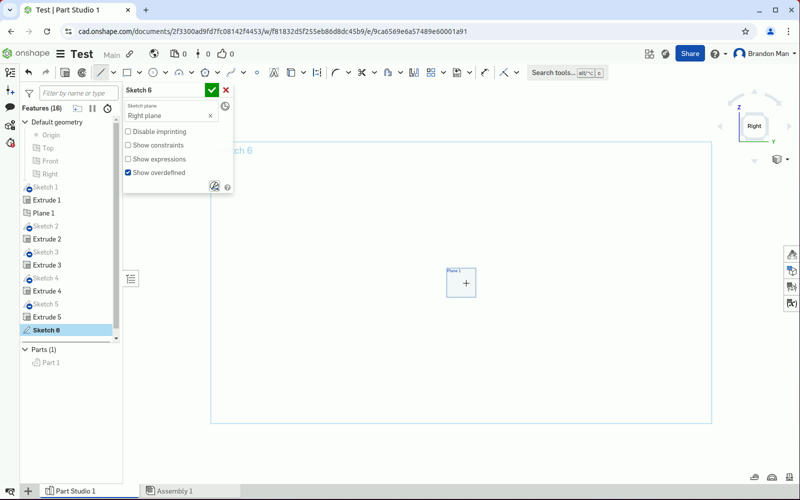
key_up(shift)
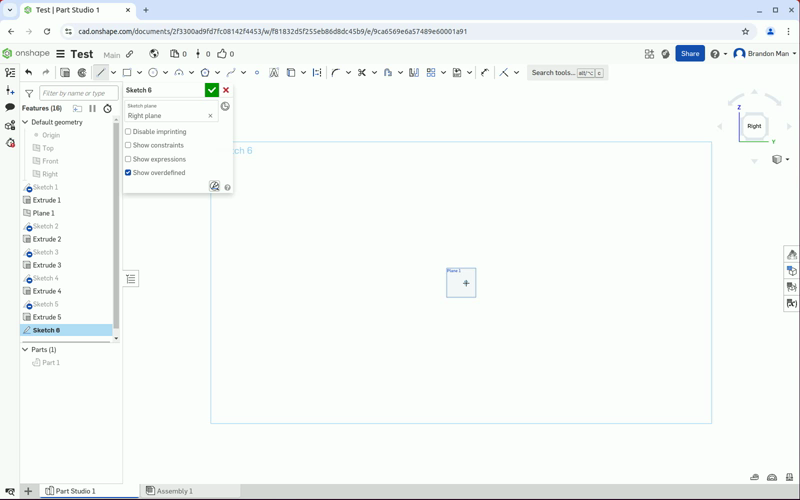
key_down(shift)
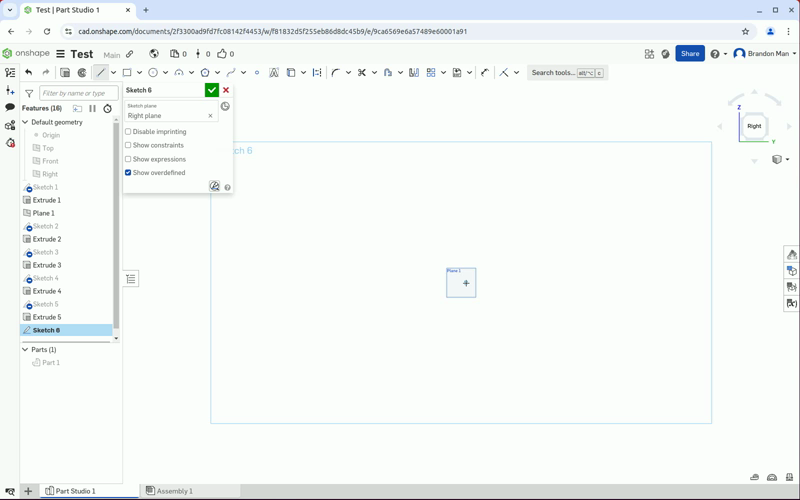
mouse_move(496, 282)
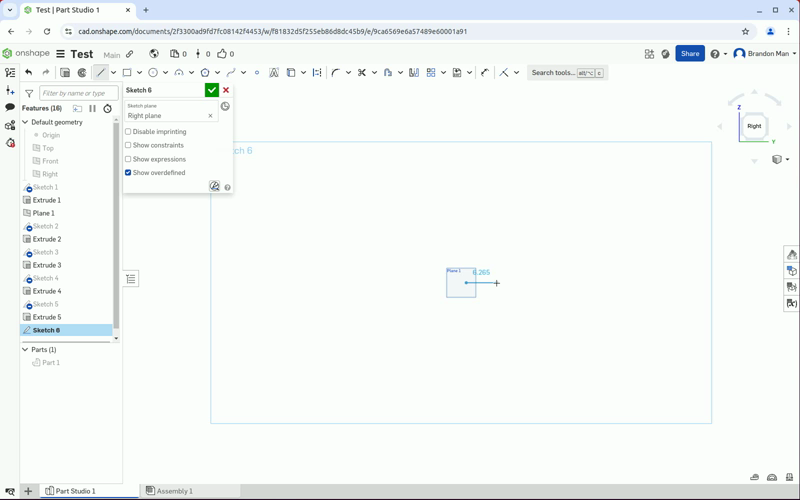
mouse_move(473, 282)
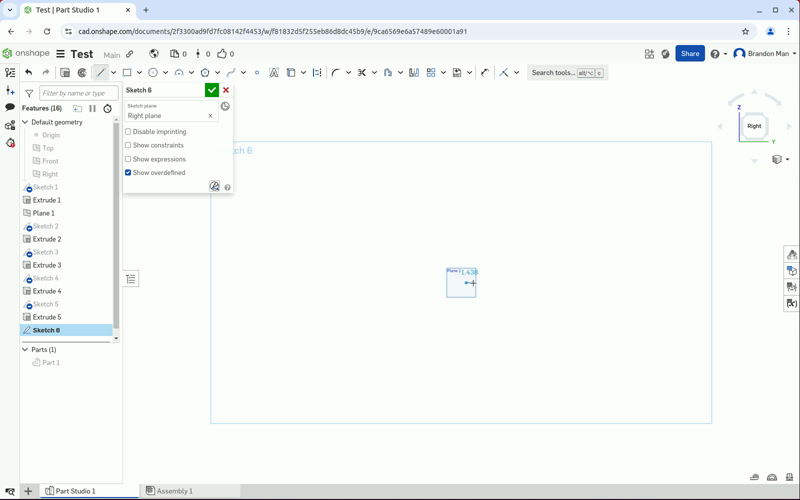
scroll(6)
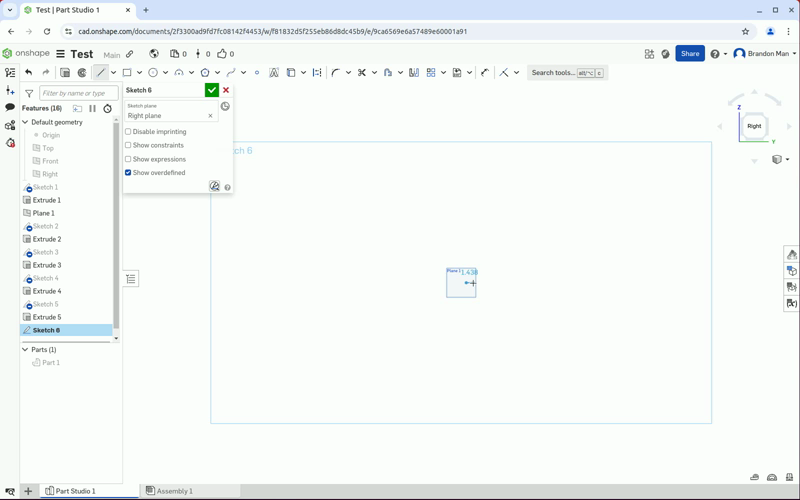
scroll(6)
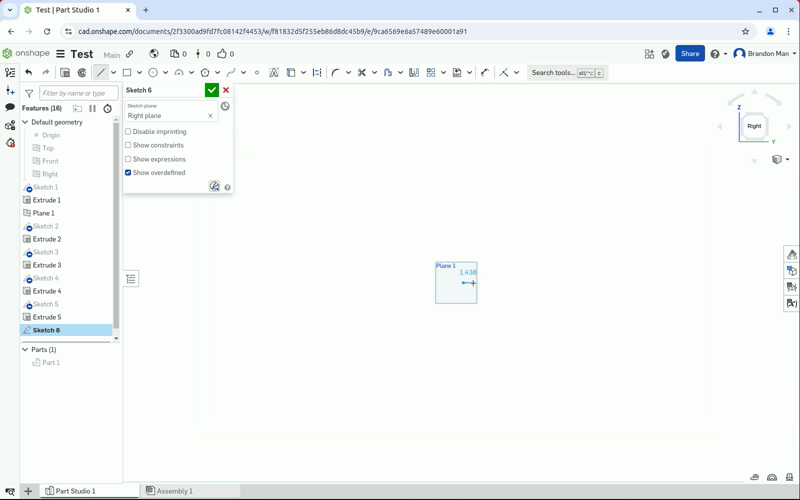
scroll(6)
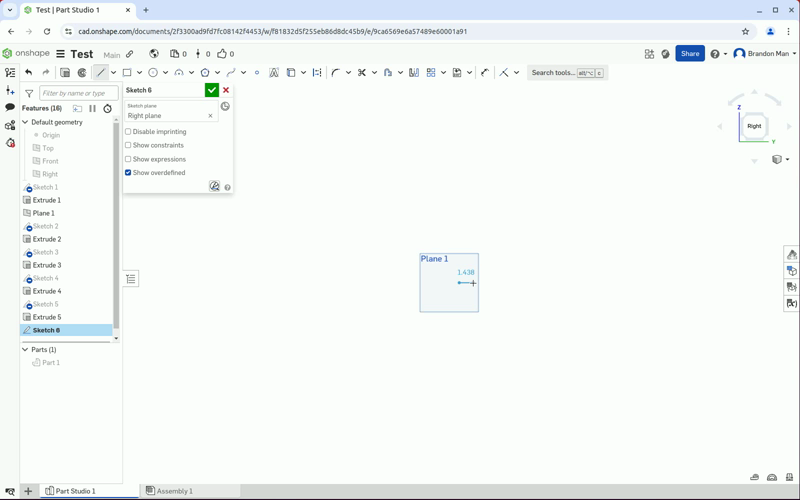
scroll(6)
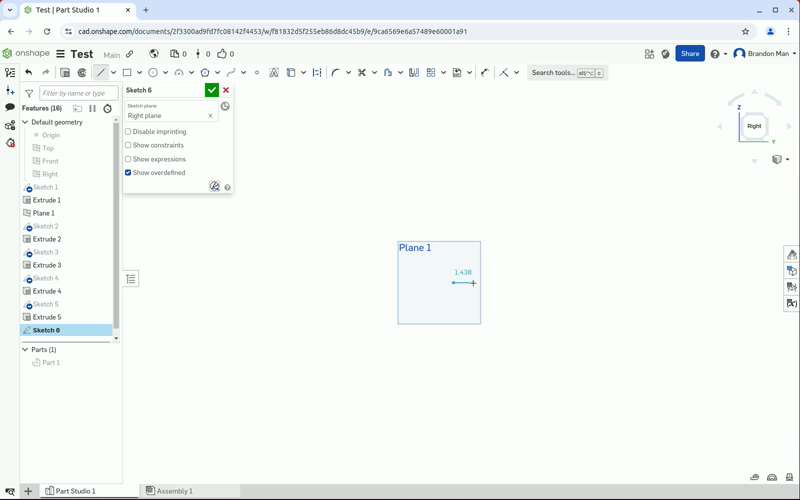
scroll(6)
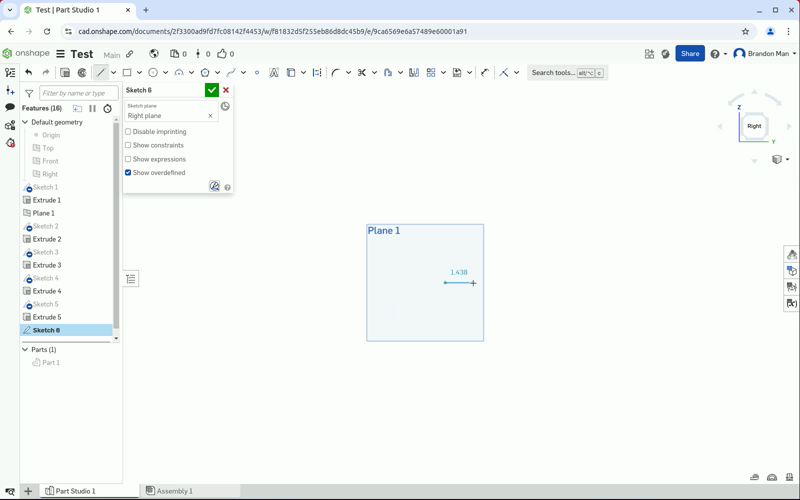
scroll(6)
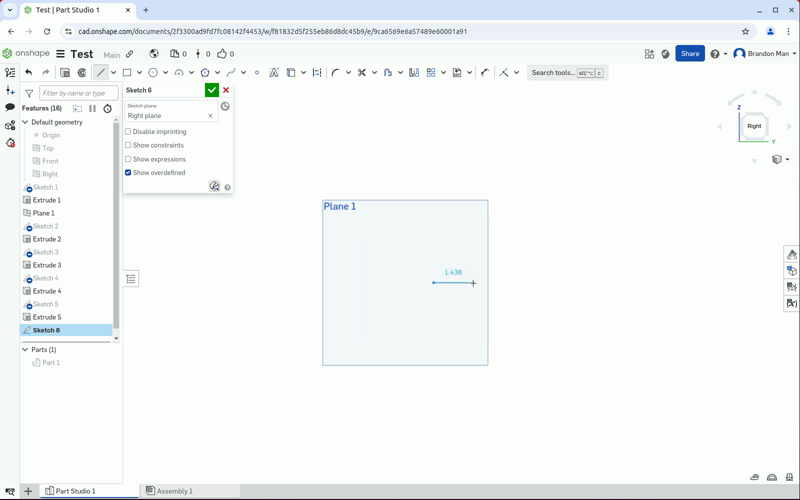
scroll(6)
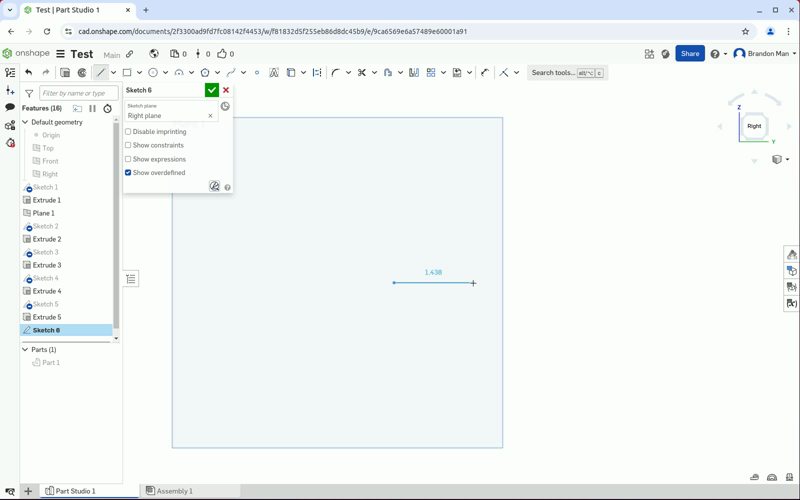
click(473, 282)
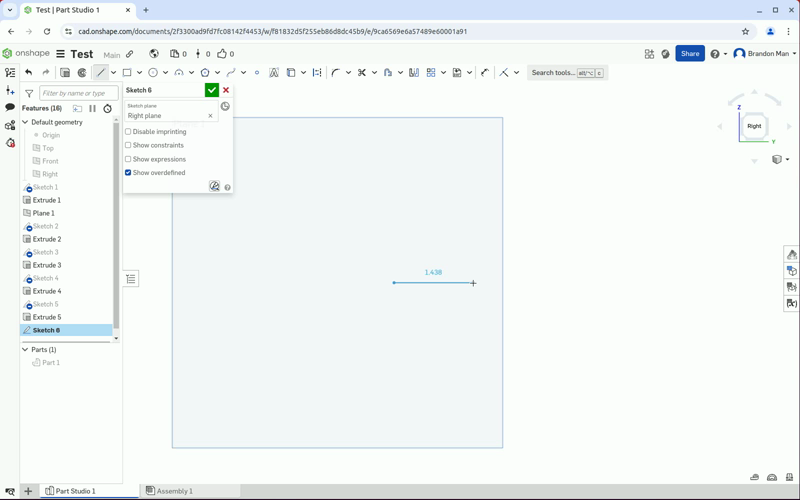
scroll(-6)
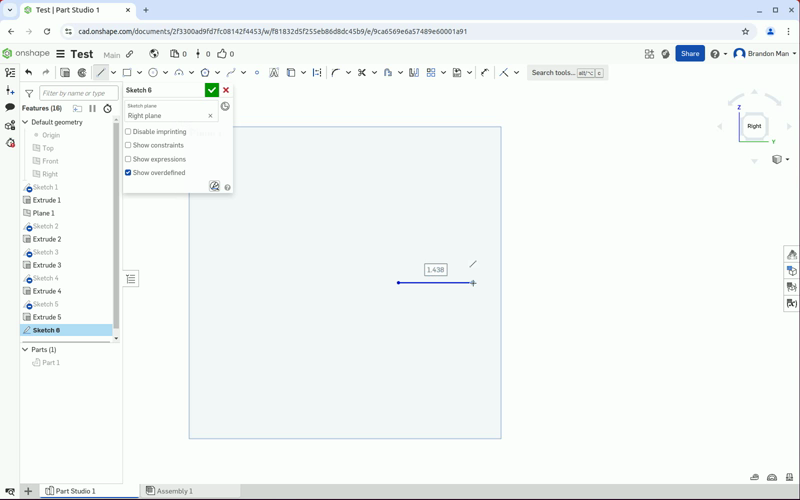
scroll(-6)
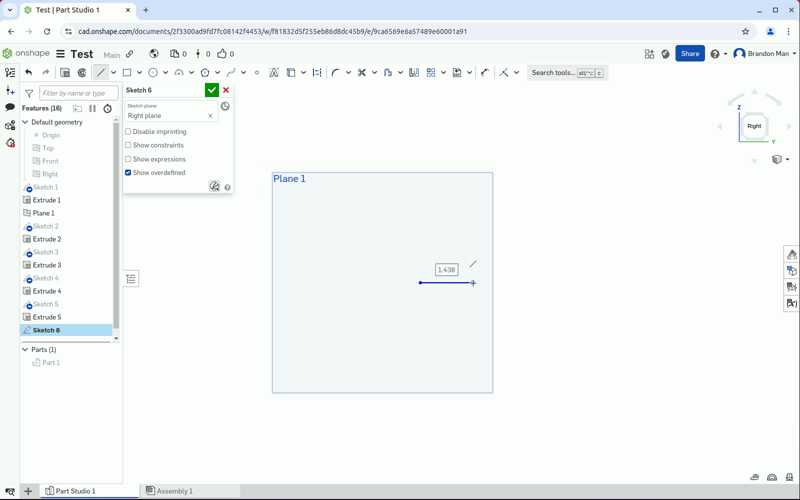
scroll(-6)
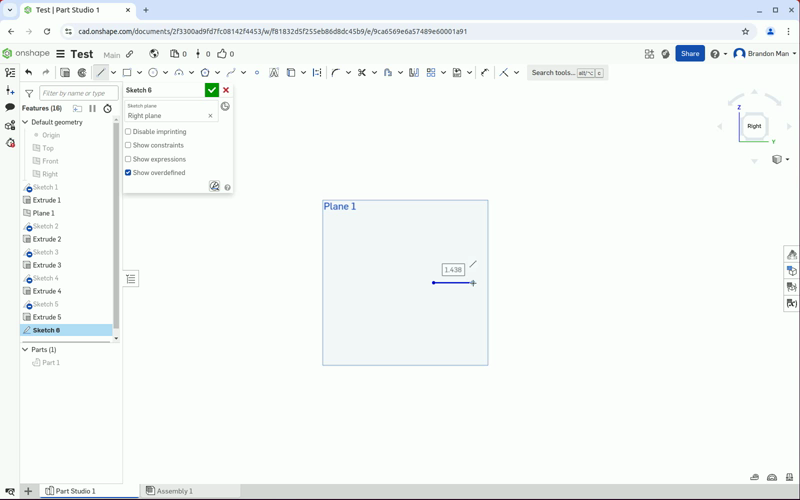
scroll(-6)
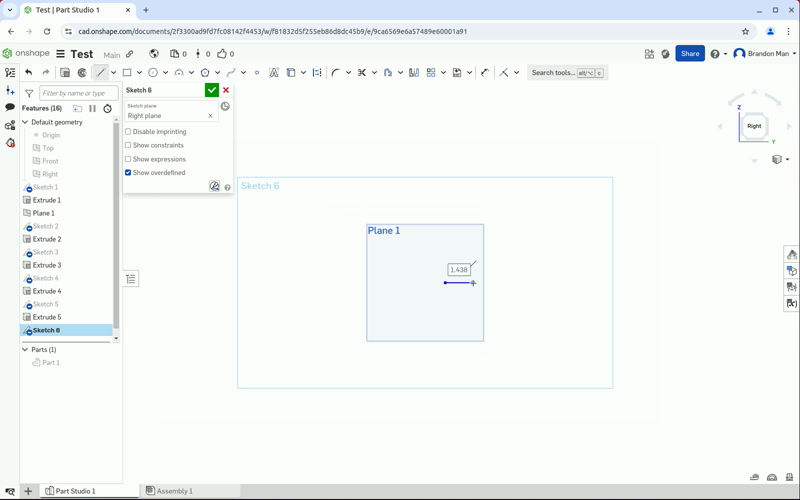
scroll(-6)
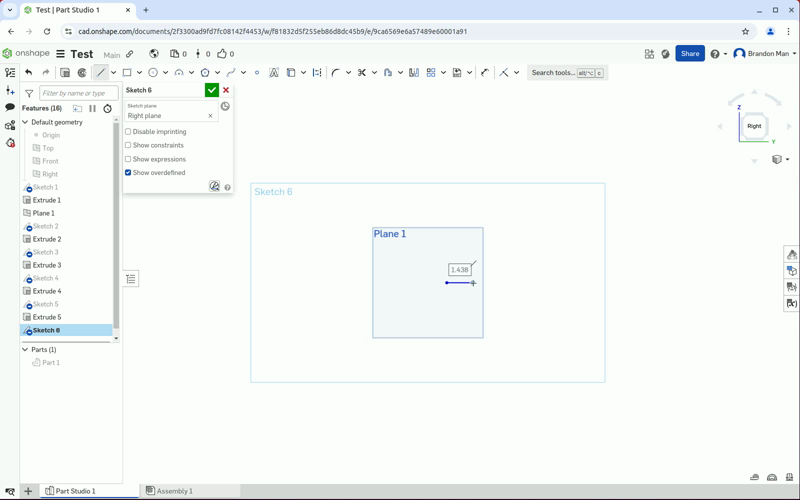
scroll(-6)
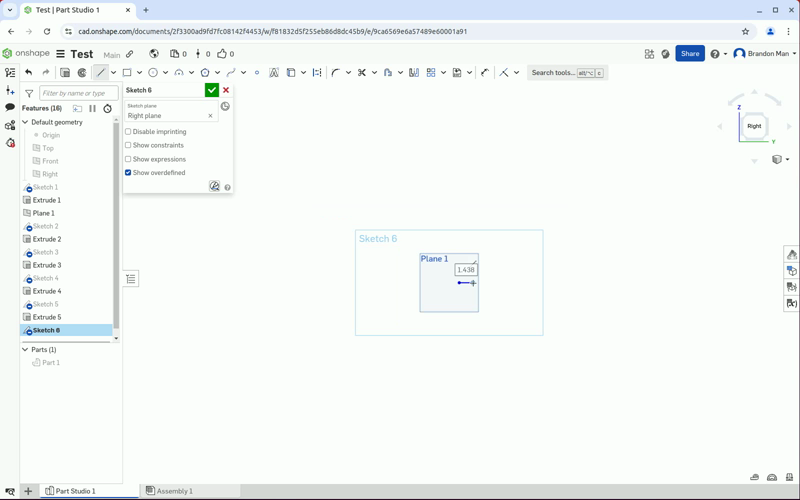
scroll(-6)
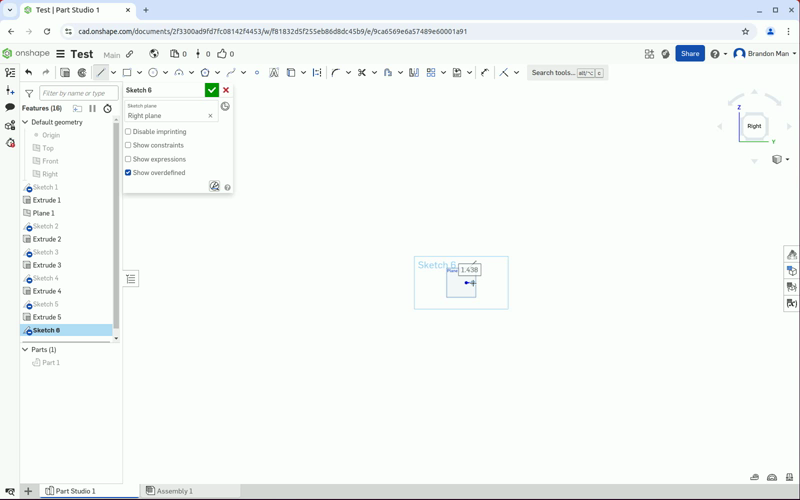
key_up(shift)
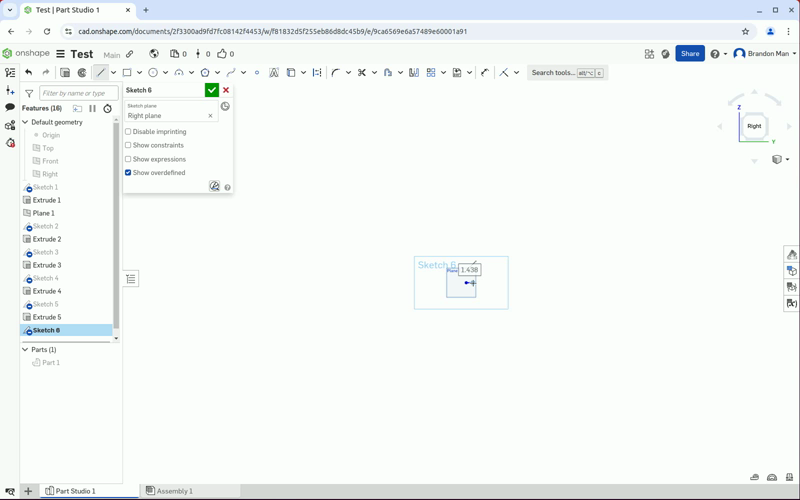
key_down(shift)
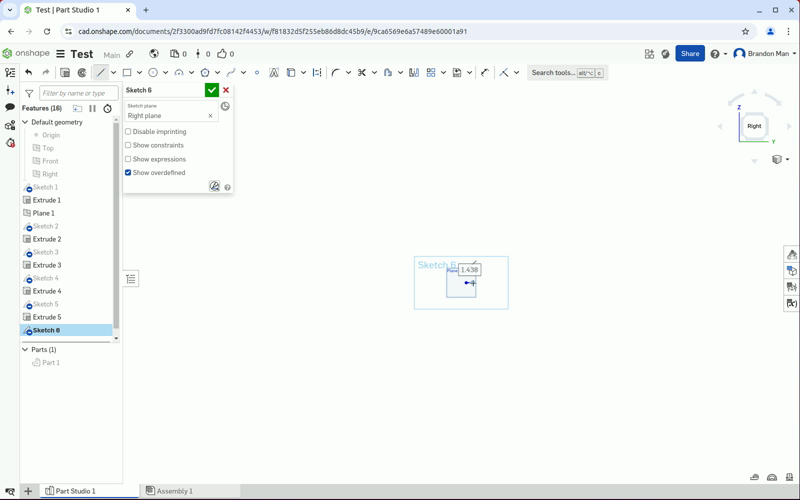
mouse_move(573, 250)
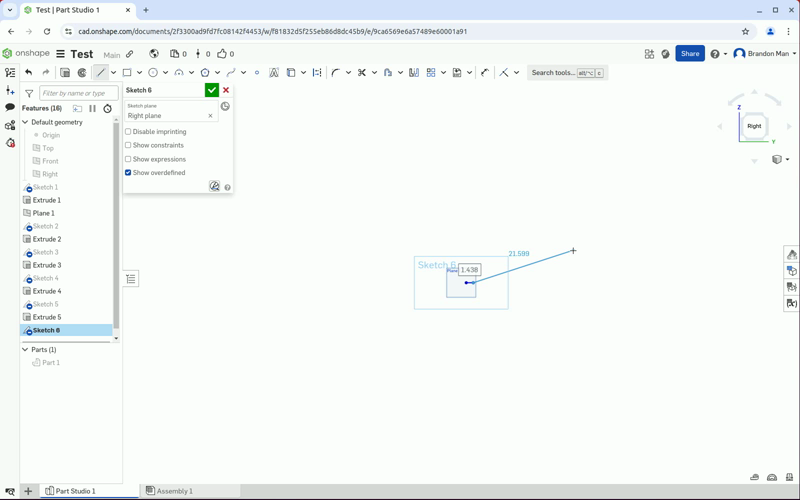
click(573, 250)
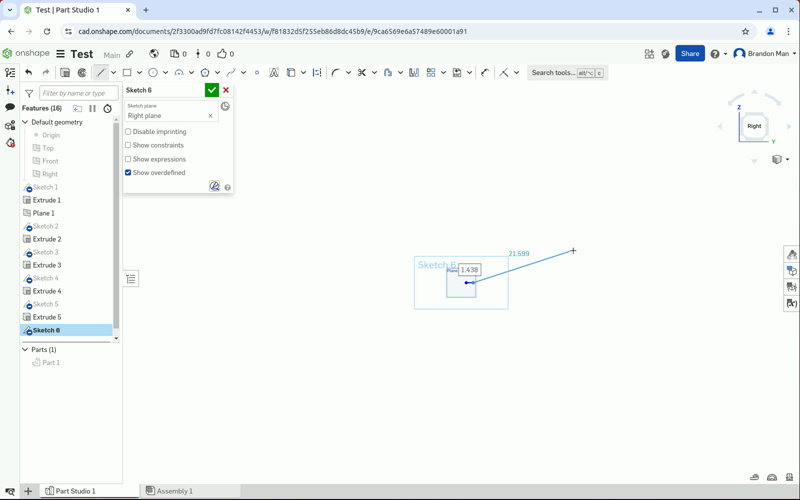
key_up(shift)
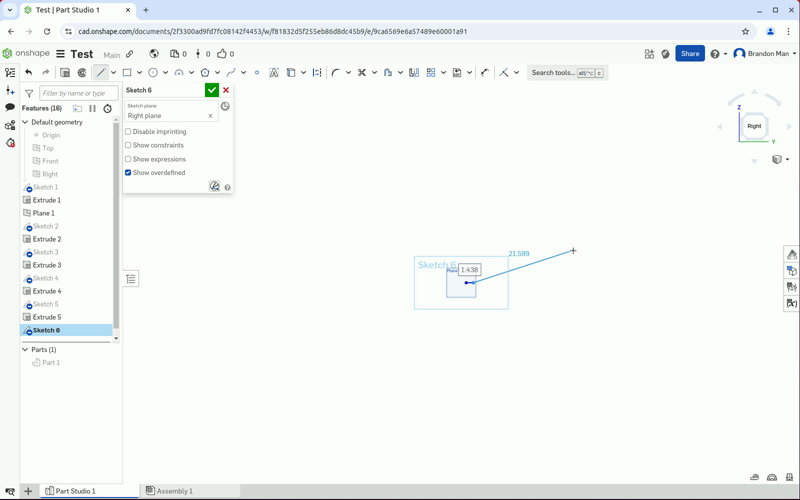
key_down(shift)
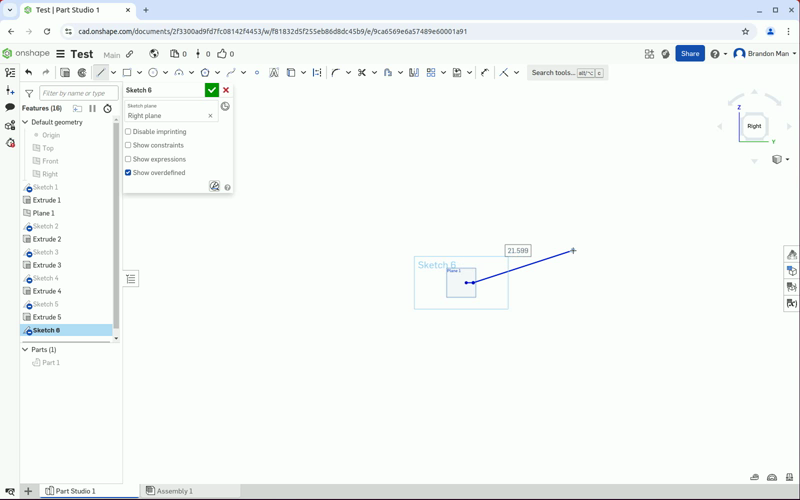
mouse_move(589, 250)
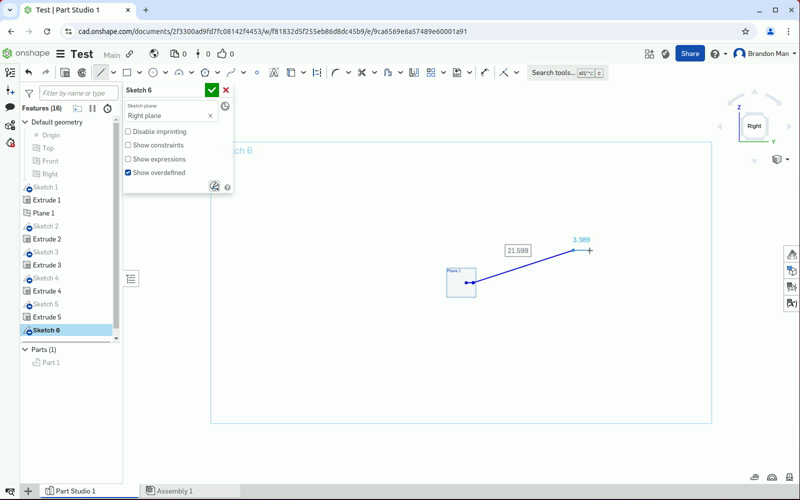
mouse_move(572, 248)
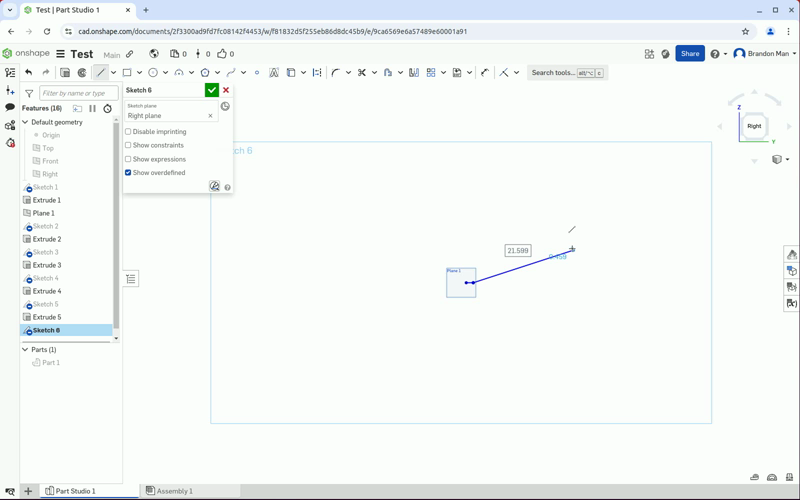
scroll(6)
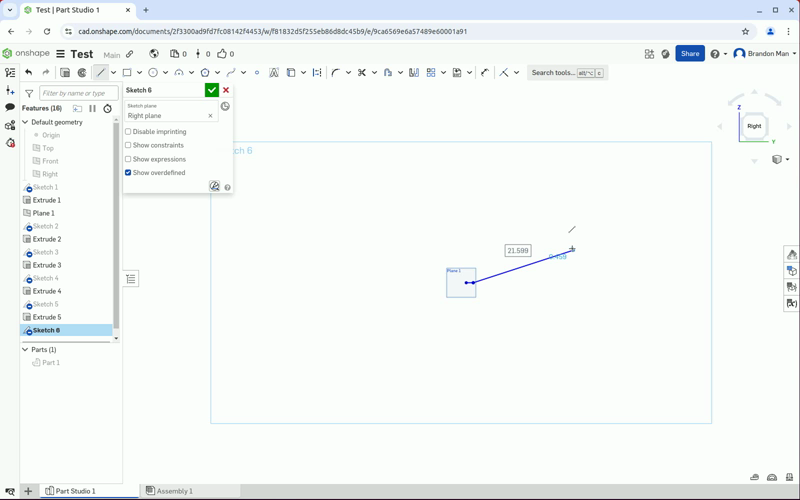
scroll(6)
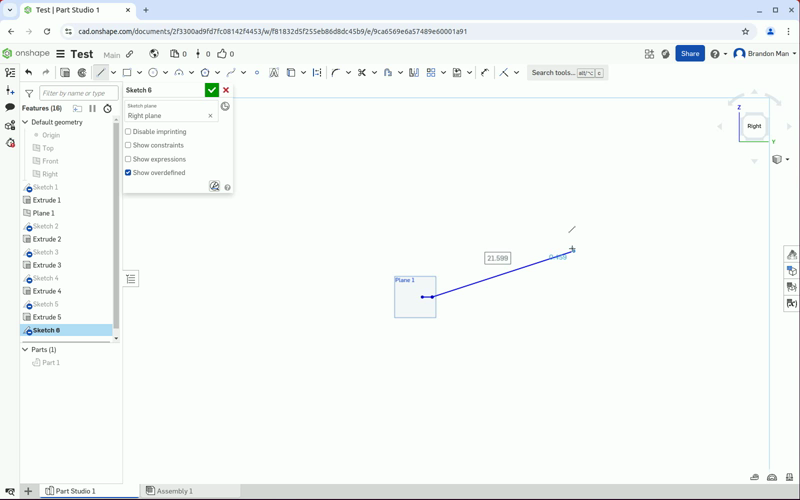
scroll(6)
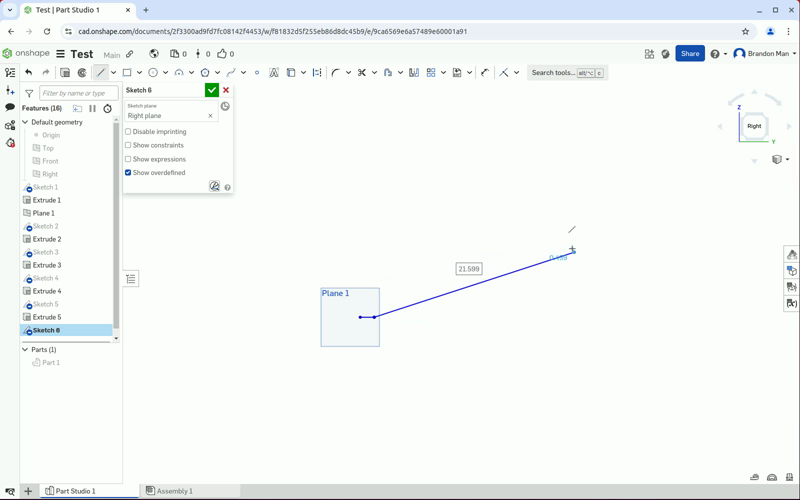
scroll(6)
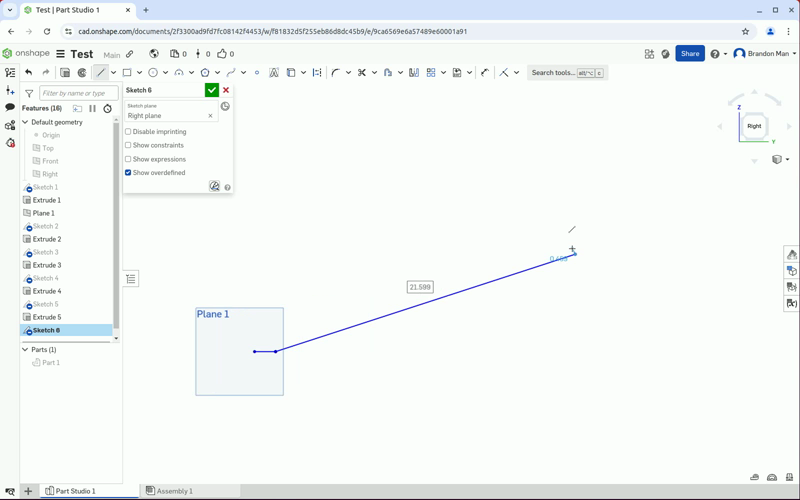
scroll(6)
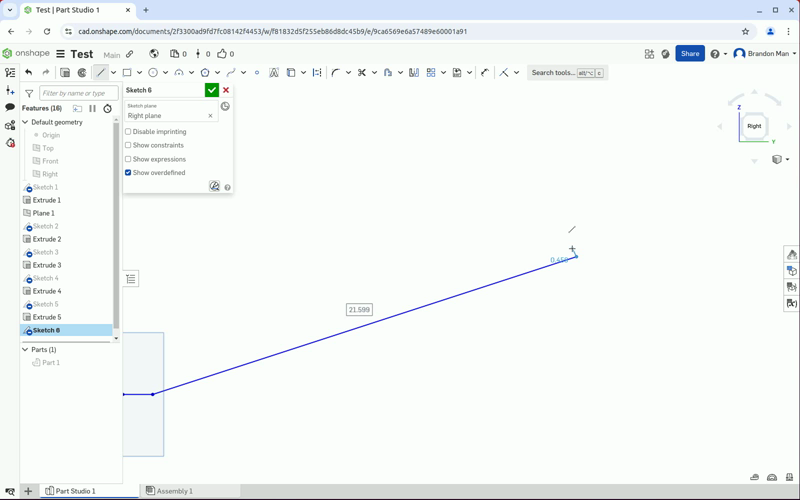
scroll(6)
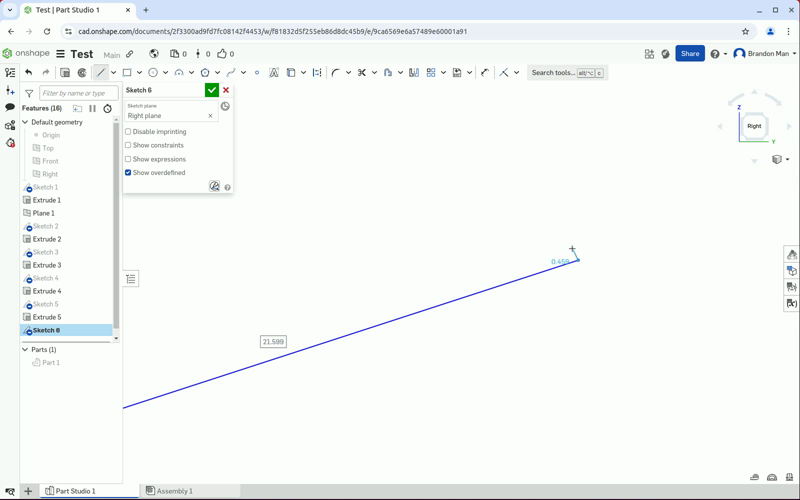
scroll(6)
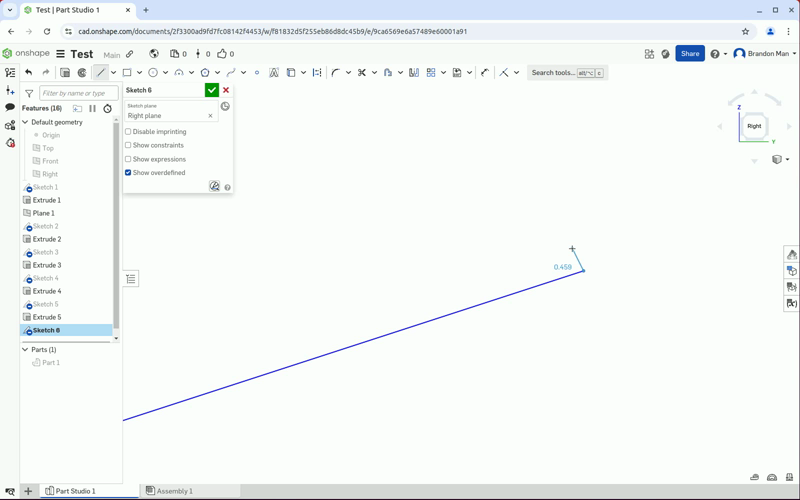
click(572, 248)
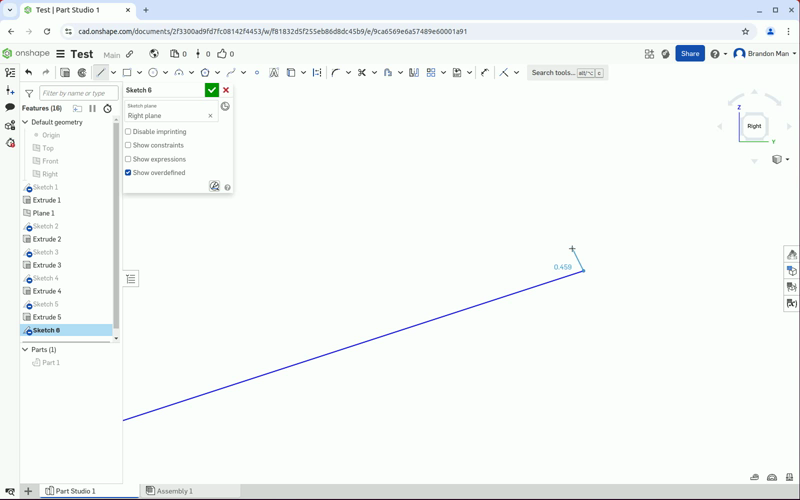
scroll(-6)
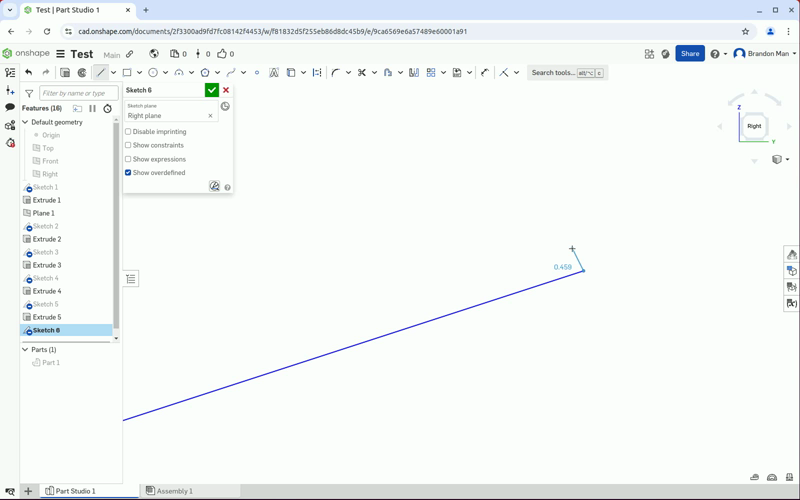
scroll(-6)
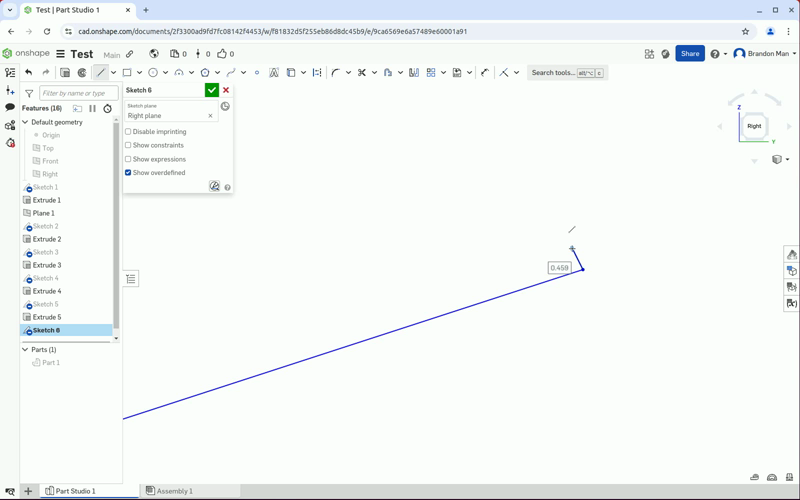
scroll(-6)
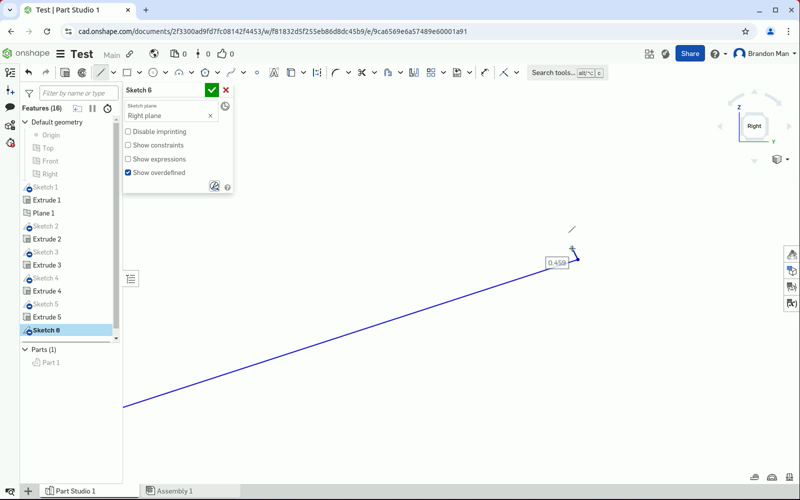
scroll(-6)
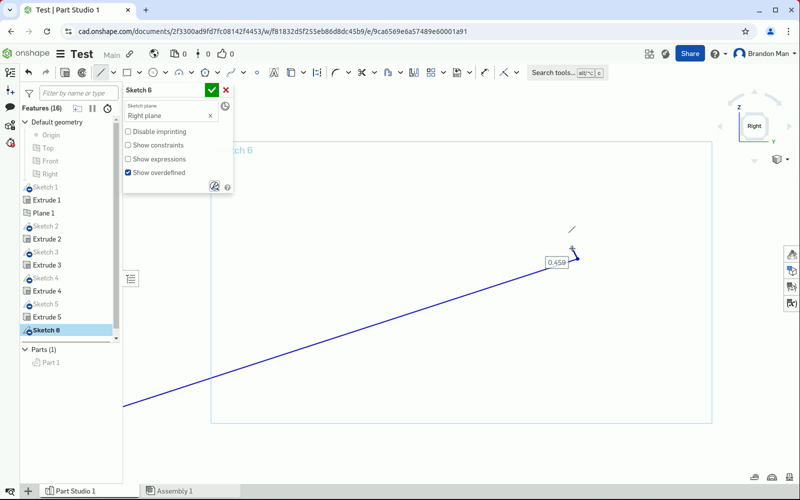
scroll(-6)
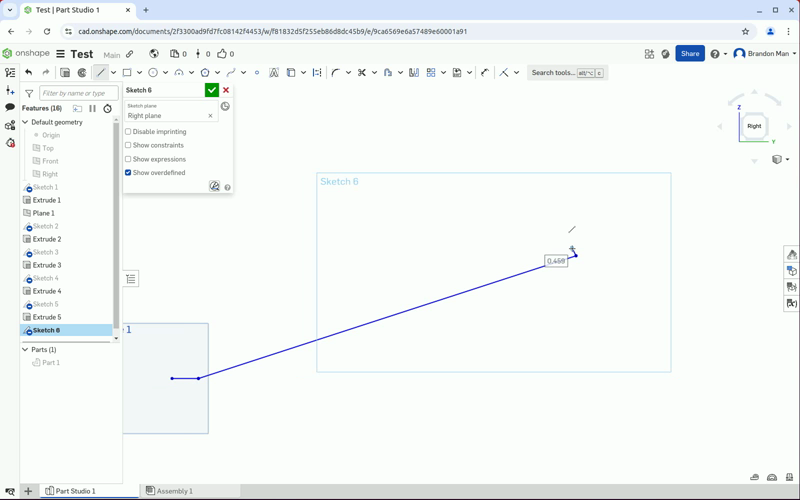
scroll(-6)
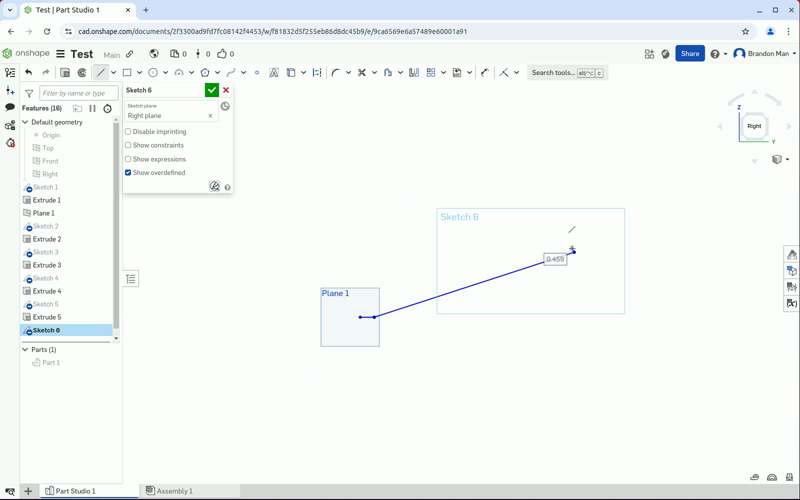
scroll(-6)
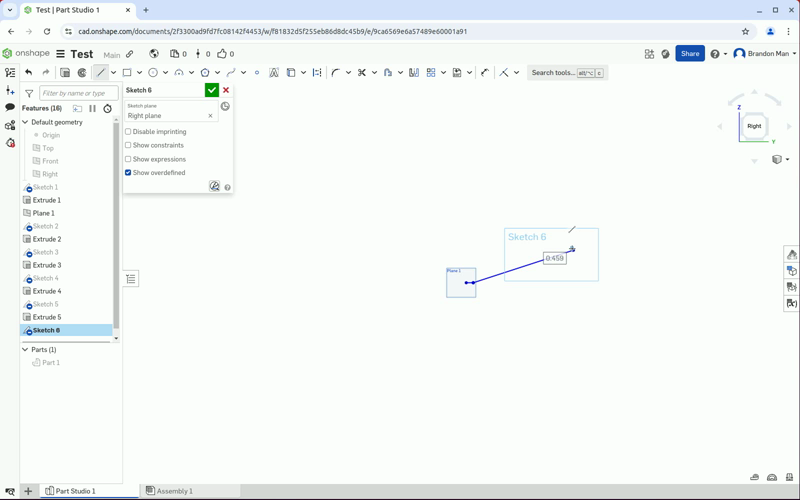
key_up(shift)
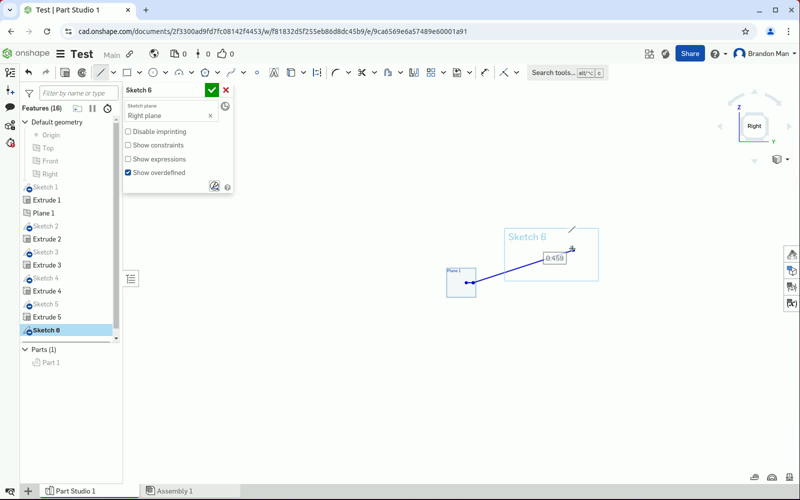
key_down(shift)
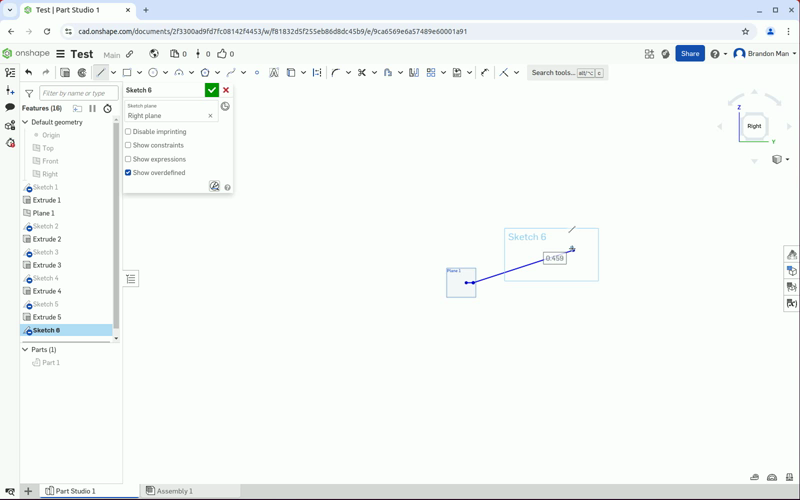
mouse_move(466, 282)
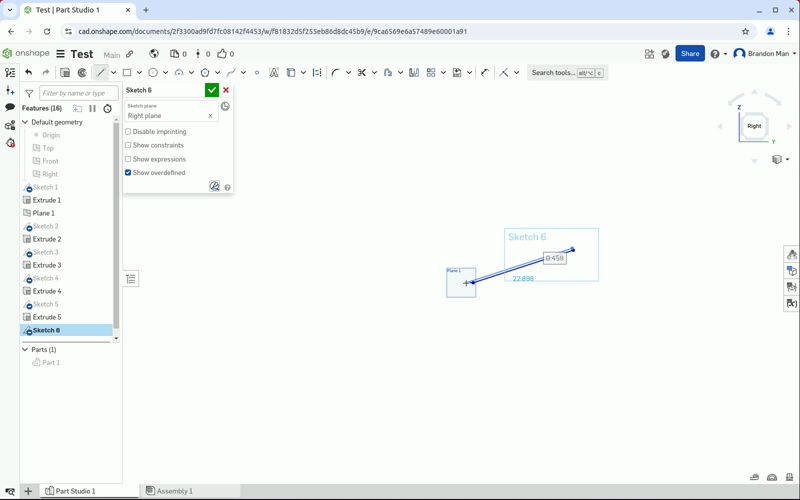
key_up(shift)
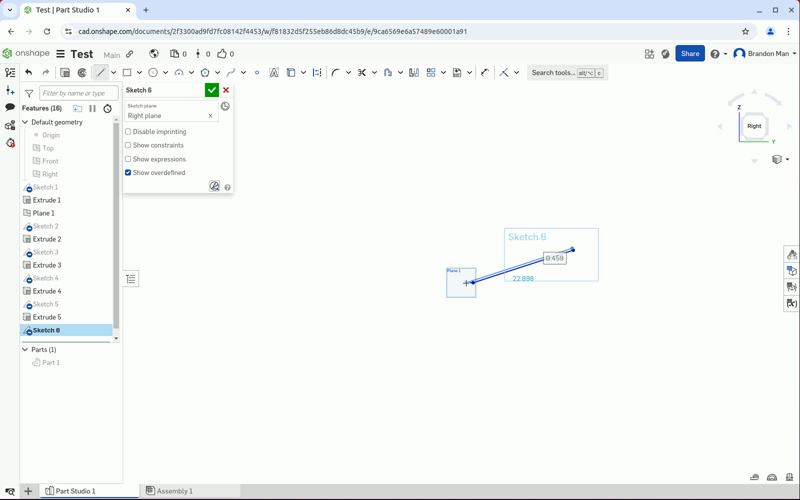
click(466, 282)
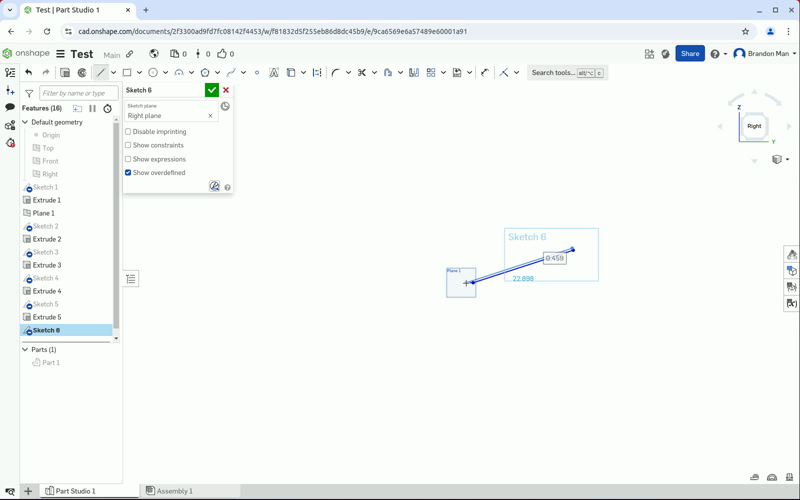
key(esc)
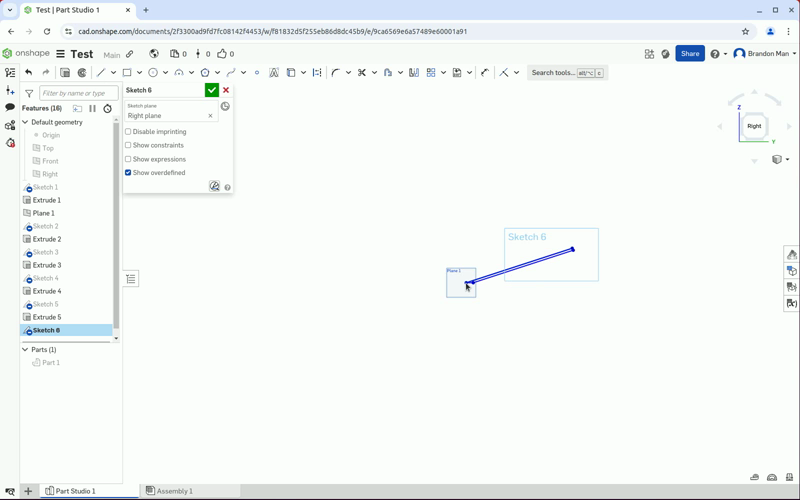
mouse_move(571, 248)
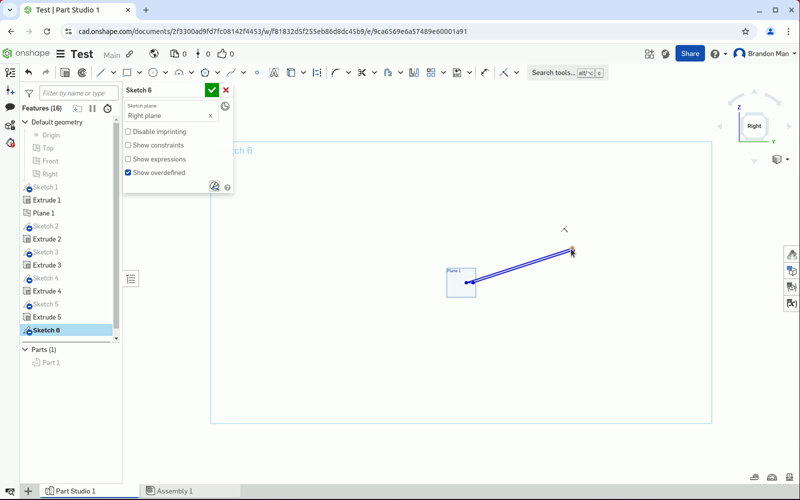
scroll(6)
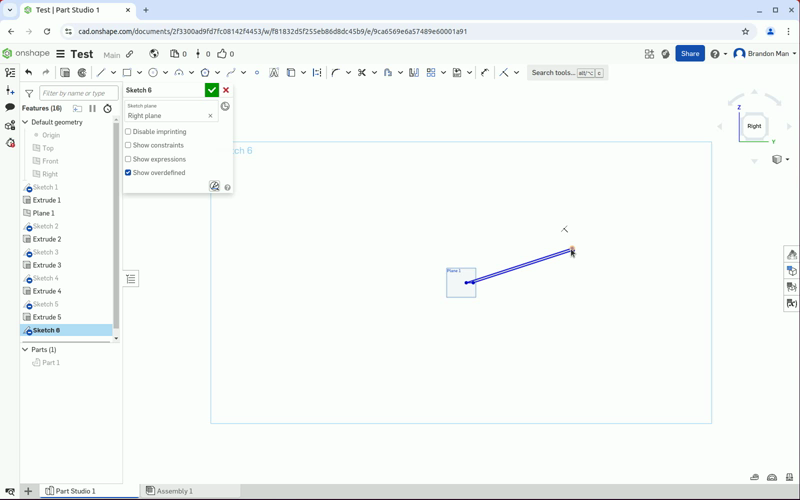
scroll(6)
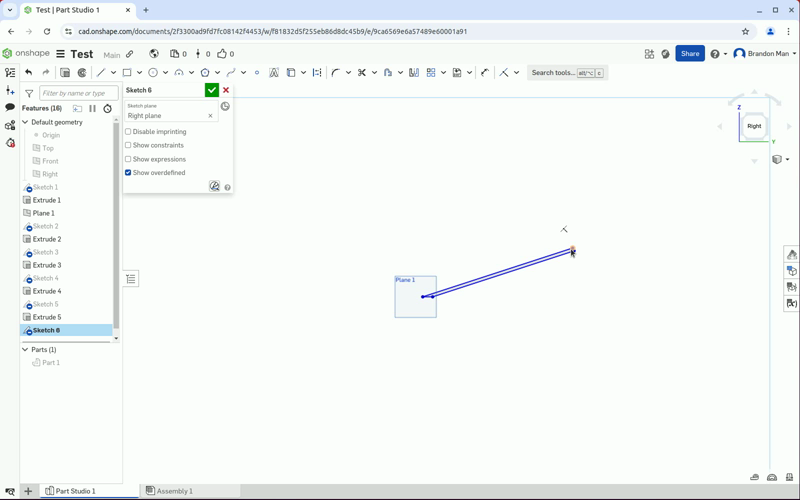
scroll(6)
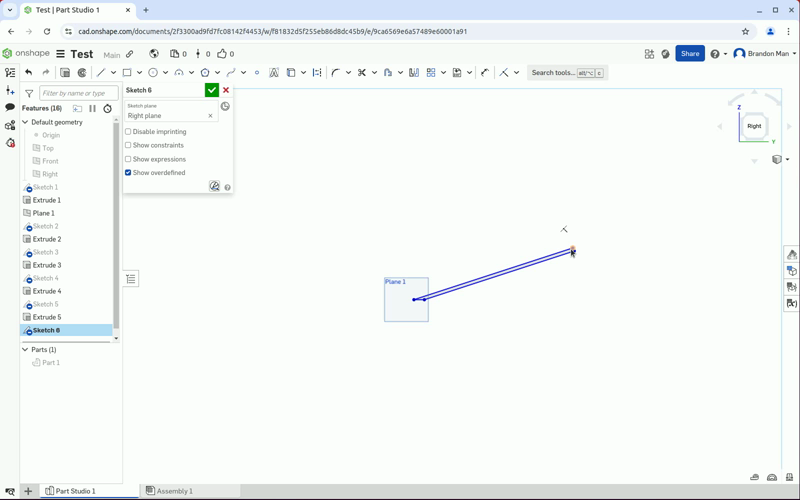
scroll(6)
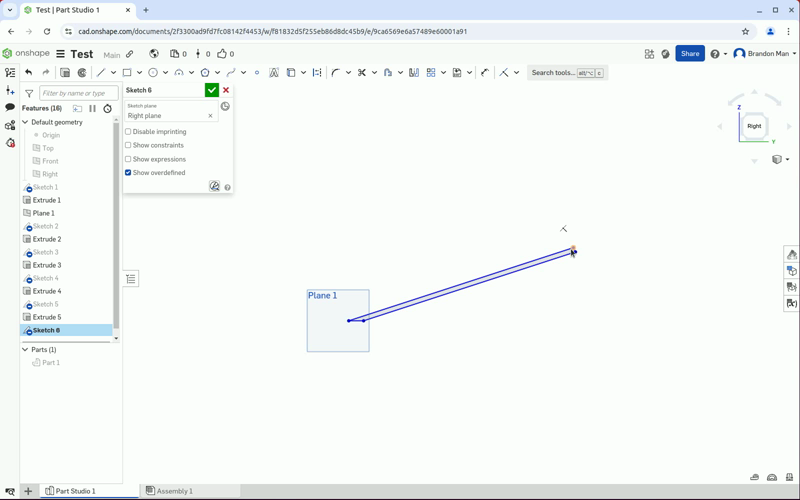
scroll(6)
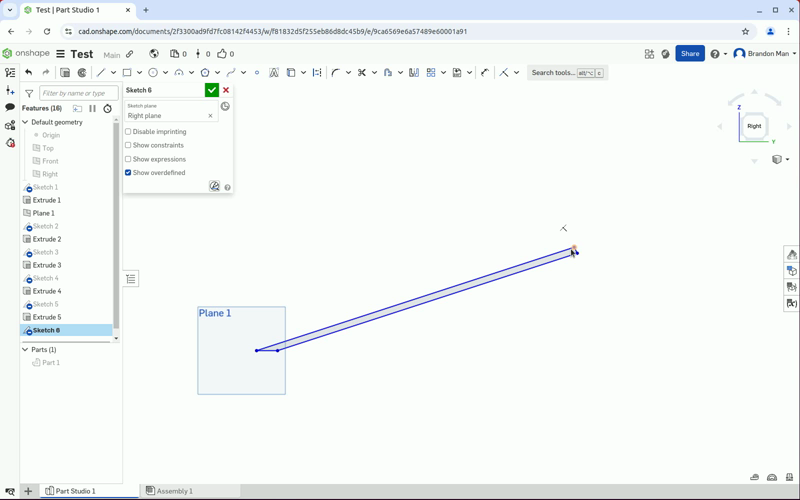
scroll(6)
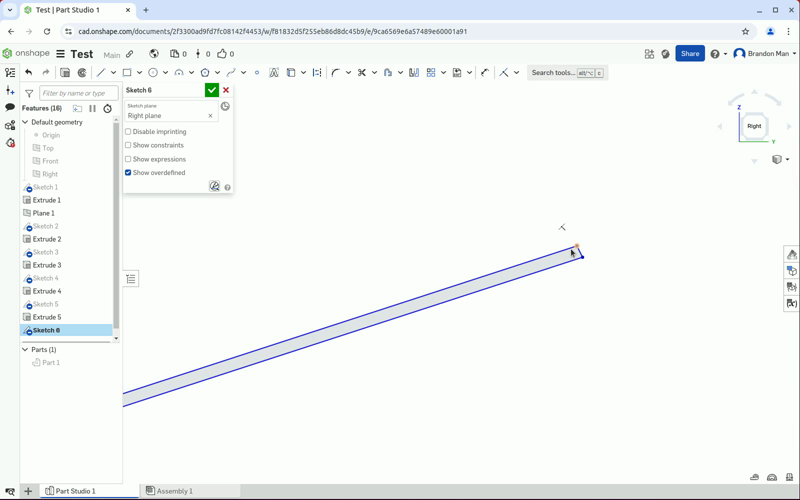
scroll(6)
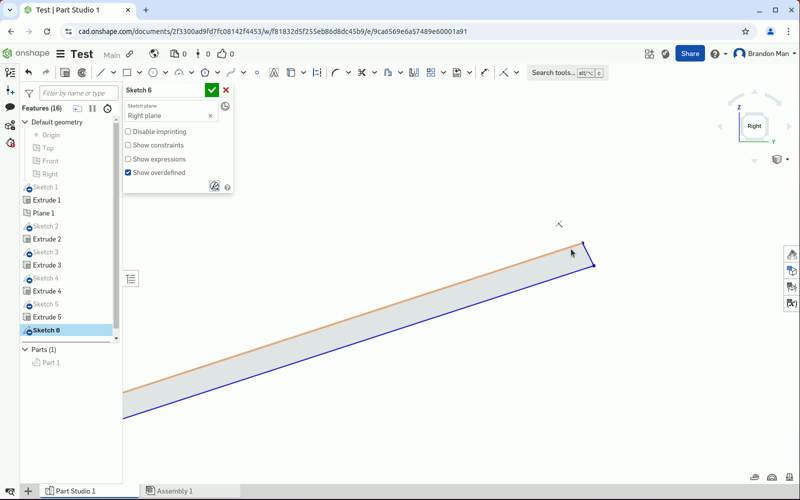
click(571, 248)
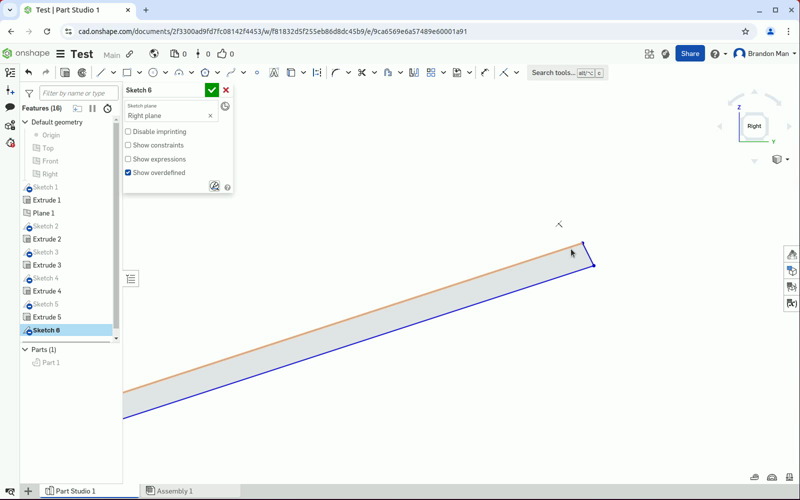
scroll(-6)
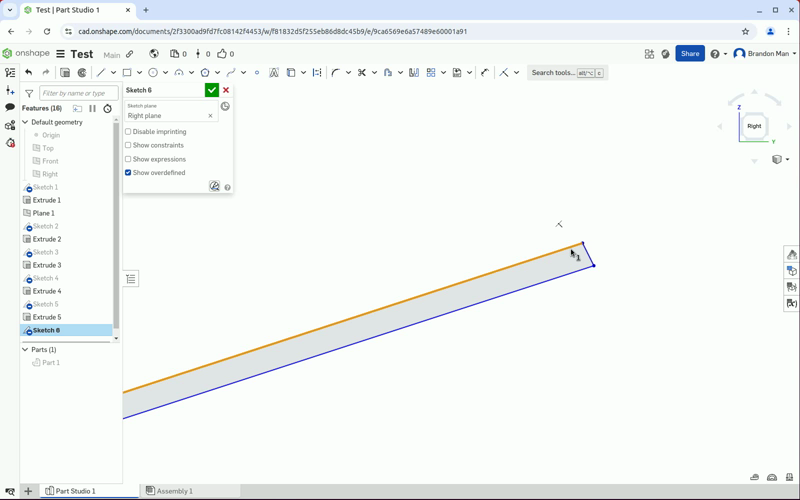
scroll(-6)
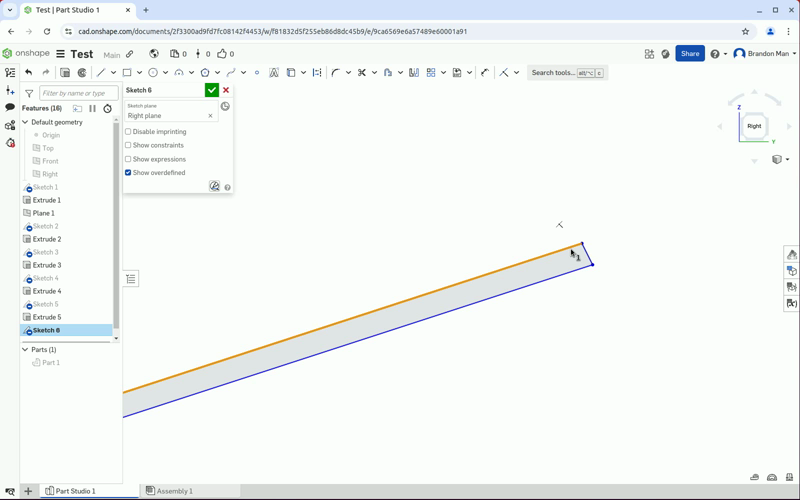
scroll(-6)
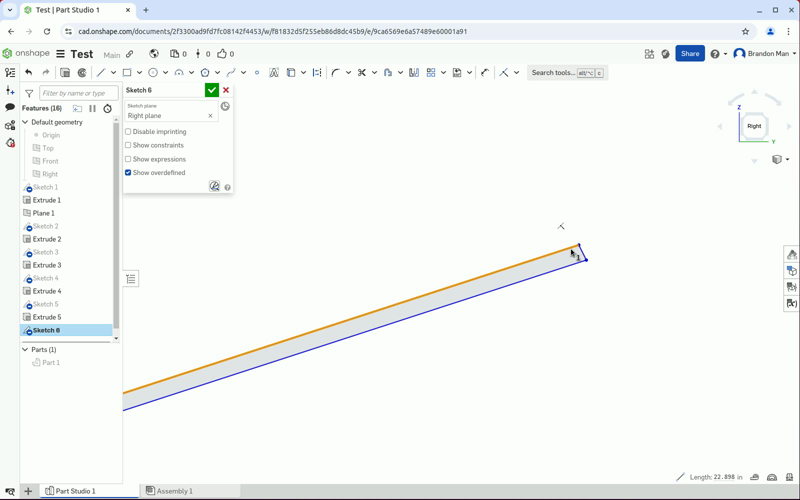
scroll(-6)
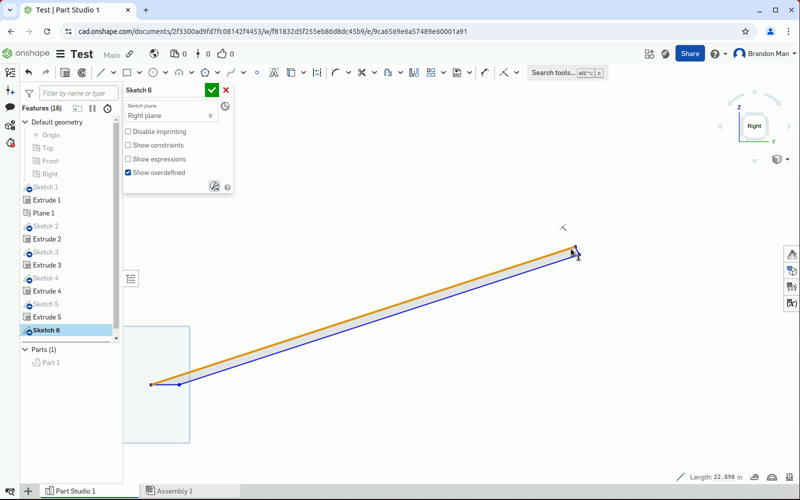
scroll(-6)
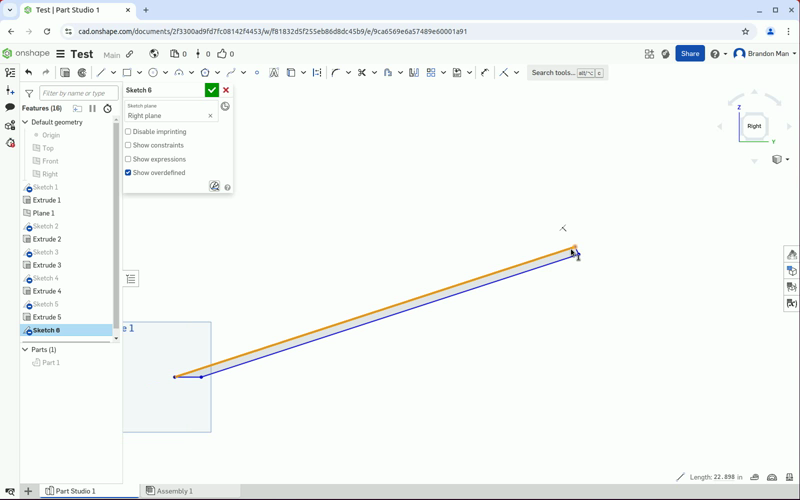
scroll(-6)
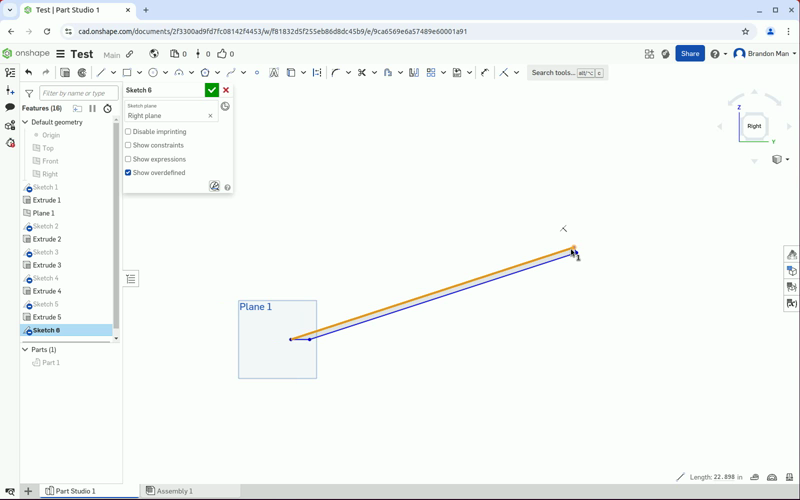
scroll(-6)
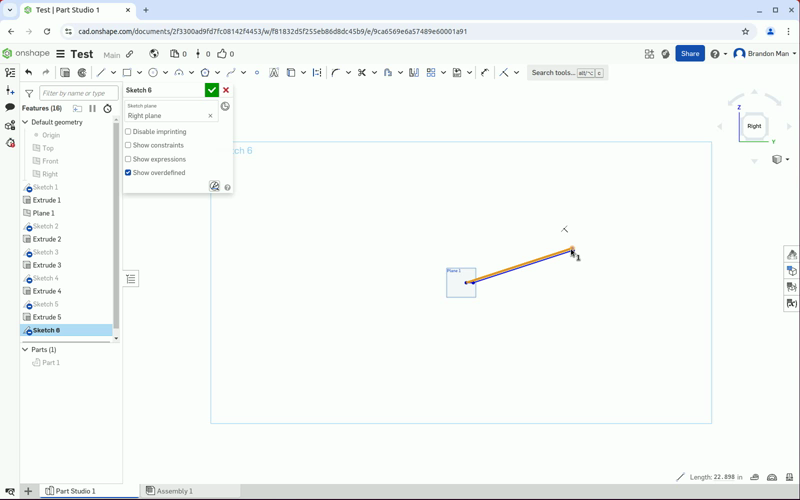
mouse_move(73, 352)
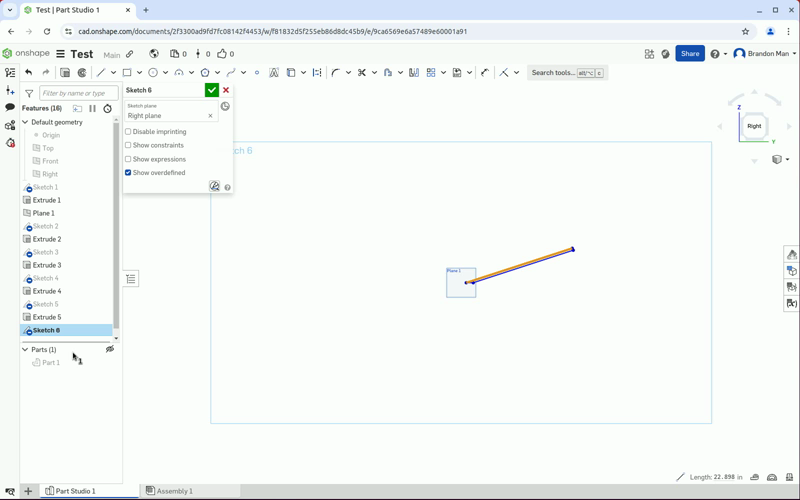
key(shift+y)
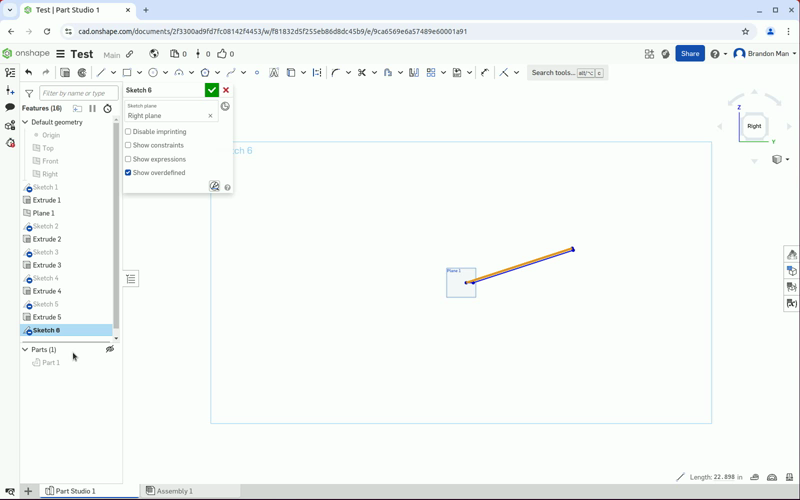
key(shift+e)
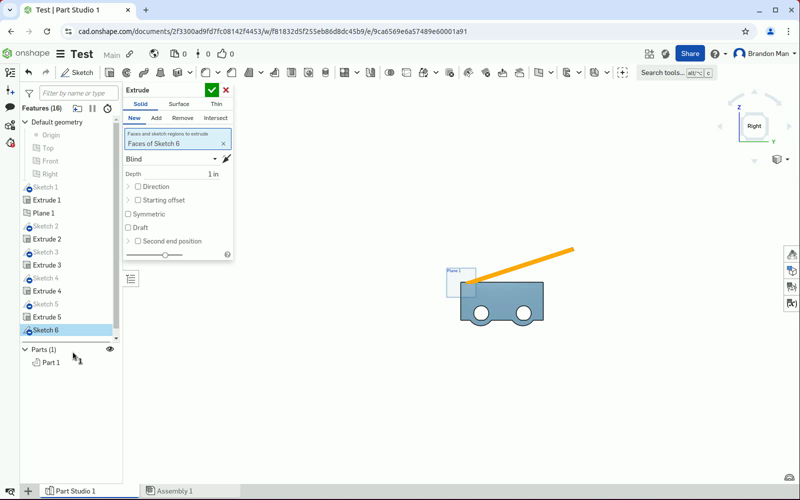
mouse_move(143, 106)
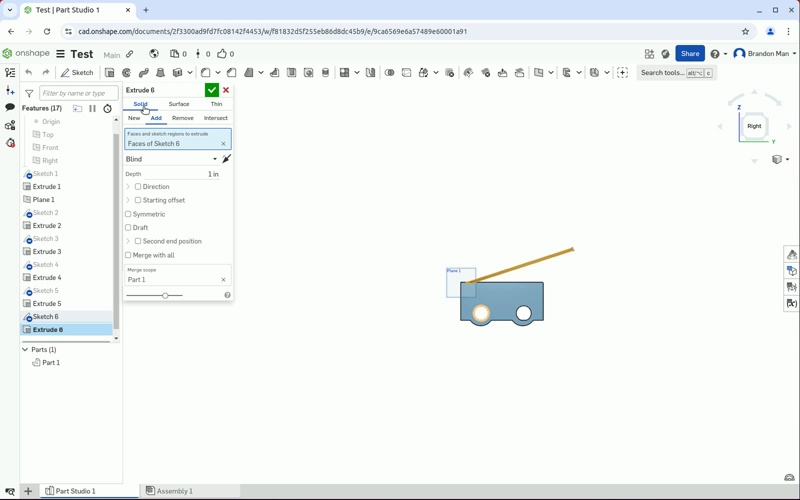
click(143, 106)
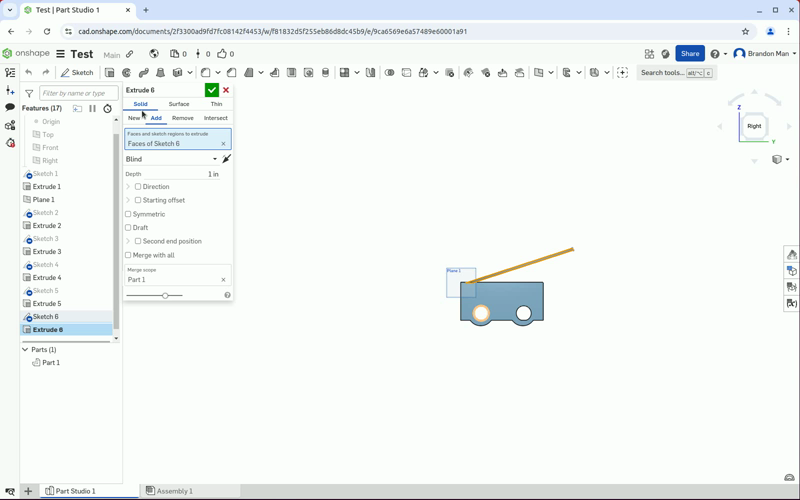
mouse_move(137, 120)
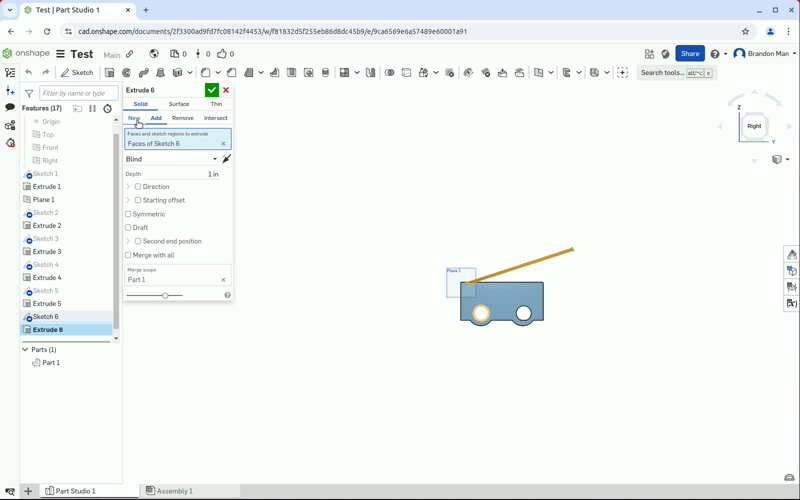
click(137, 120)
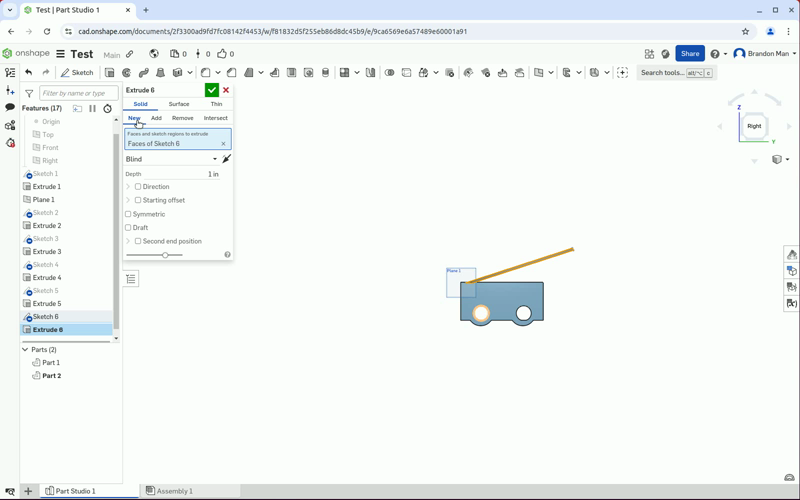
key(tab, 4)
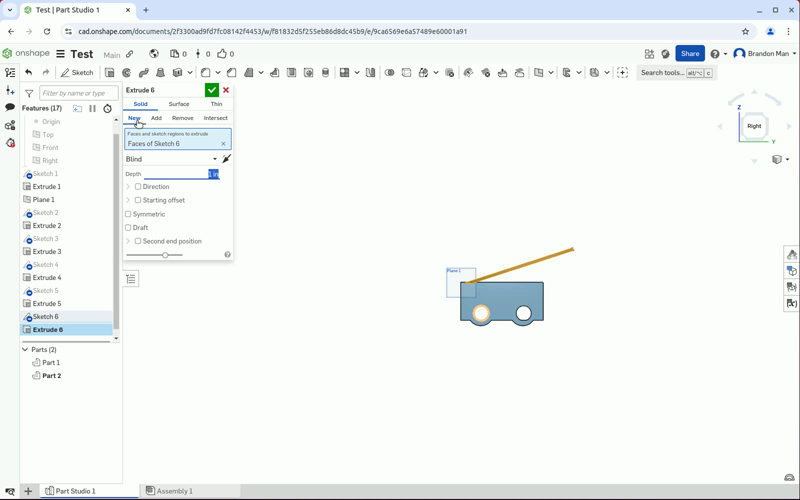
text(4.814)
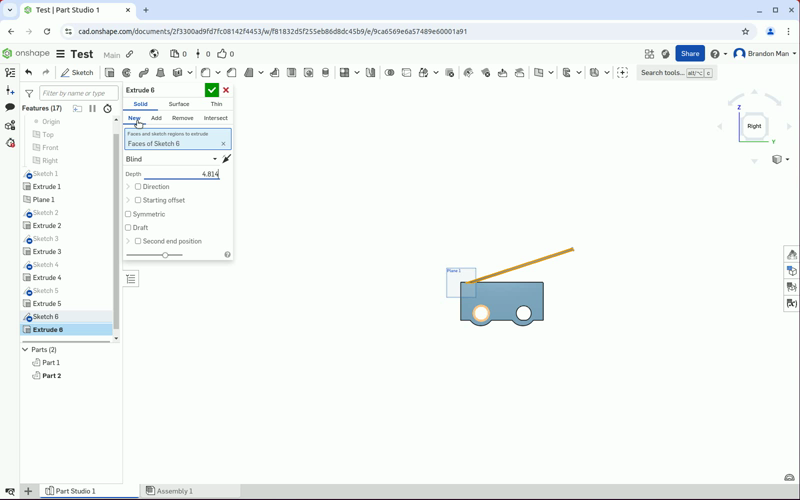
key(tab, 3)
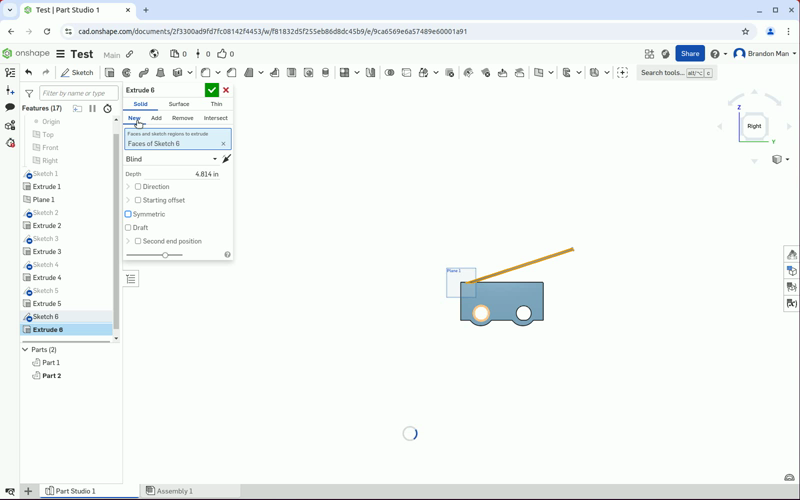
key(space)
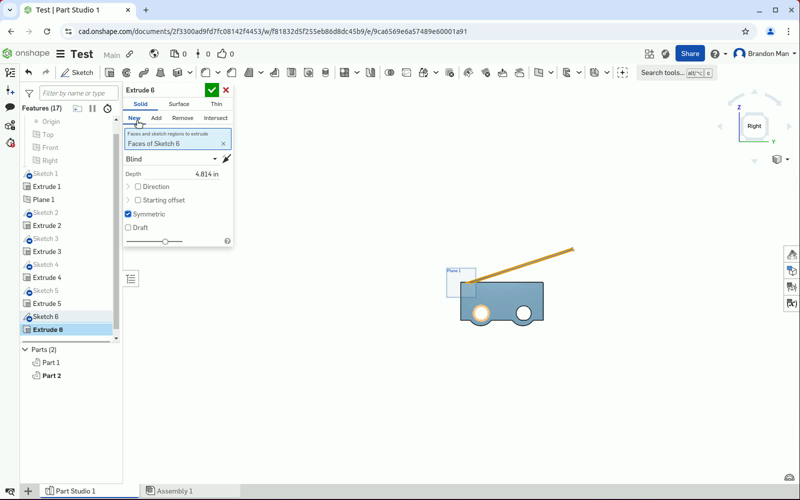
key(enter)
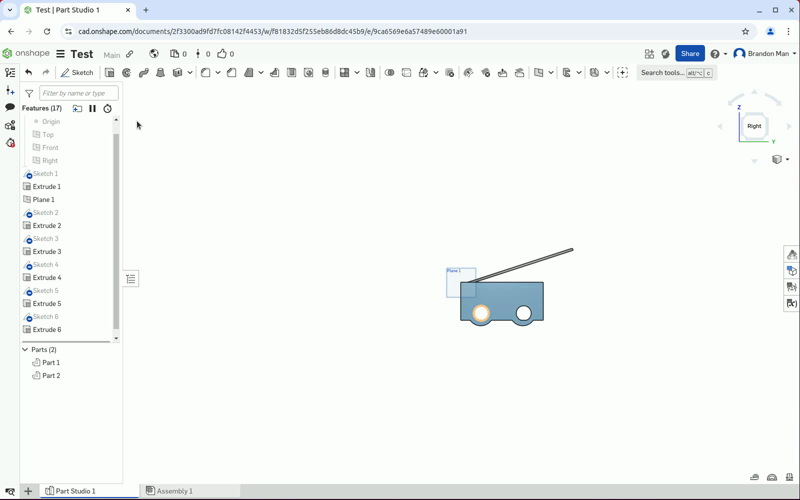
key(shift+h)
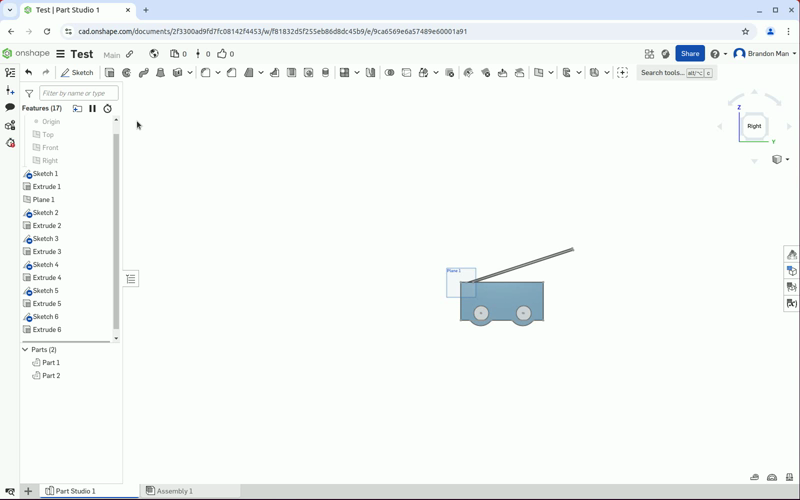
key(shift+h)
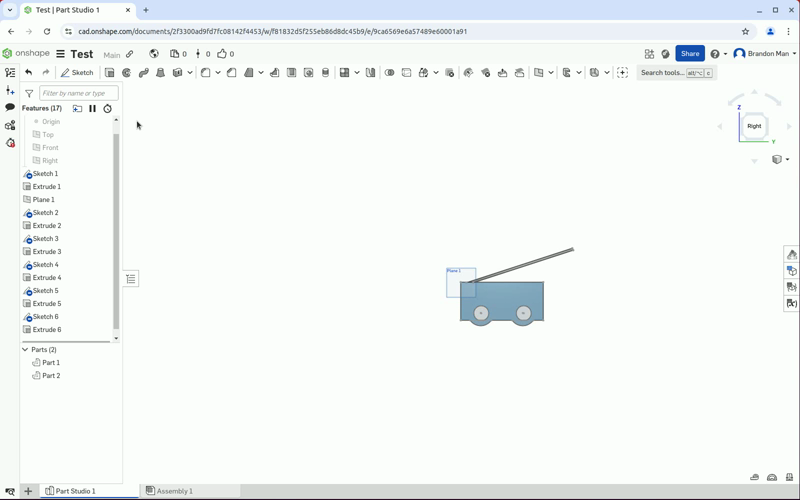
key(shift+7)
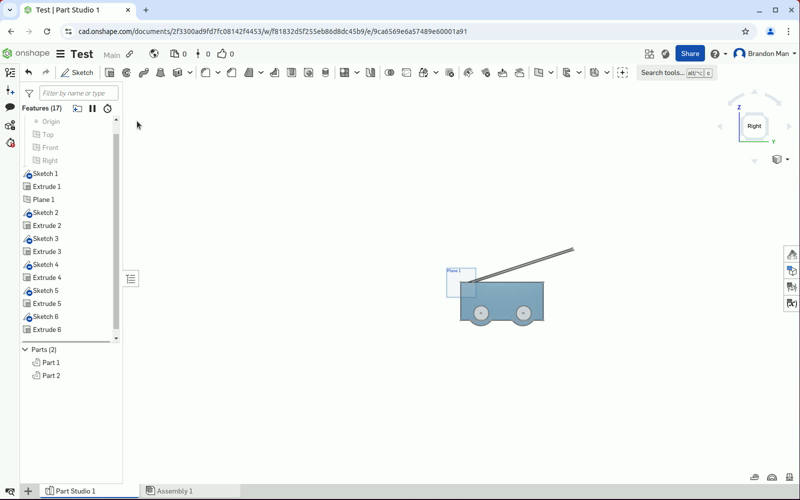
key(right, 2)
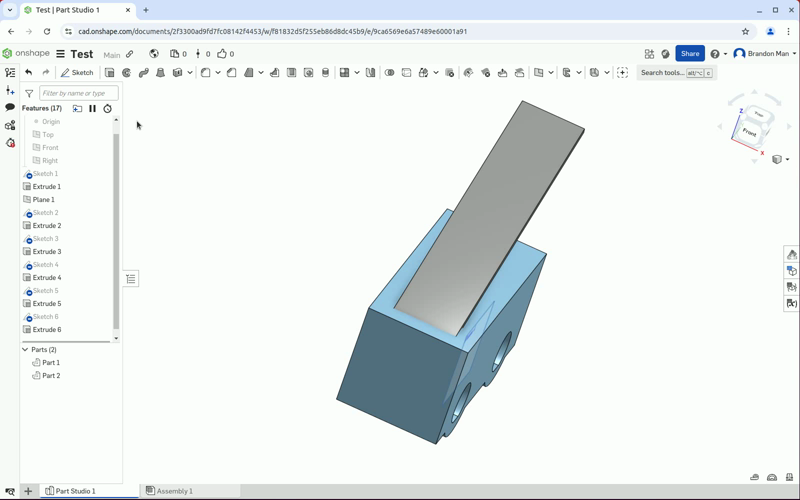
key(down, 2)
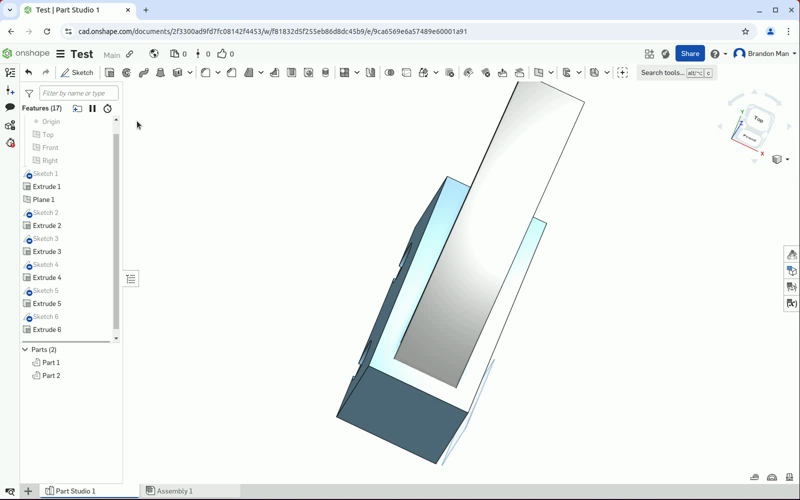
key(up, 2)
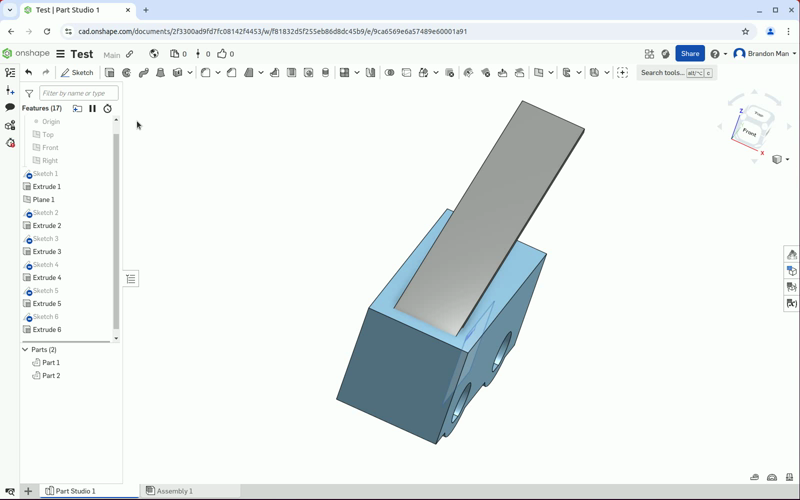
key(left, 2)
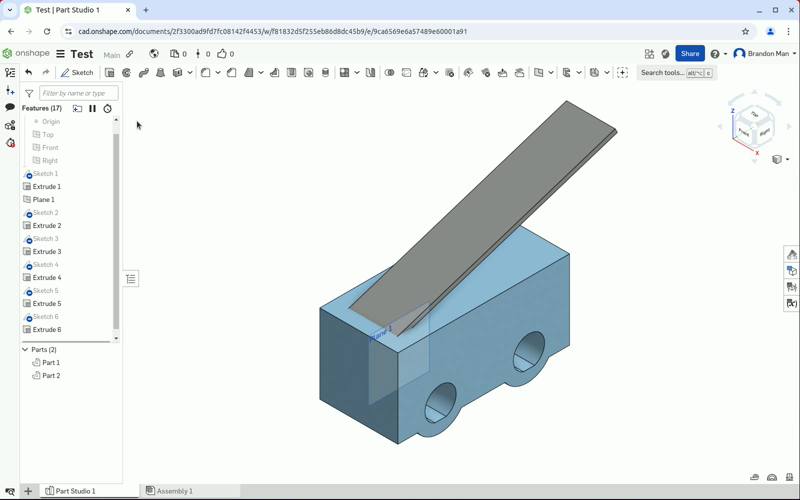
mouse_move(69, 176)
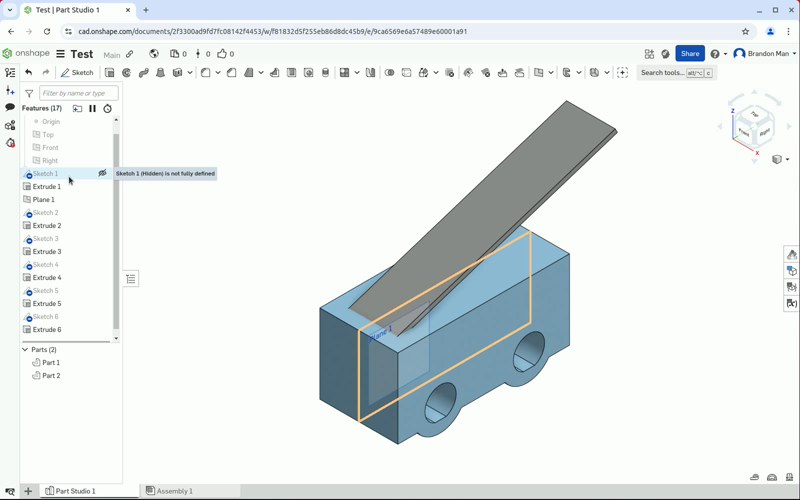
click(69, 176)